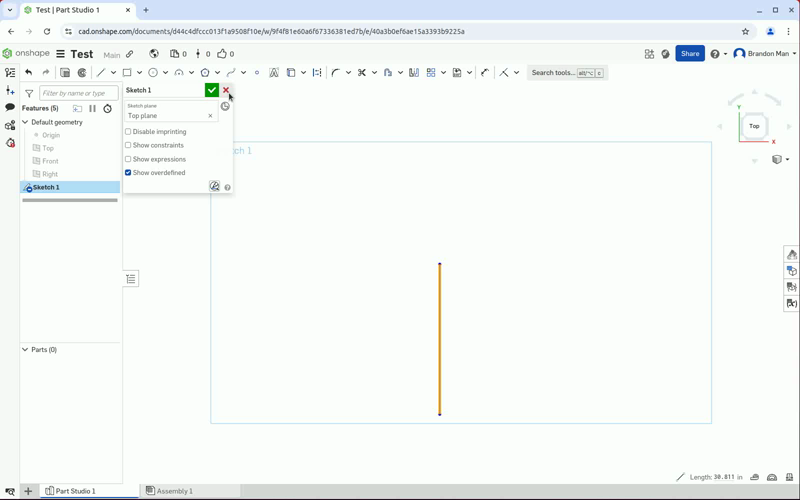
key(shift+h)
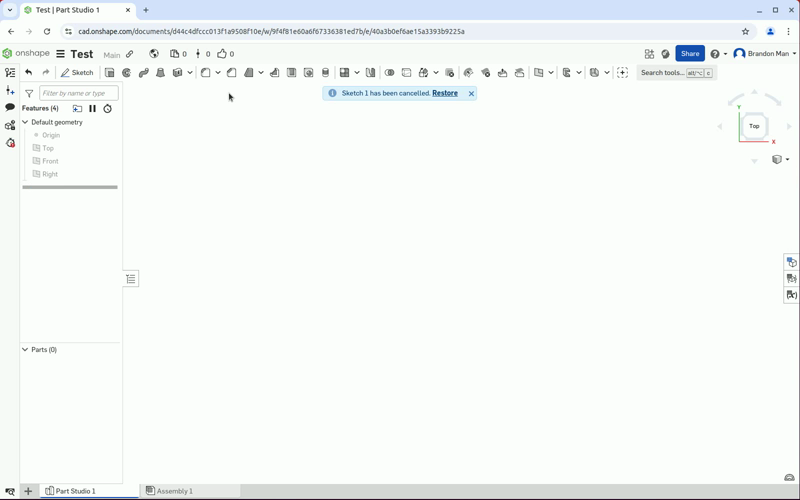
mouse_move(73, 352)
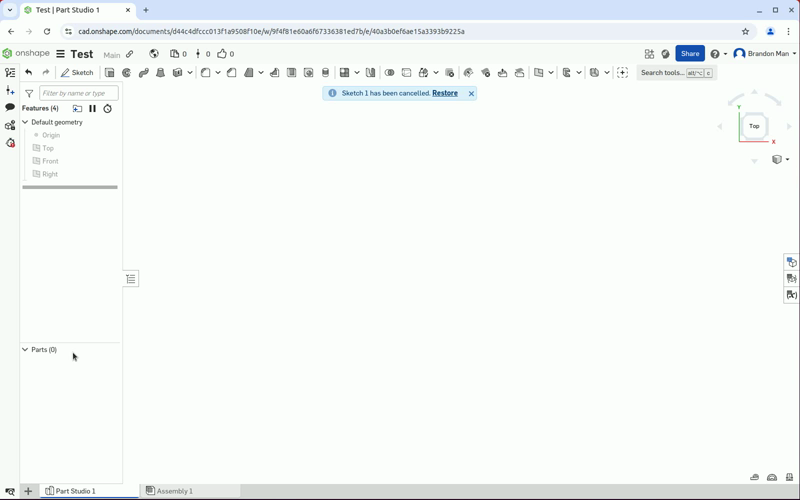
key(y)
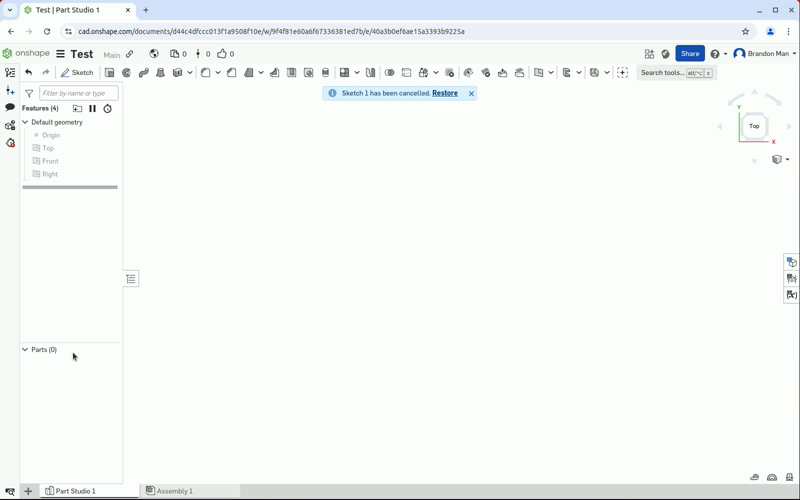
key(shift+p)
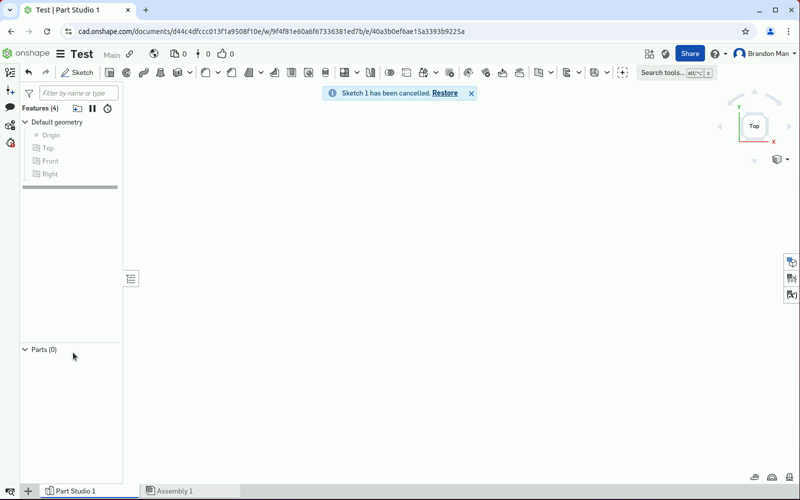
key(space)
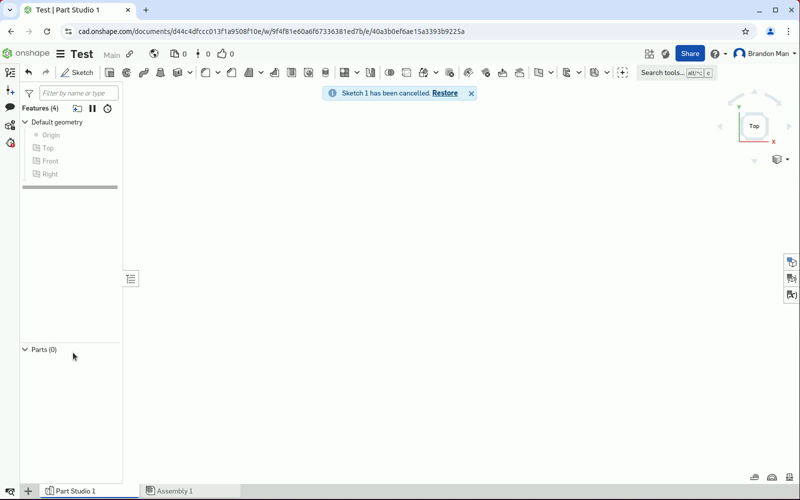
key_down(shift)
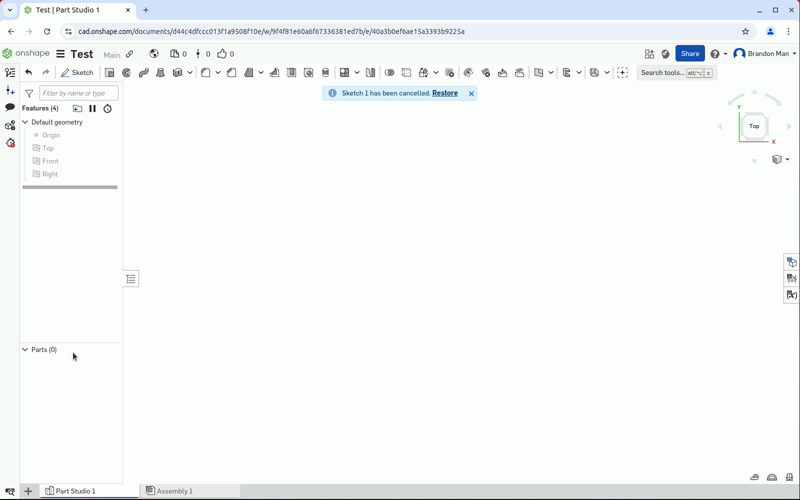
key(up)
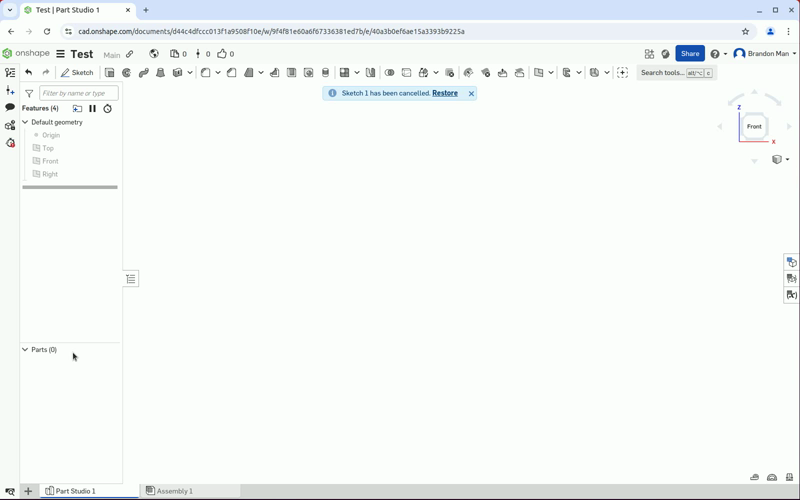
key_up(shift)
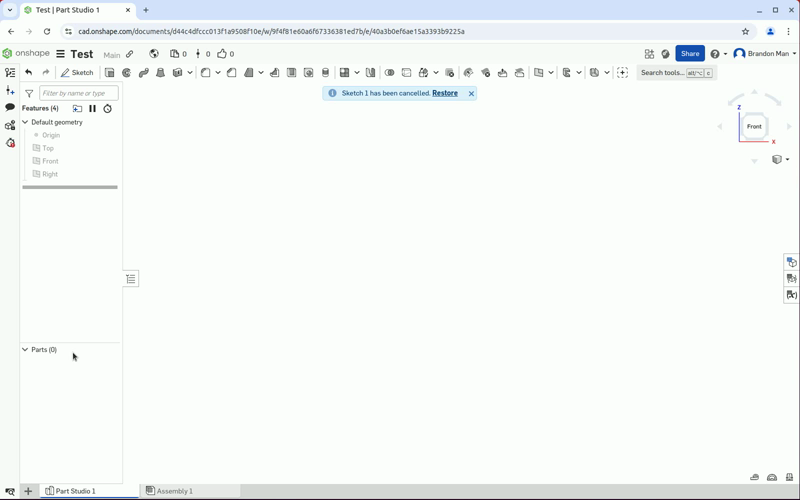
mouse_move(73, 352)
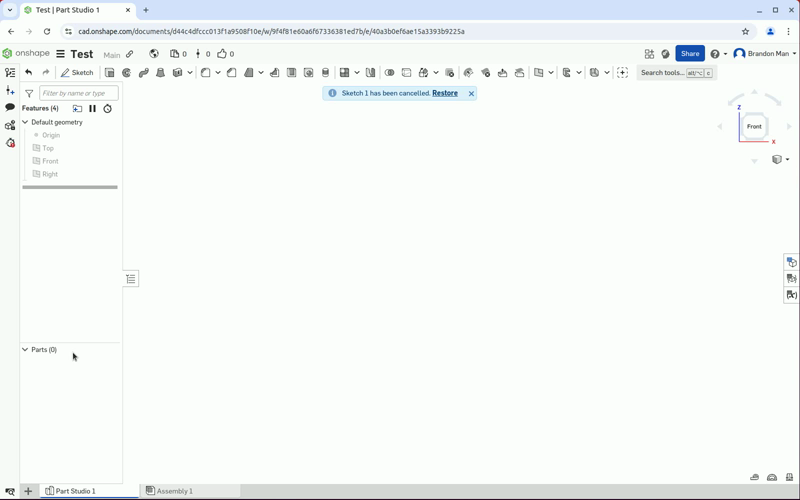
key(shift+y)
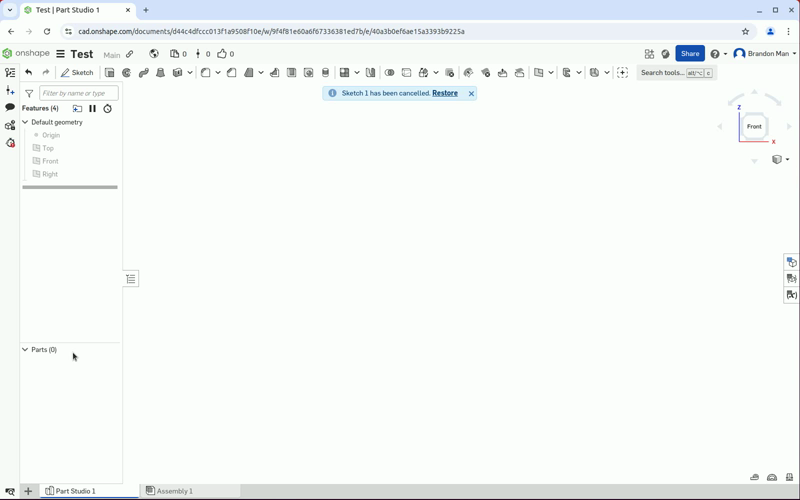
key(shift+s)
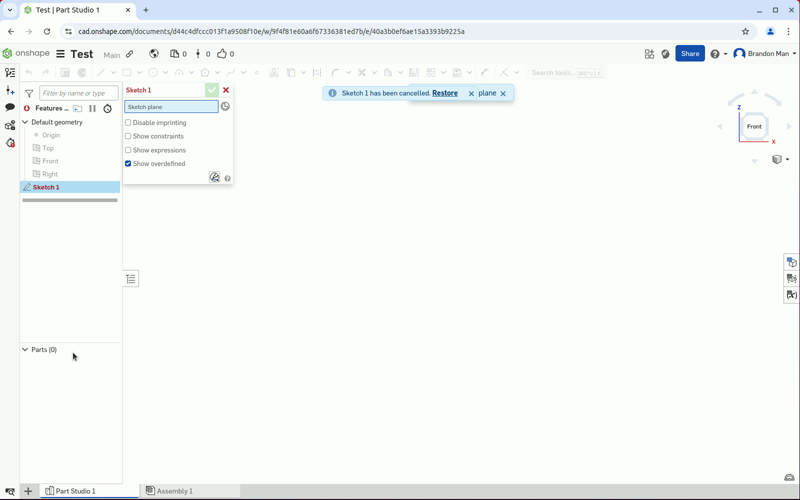
mouse_move(73, 163)
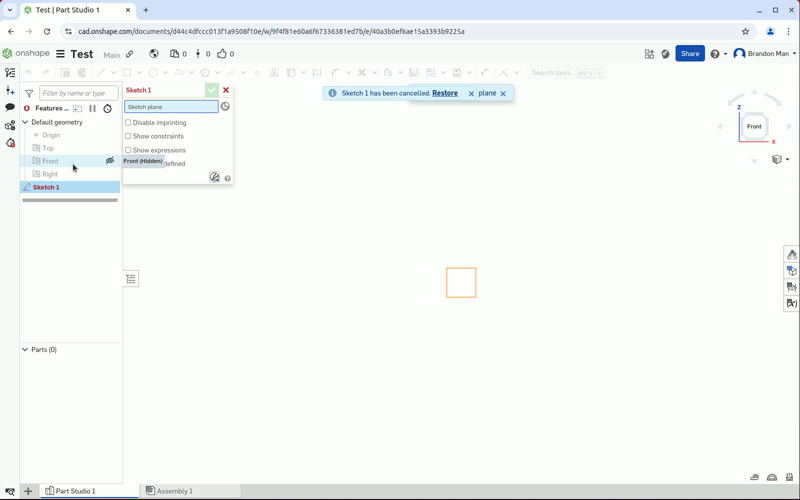
click(73, 163)
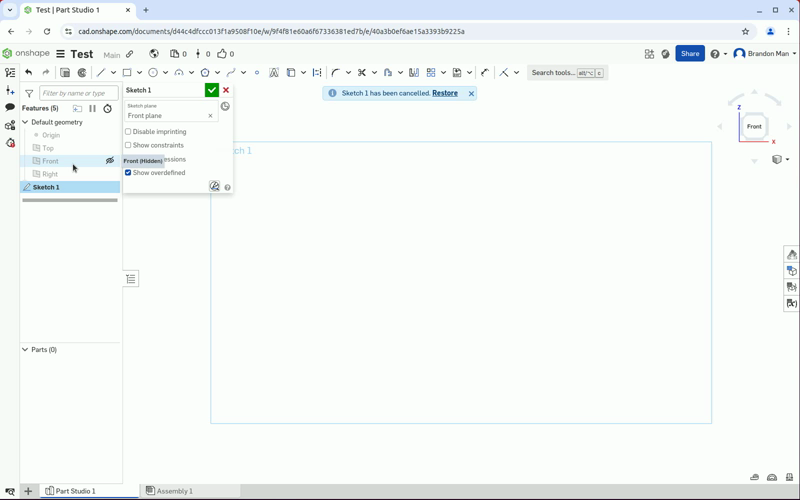
mouse_move(73, 352)
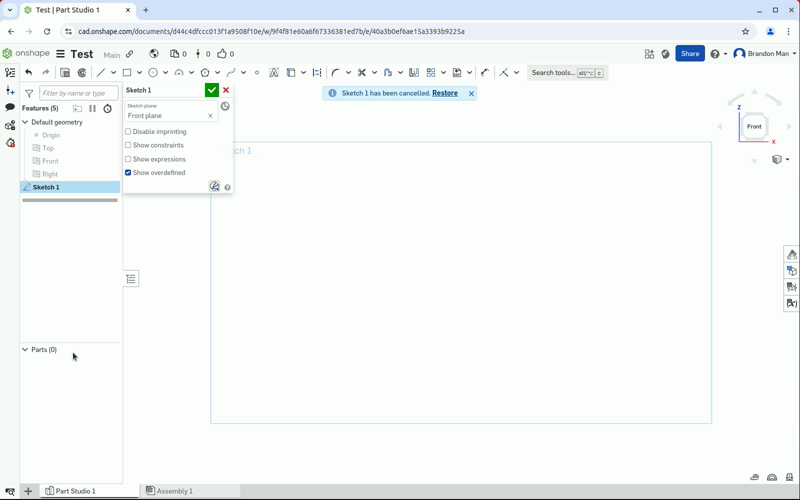
key(y)
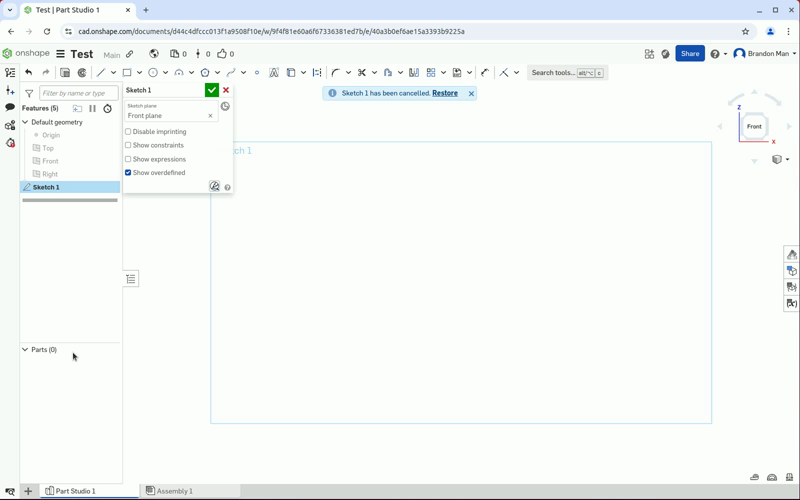
key(l)
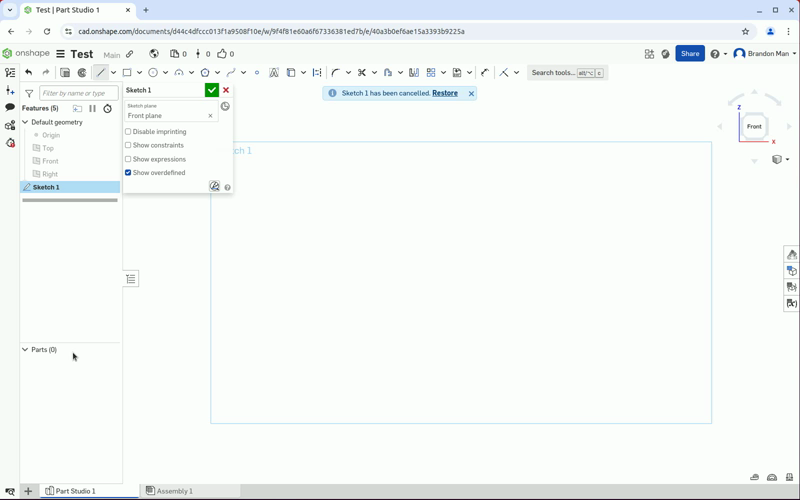
key_down(shift)
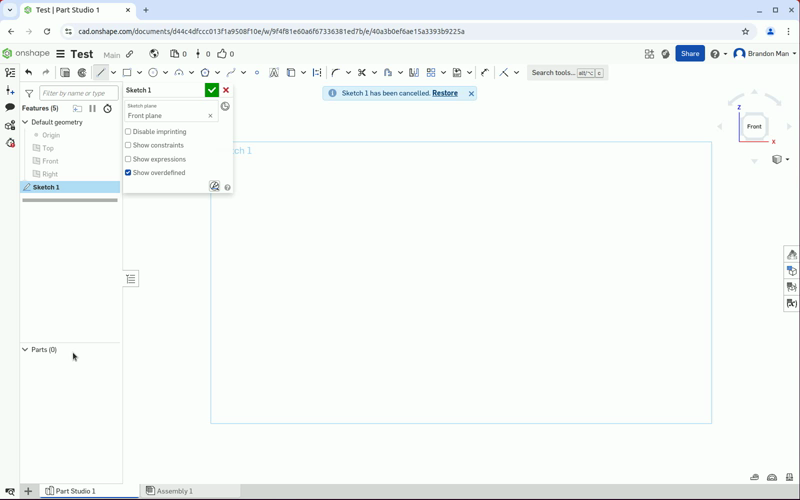
mouse_move(460, 282)
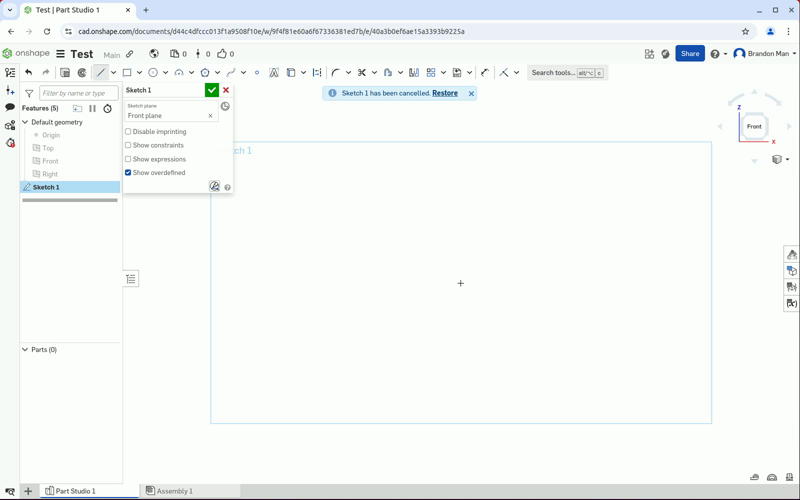
click(460, 282)
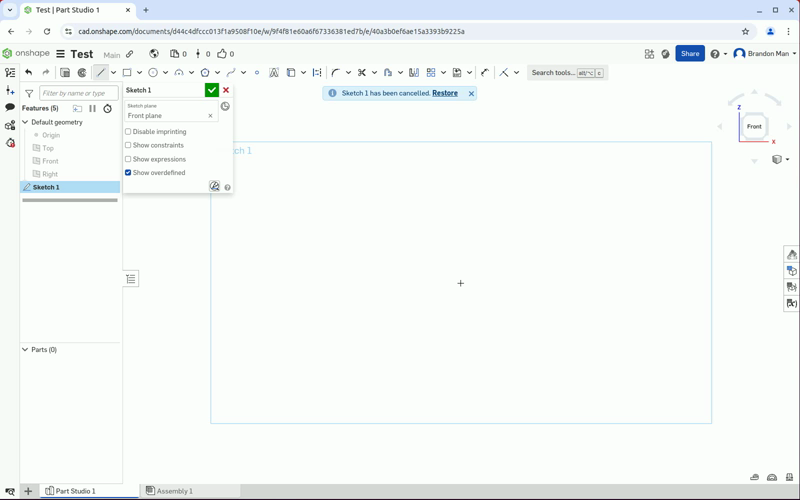
key_up(shift)
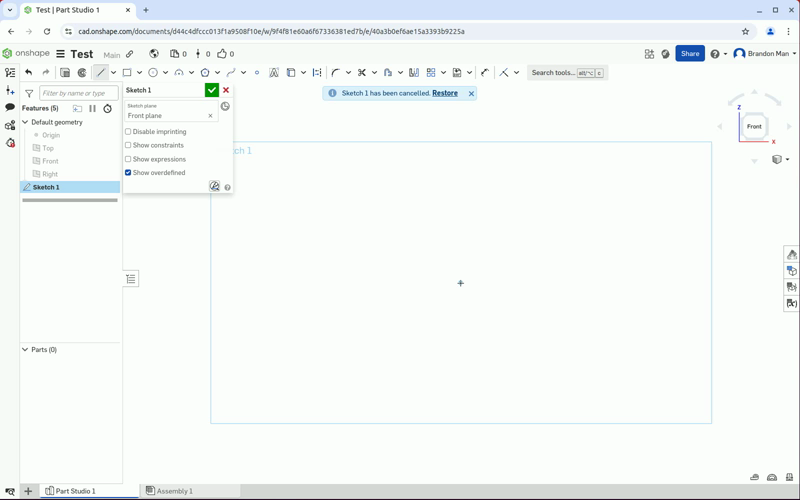
key_down(shift)
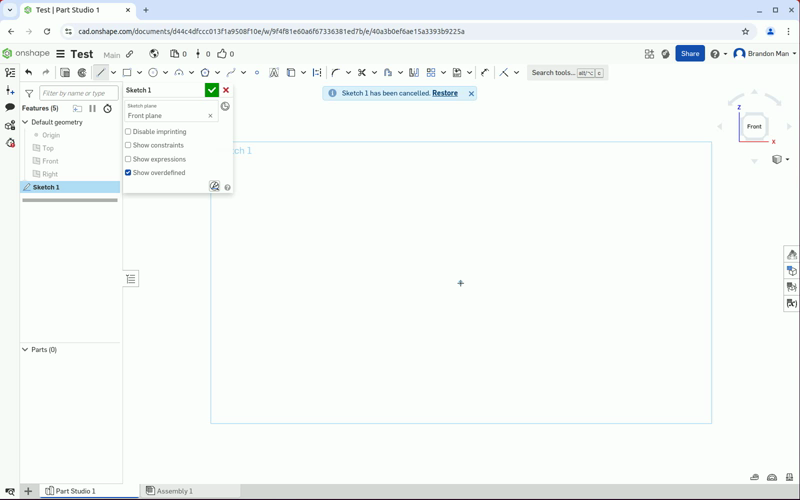
mouse_move(524, 282)
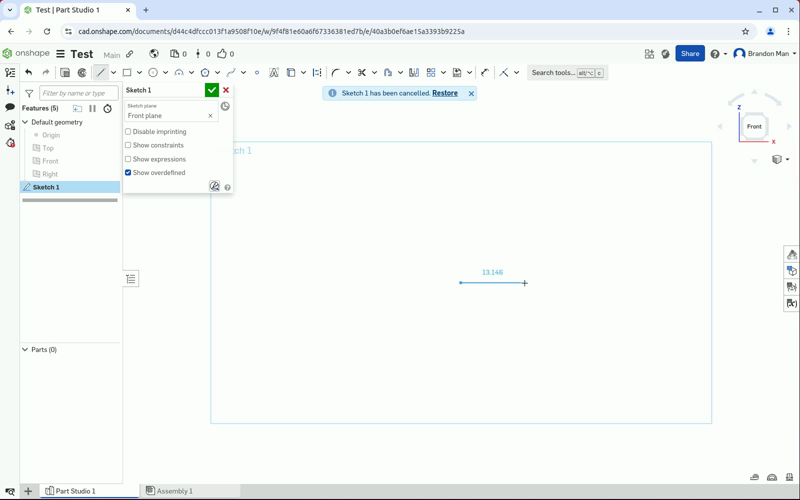
click(524, 282)
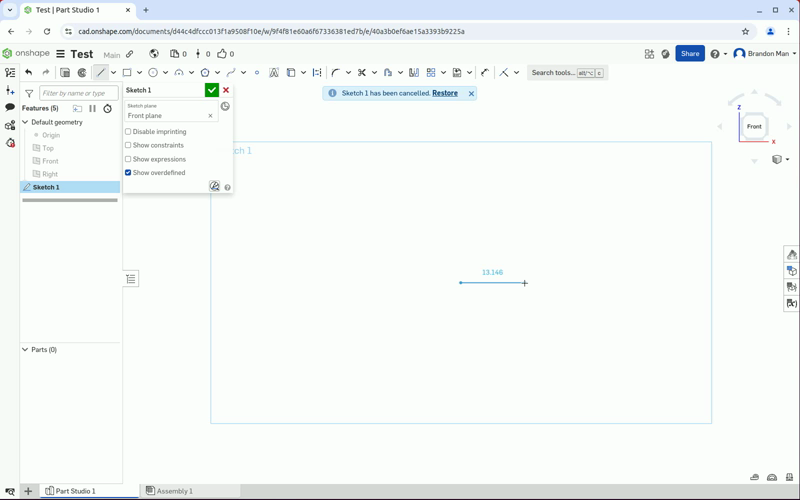
key_up(shift)
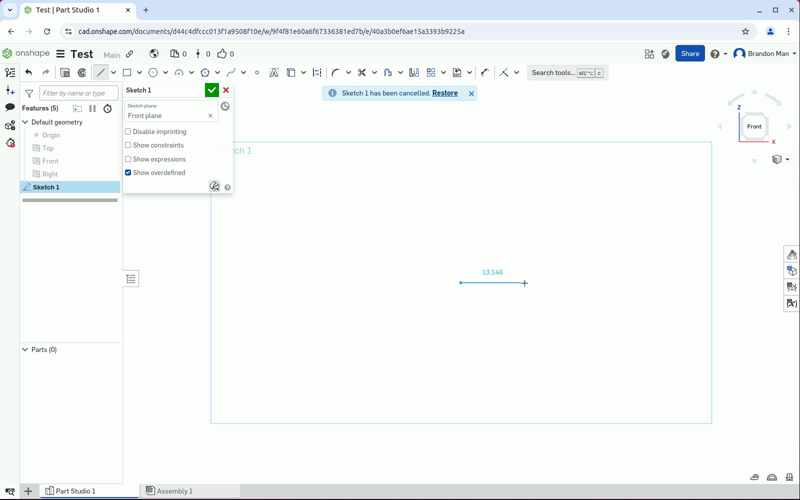
key_down(shift)
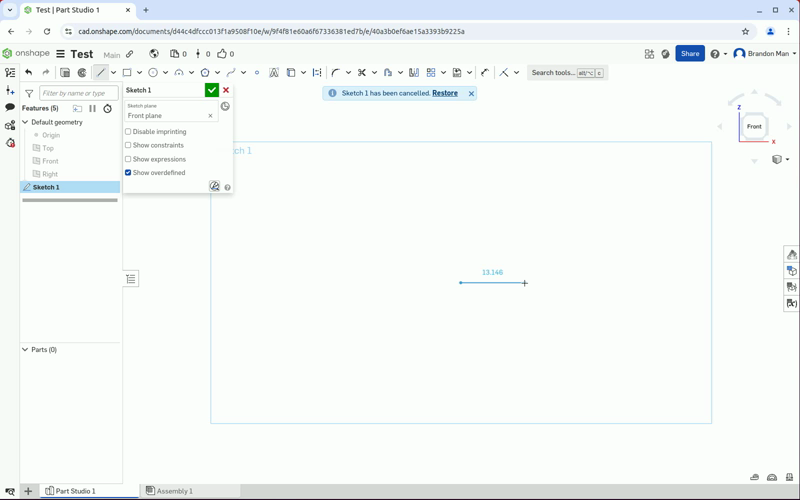
mouse_move(524, 170)
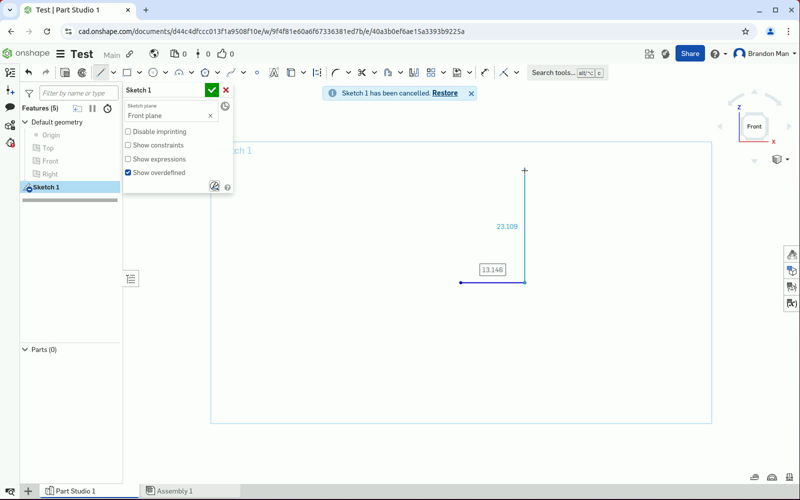
click(524, 170)
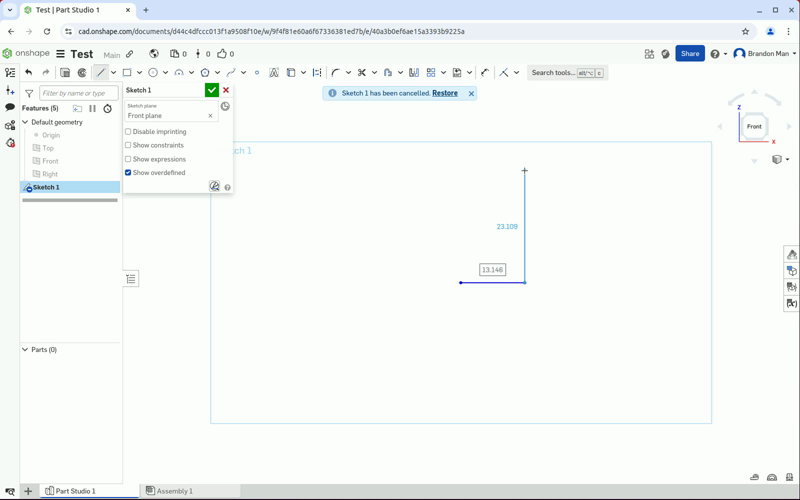
key_up(shift)
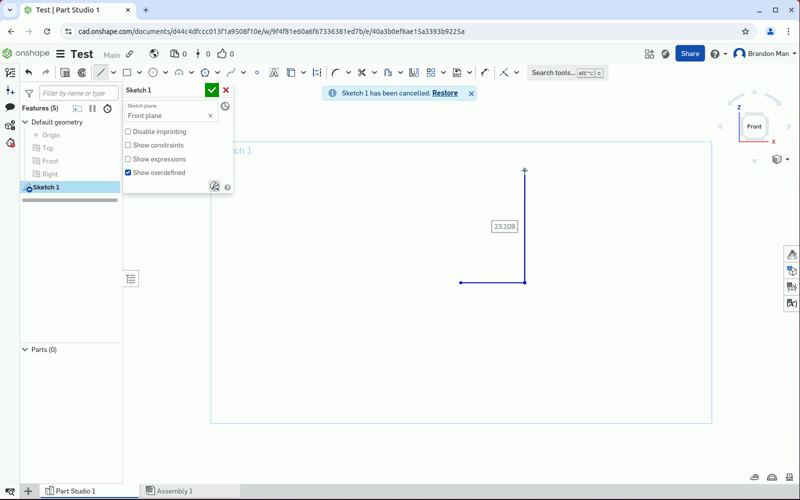
key_down(shift)
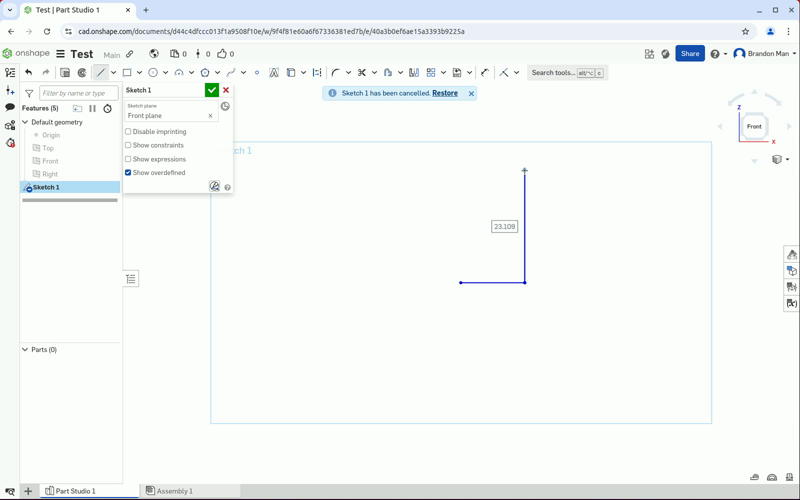
mouse_move(460, 170)
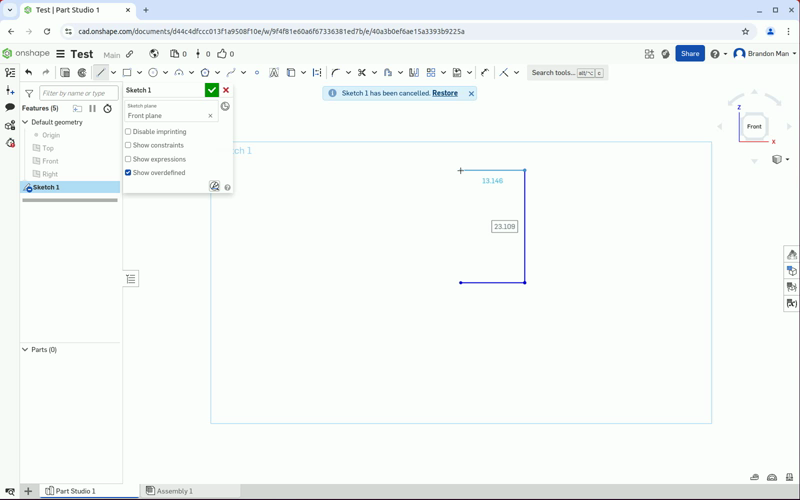
click(460, 170)
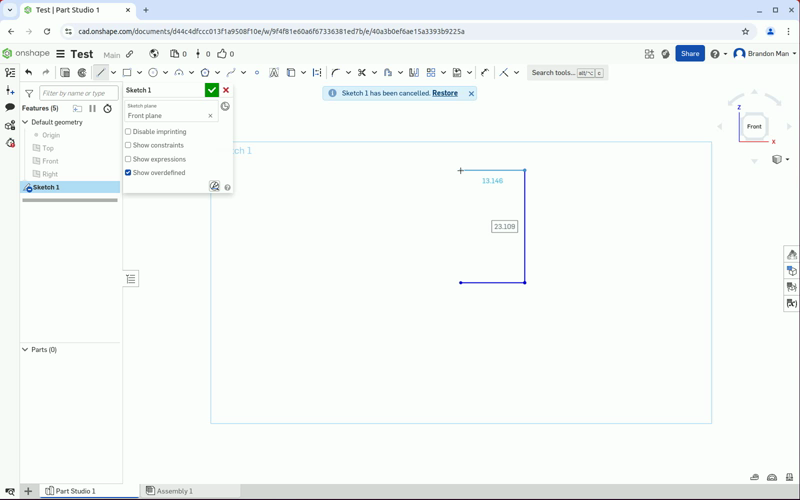
key_up(shift)
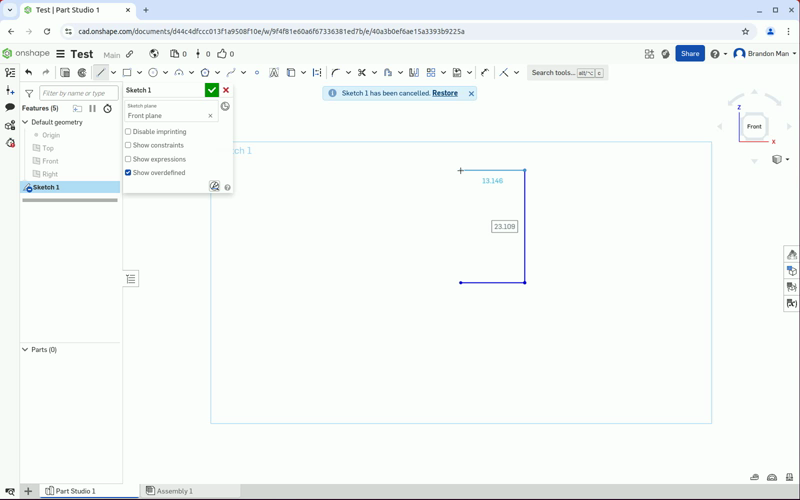
key_down(shift)
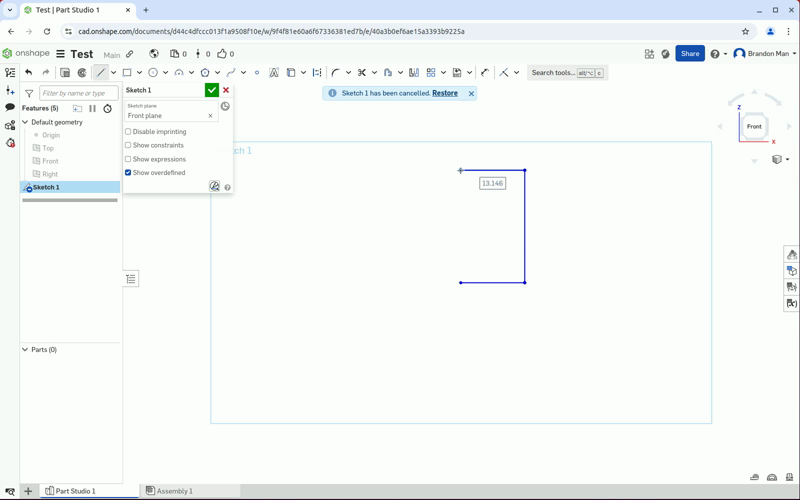
mouse_move(460, 282)
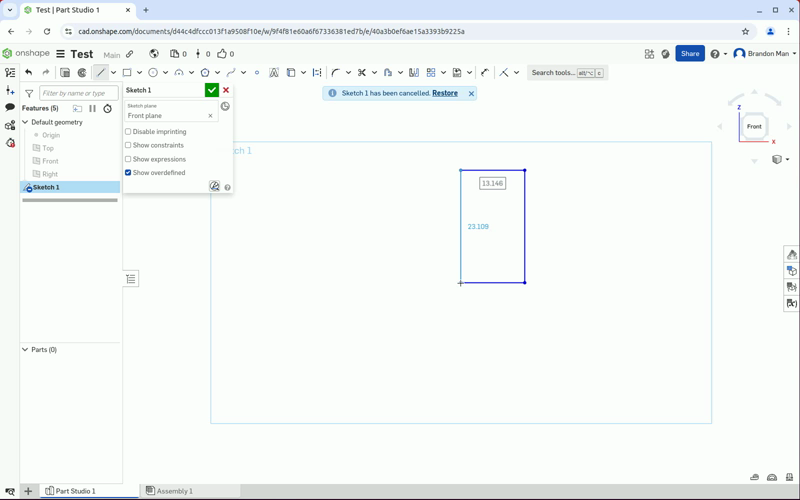
key_up(shift)
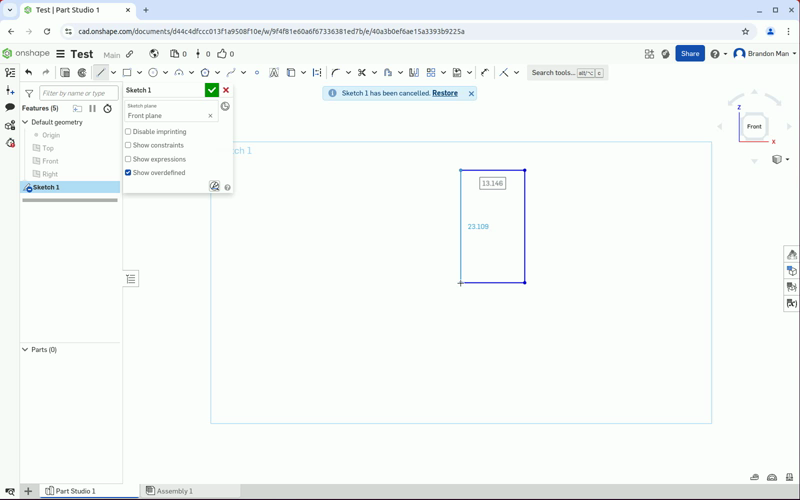
click(460, 282)
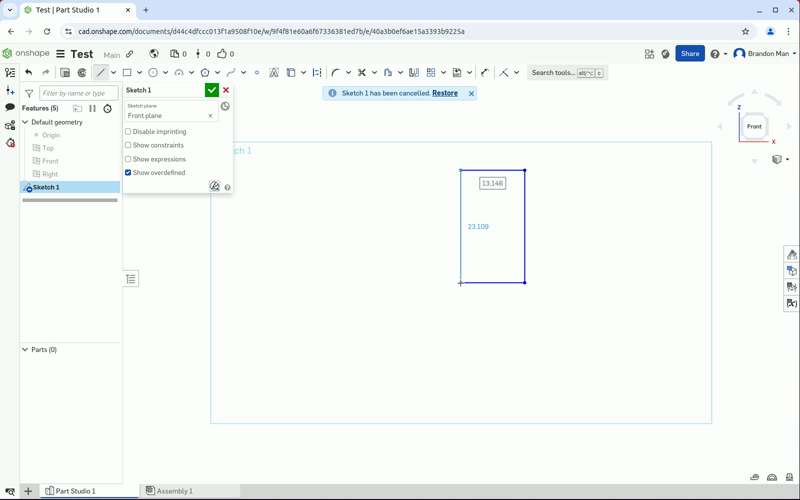
key(esc)
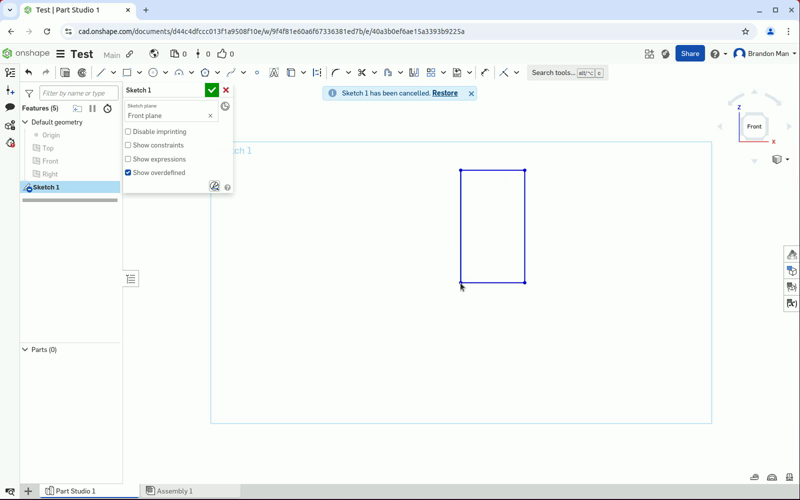
key(l)
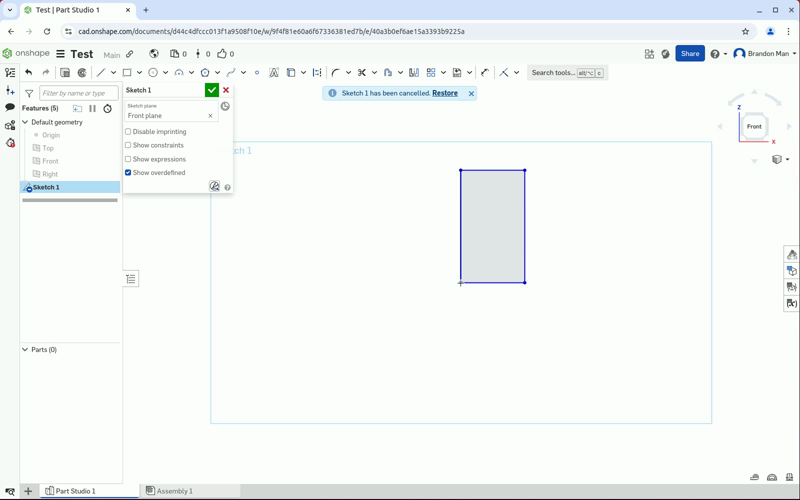
key_down(shift)
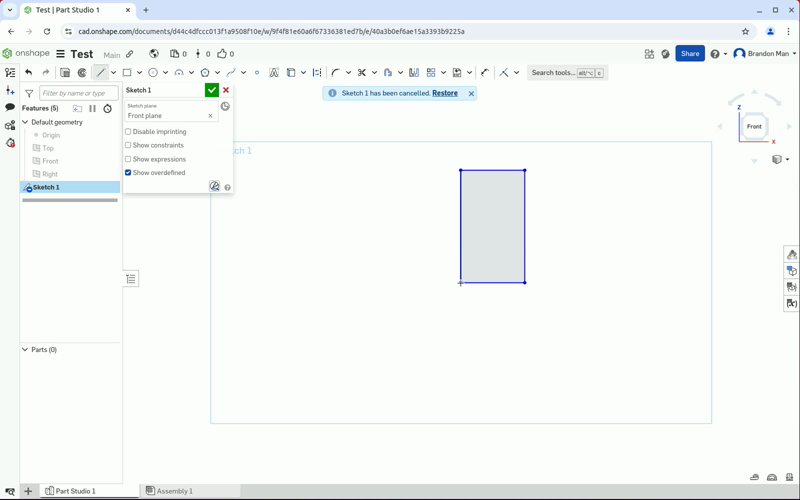
mouse_move(465, 278)
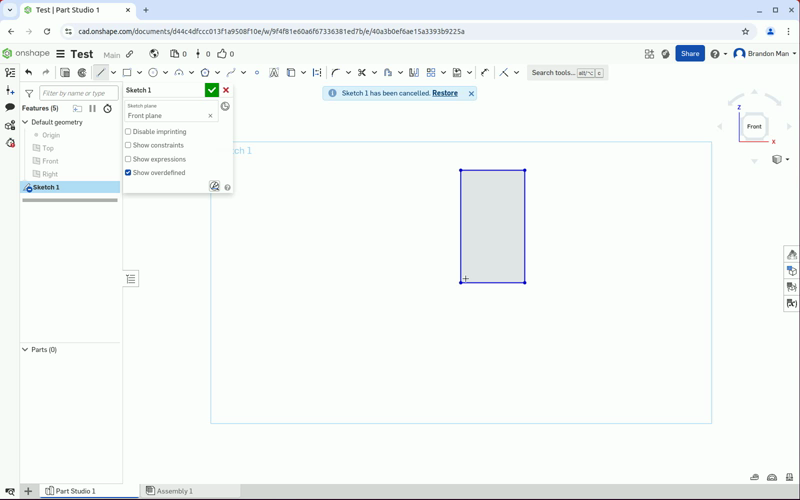
click(465, 278)
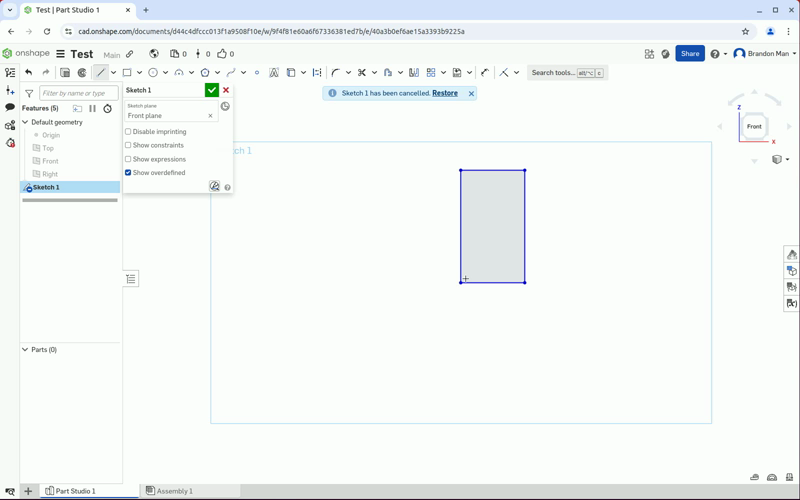
key_up(shift)
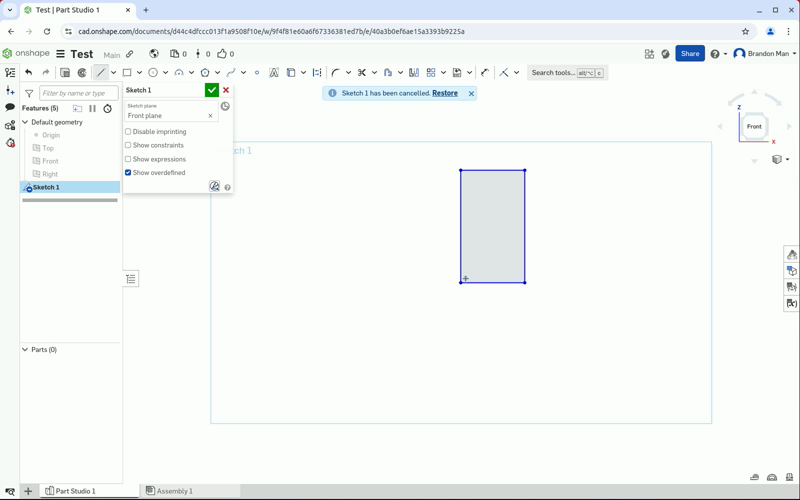
key_down(shift)
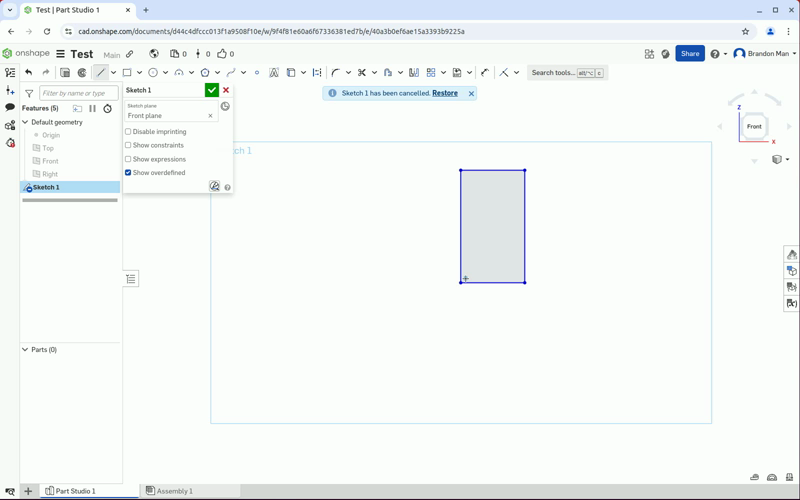
mouse_move(495, 278)
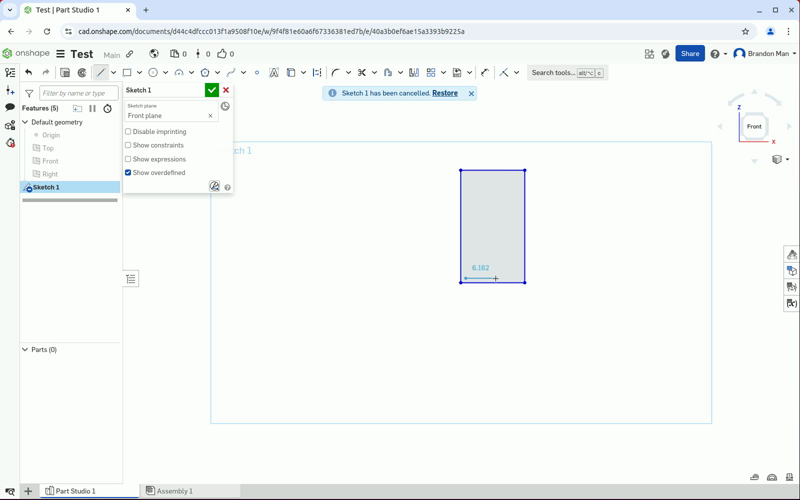
mouse_move(519, 278)
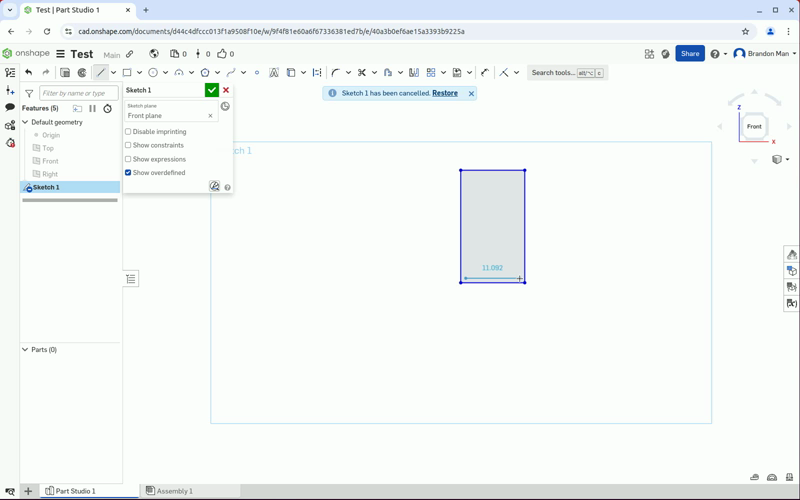
click(519, 278)
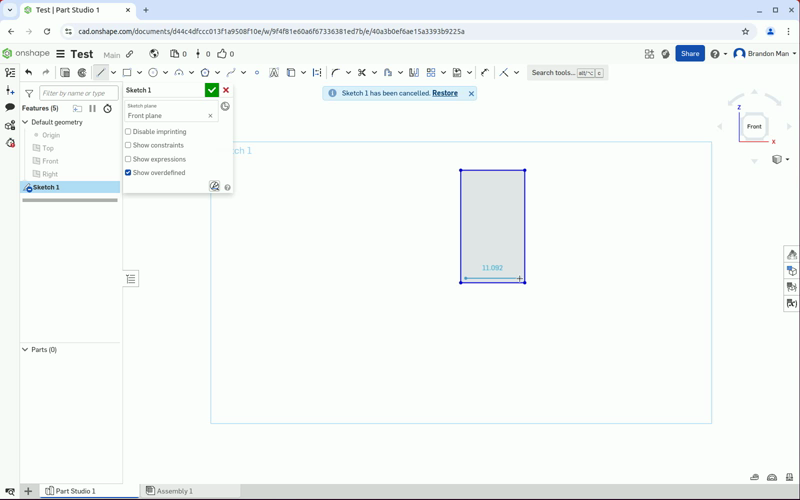
key_up(shift)
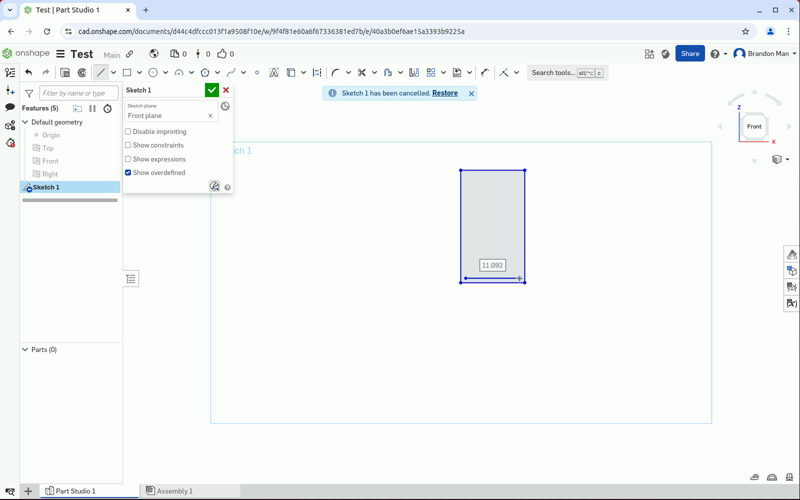
key_down(shift)
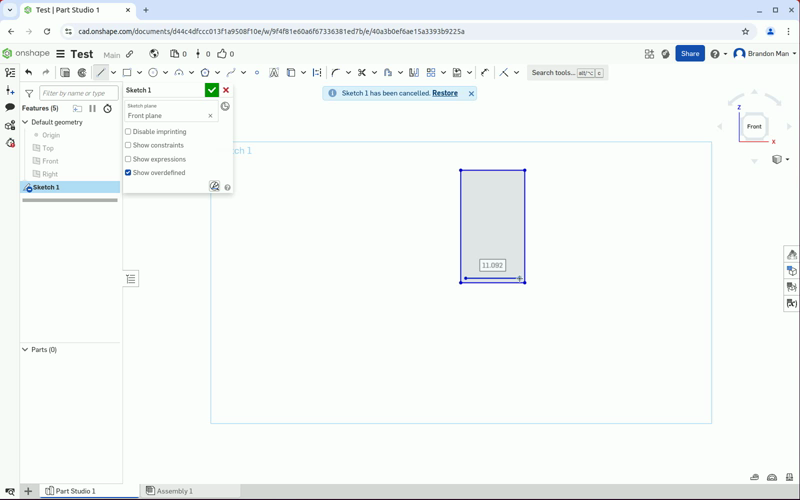
mouse_move(519, 213)
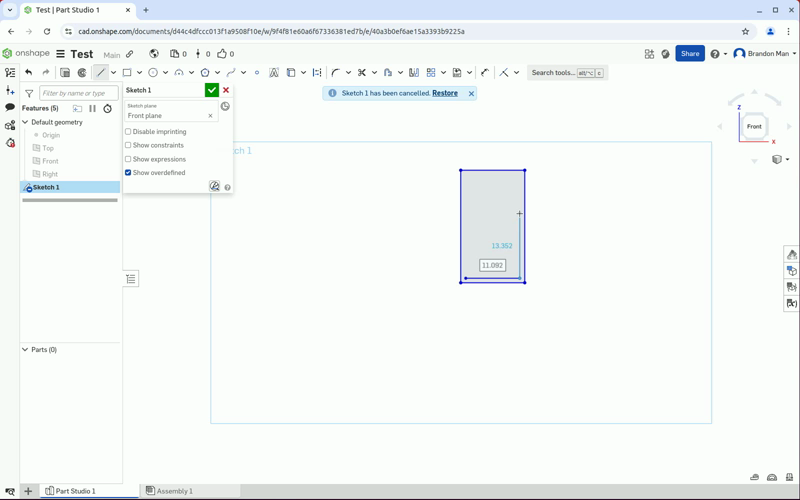
click(519, 213)
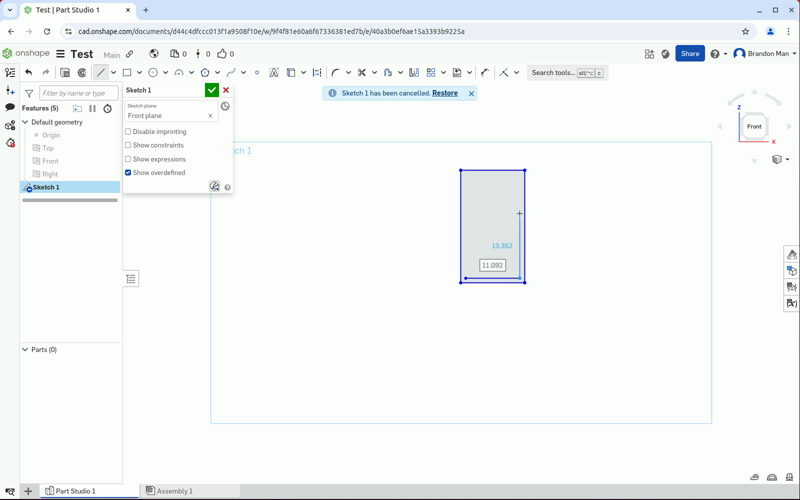
key_up(shift)
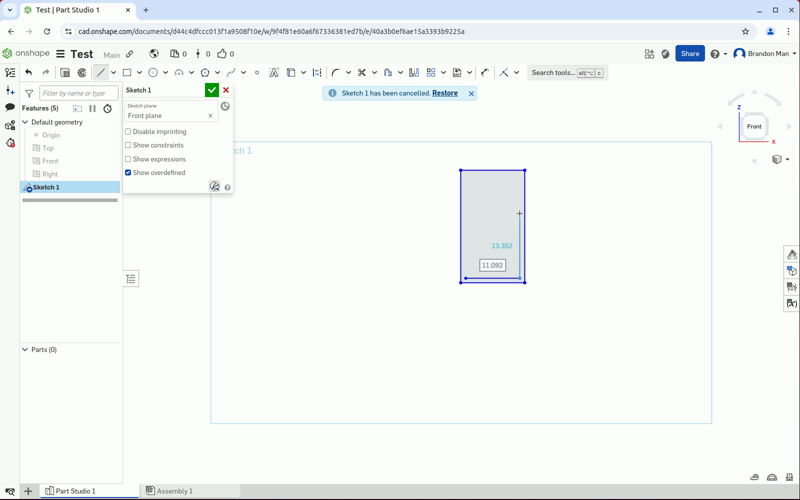
key_down(shift)
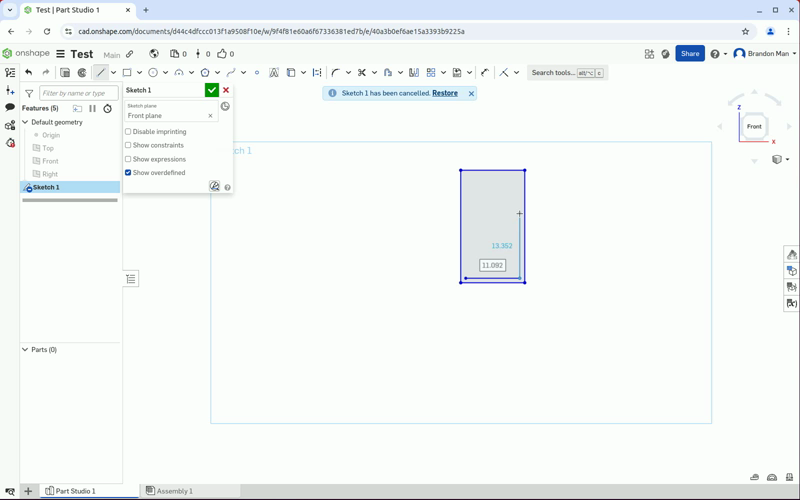
mouse_move(549, 213)
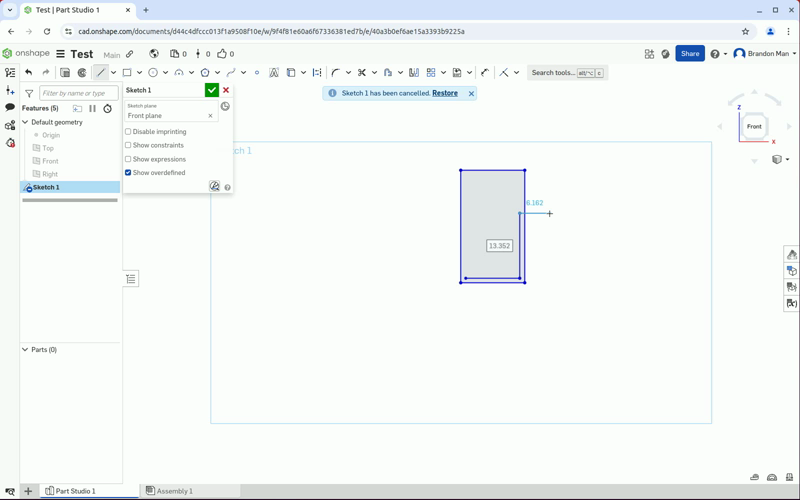
mouse_move(465, 213)
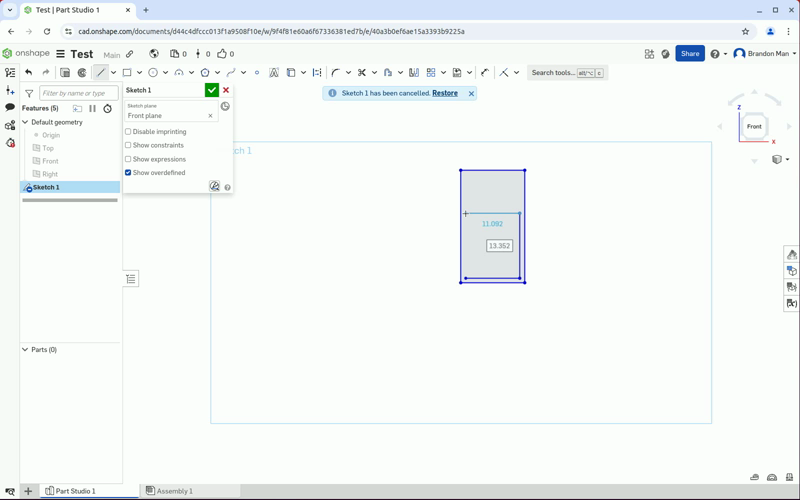
click(465, 213)
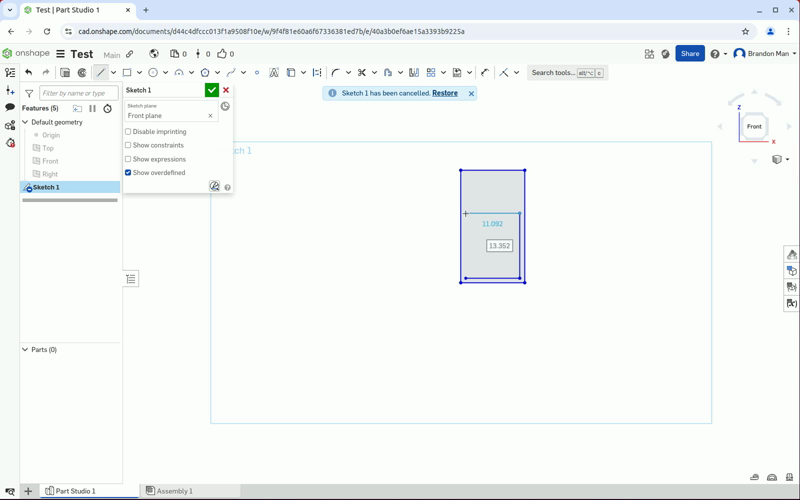
key_up(shift)
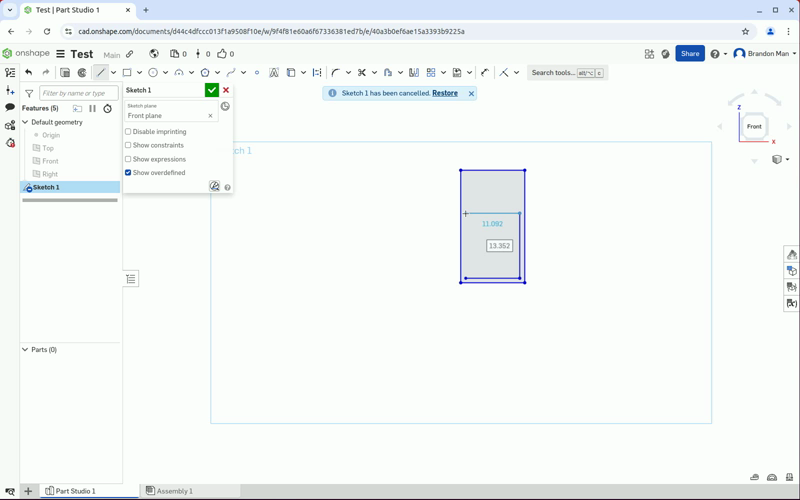
key_down(shift)
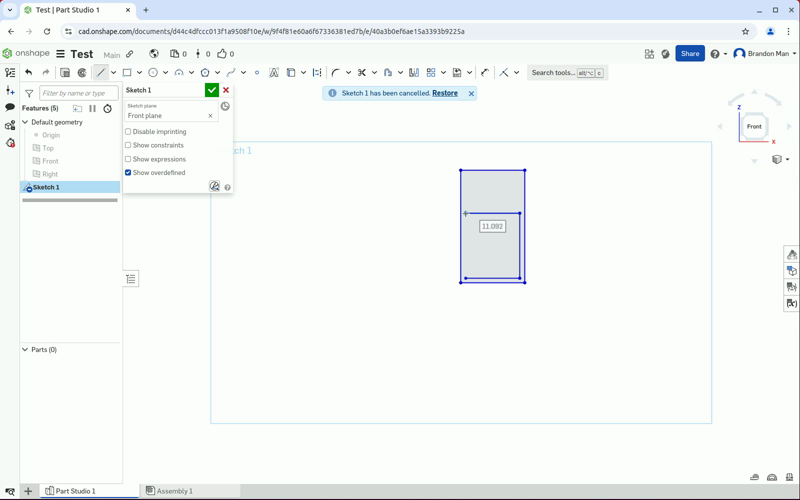
mouse_move(465, 278)
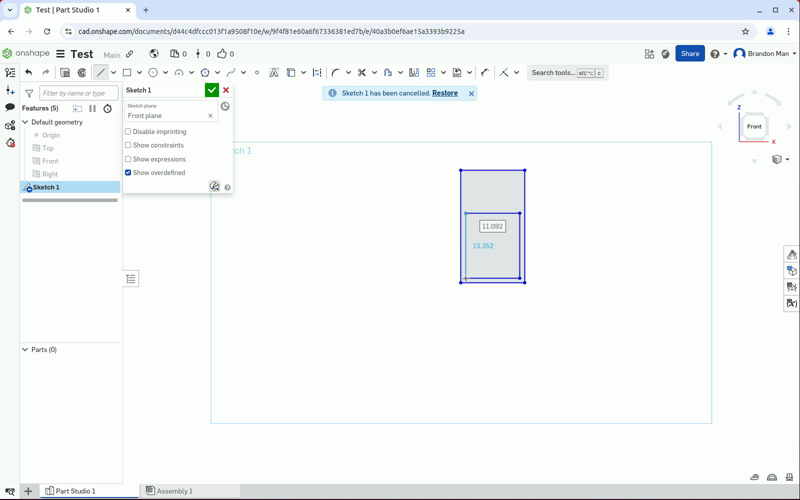
key_up(shift)
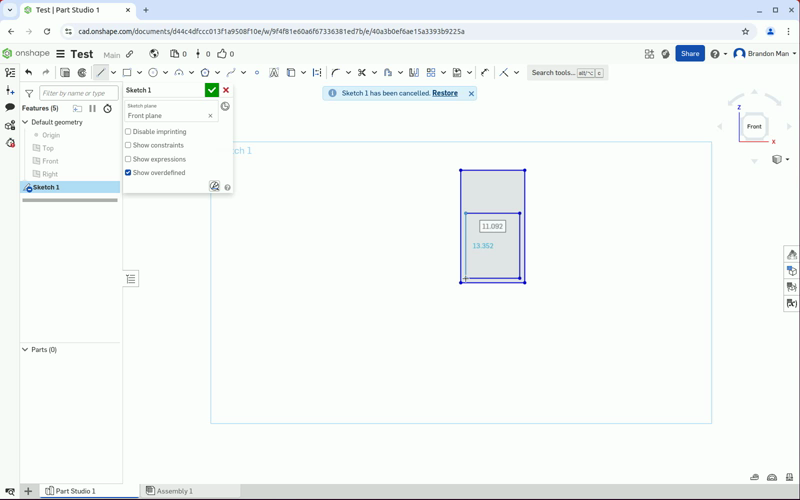
click(465, 278)
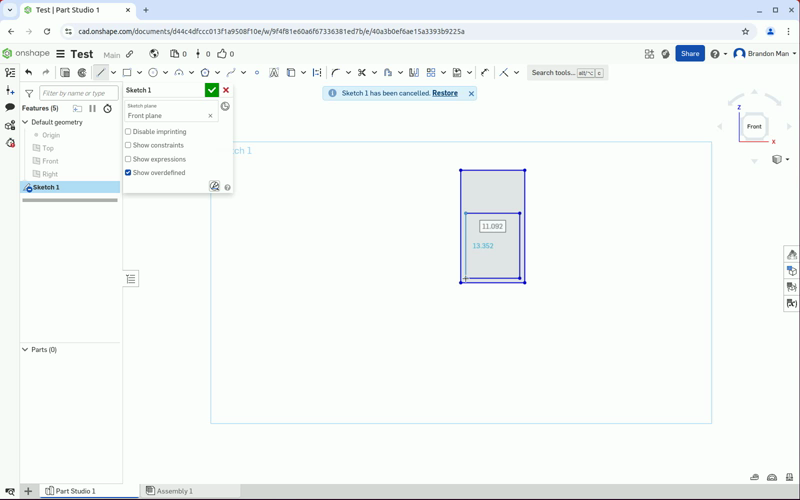
key(esc)
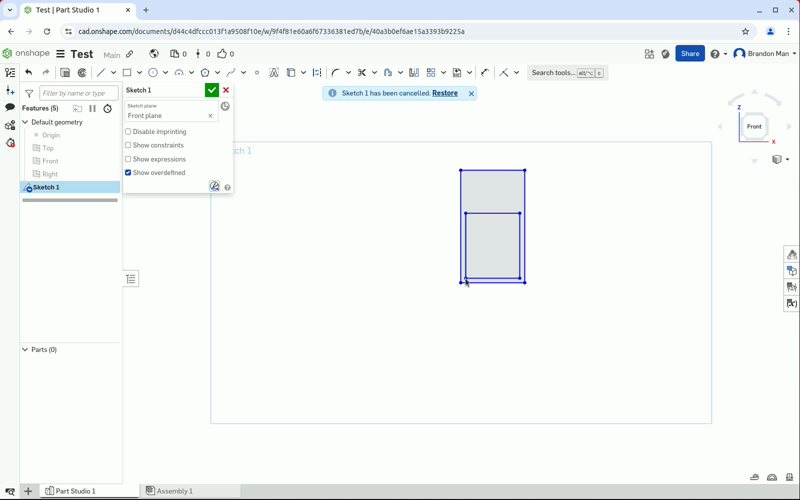
key(l)
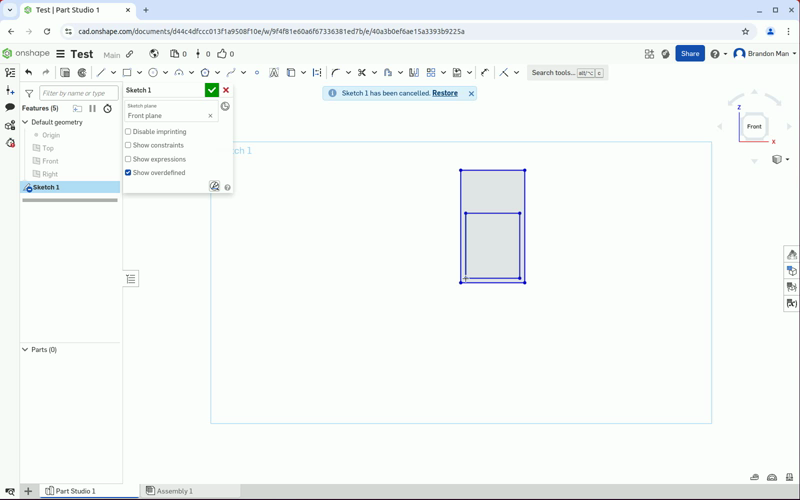
key_down(shift)
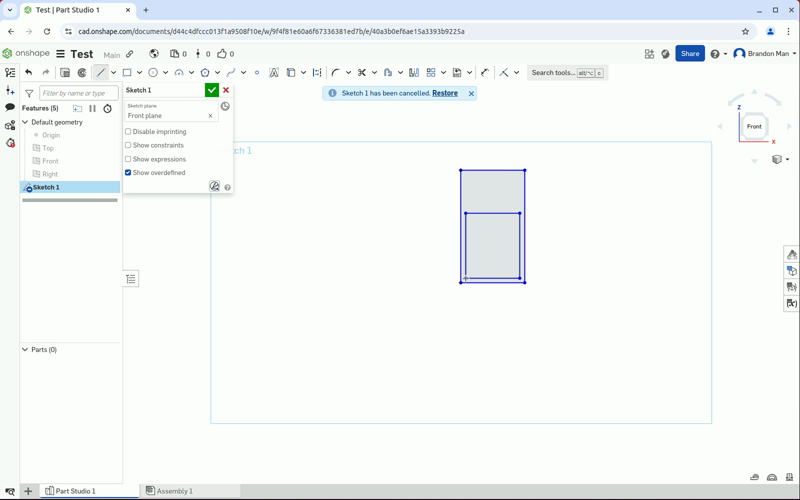
mouse_move(465, 207)
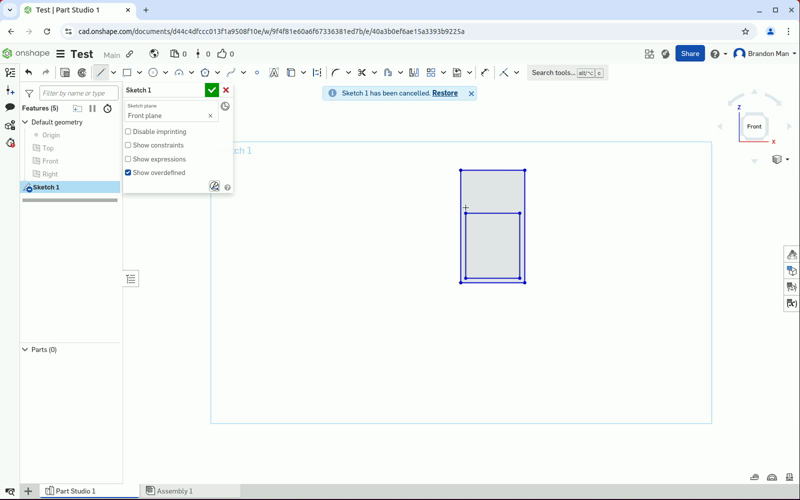
click(465, 207)
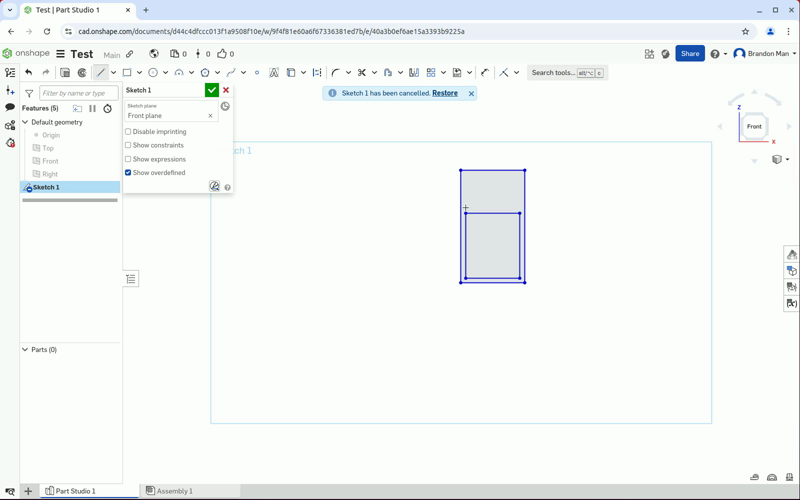
key_up(shift)
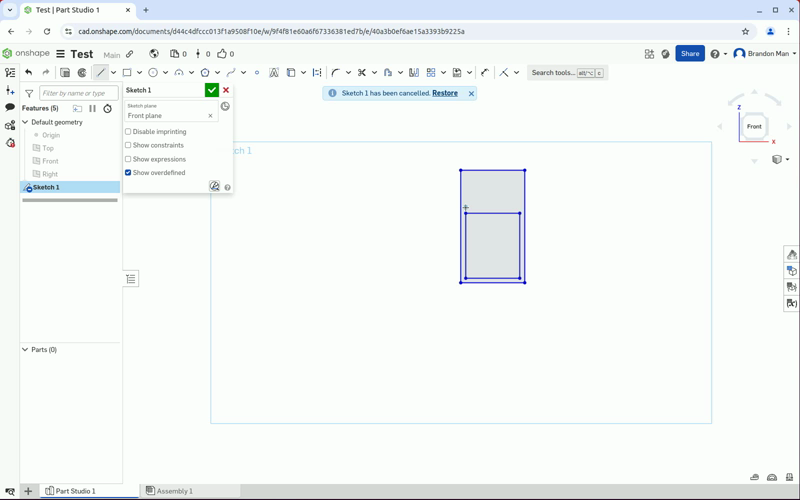
key_down(shift)
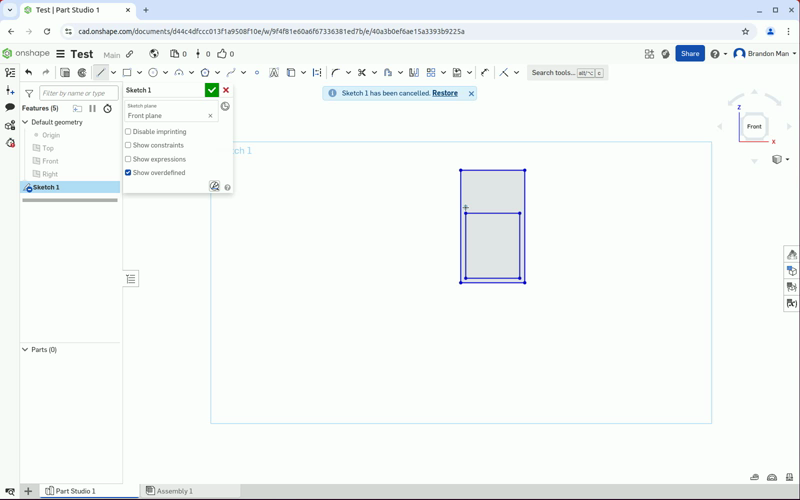
mouse_move(495, 207)
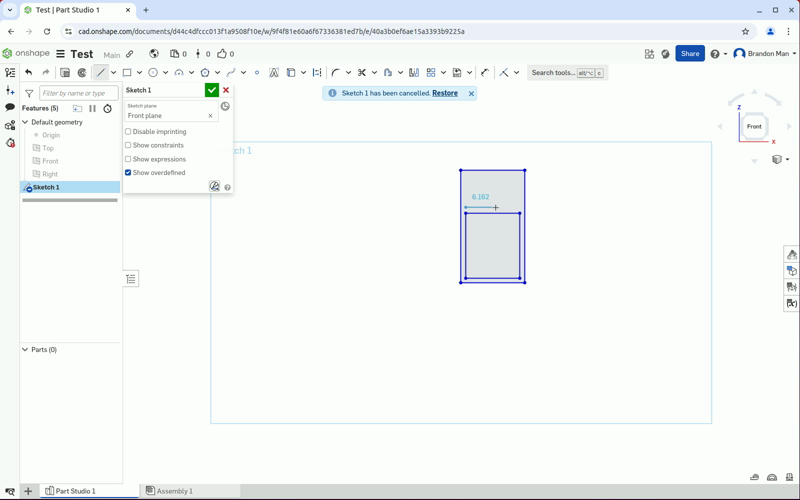
mouse_move(519, 207)
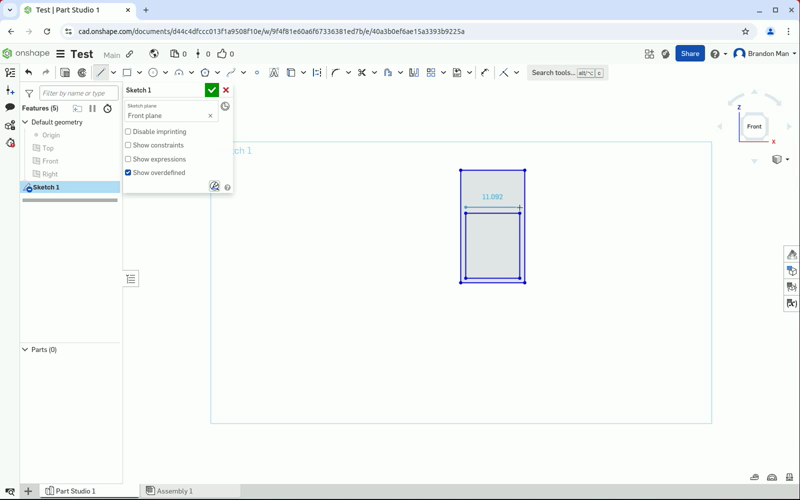
click(519, 207)
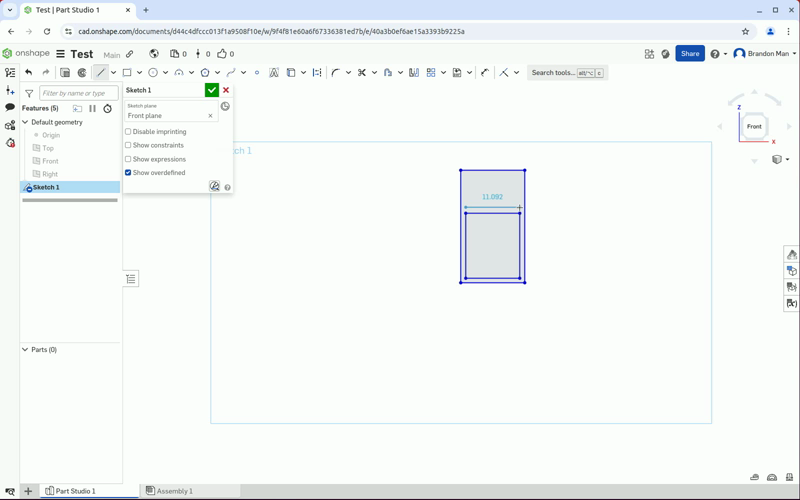
key_up(shift)
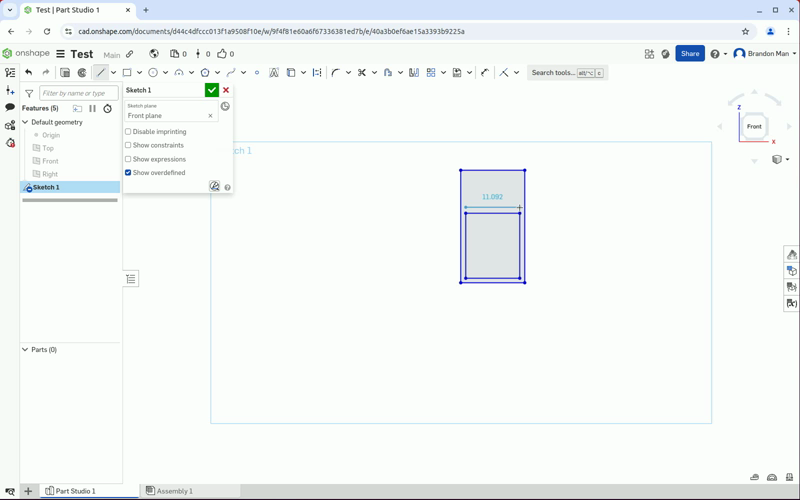
key_down(shift)
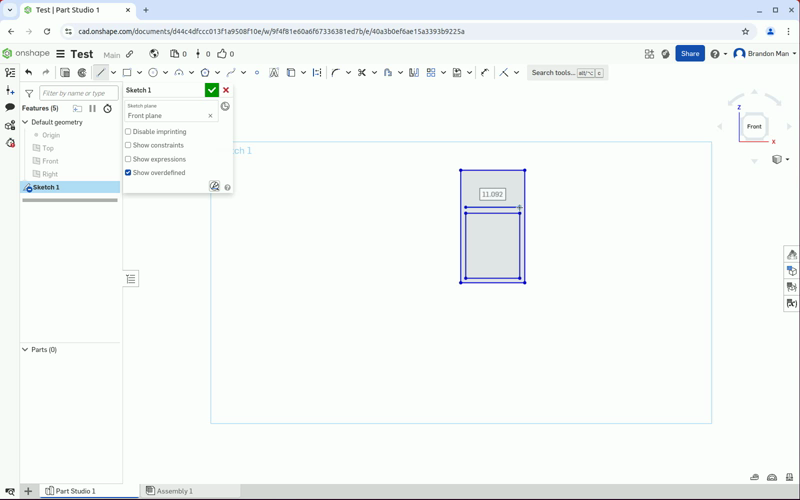
mouse_move(549, 207)
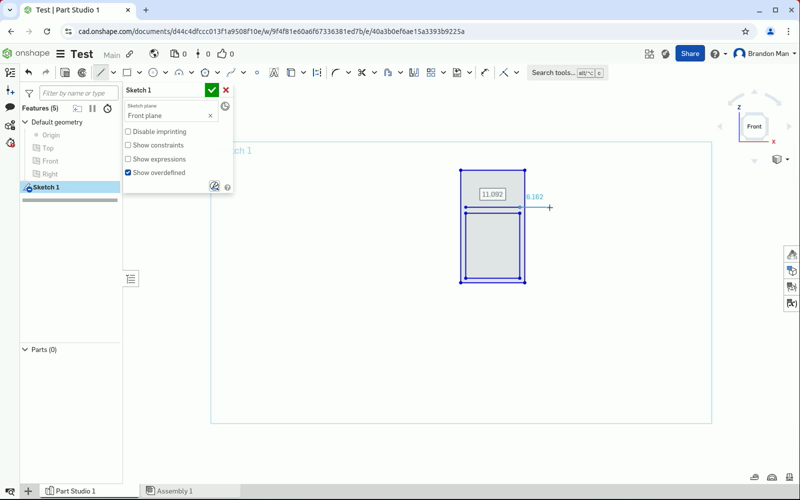
mouse_move(519, 175)
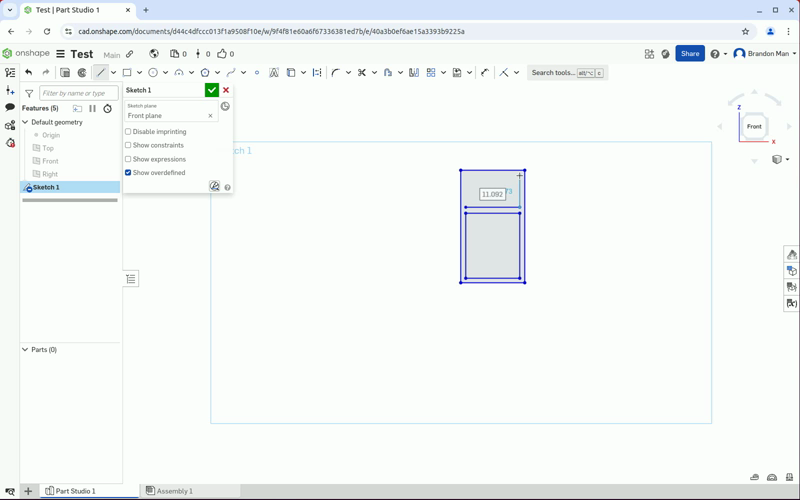
click(519, 175)
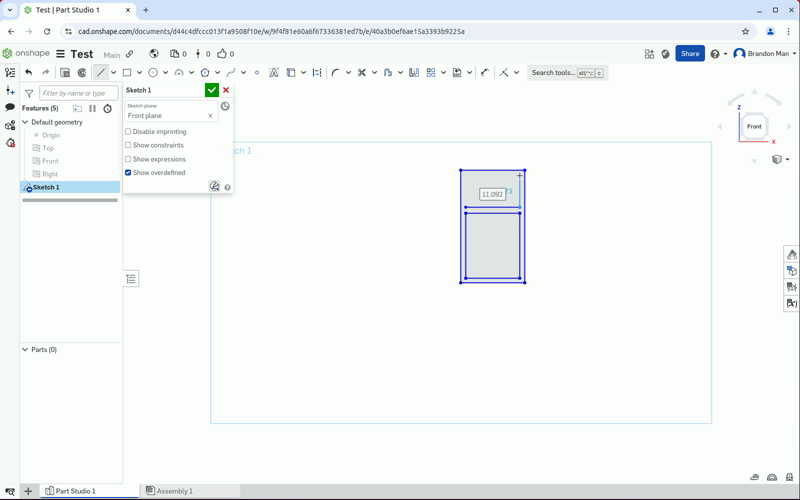
key_up(shift)
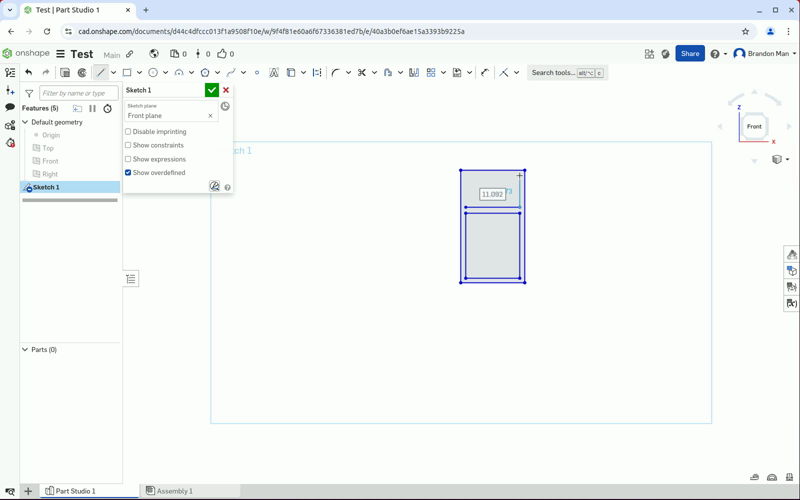
key_down(shift)
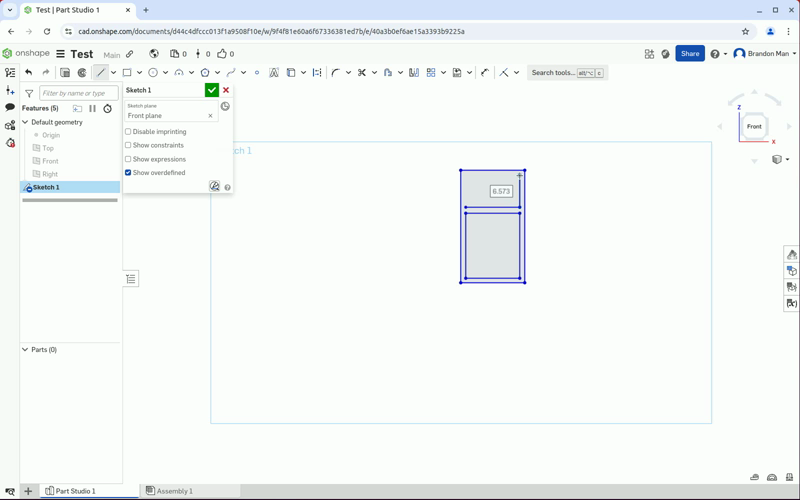
mouse_move(549, 175)
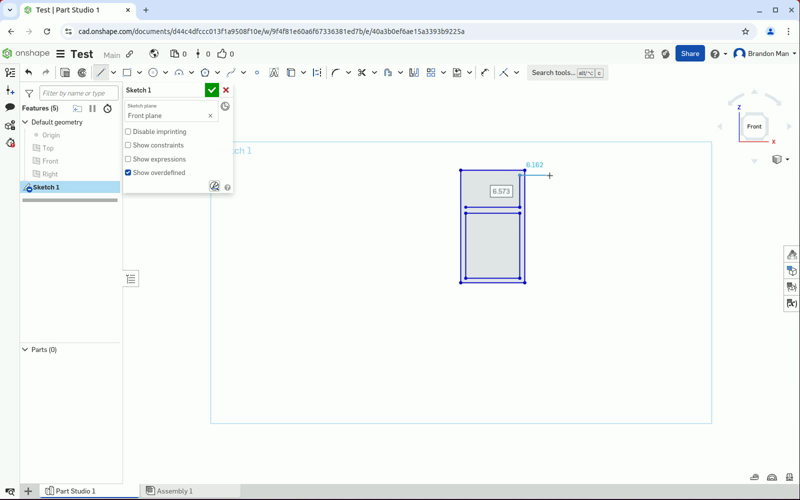
mouse_move(465, 175)
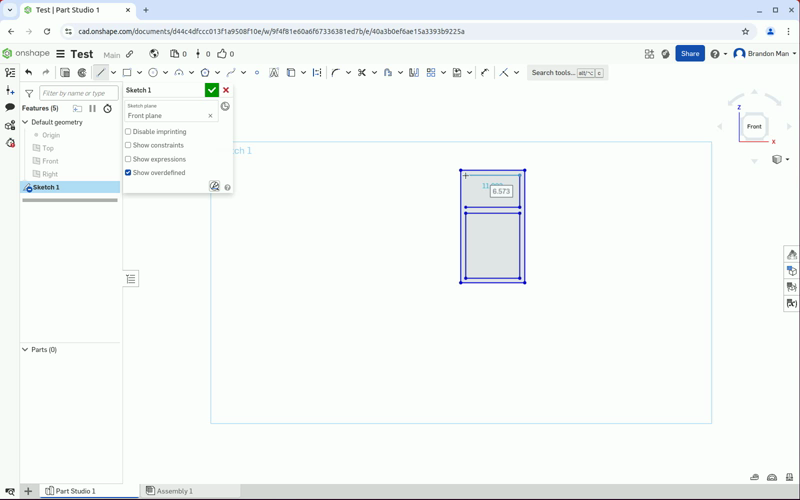
click(465, 175)
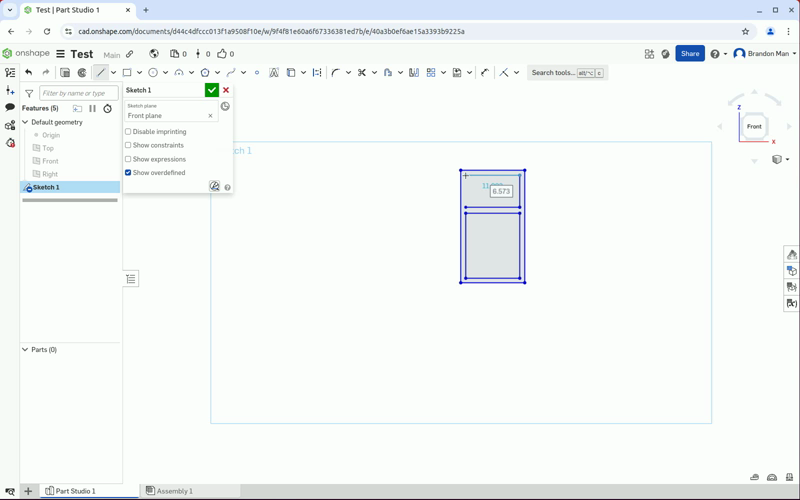
key_up(shift)
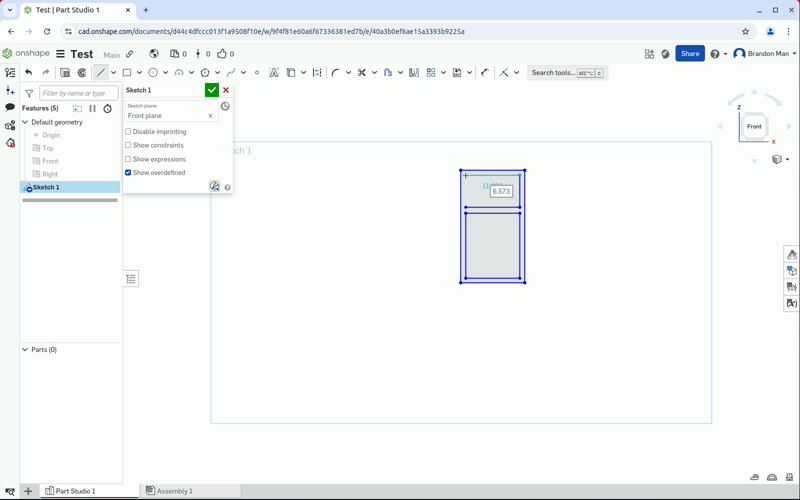
mouse_move(495, 175)
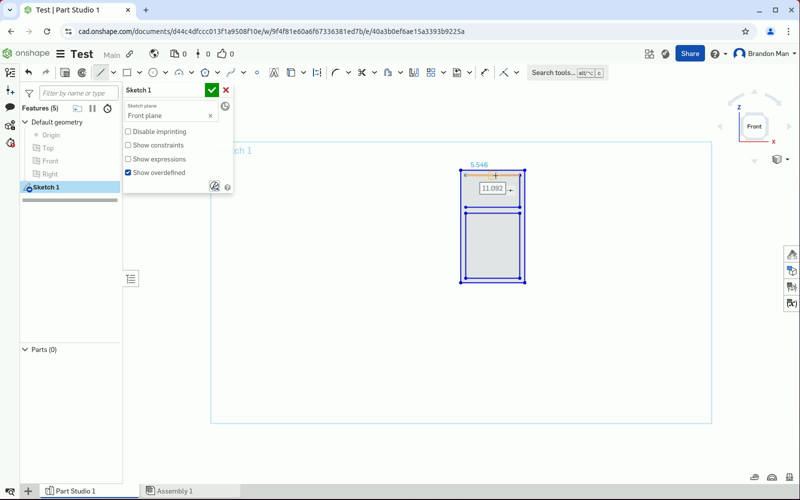
key_down(shift)
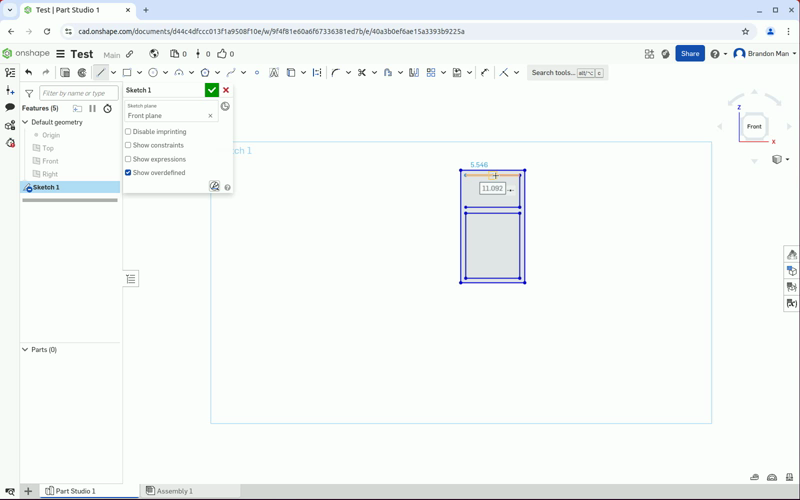
mouse_move(465, 207)
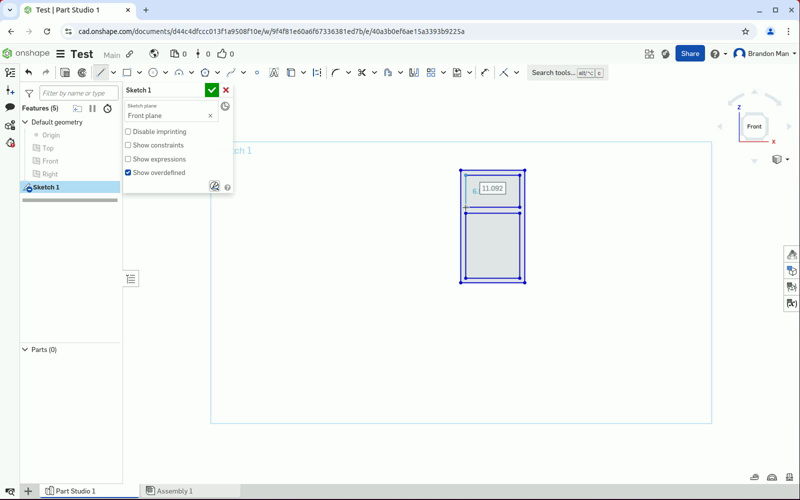
key_up(shift)
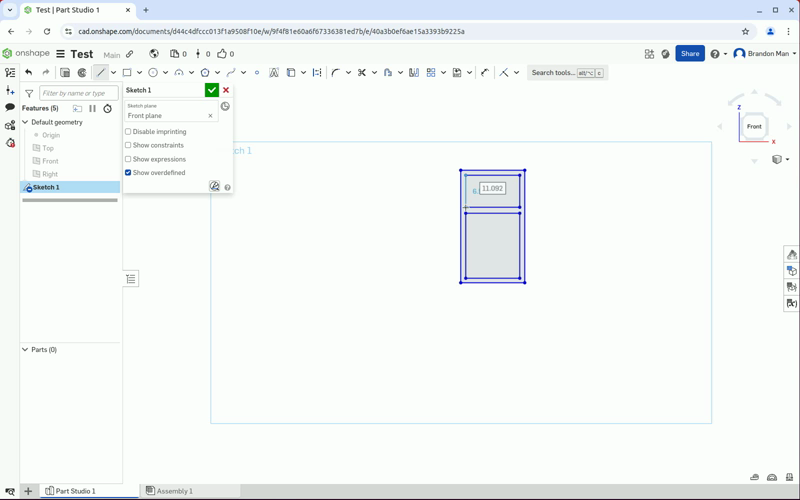
click(465, 207)
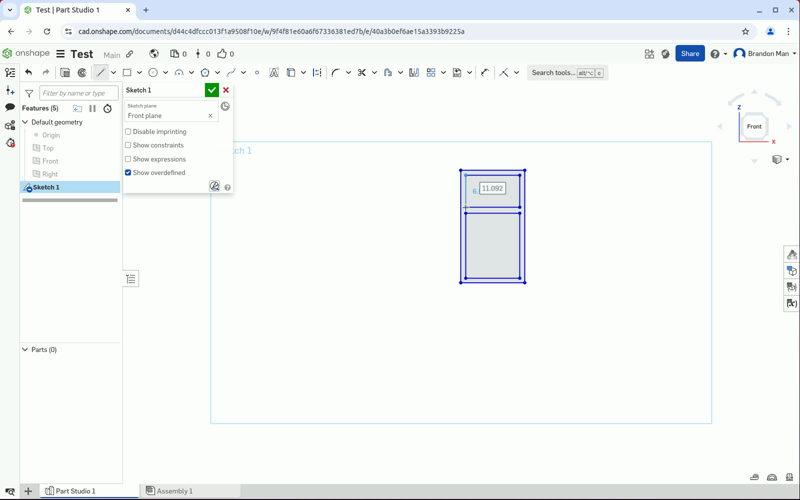
key(esc)
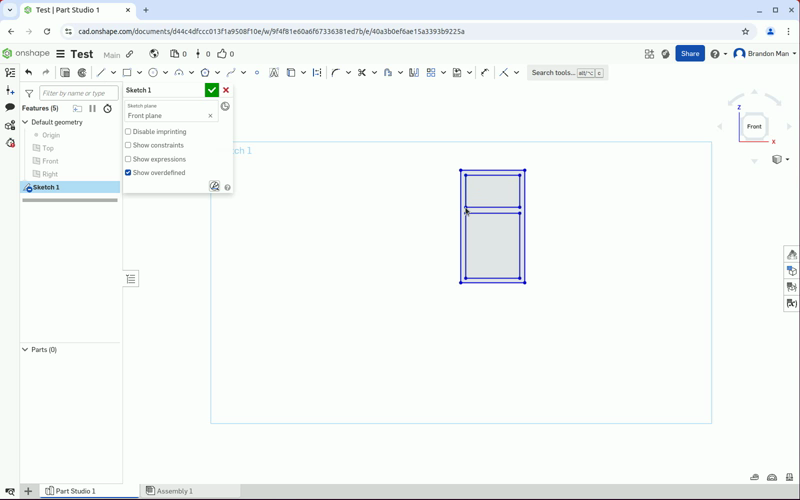
mouse_move(465, 209)
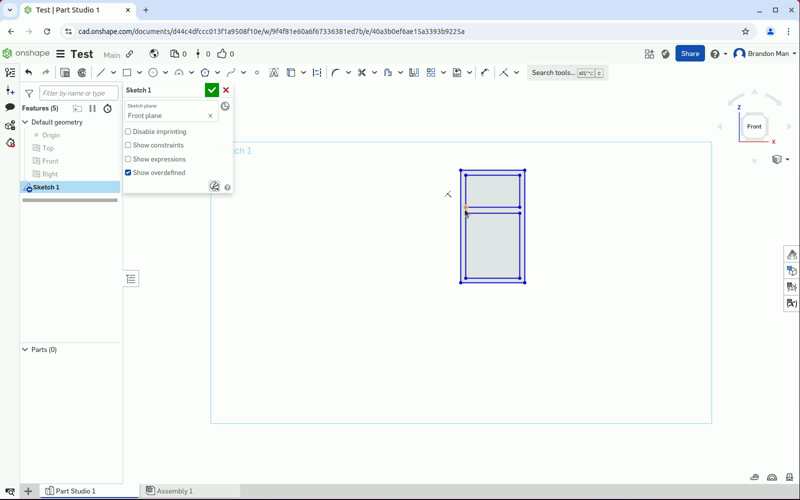
click(465, 209)
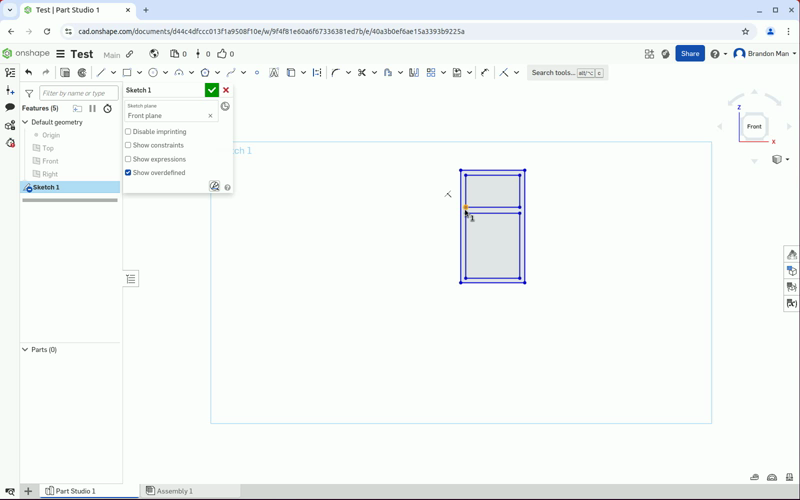
mouse_move(73, 352)
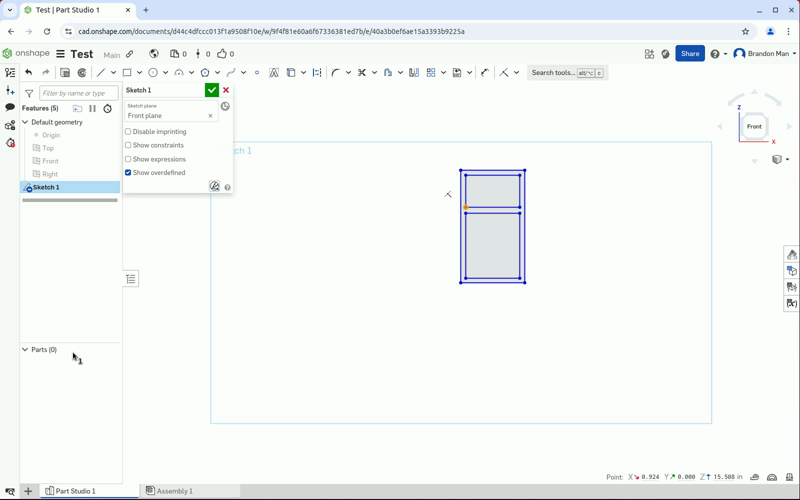
key(shift+y)
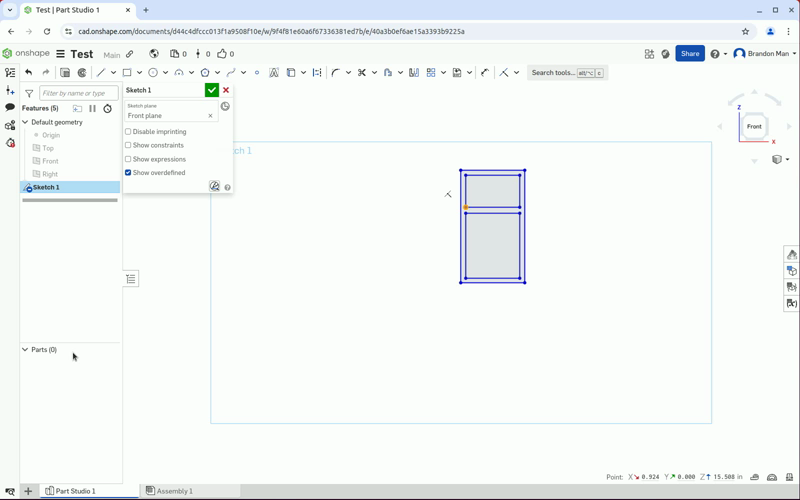
key(shift+e)
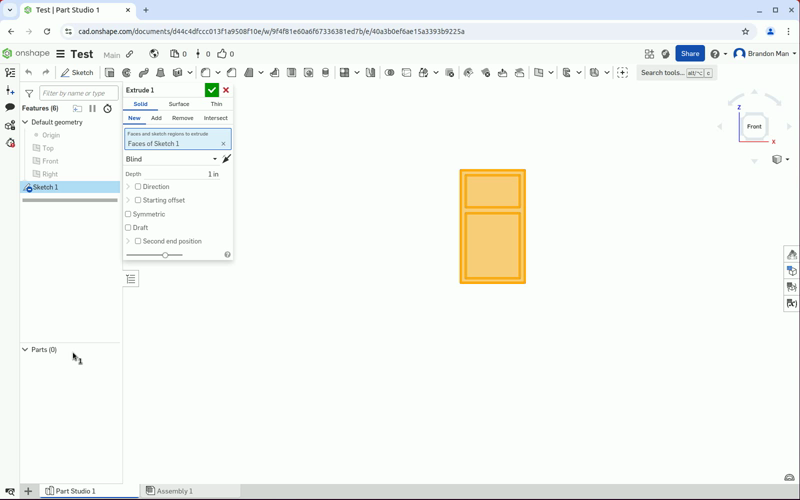
mouse_move(143, 106)
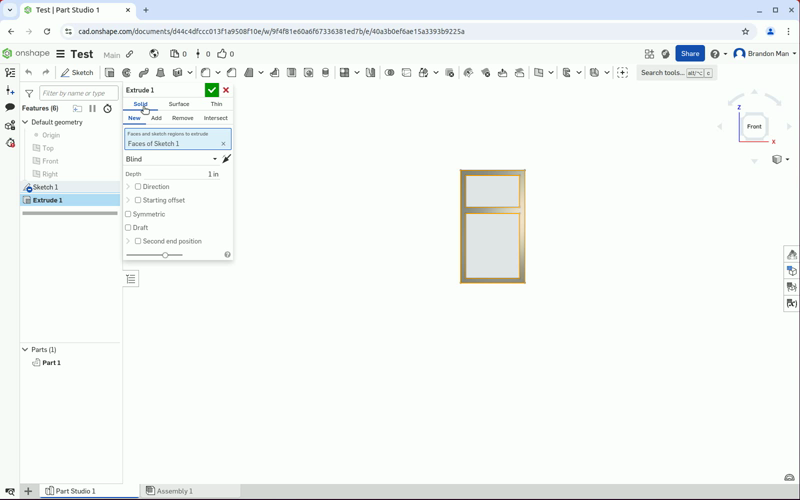
click(143, 106)
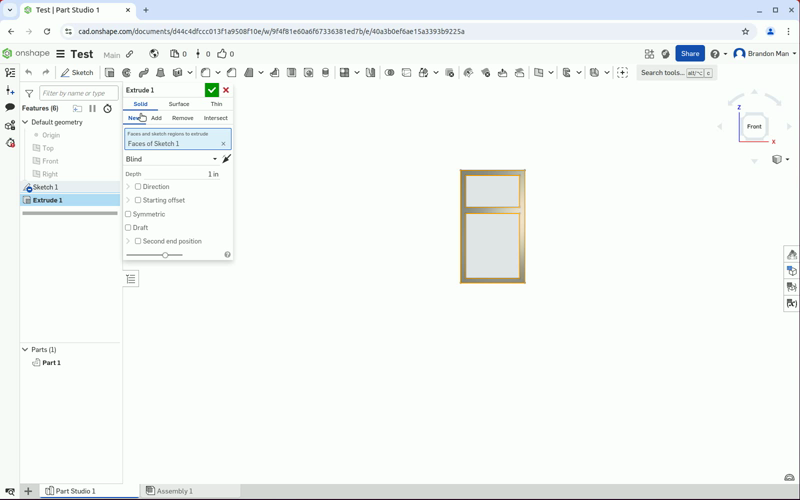
mouse_move(137, 120)
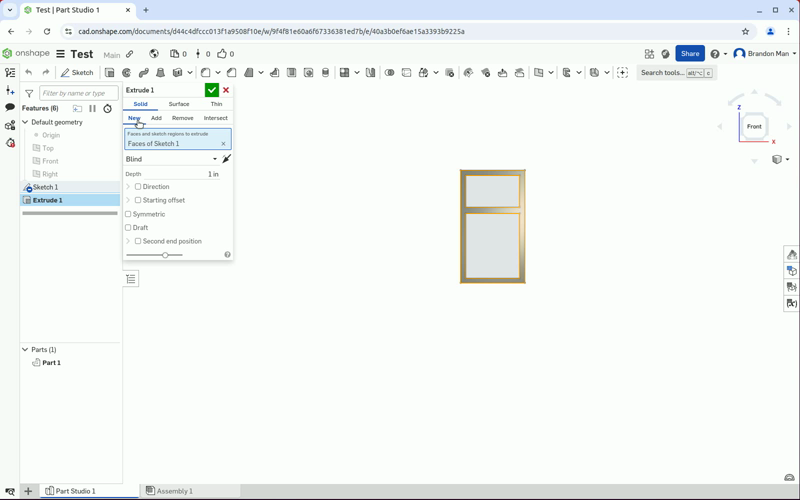
click(137, 120)
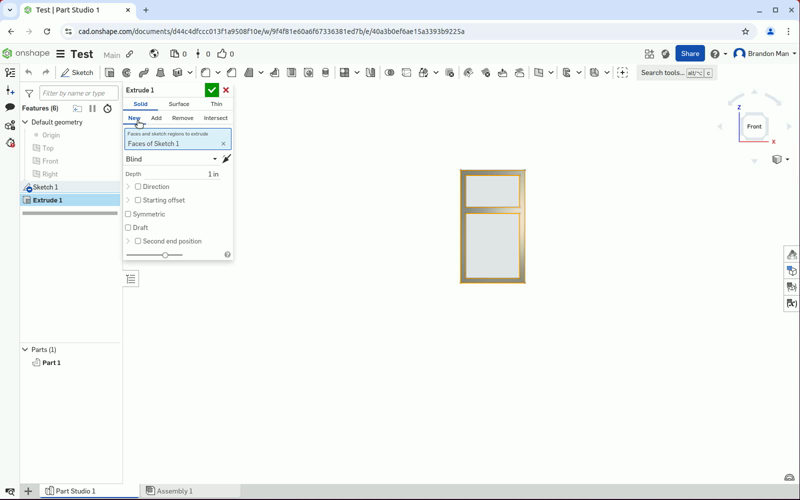
key(tab, 4)
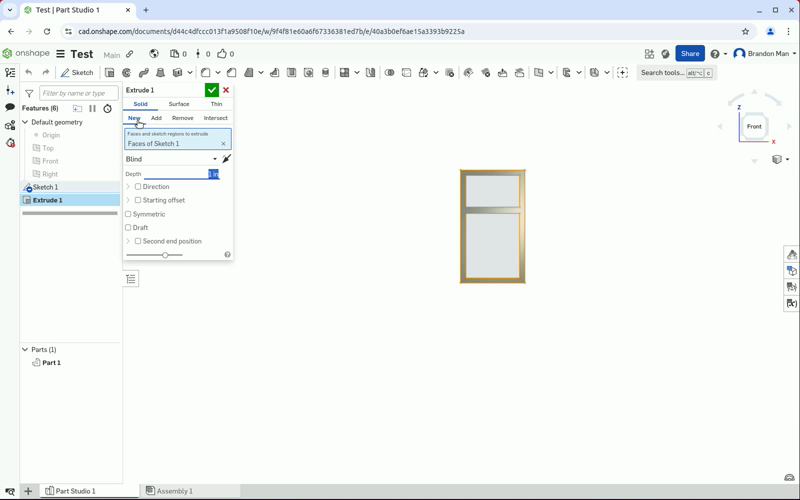
text(1.204)
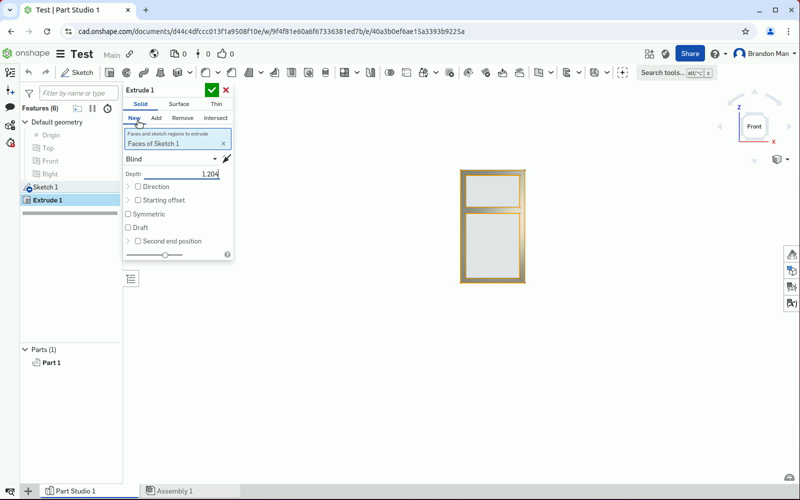
key(enter)
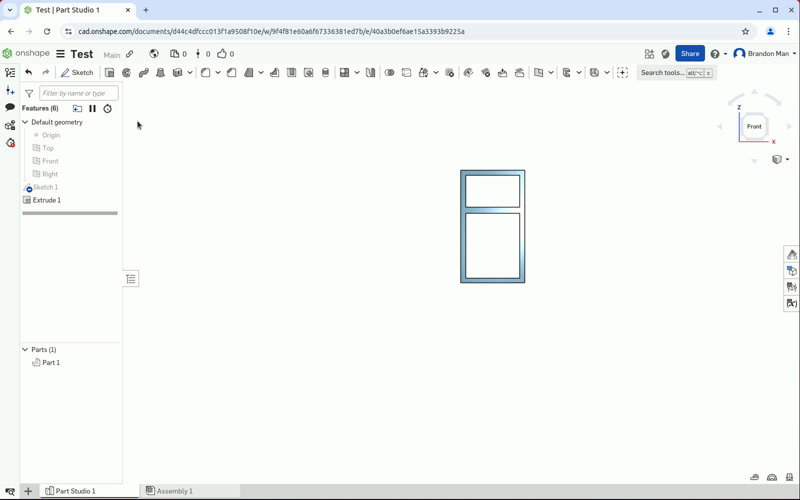
key(shift+h)
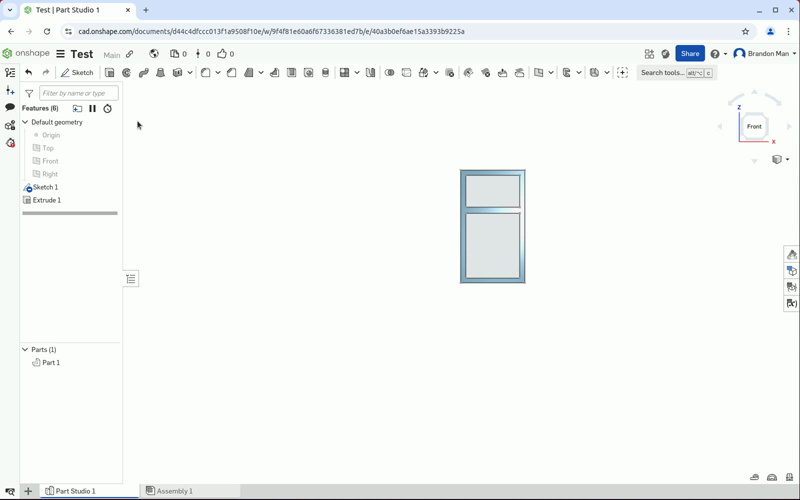
key(shift+h)
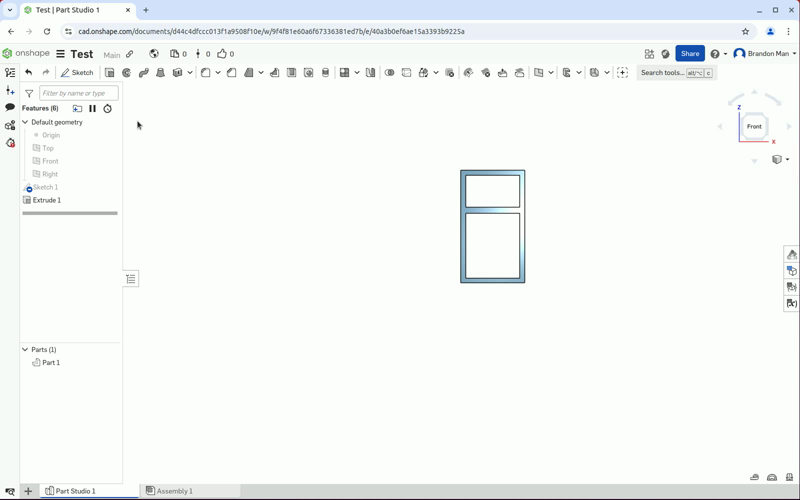
mouse_move(73, 189)
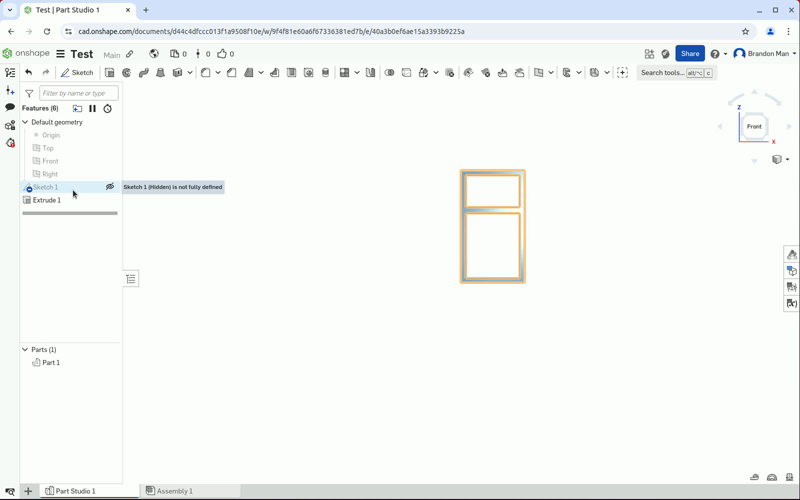
click(73, 189)
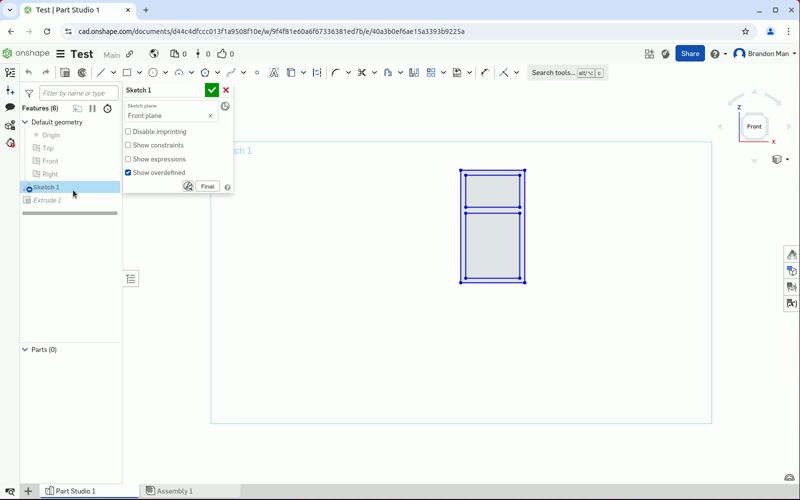
mouse_move(229, 92)
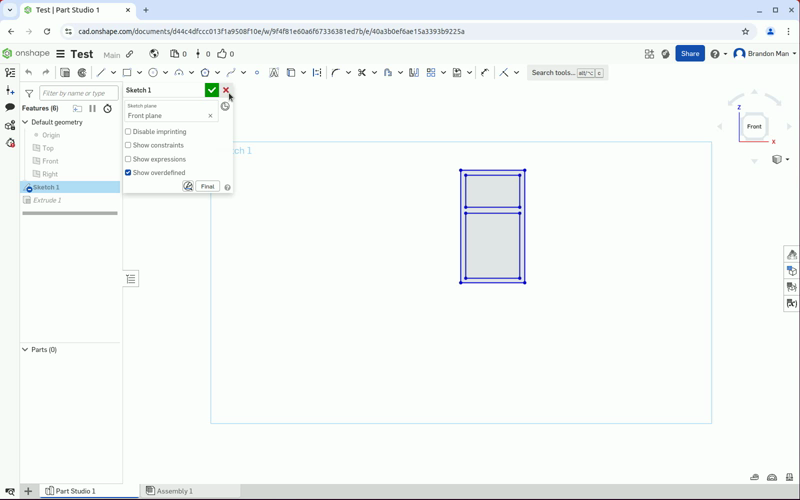
click(229, 92)
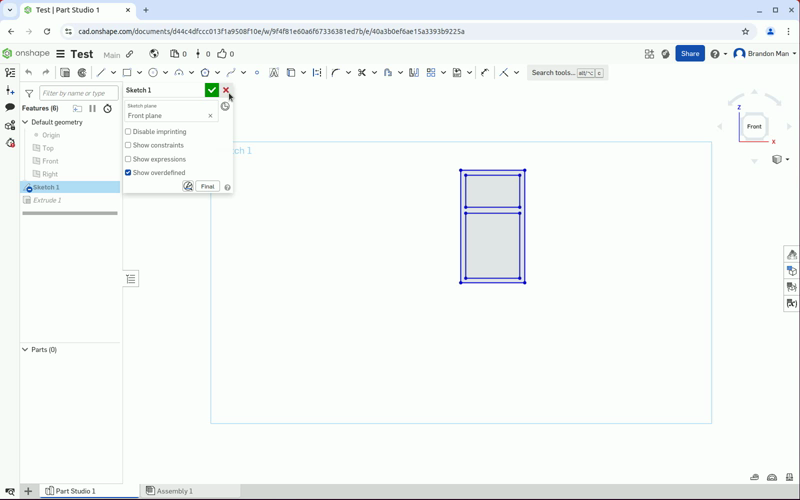
key(shift+s)
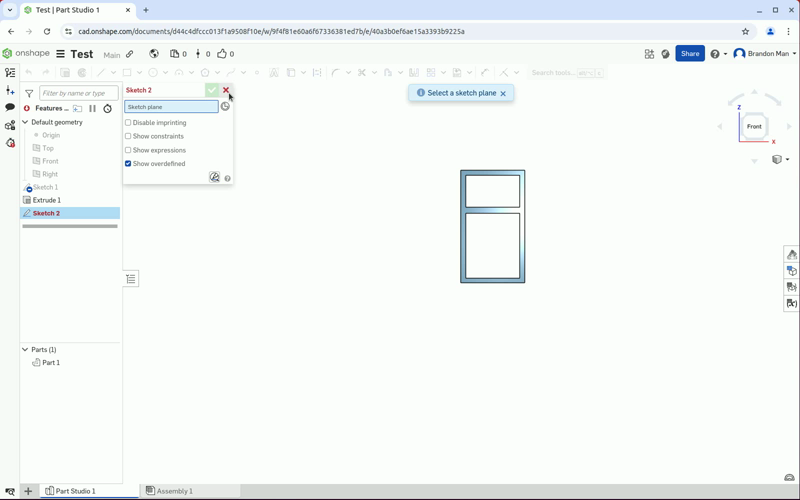
mouse_move(73, 163)
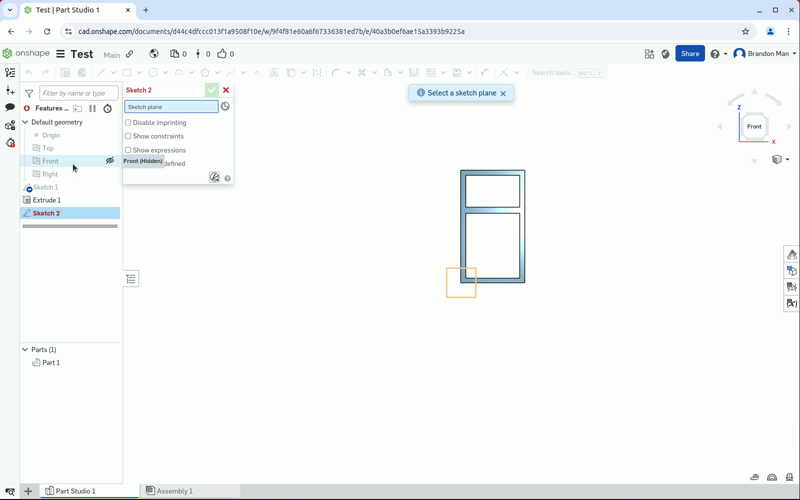
click(73, 163)
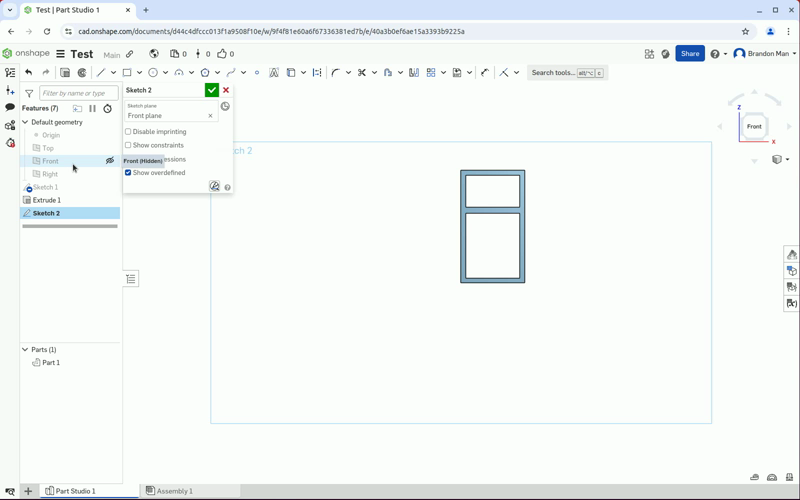
mouse_move(73, 352)
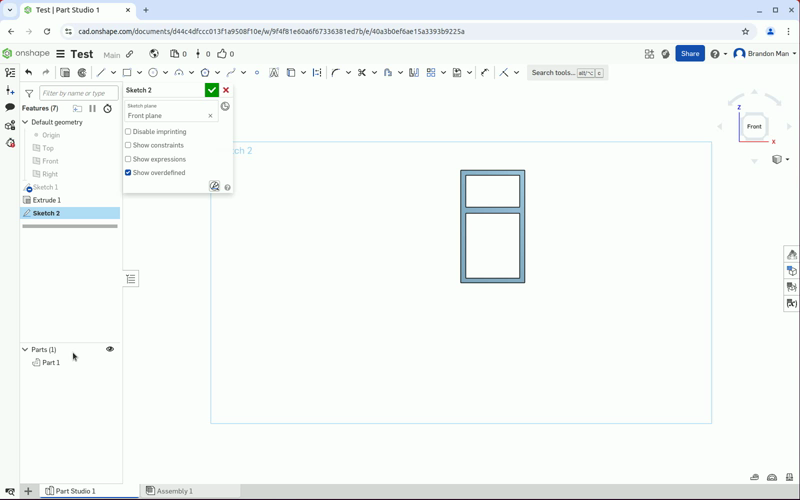
key(y)
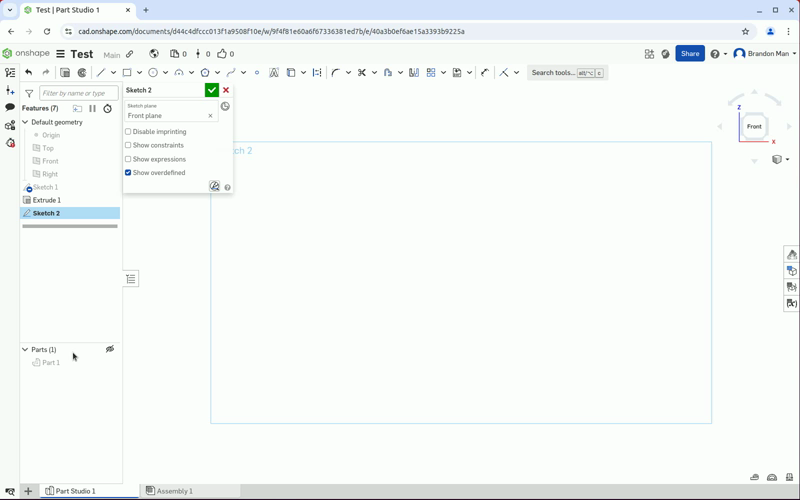
key(l)
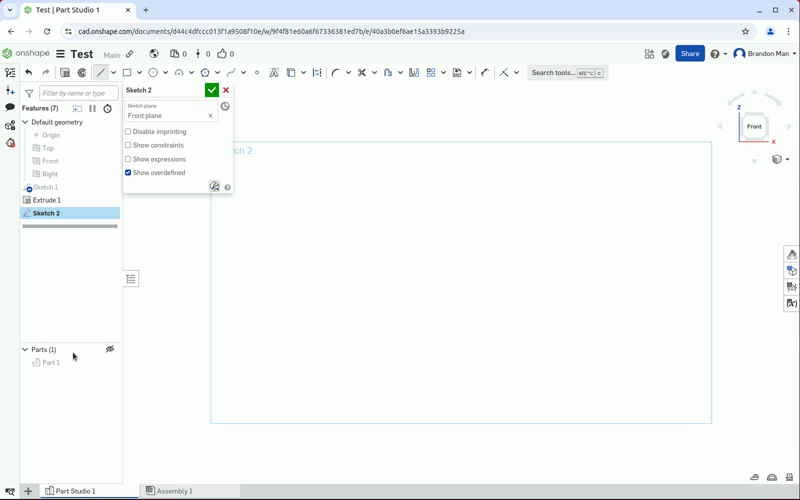
key_down(shift)
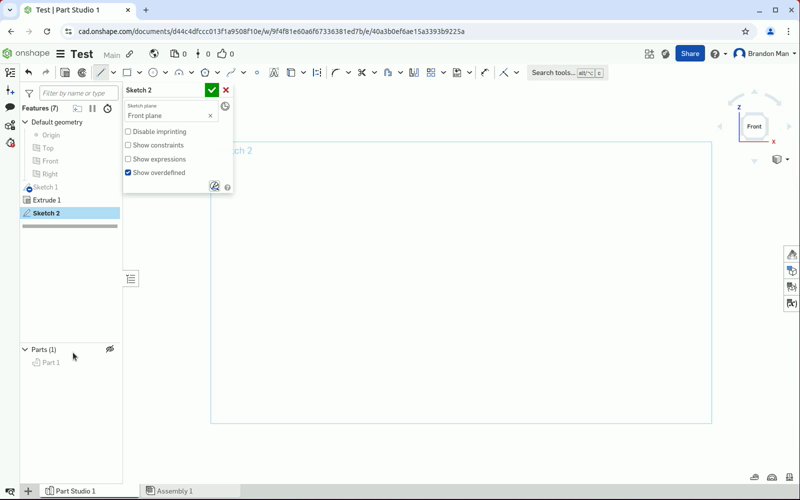
mouse_move(492, 207)
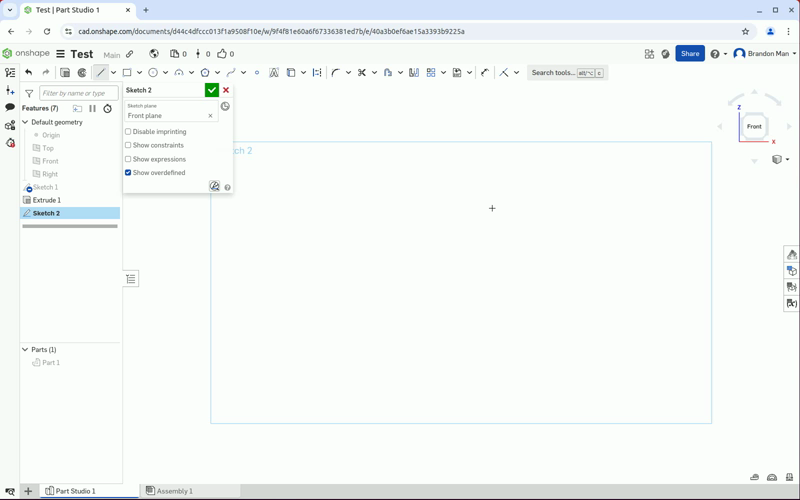
click(492, 207)
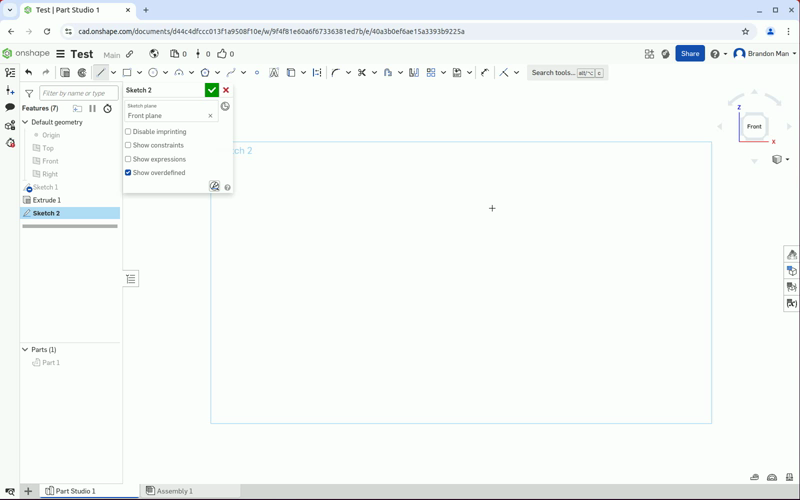
key_up(shift)
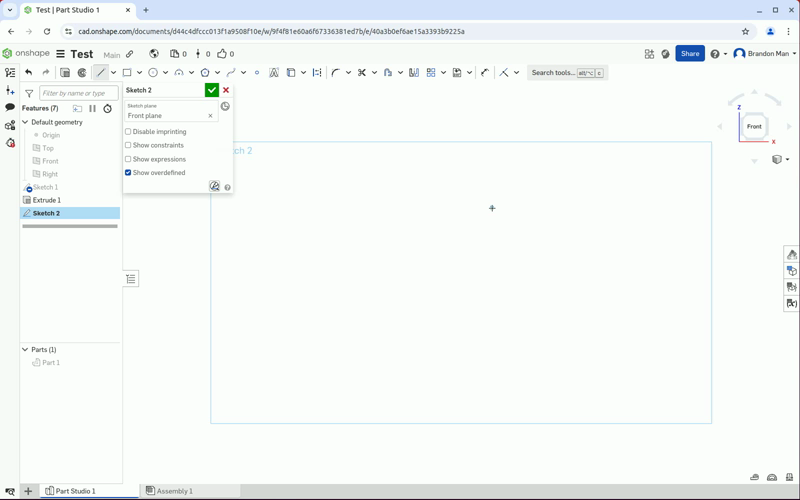
key_down(shift)
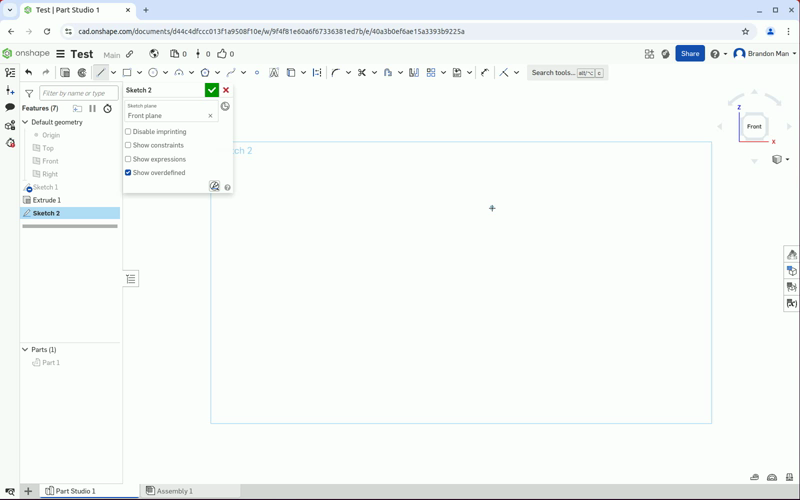
mouse_move(522, 207)
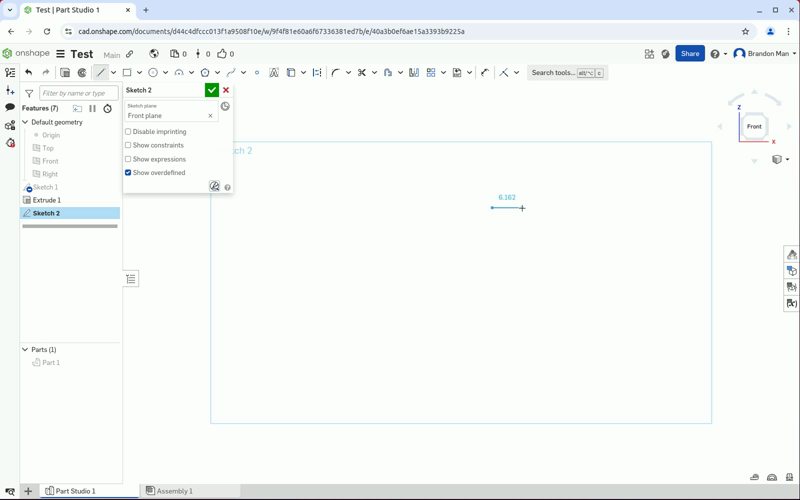
mouse_move(494, 207)
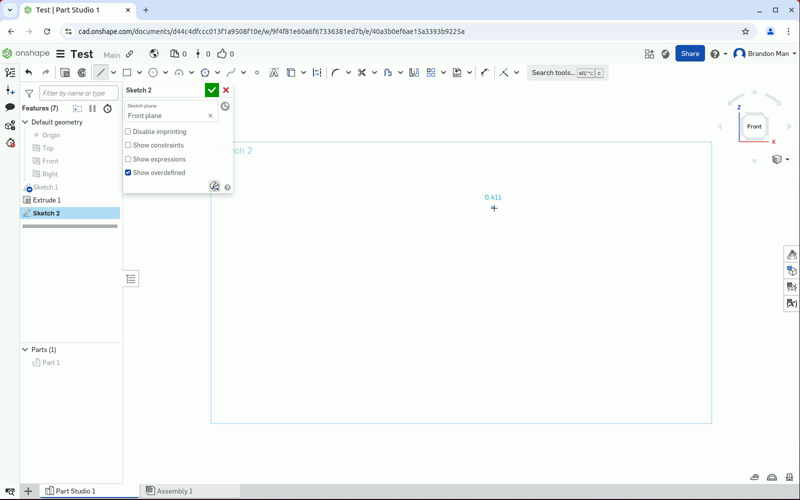
scroll(6)
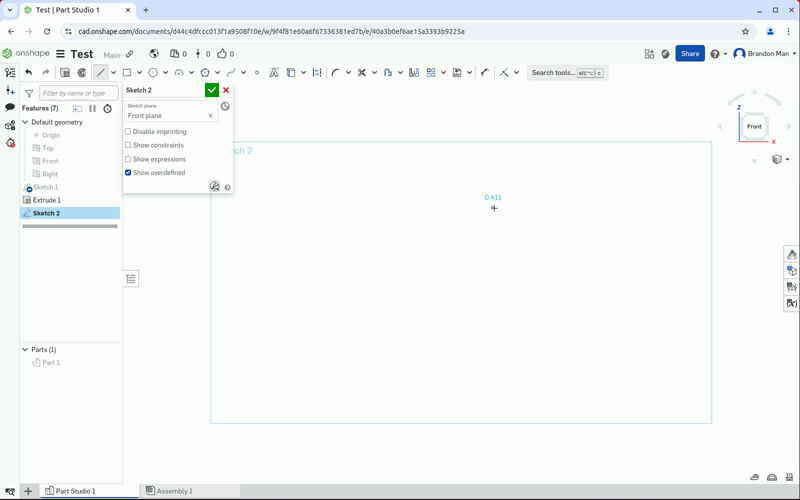
scroll(6)
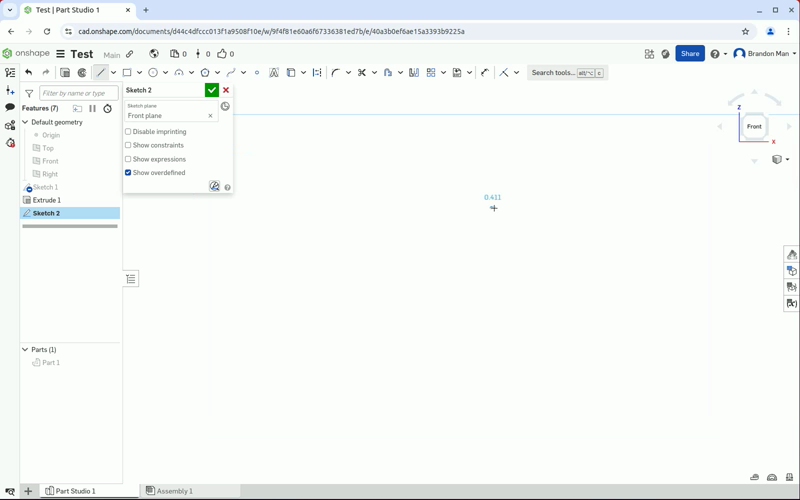
scroll(6)
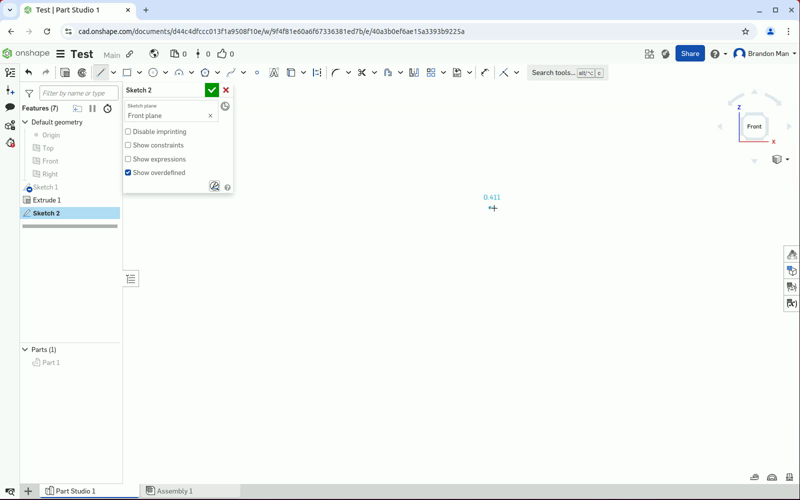
scroll(6)
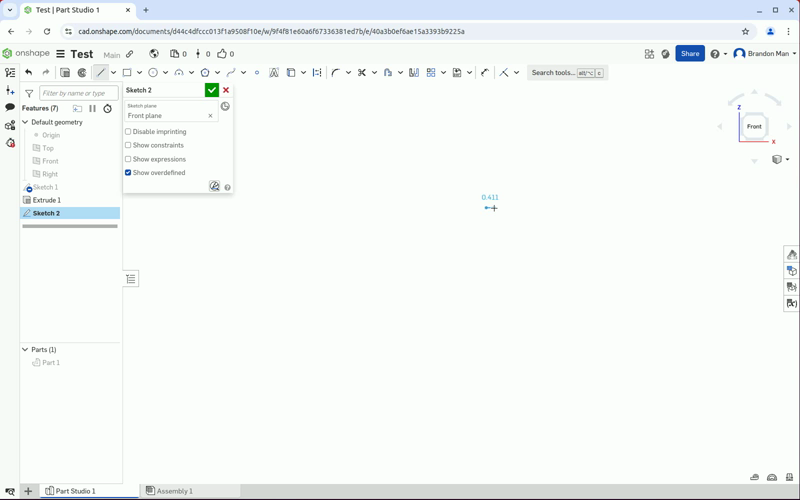
scroll(6)
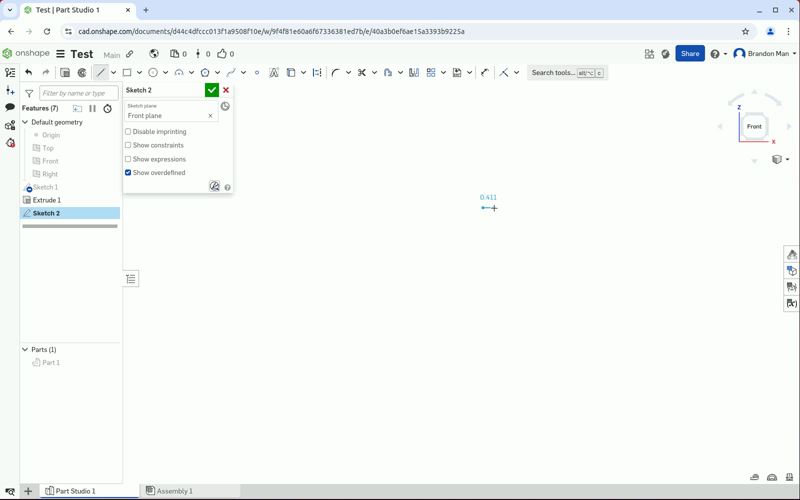
scroll(6)
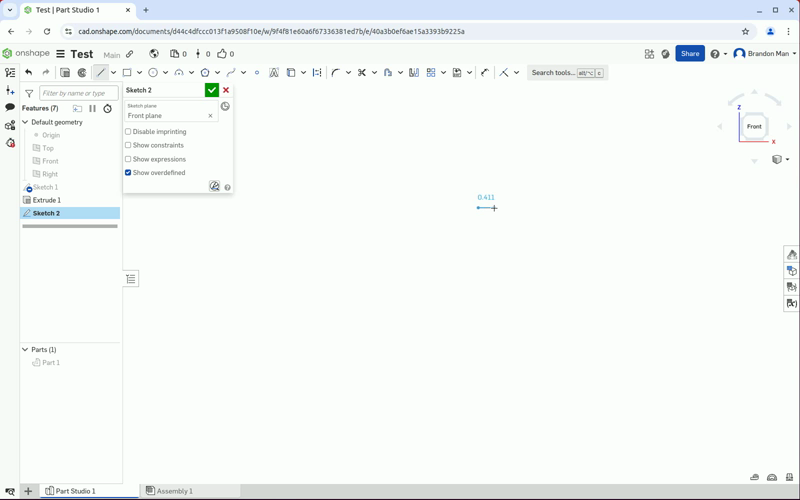
scroll(6)
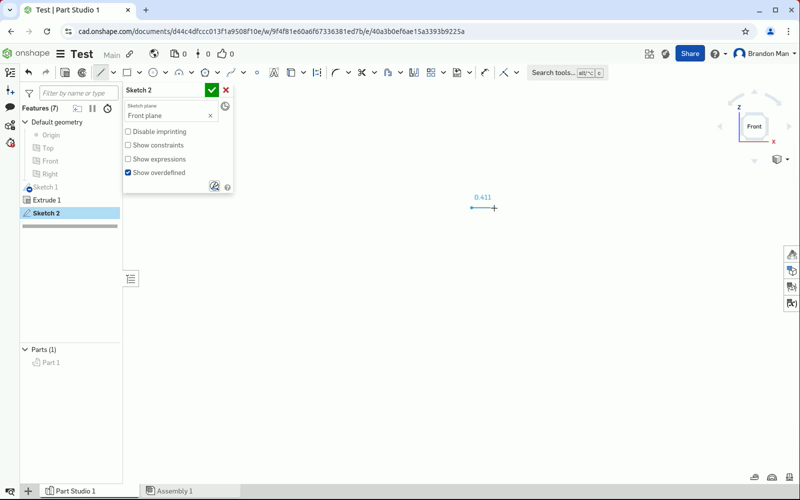
click(494, 207)
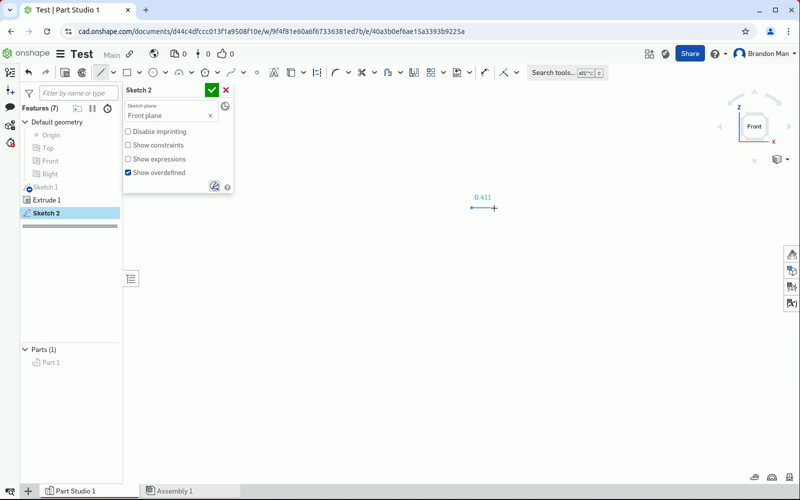
scroll(-6)
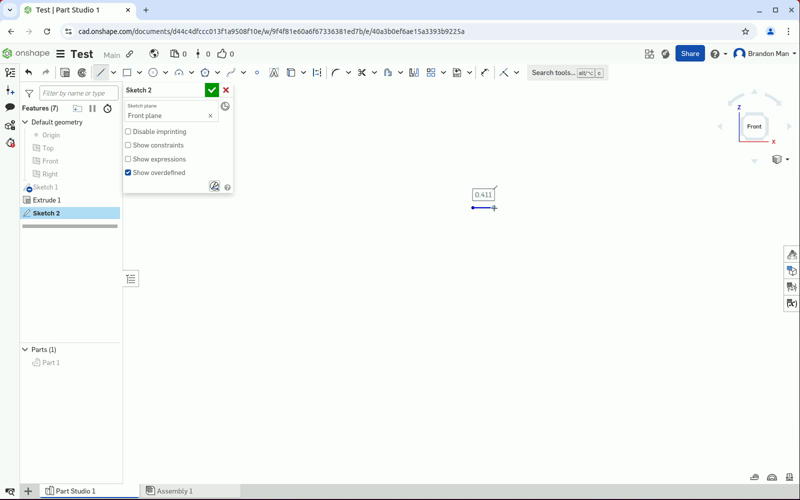
scroll(-6)
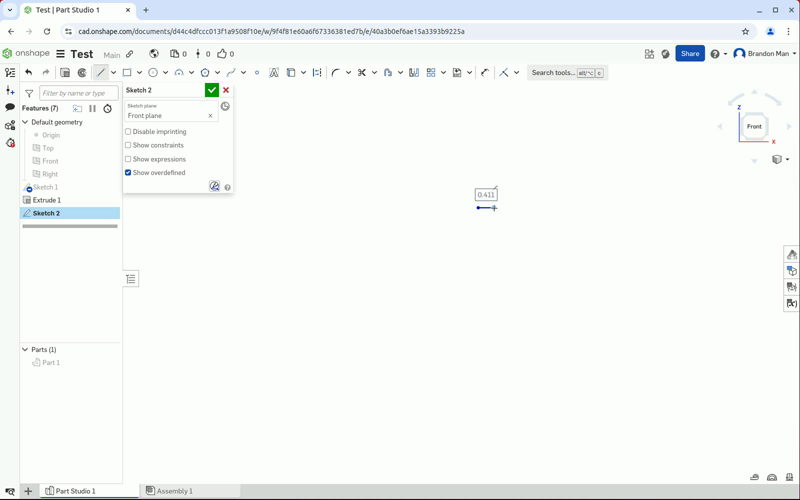
scroll(-6)
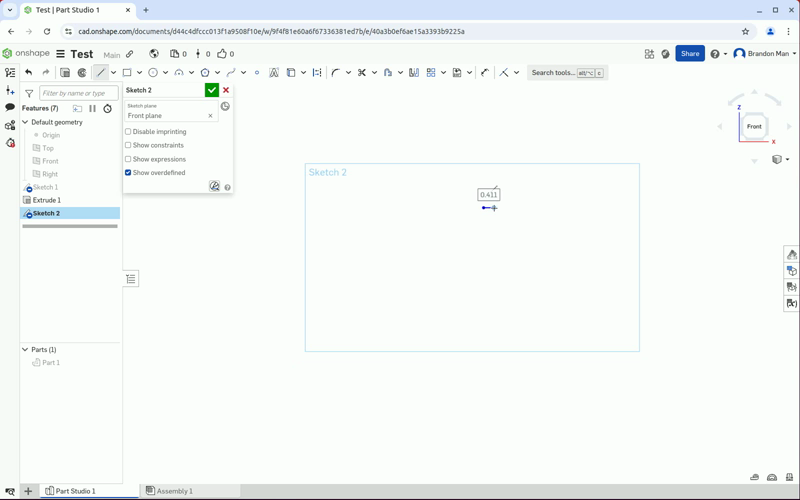
scroll(-6)
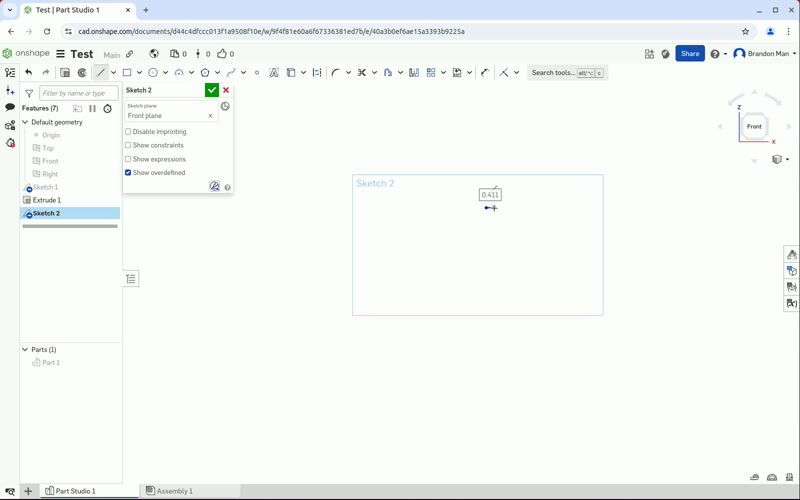
scroll(-6)
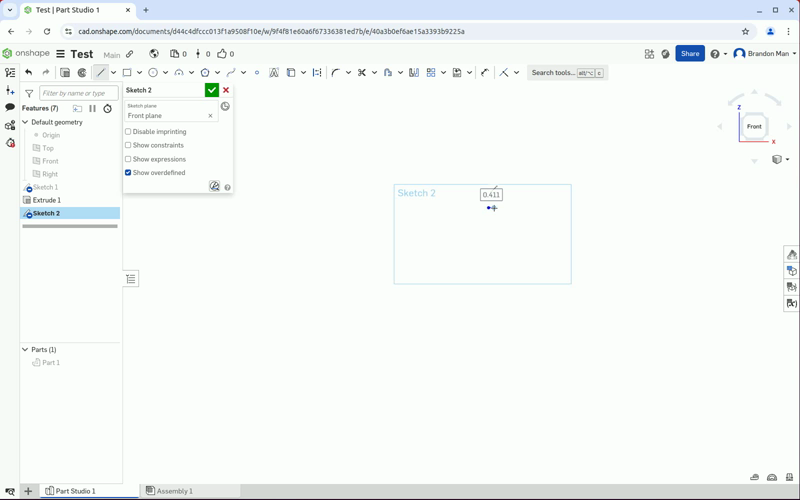
scroll(-6)
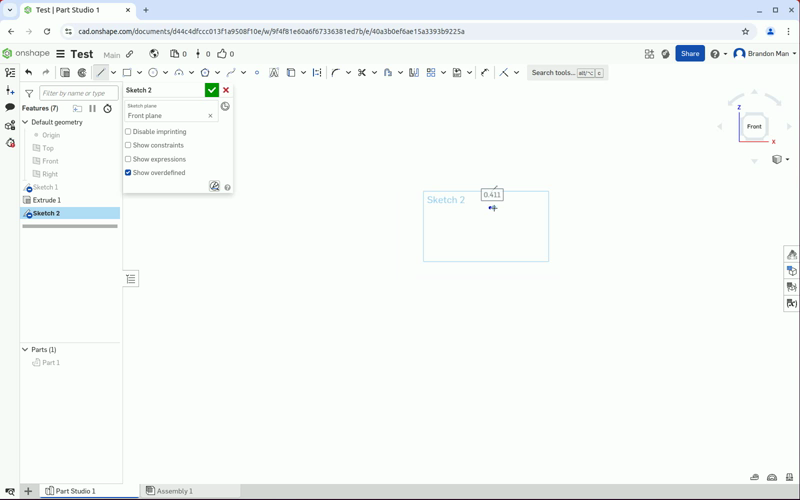
scroll(-6)
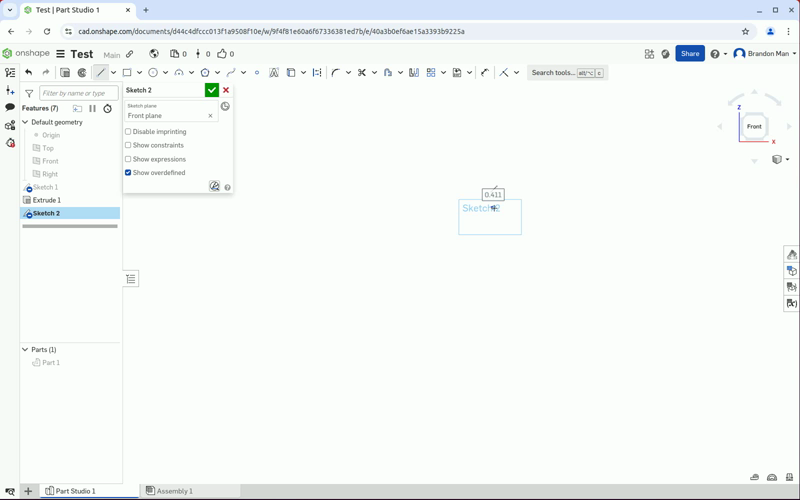
key_up(shift)
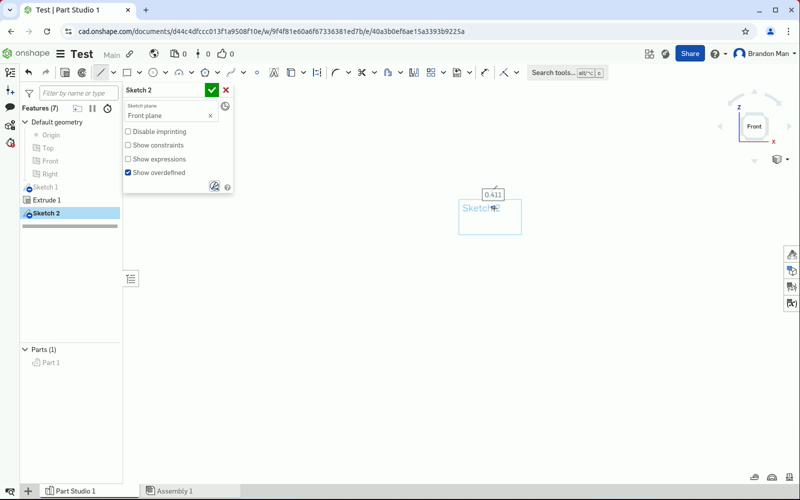
key_down(shift)
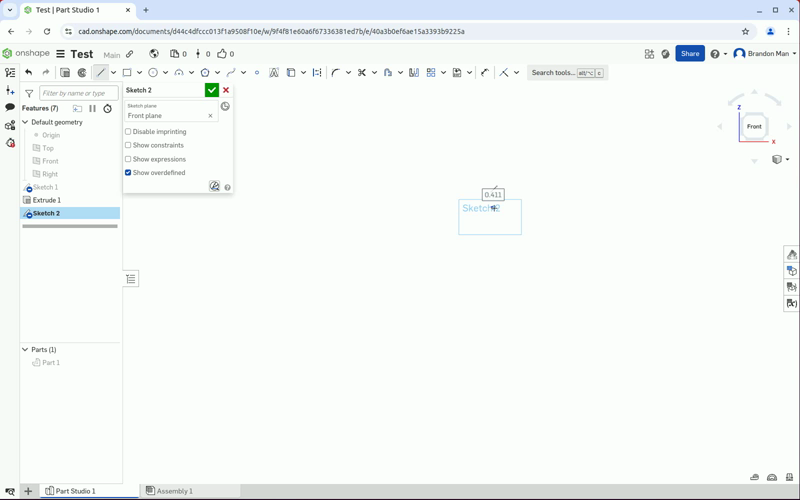
mouse_move(524, 207)
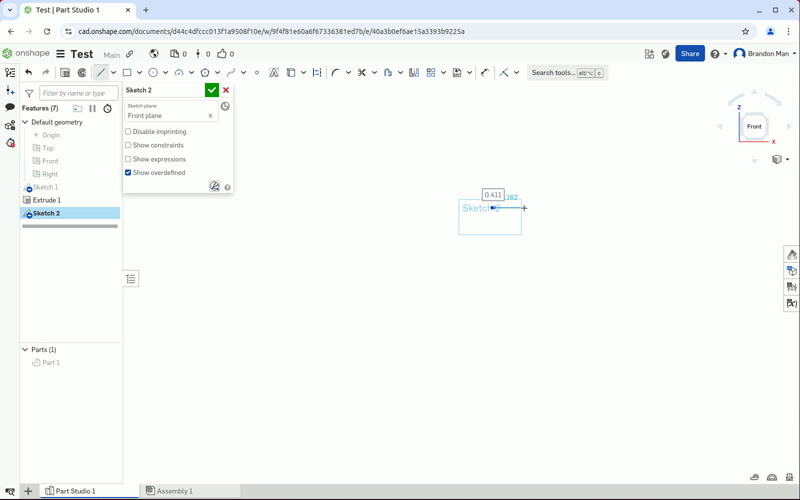
mouse_move(494, 174)
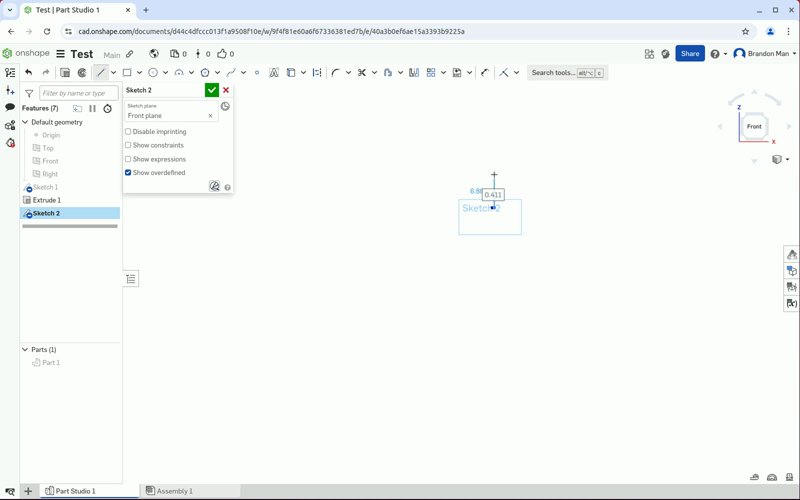
click(494, 174)
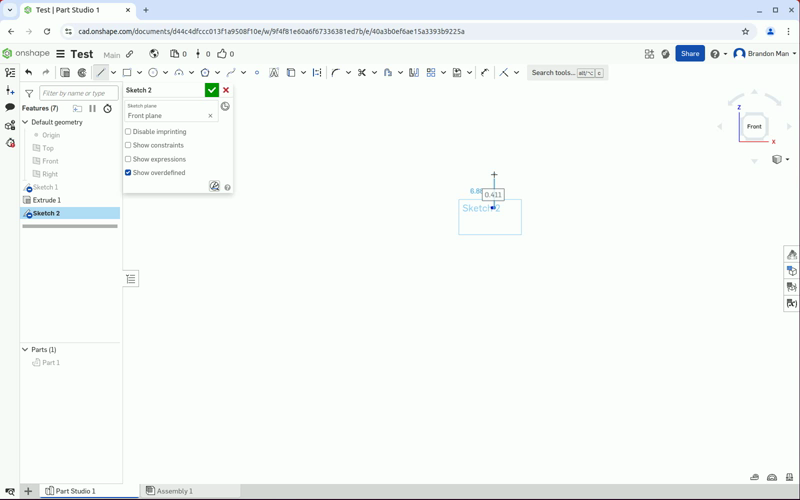
key_up(shift)
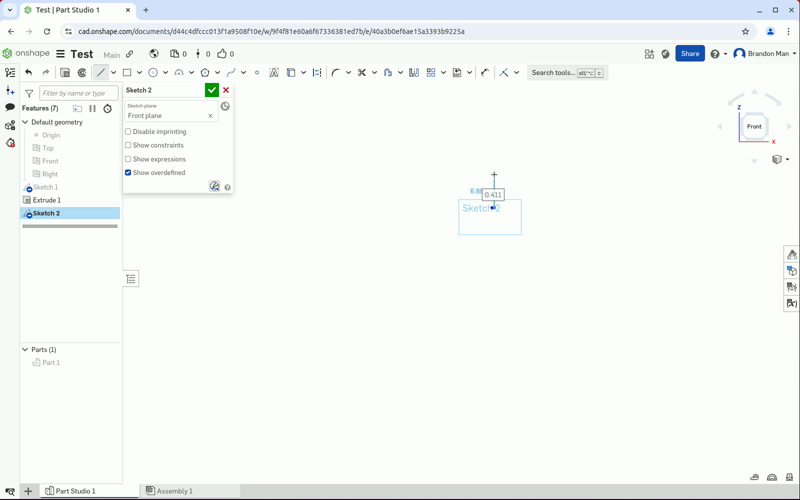
key_down(shift)
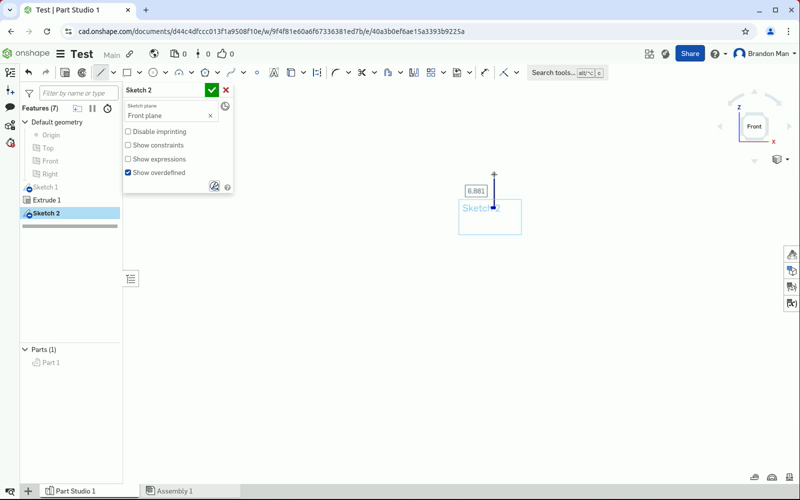
mouse_move(524, 174)
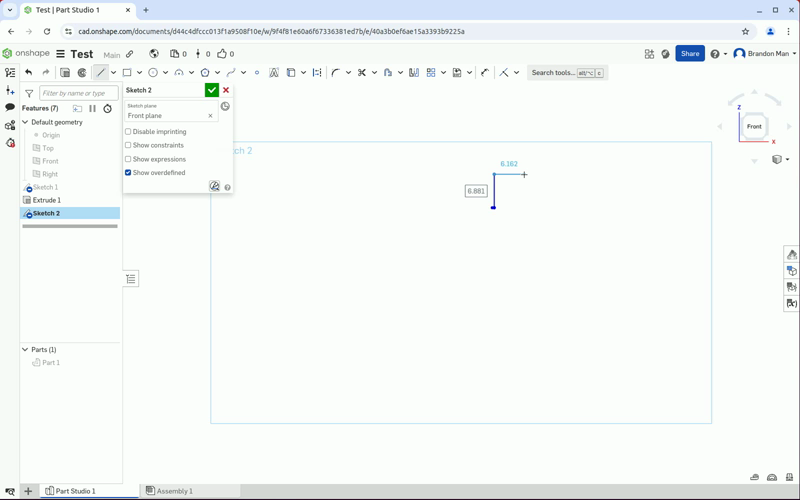
mouse_move(492, 174)
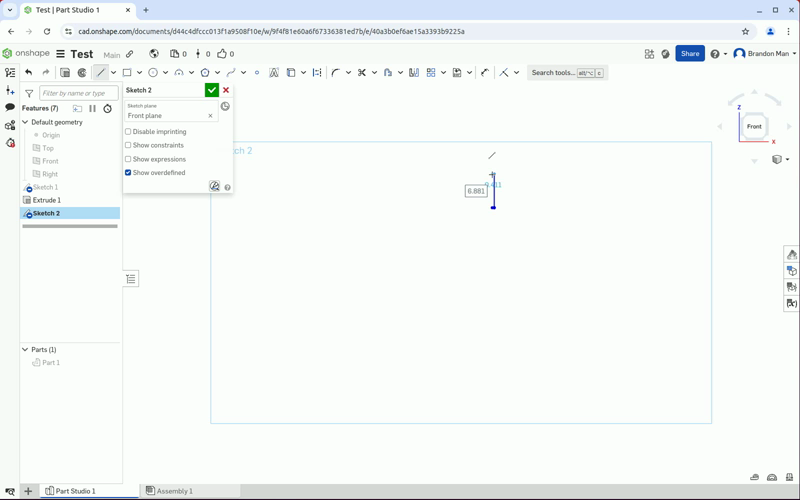
scroll(6)
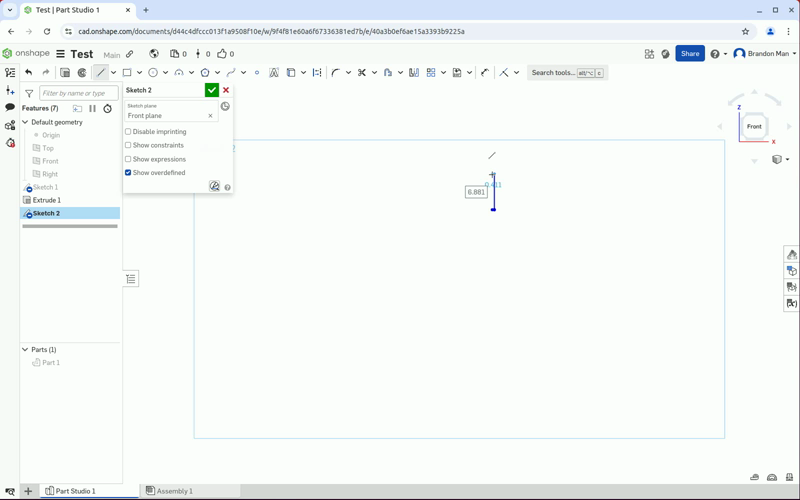
scroll(6)
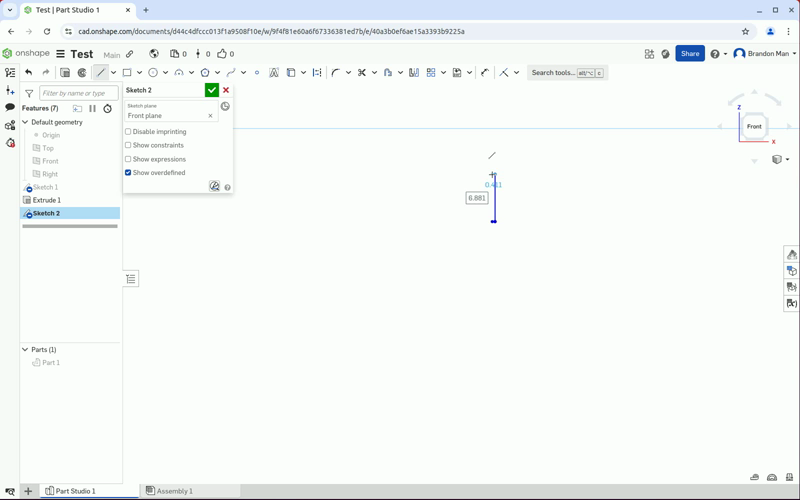
scroll(6)
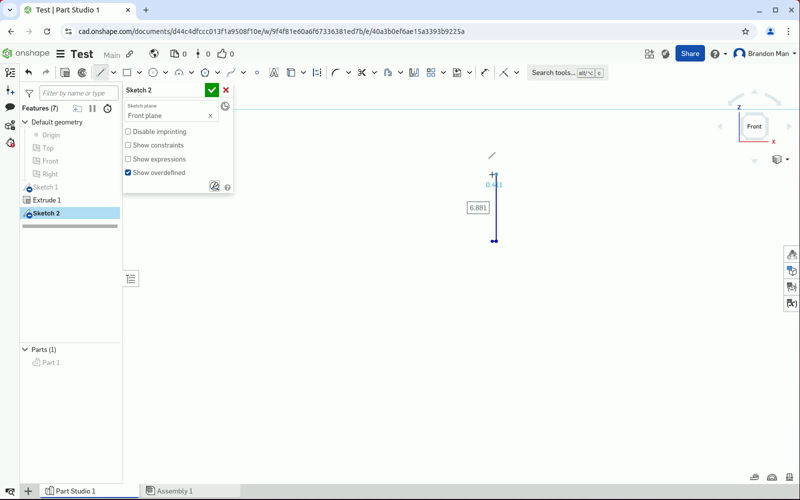
scroll(6)
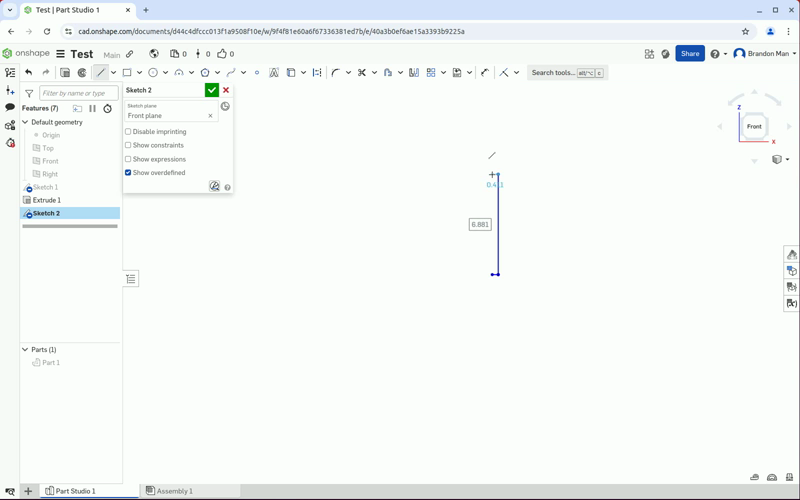
scroll(6)
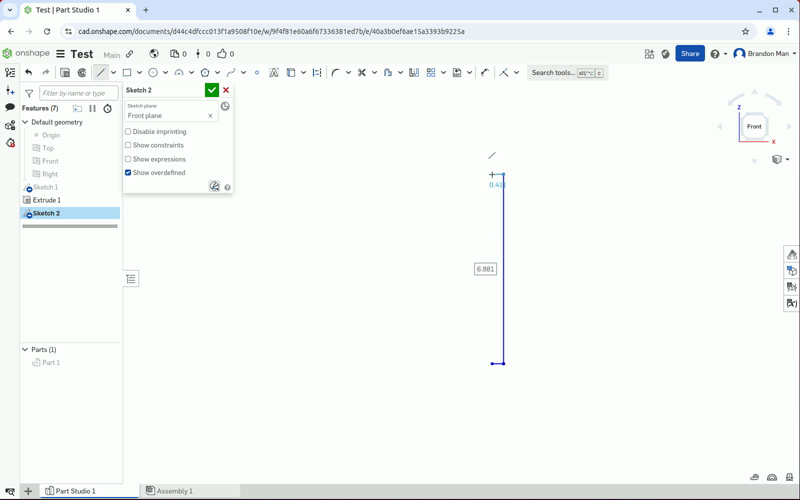
scroll(6)
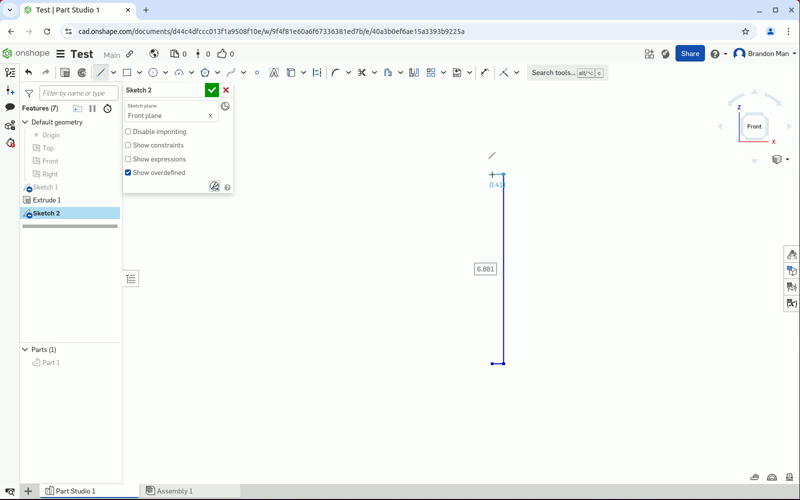
scroll(6)
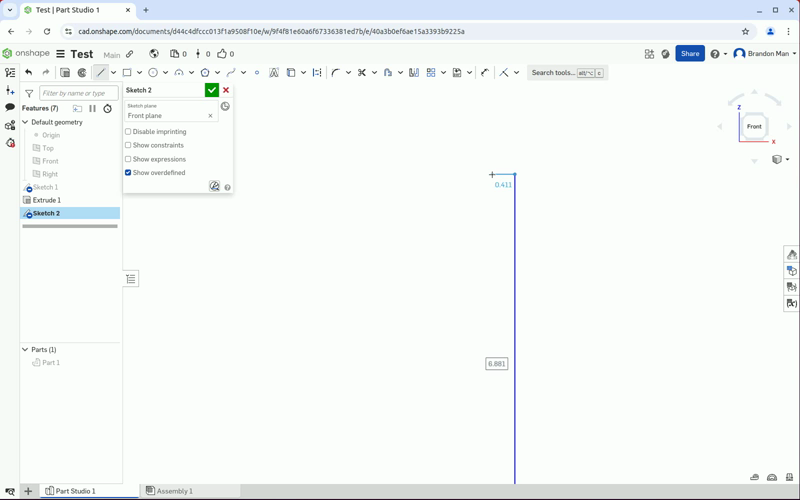
click(492, 174)
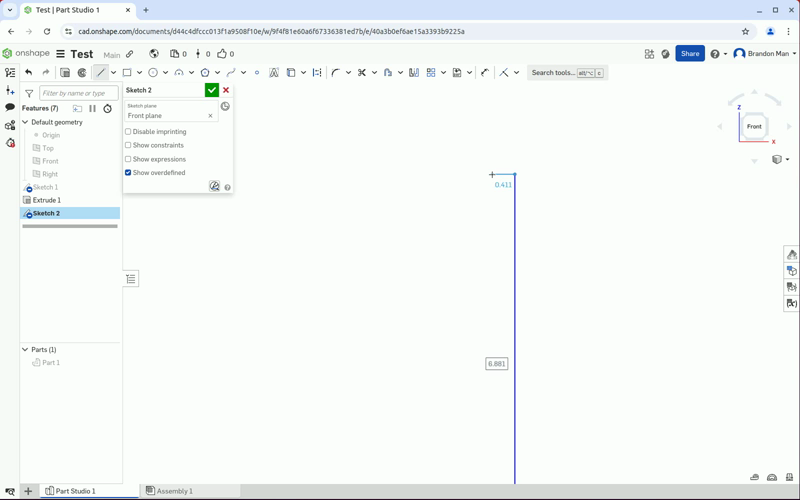
scroll(-6)
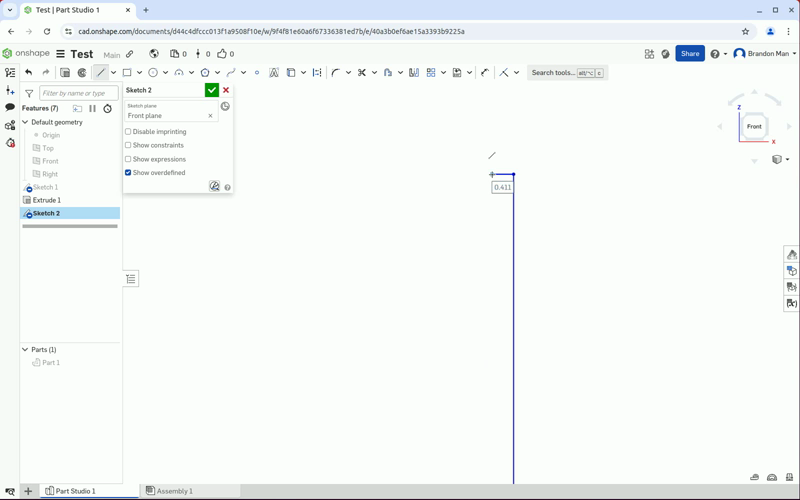
scroll(-6)
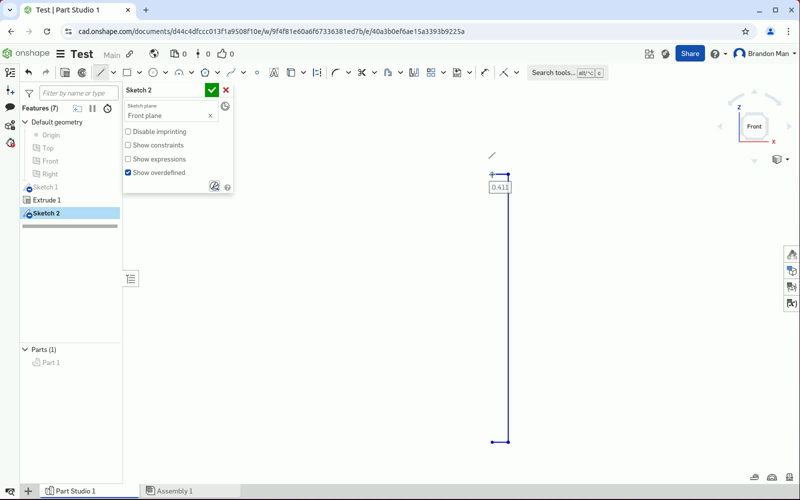
scroll(-6)
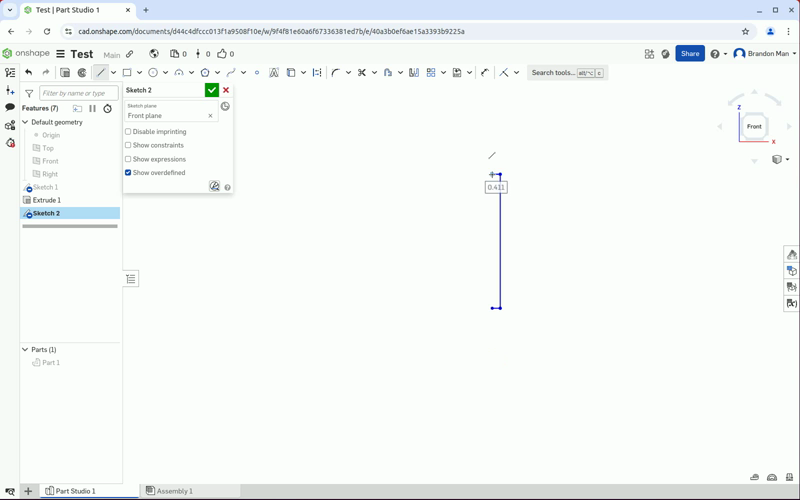
scroll(-6)
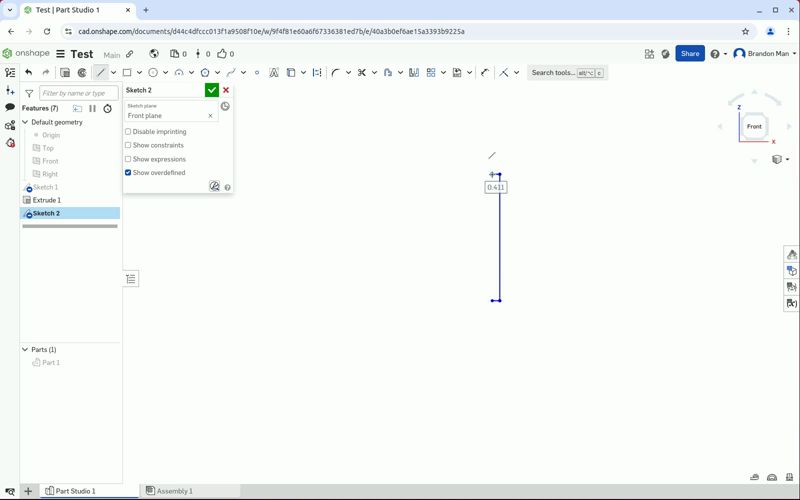
scroll(-6)
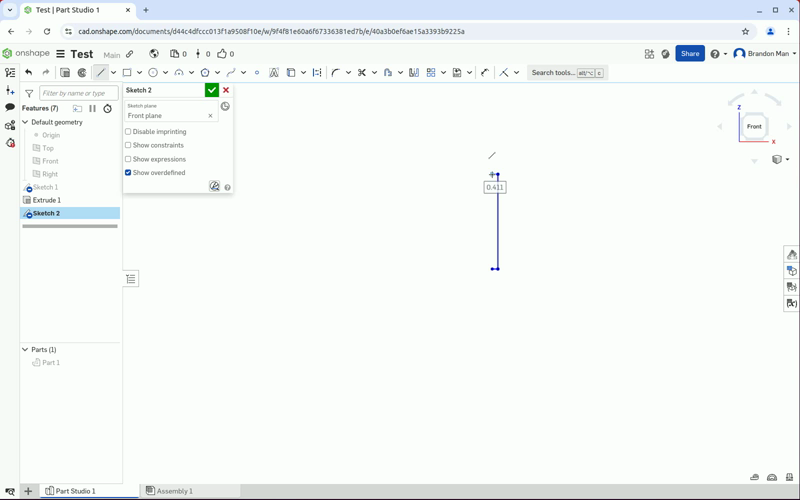
scroll(-6)
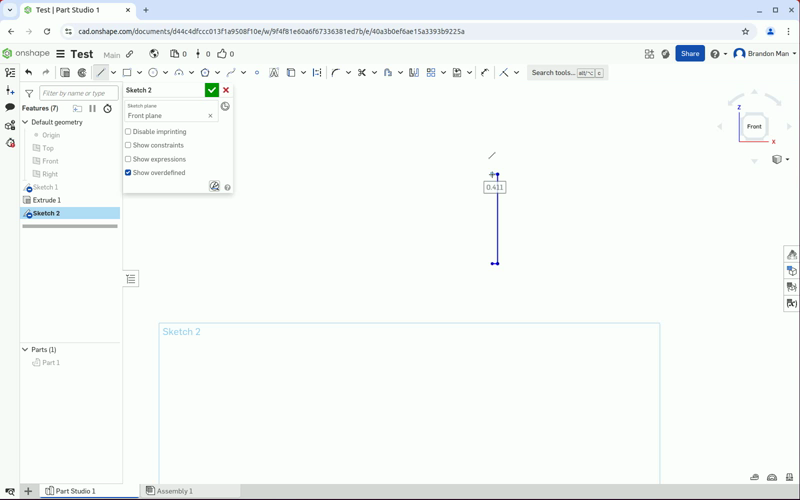
scroll(-6)
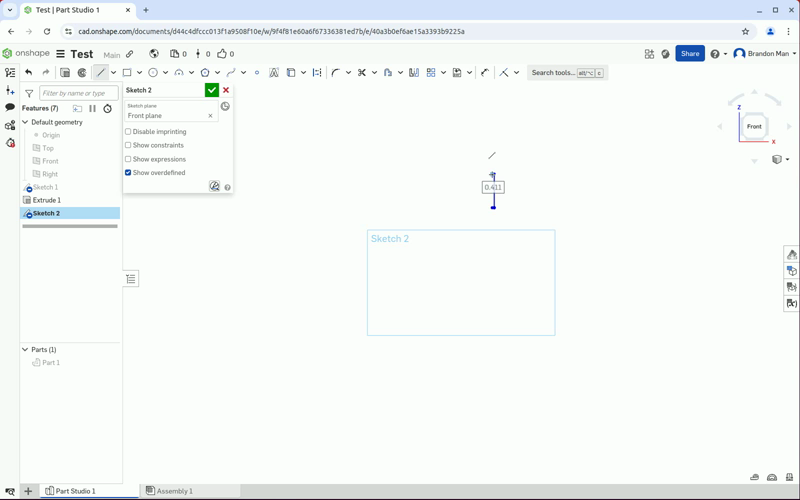
key_up(shift)
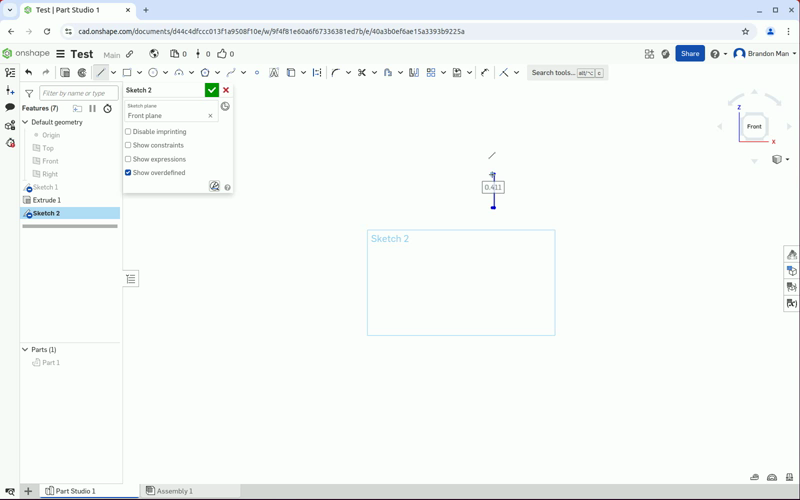
mouse_move(522, 174)
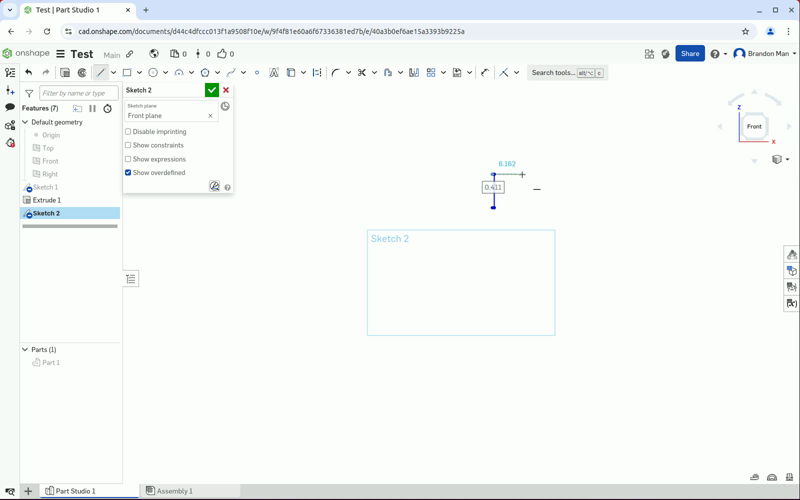
key_down(shift)
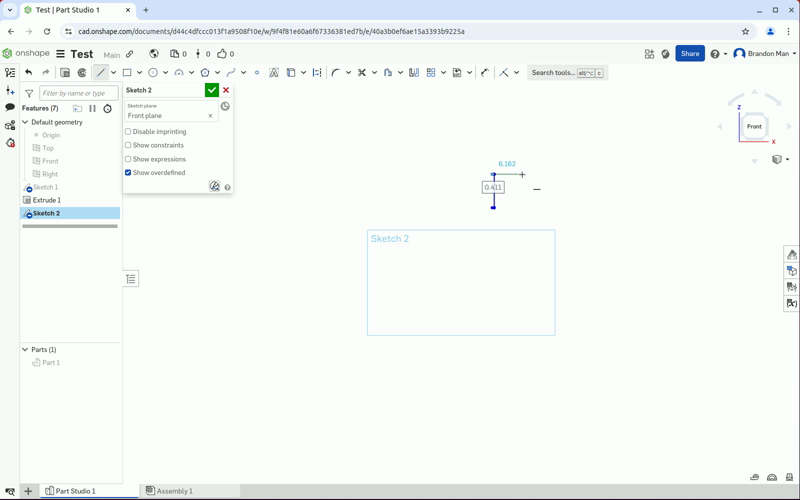
mouse_move(492, 207)
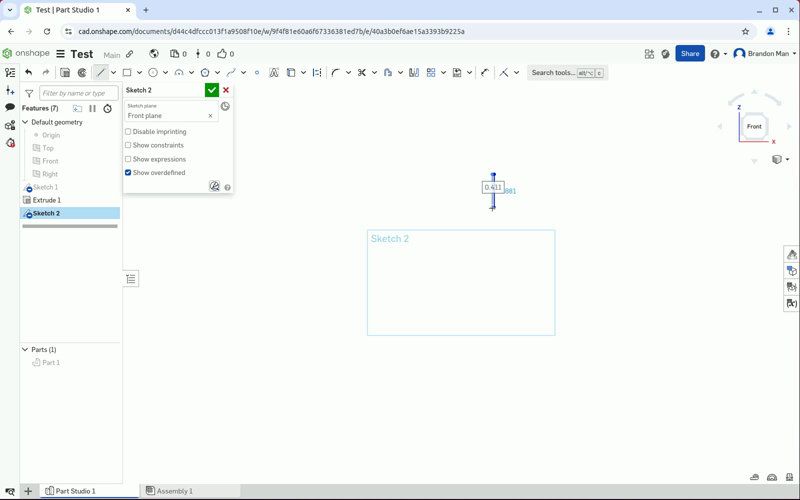
scroll(6)
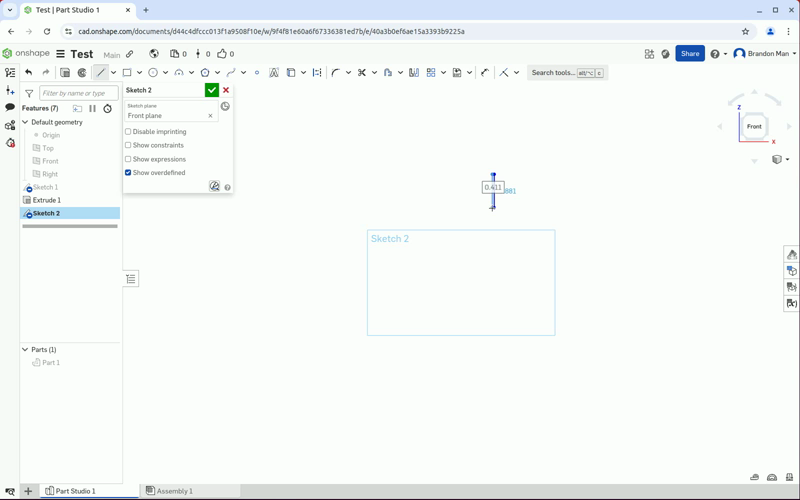
scroll(6)
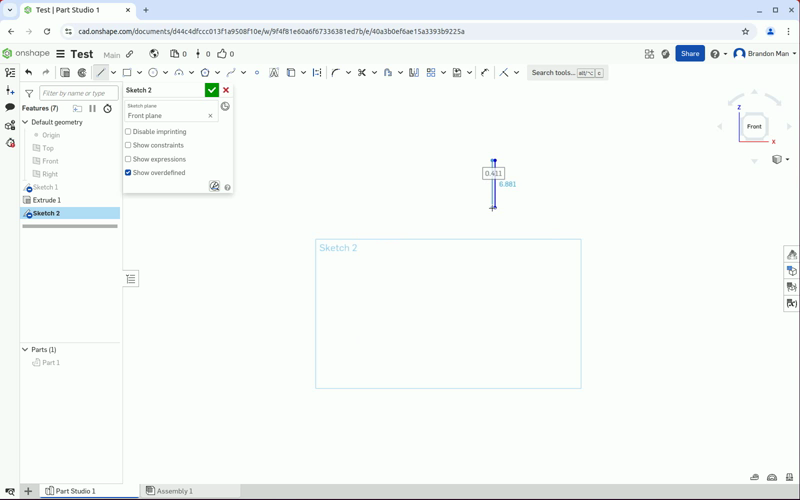
scroll(6)
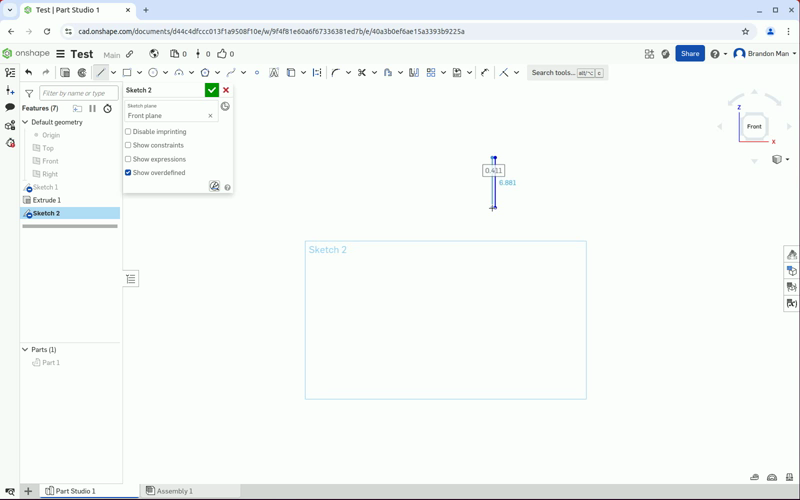
scroll(6)
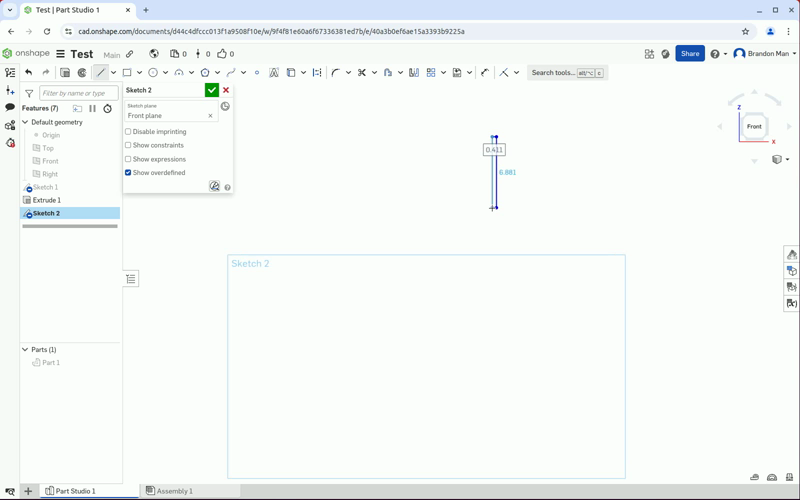
scroll(6)
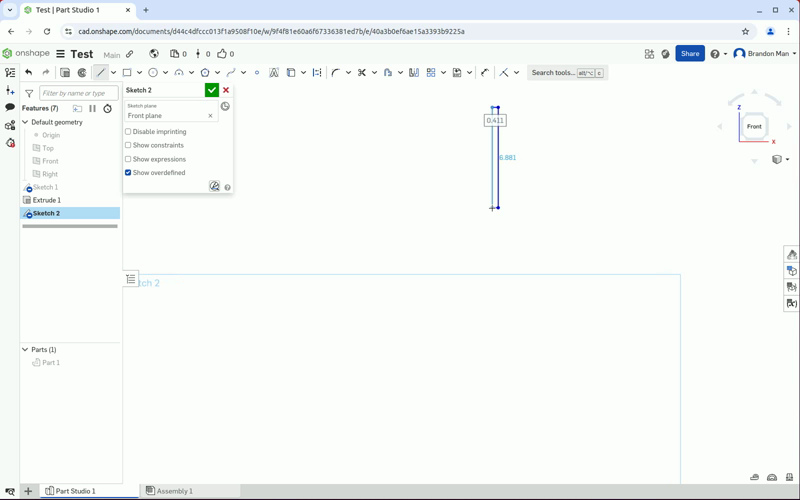
scroll(6)
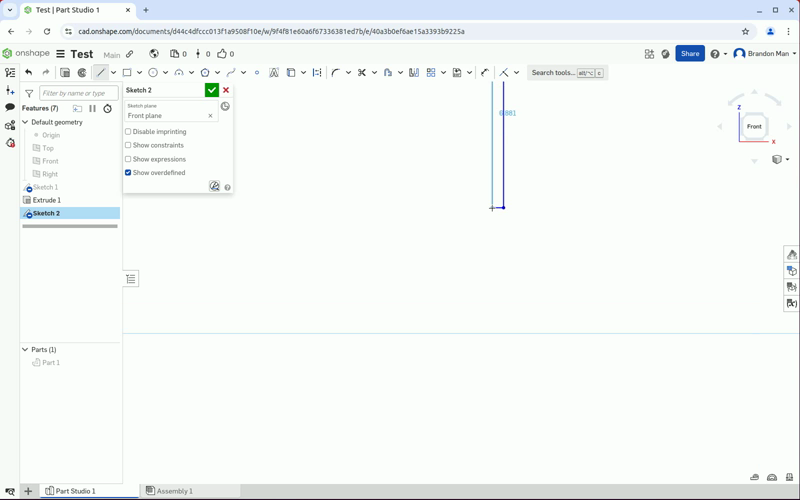
scroll(6)
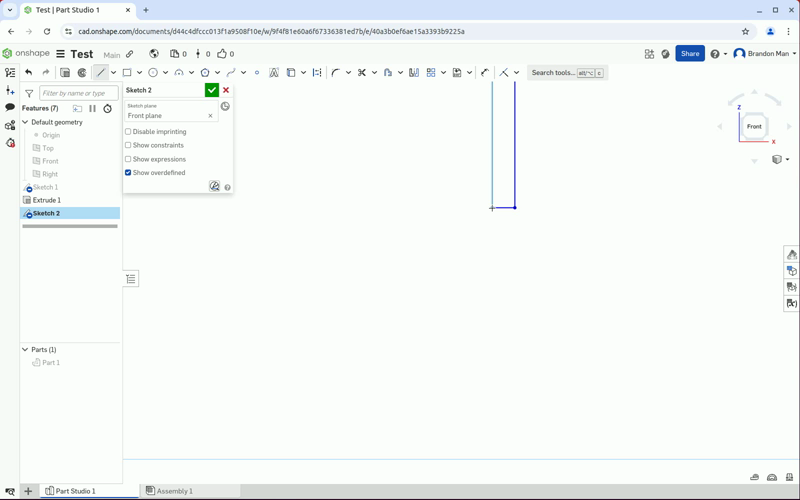
key_up(shift)
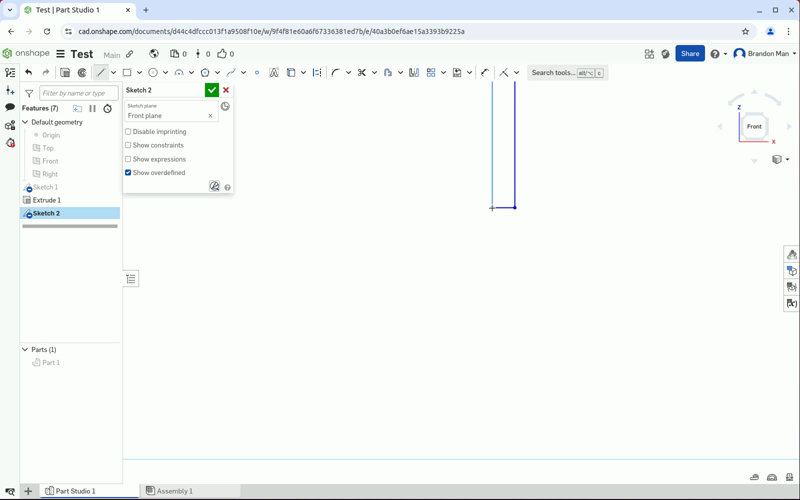
click(492, 207)
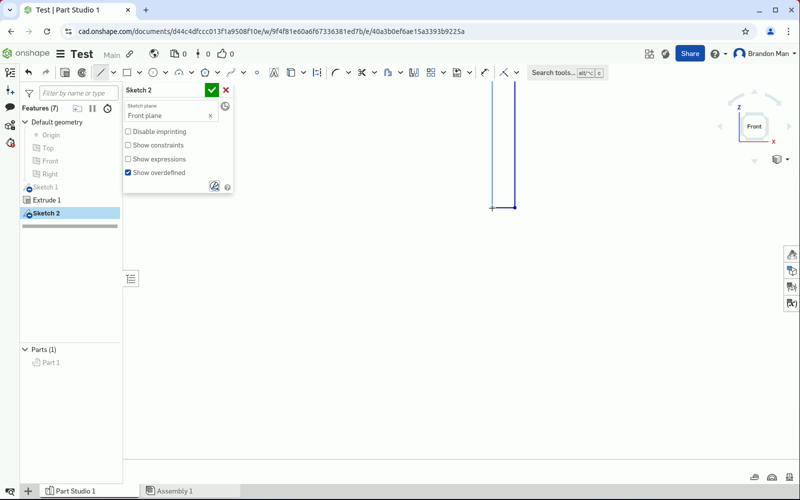
scroll(-6)
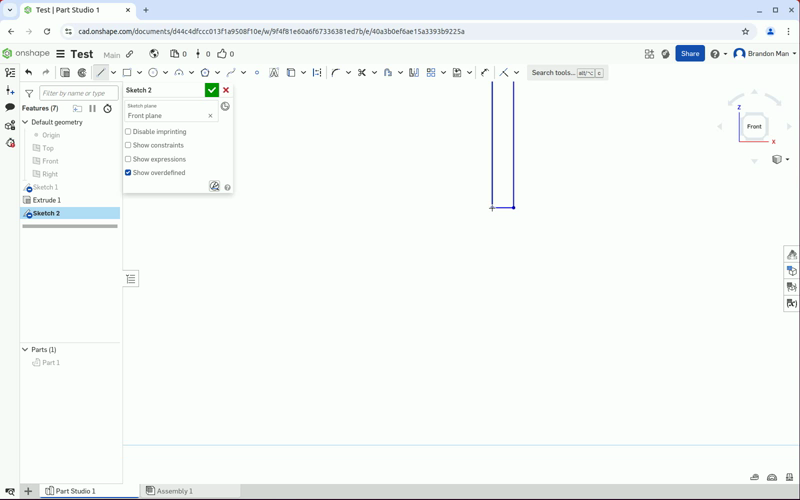
scroll(-6)
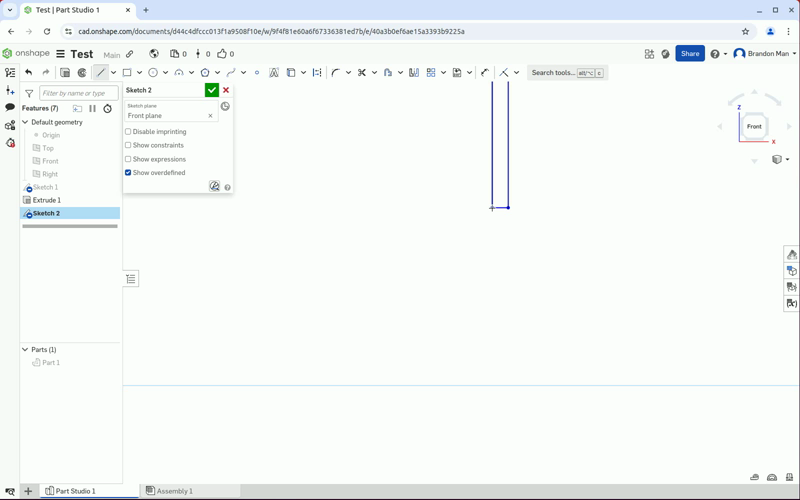
scroll(-6)
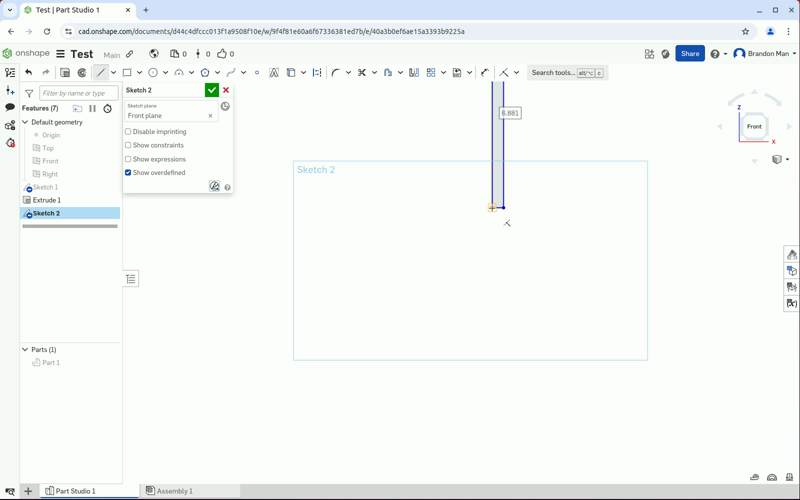
scroll(-6)
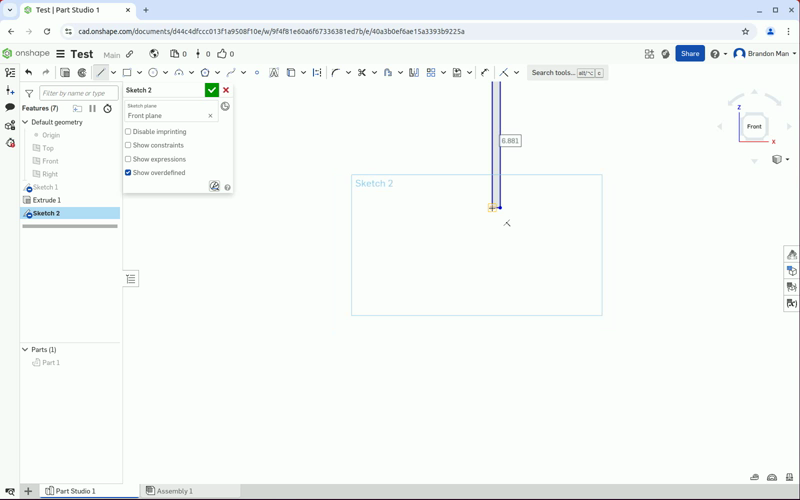
scroll(-6)
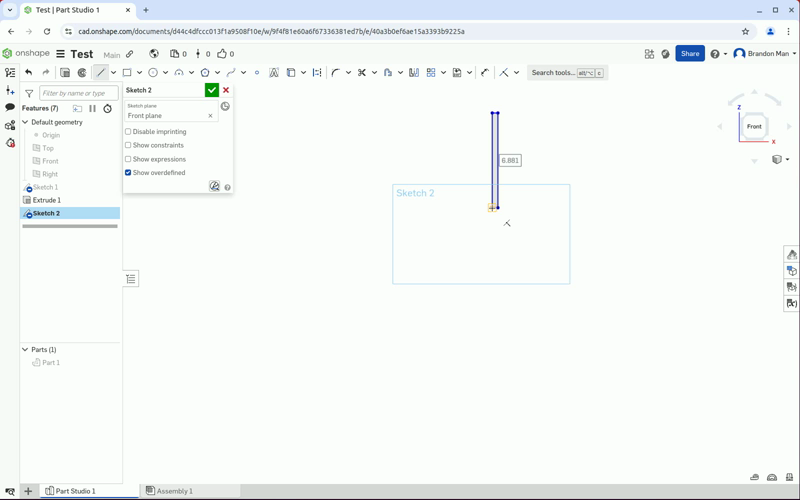
scroll(-6)
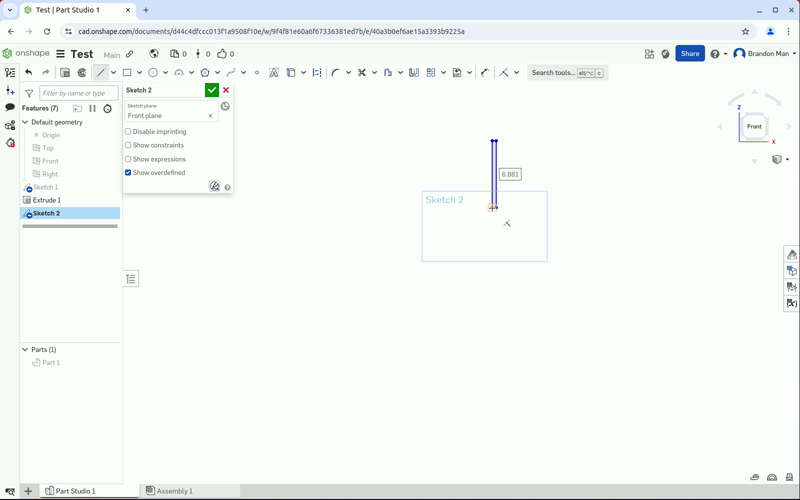
scroll(-6)
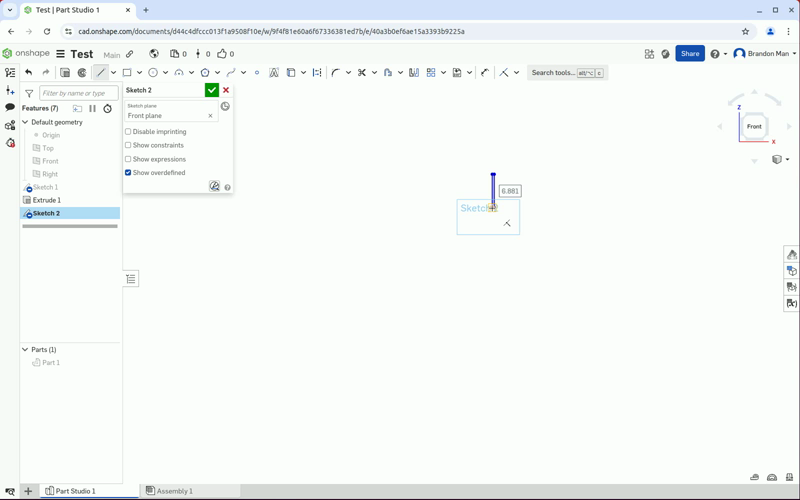
key(esc)
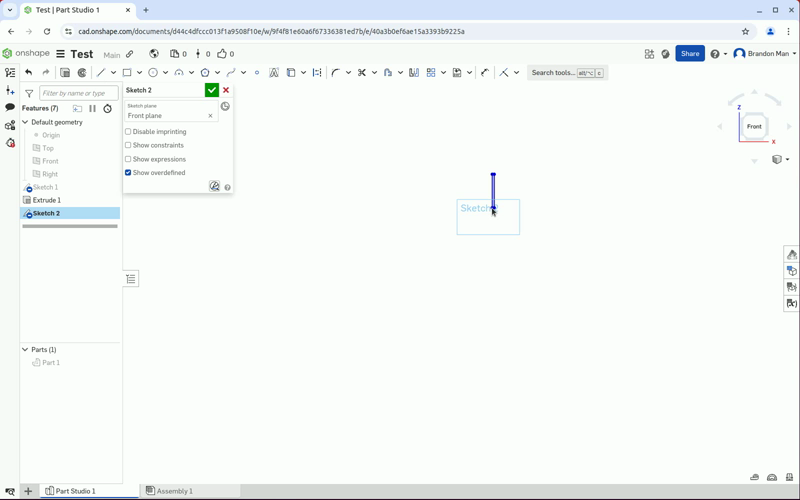
mouse_move(492, 203)
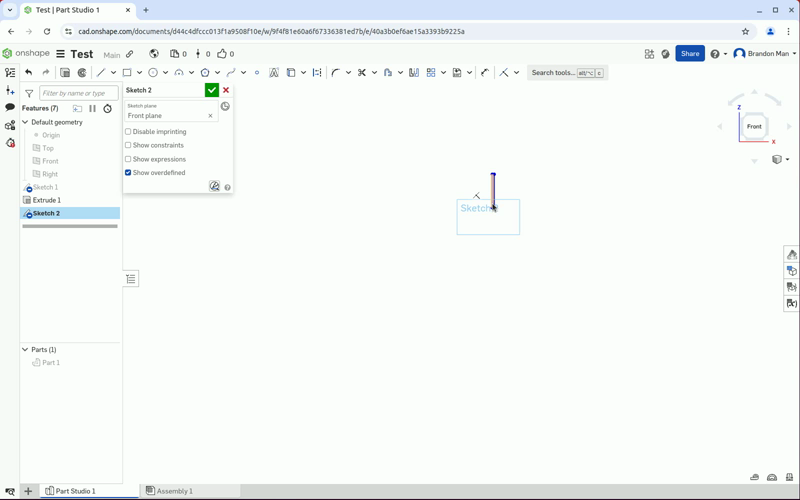
scroll(6)
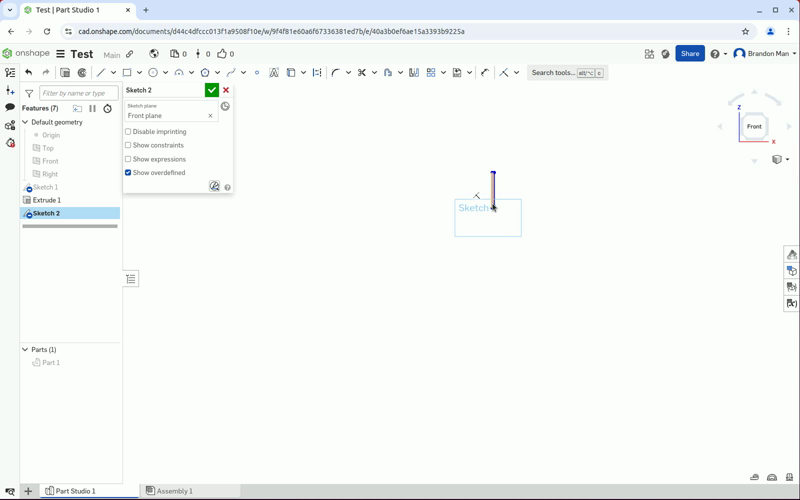
scroll(6)
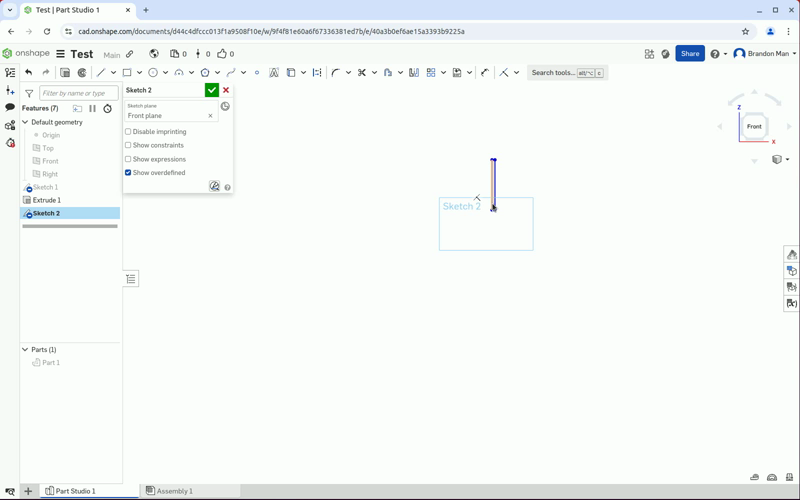
scroll(6)
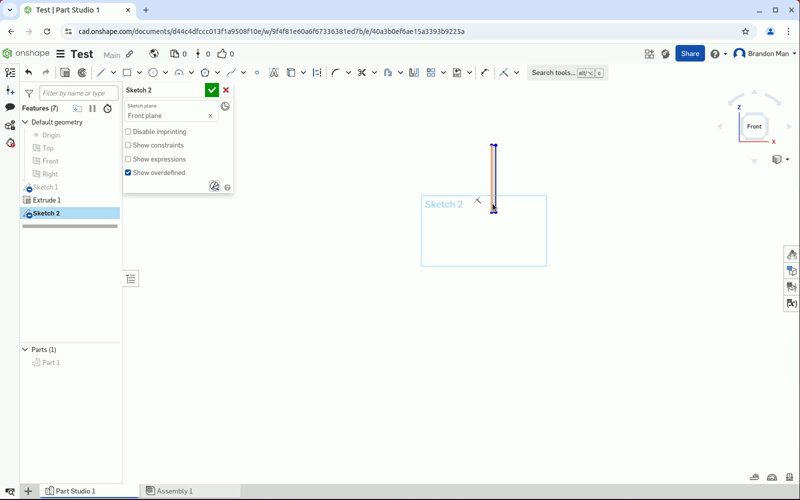
scroll(6)
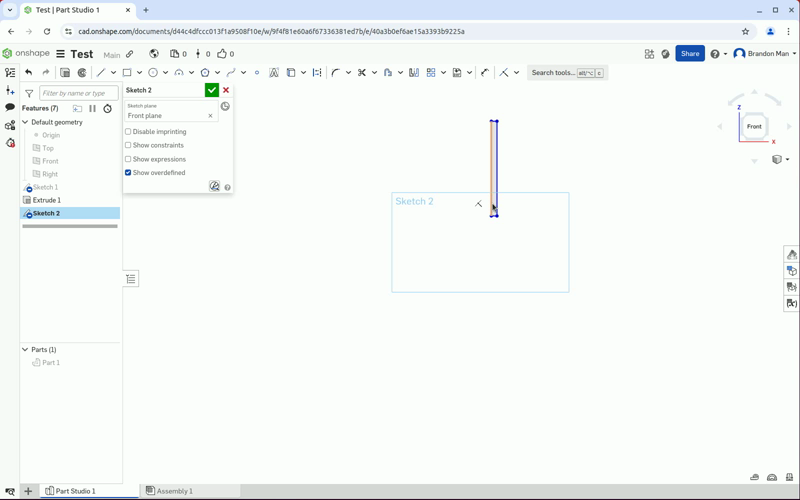
scroll(6)
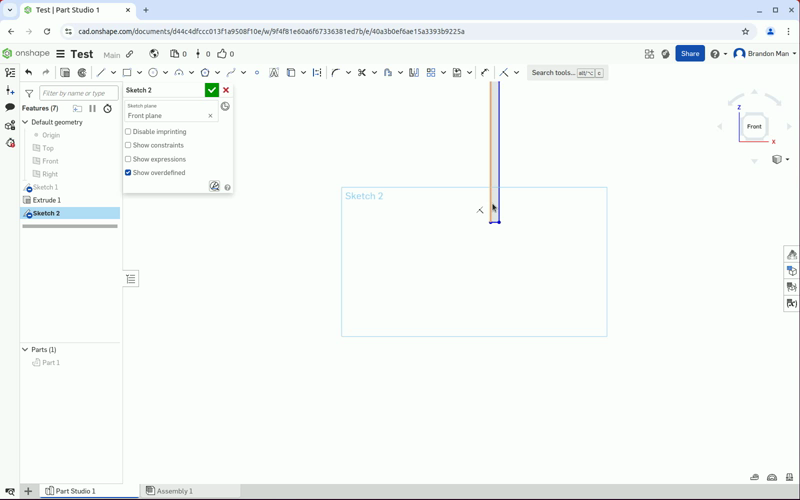
scroll(6)
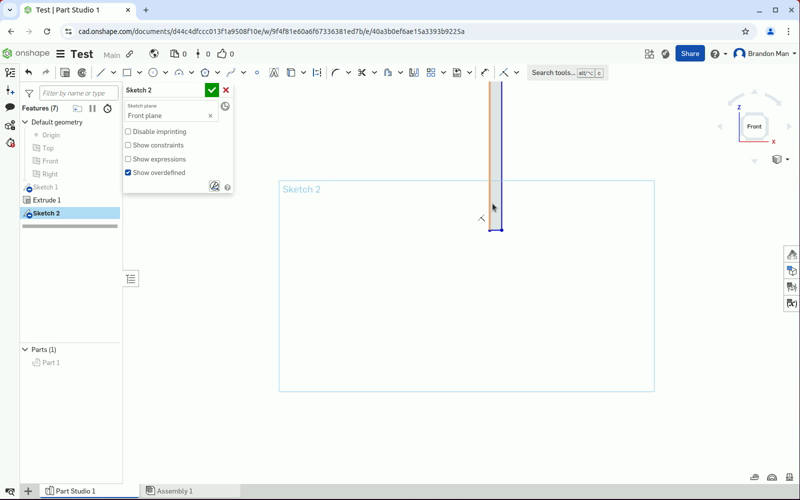
scroll(6)
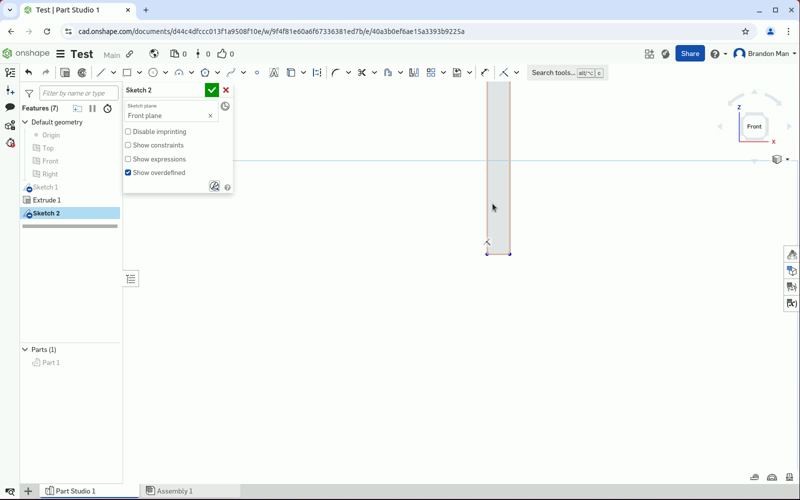
click(492, 203)
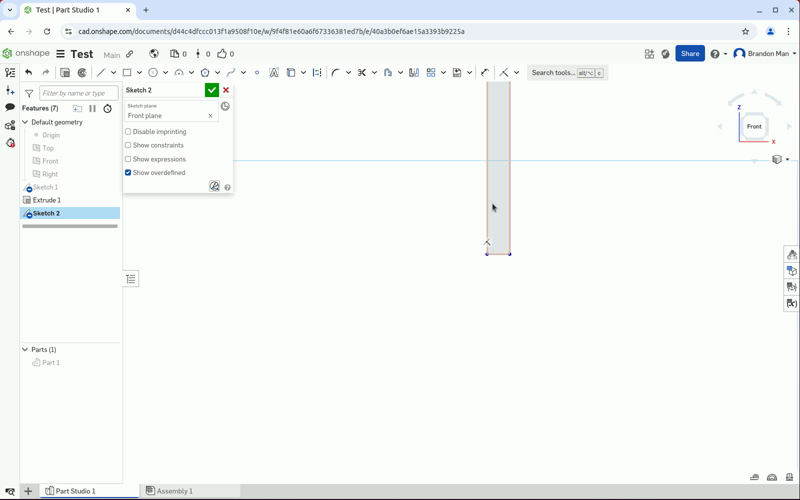
scroll(-6)
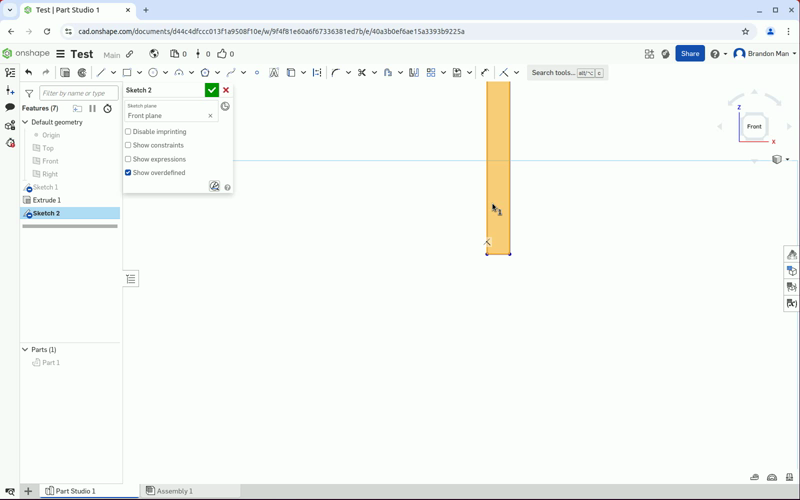
scroll(-6)
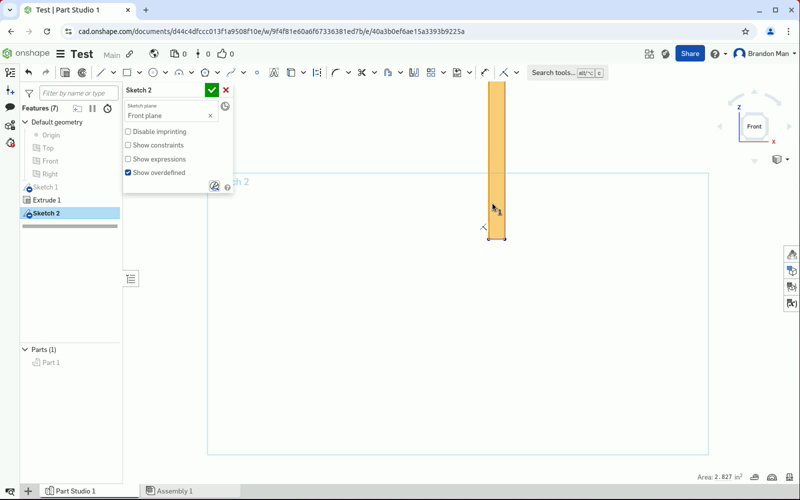
scroll(-6)
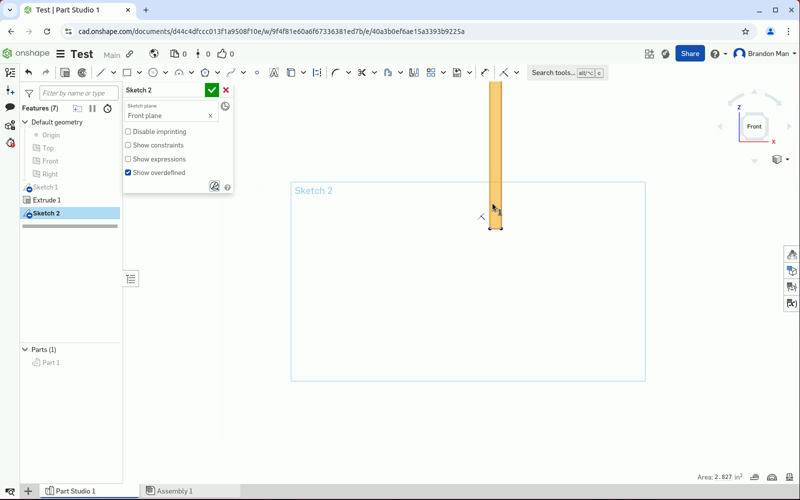
scroll(-6)
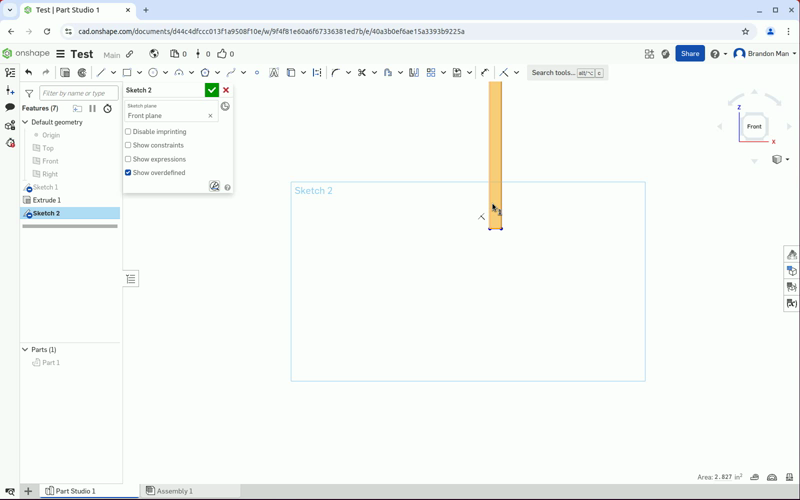
scroll(-6)
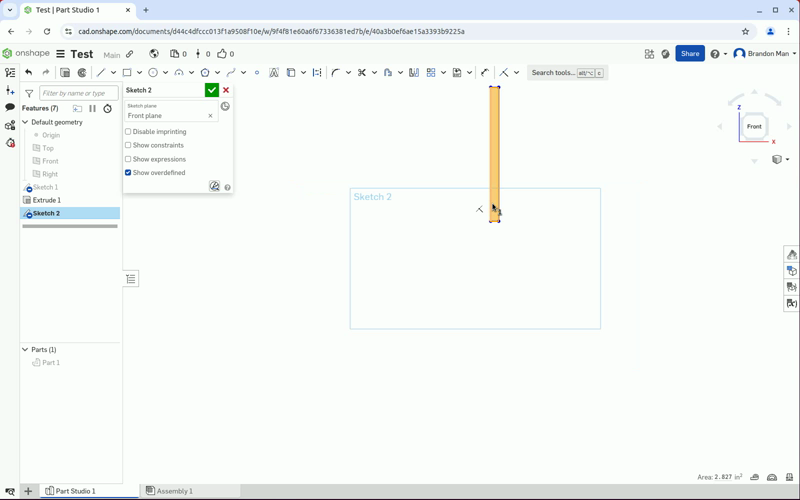
scroll(-6)
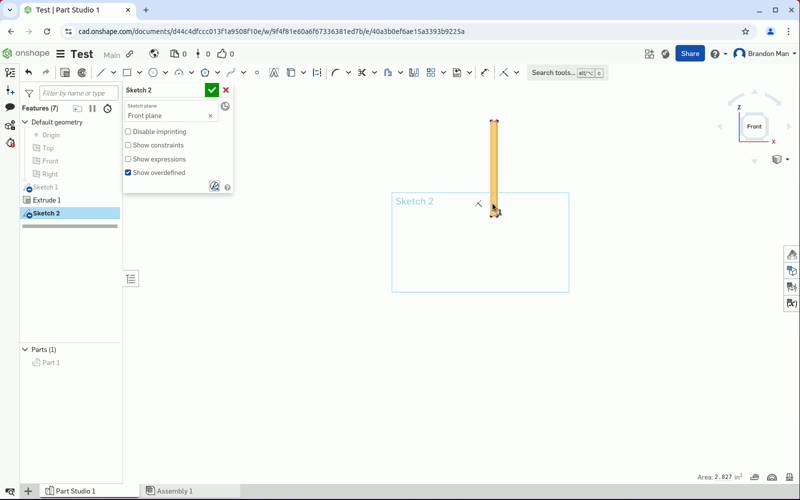
scroll(-6)
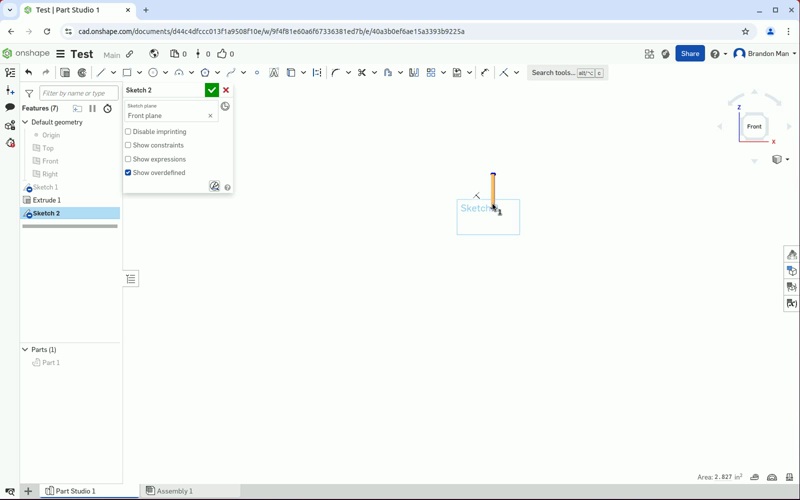
mouse_move(73, 352)
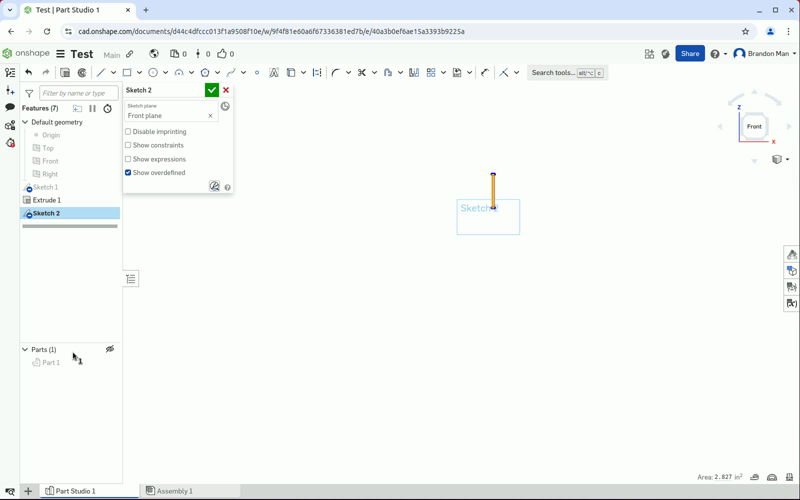
key(shift+y)
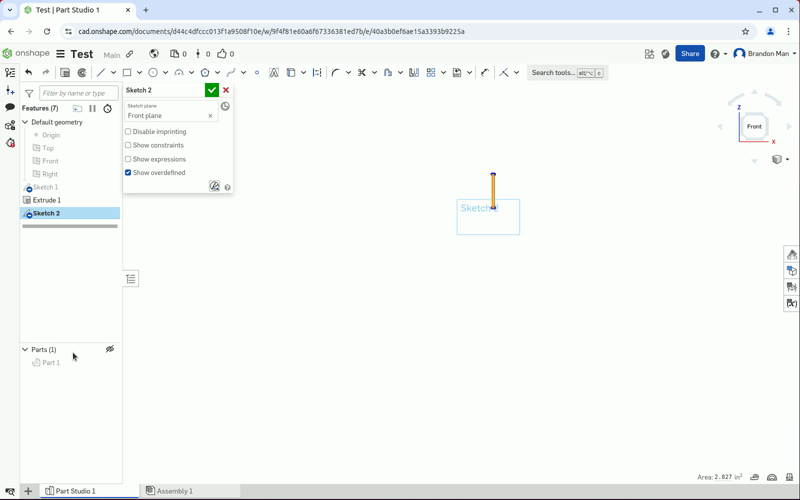
key(shift+e)
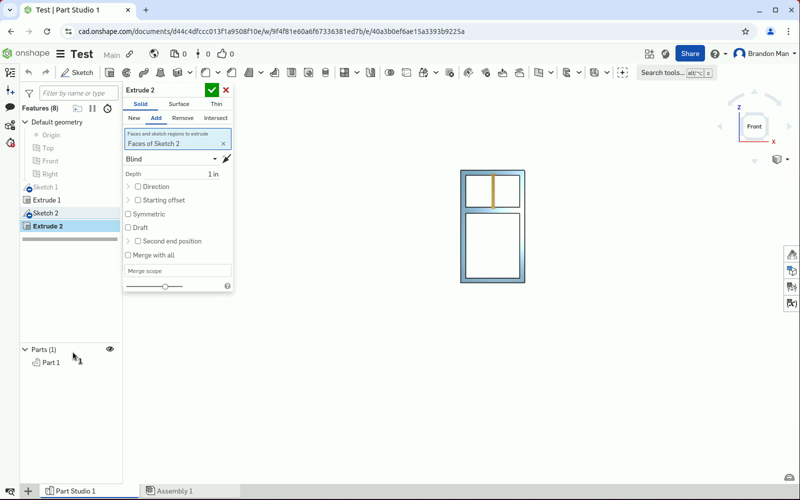
mouse_move(143, 106)
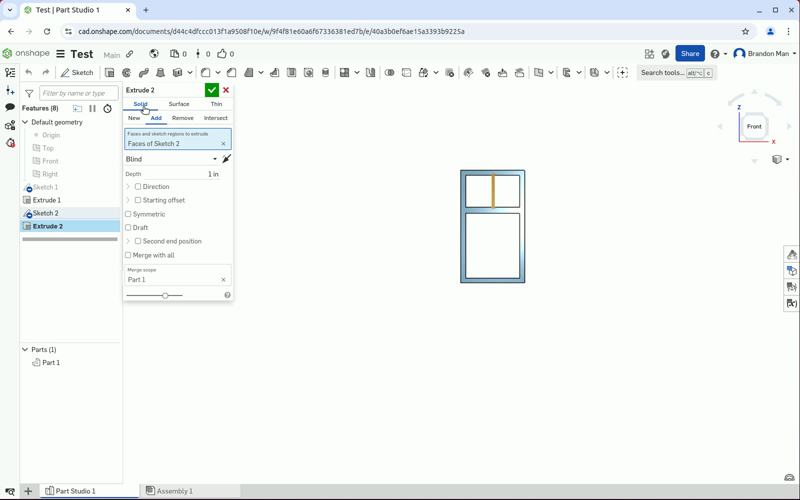
click(143, 106)
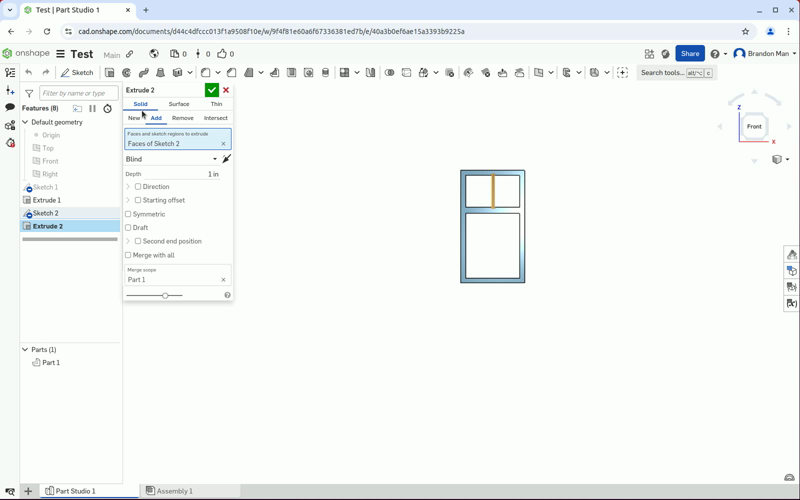
mouse_move(137, 120)
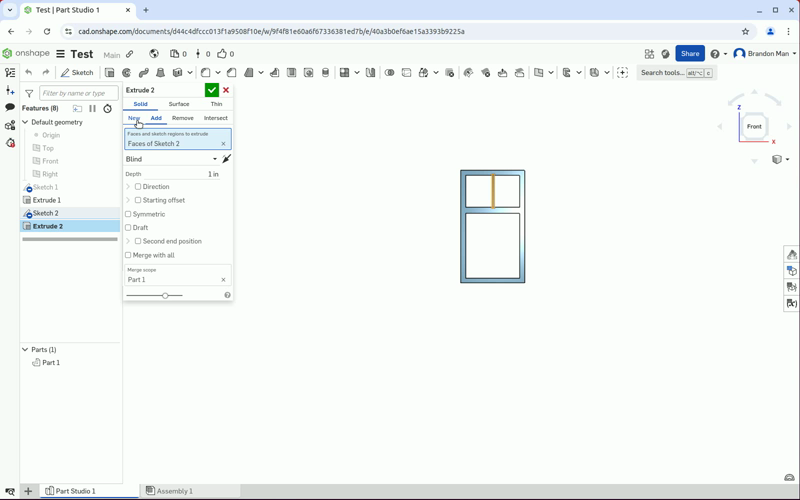
click(137, 120)
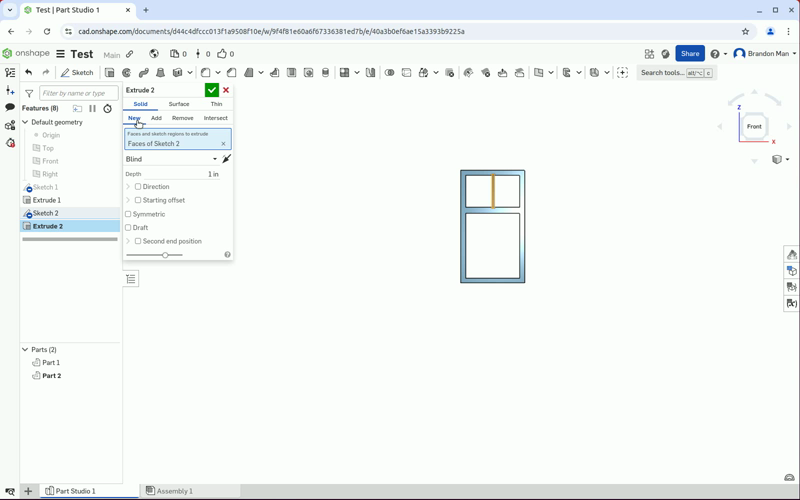
key(tab, 4)
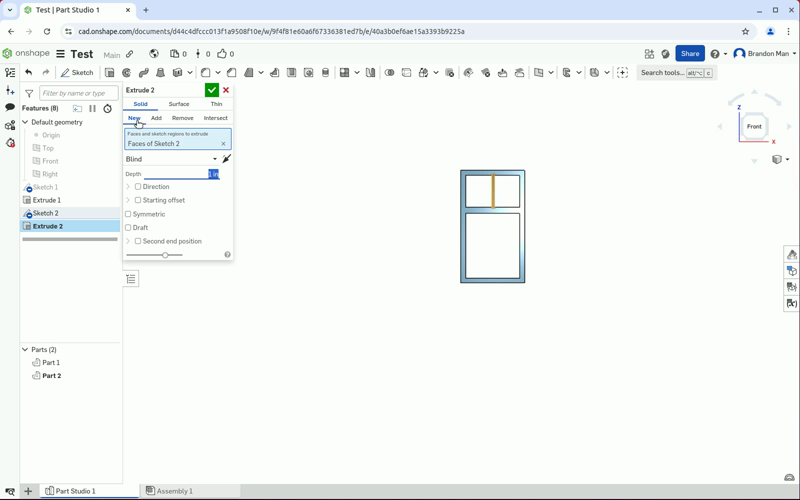
text(0.481)
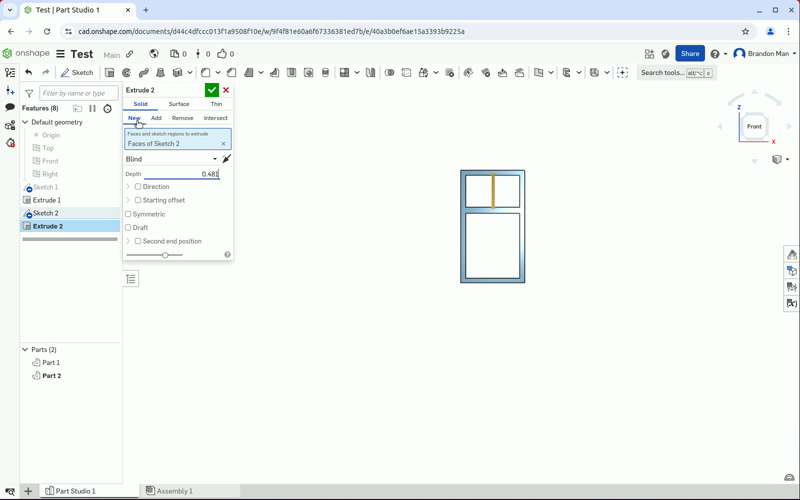
key(enter)
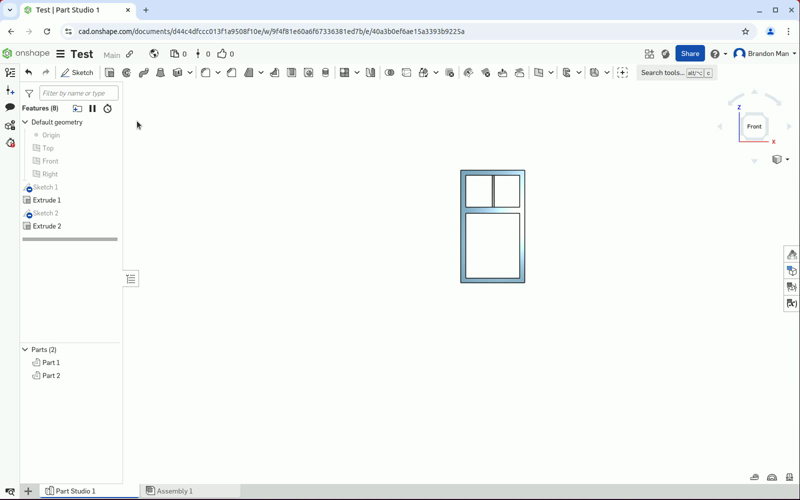
key(shift+h)
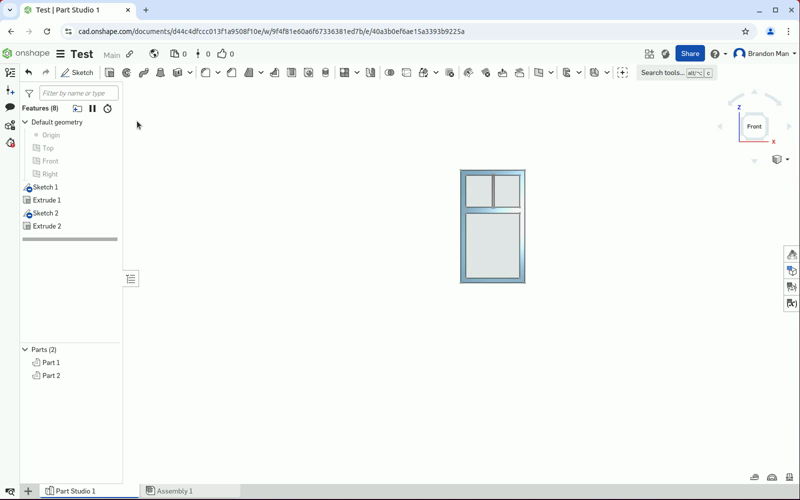
key(shift+h)
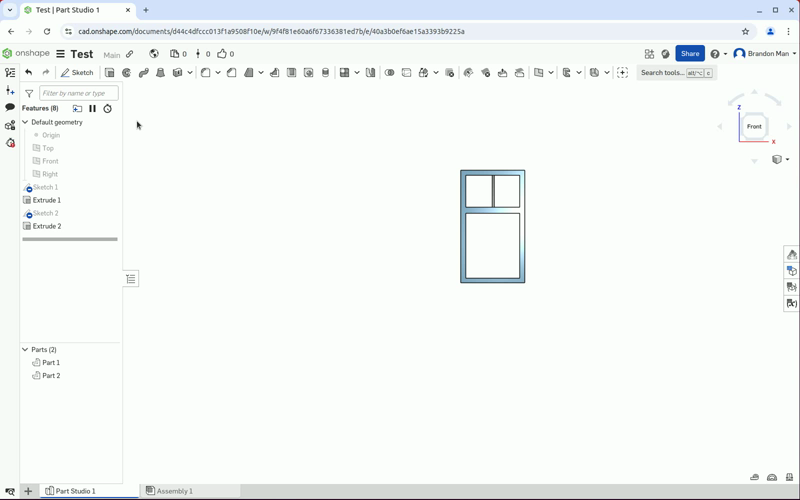
mouse_move(73, 189)
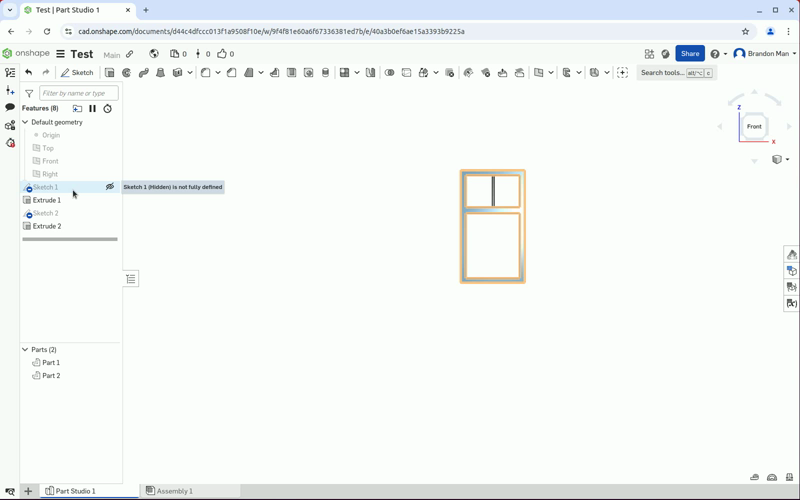
click(73, 189)
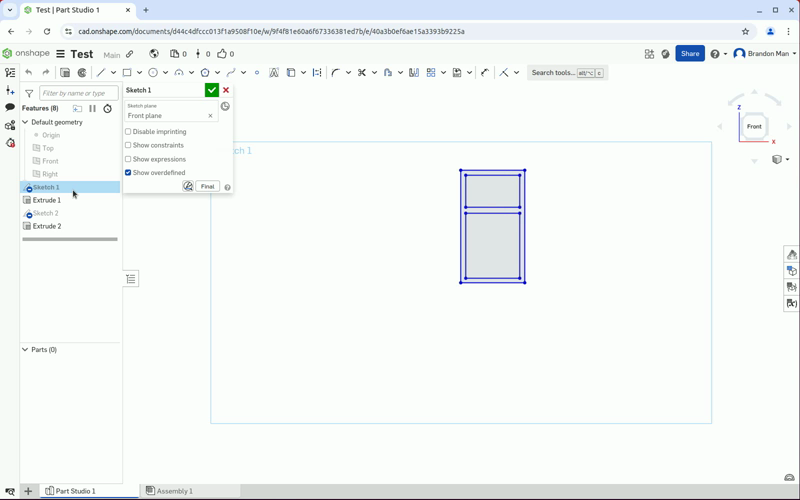
mouse_move(229, 92)
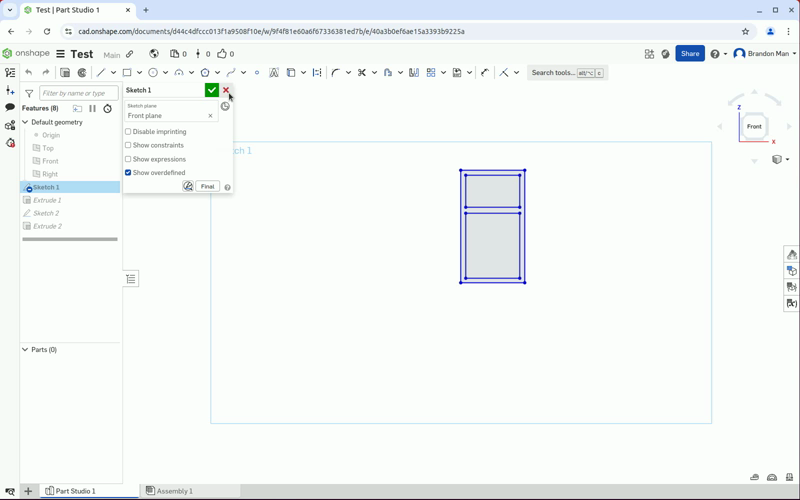
click(229, 92)
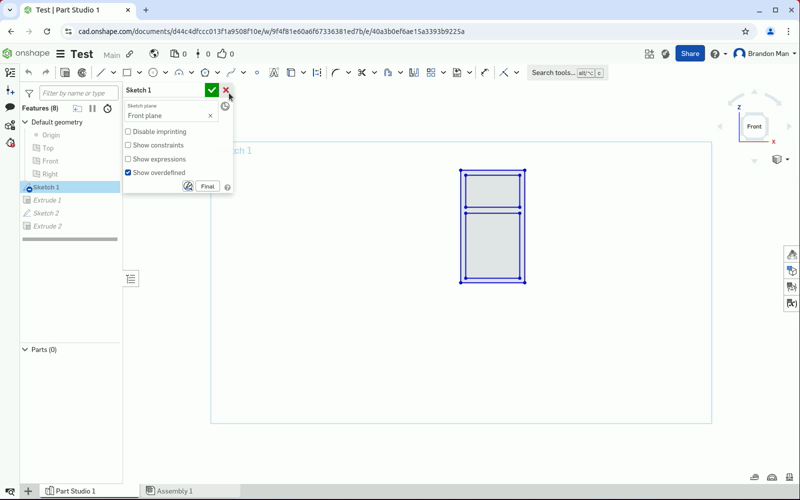
key(shift+s)
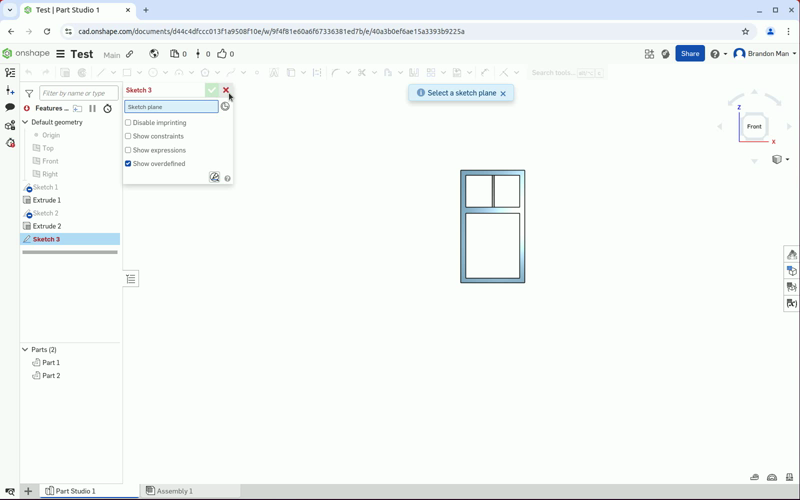
mouse_move(73, 163)
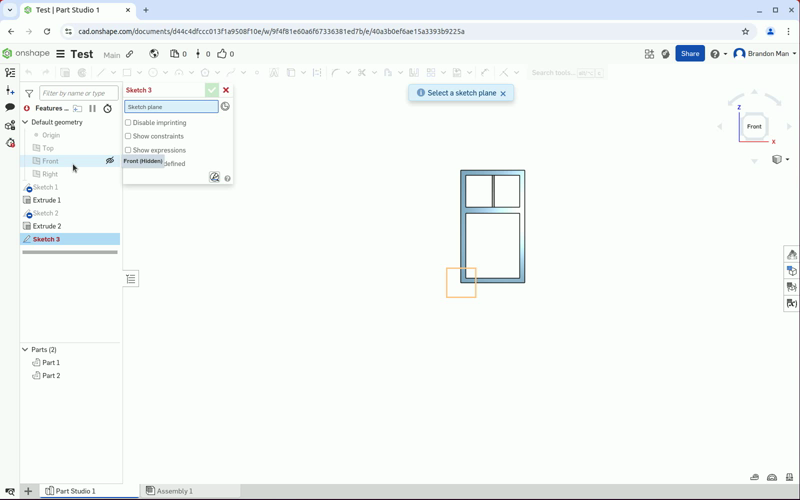
click(73, 163)
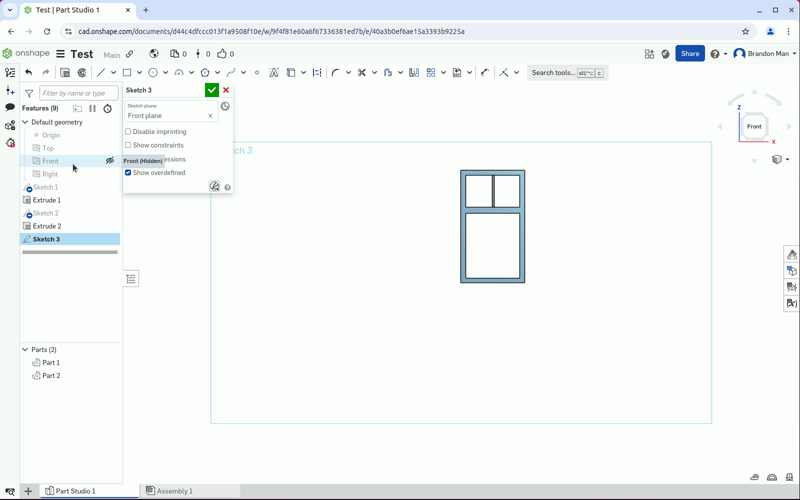
mouse_move(73, 352)
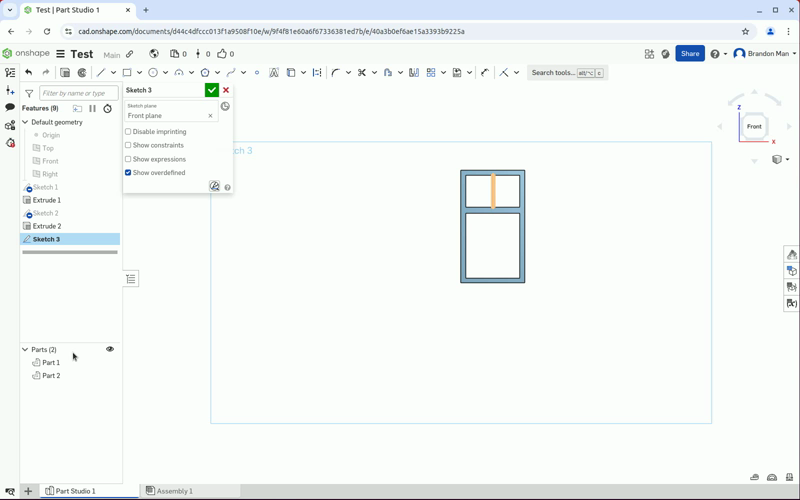
key(y)
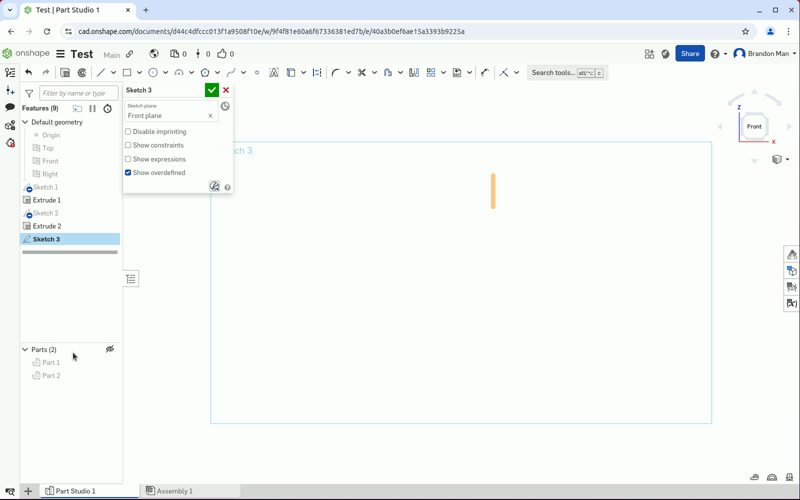
key(l)
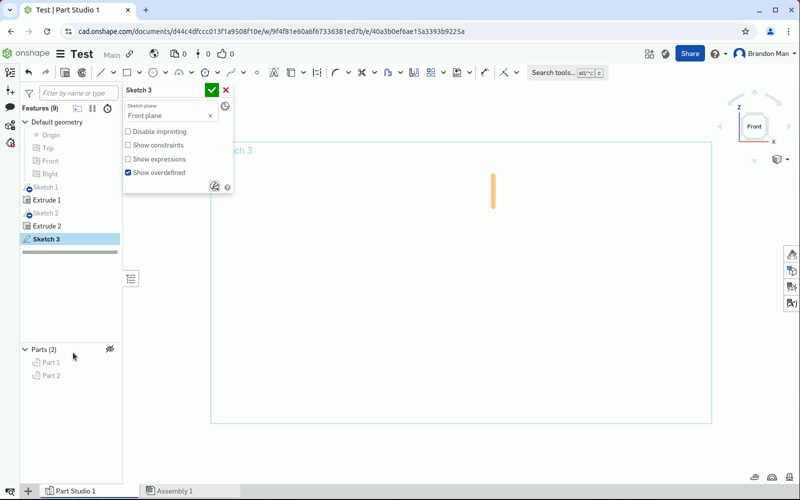
key_down(shift)
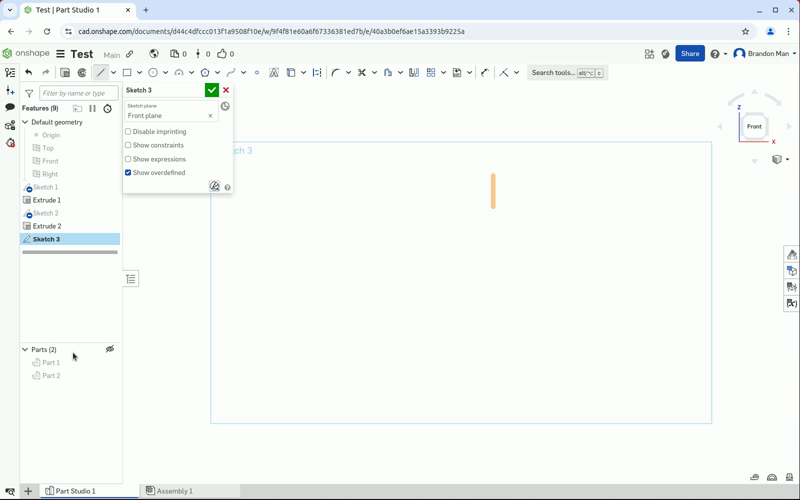
mouse_move(465, 246)
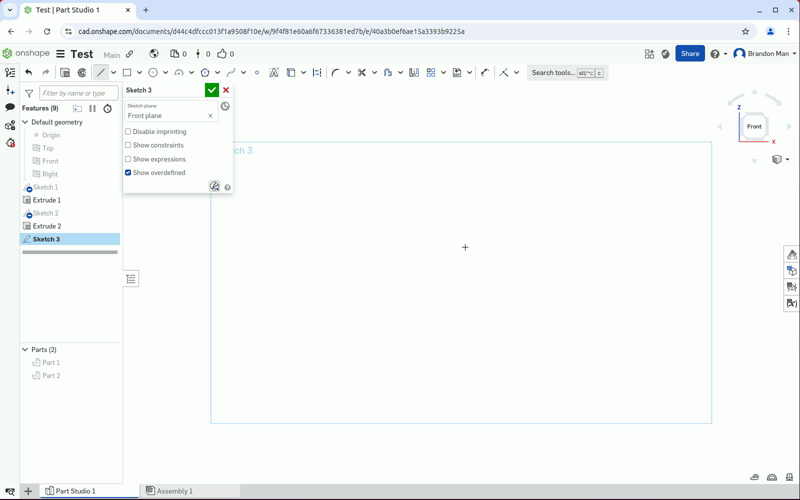
click(465, 246)
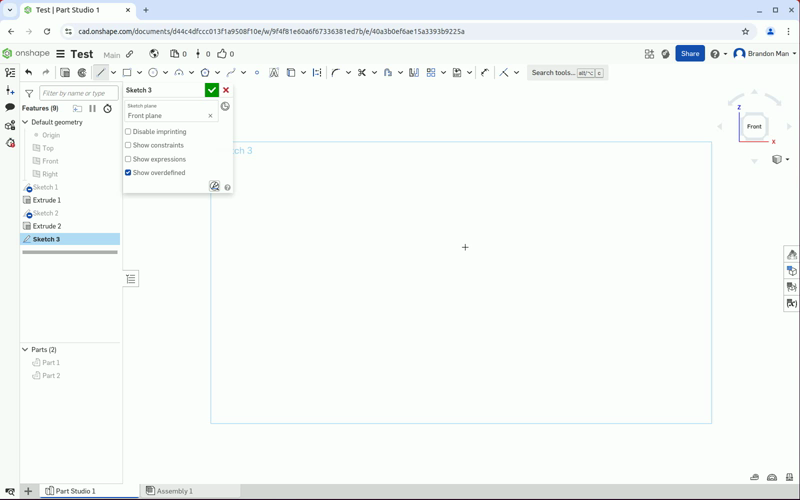
key_up(shift)
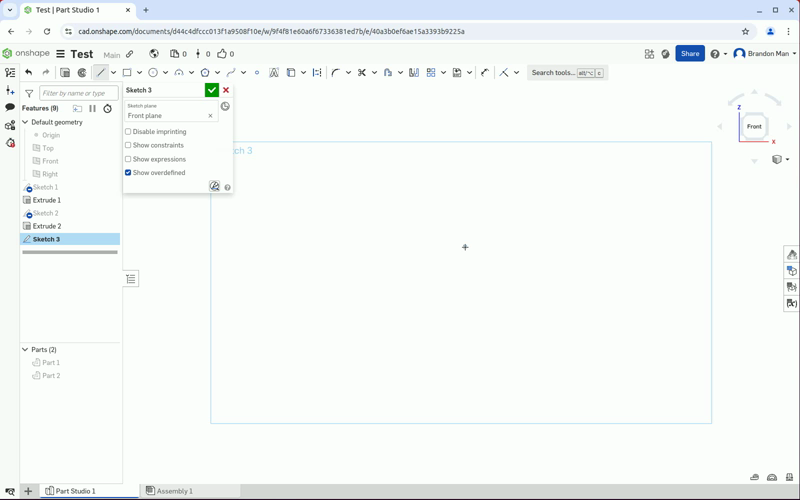
key_down(shift)
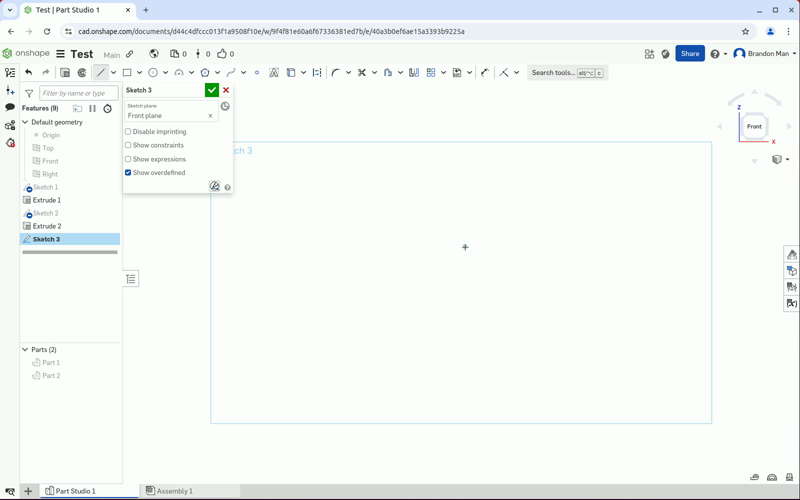
mouse_move(495, 246)
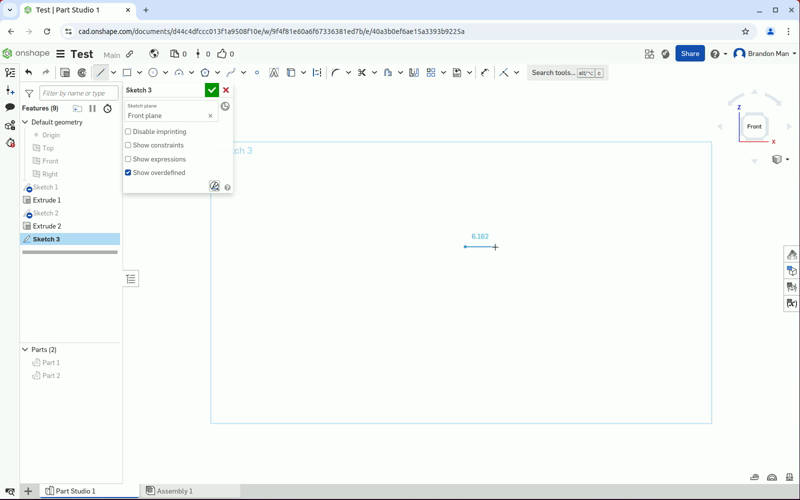
mouse_move(491, 246)
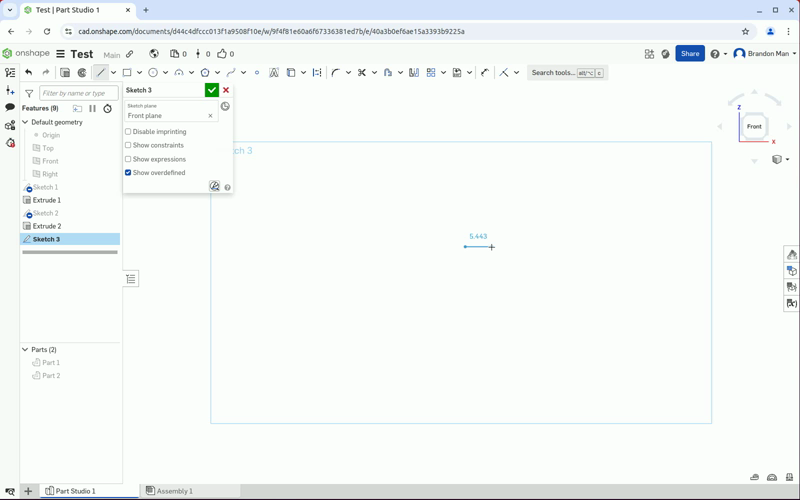
click(491, 246)
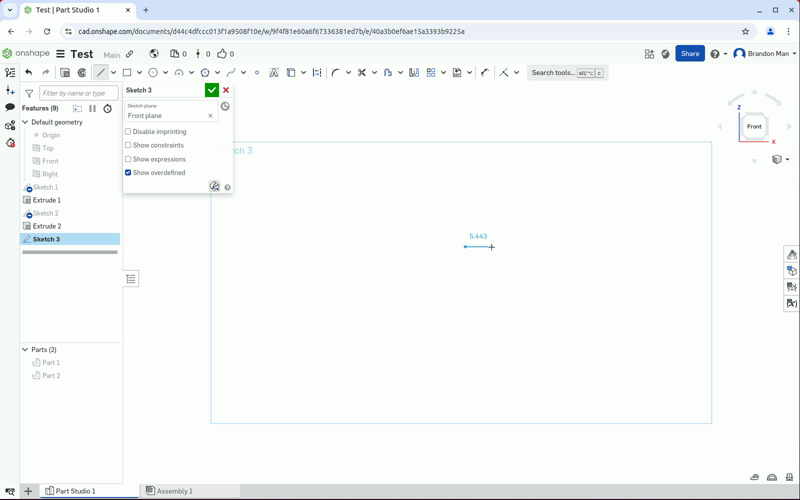
key_up(shift)
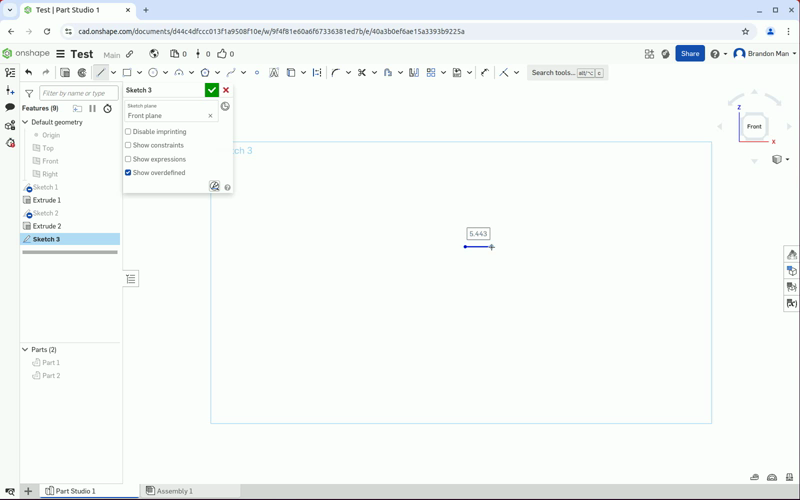
key_down(shift)
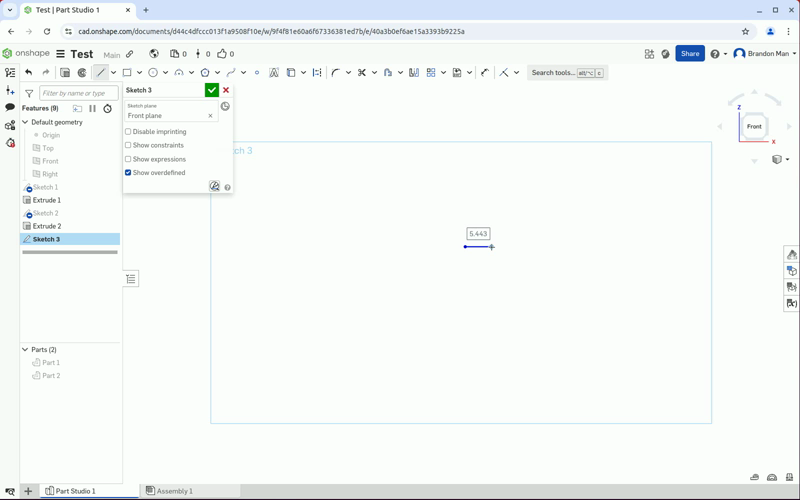
mouse_move(521, 246)
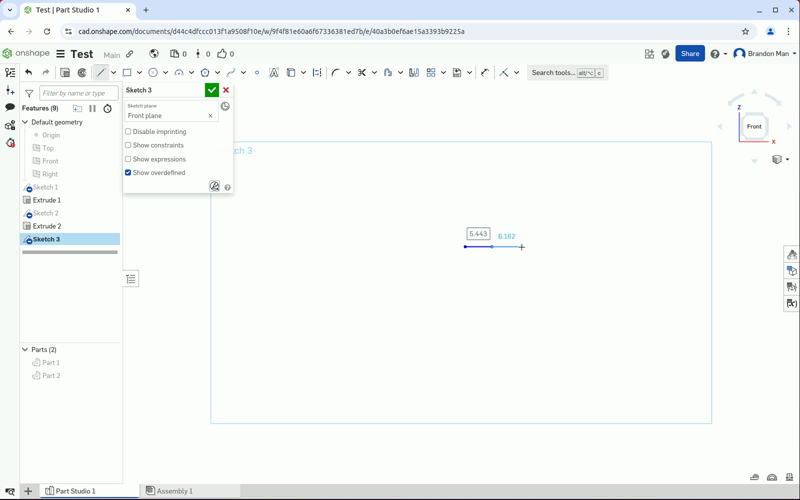
mouse_move(491, 278)
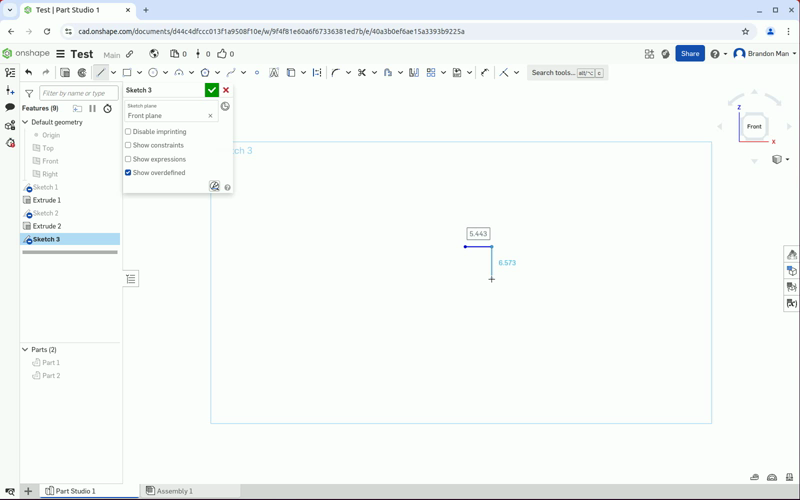
click(491, 278)
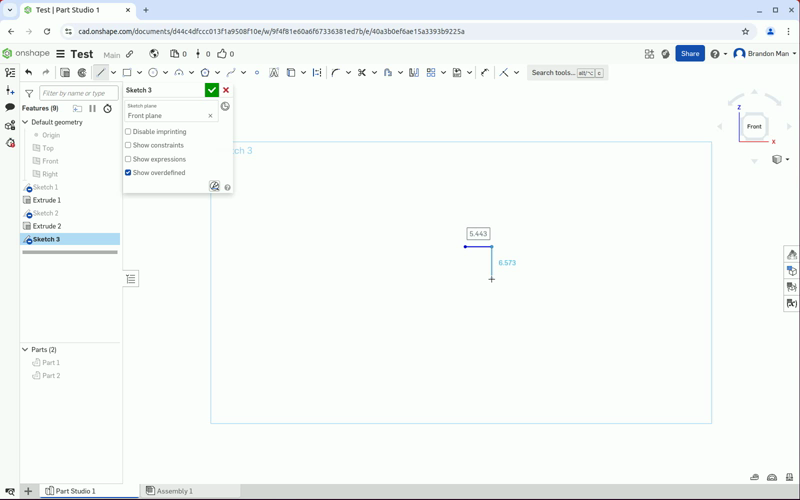
key_up(shift)
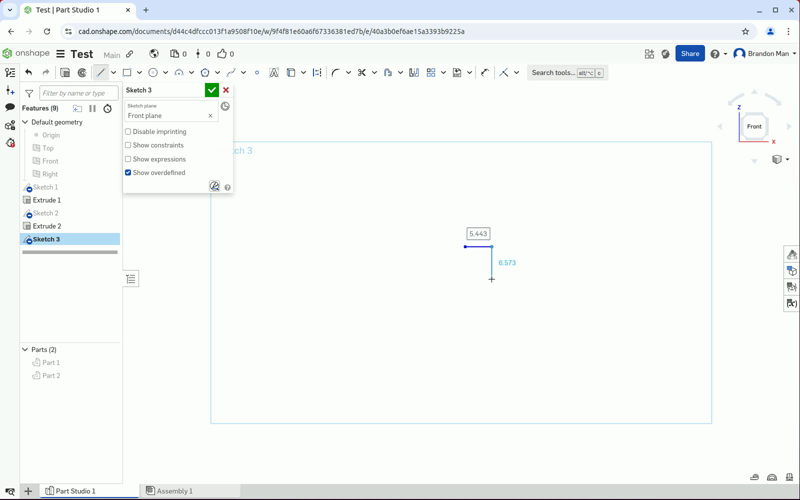
key_down(shift)
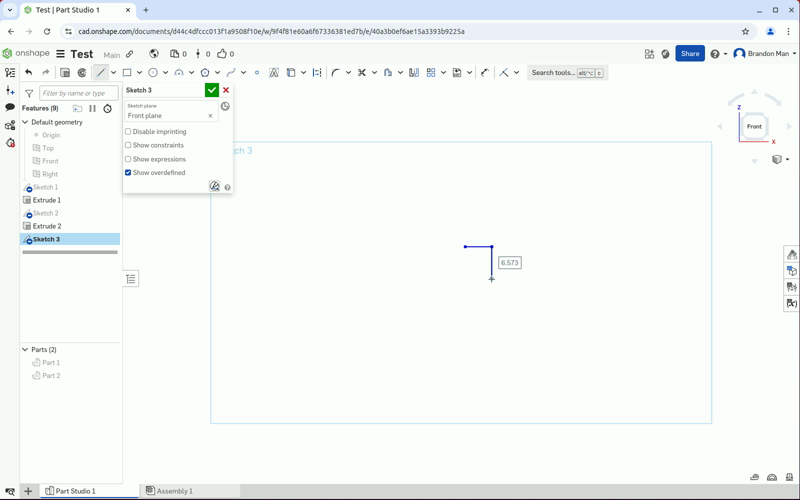
mouse_move(521, 278)
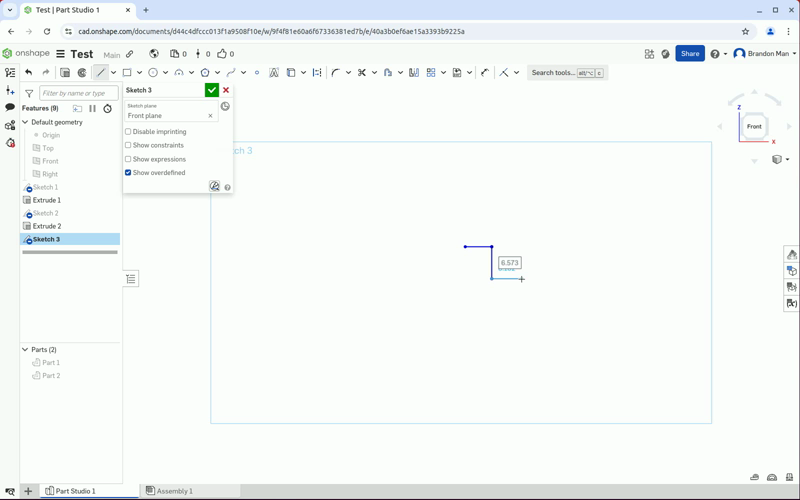
mouse_move(493, 278)
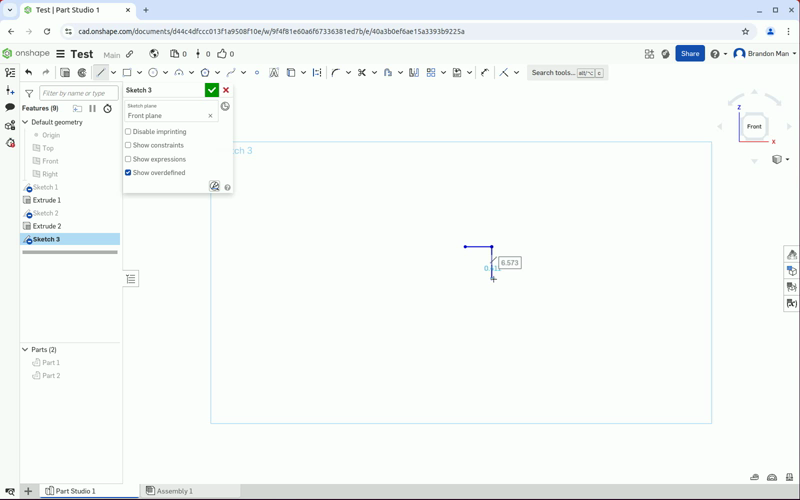
scroll(6)
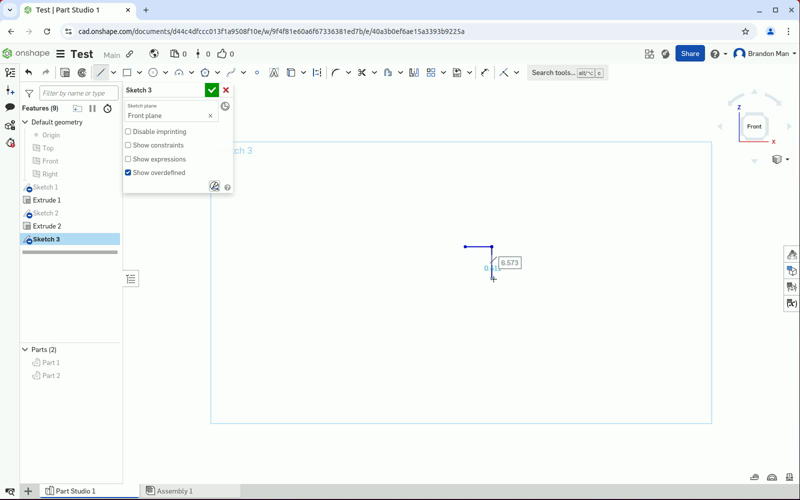
scroll(6)
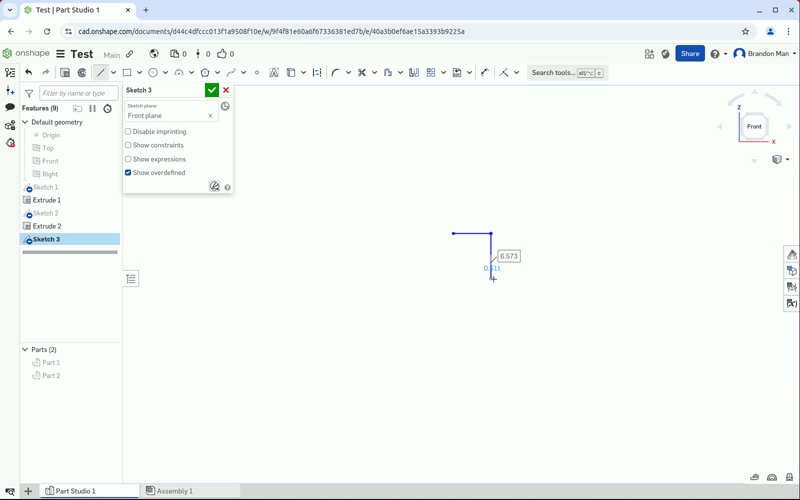
scroll(6)
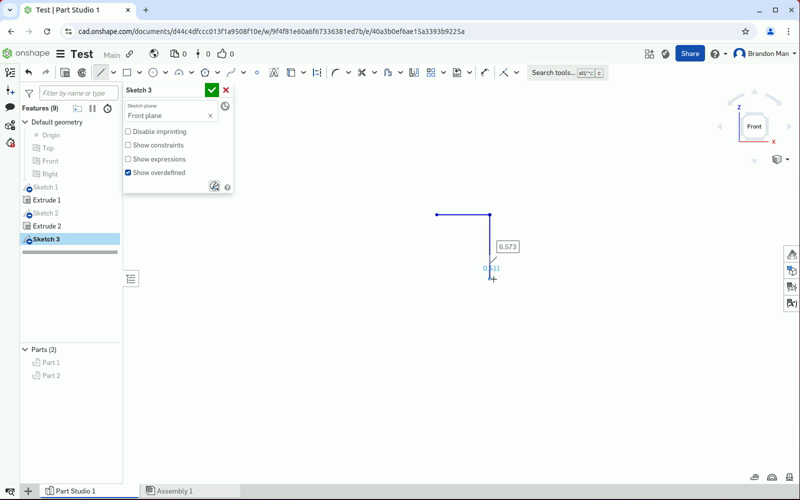
scroll(6)
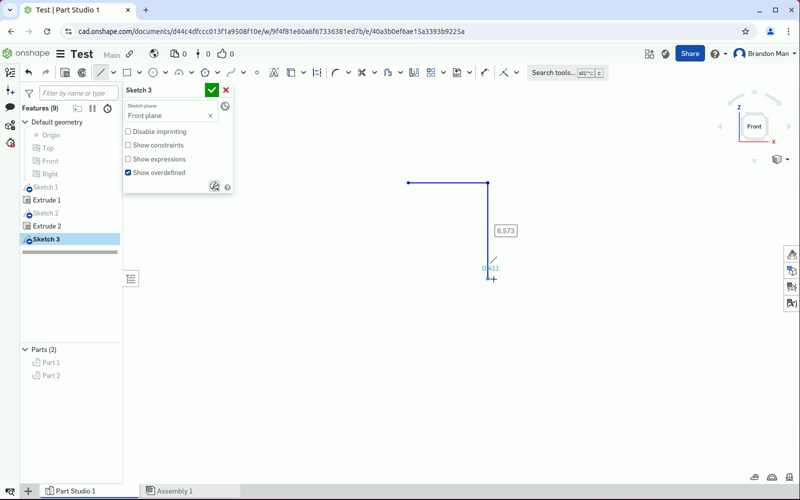
scroll(6)
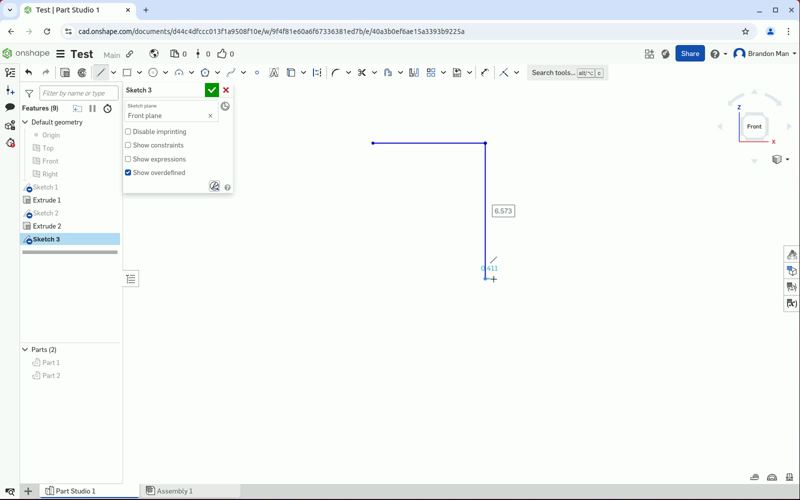
scroll(6)
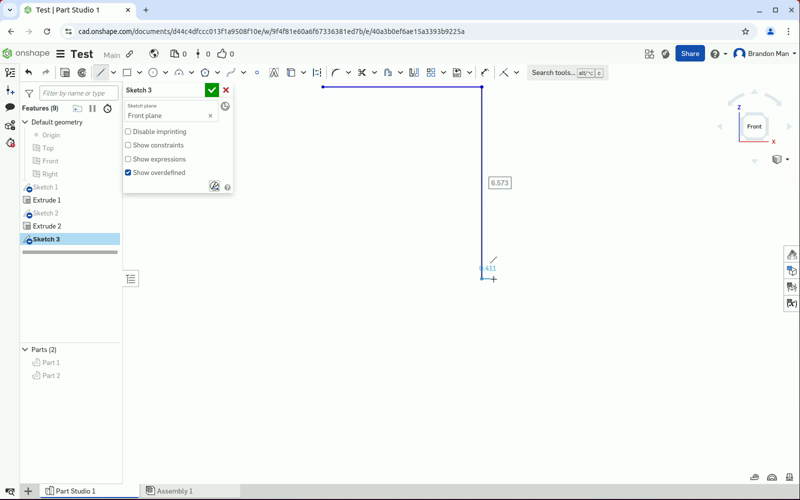
scroll(6)
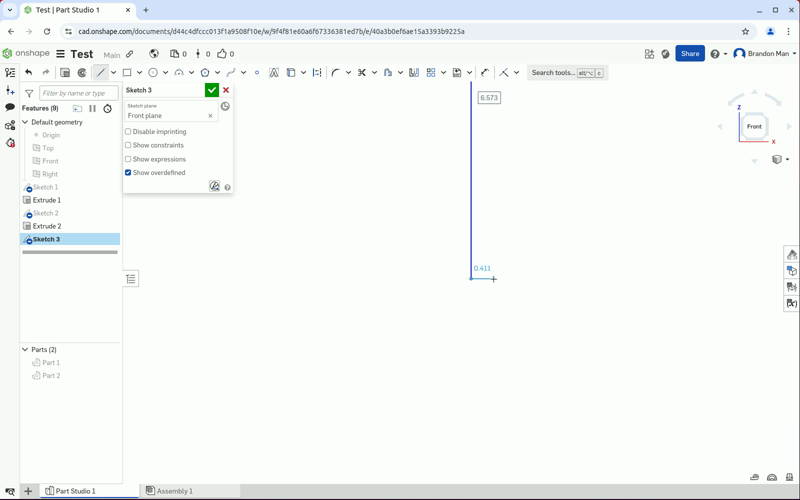
click(493, 278)
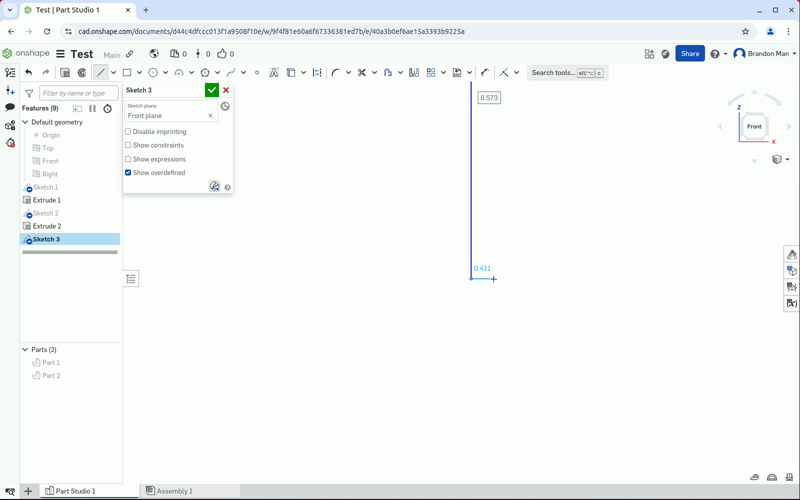
scroll(-6)
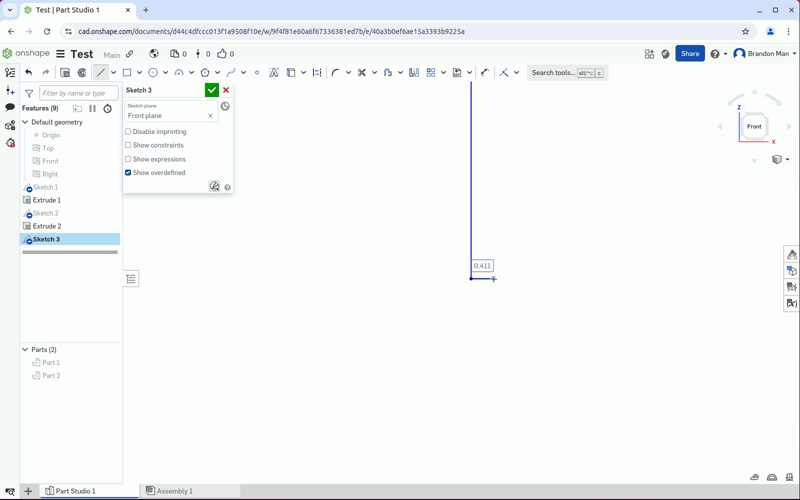
scroll(-6)
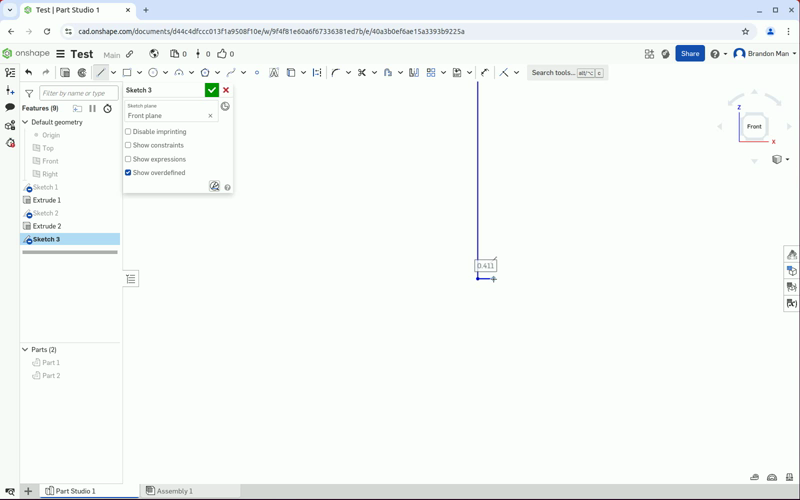
scroll(-6)
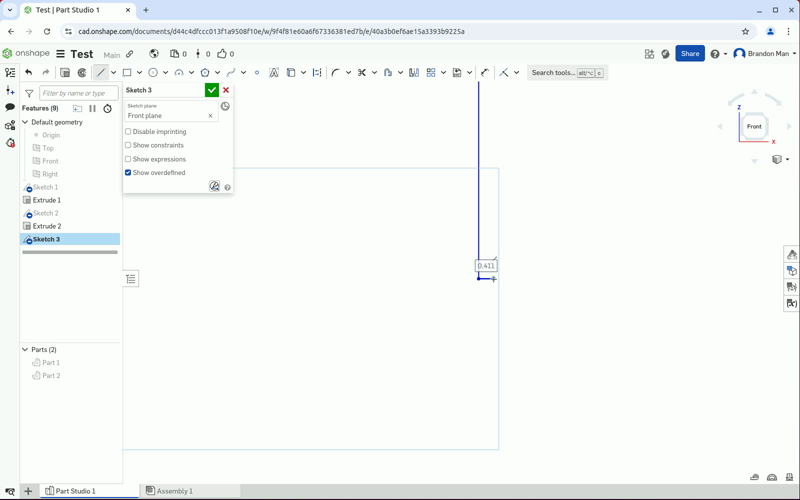
scroll(-6)
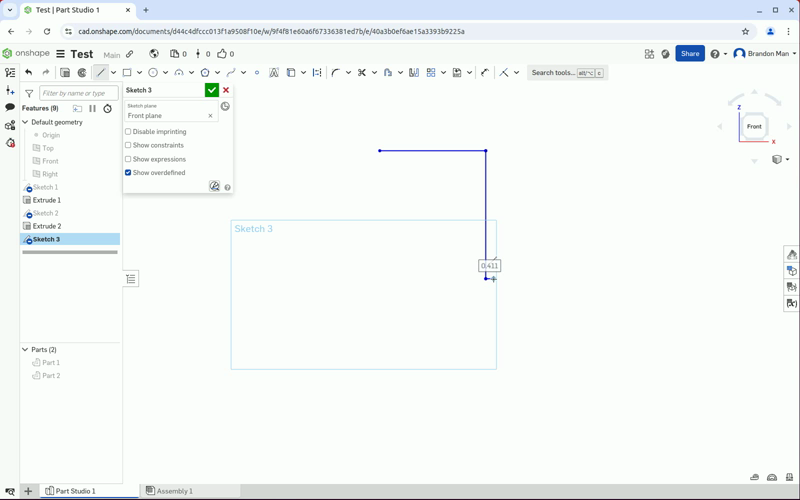
scroll(-6)
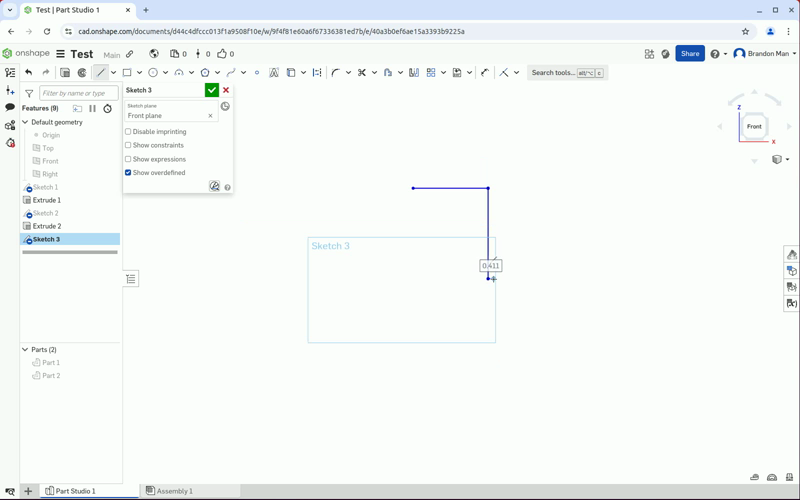
scroll(-6)
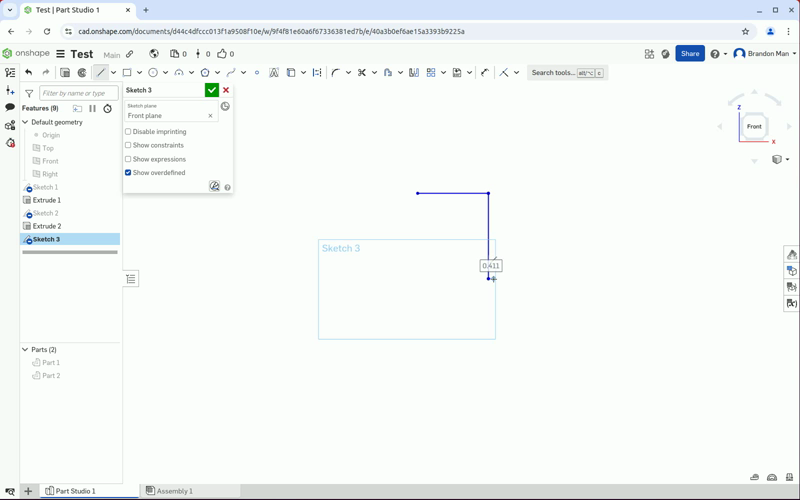
scroll(-6)
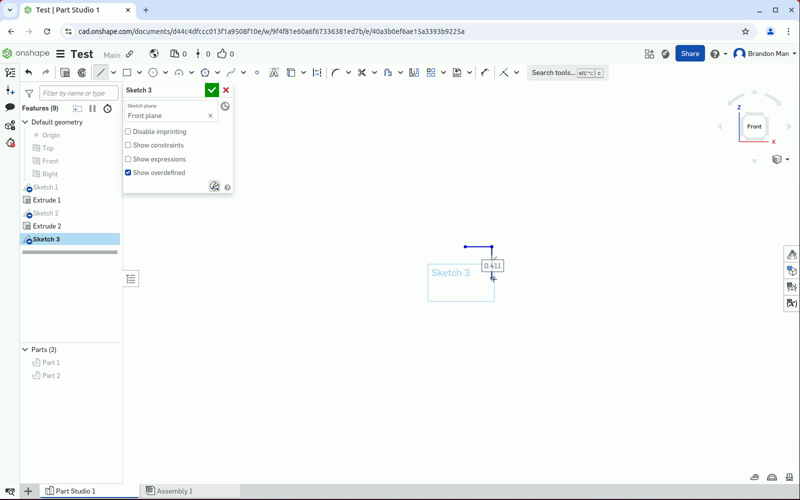
key_up(shift)
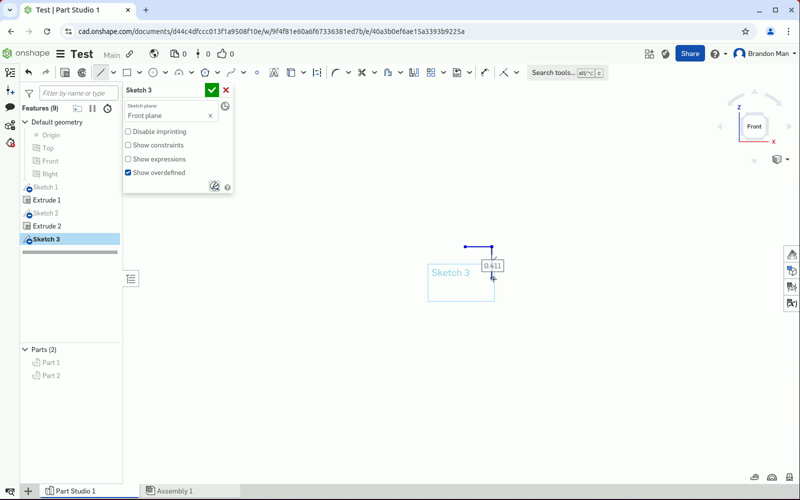
key_down(shift)
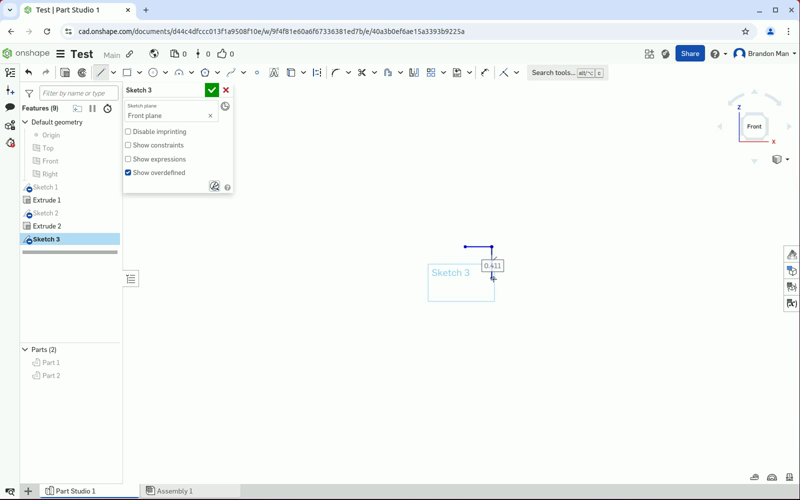
mouse_move(523, 278)
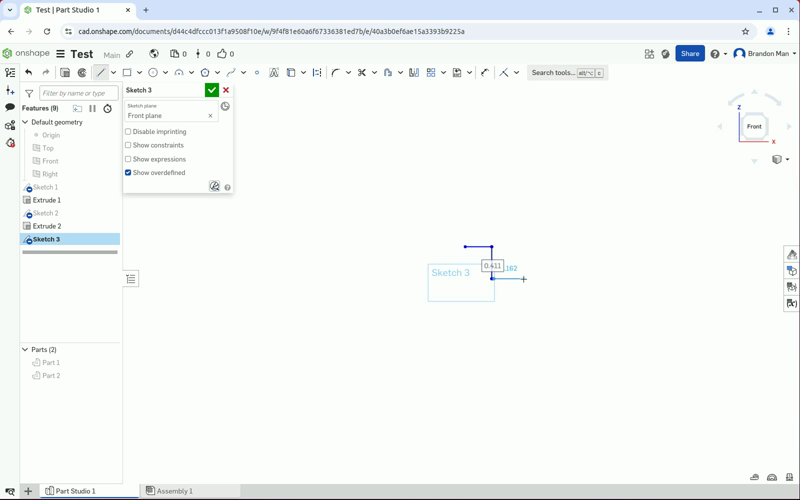
mouse_move(493, 246)
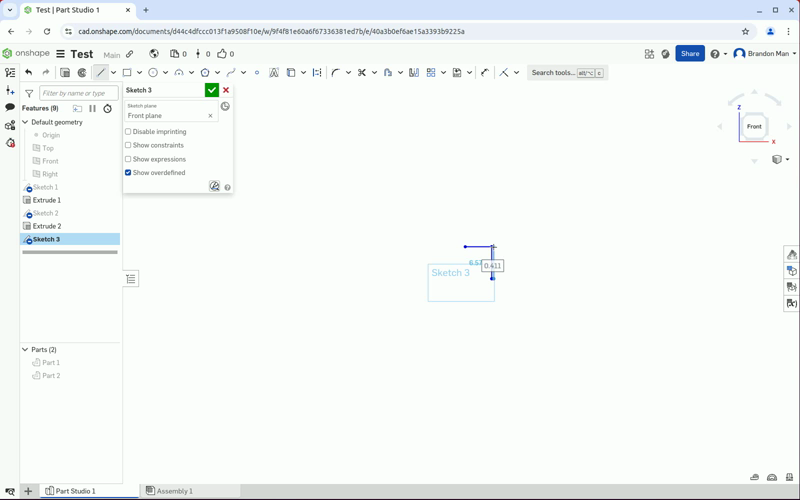
scroll(6)
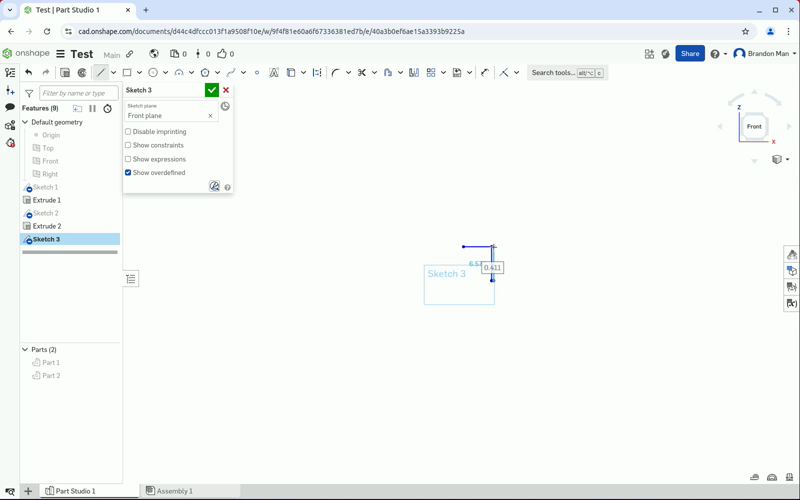
scroll(6)
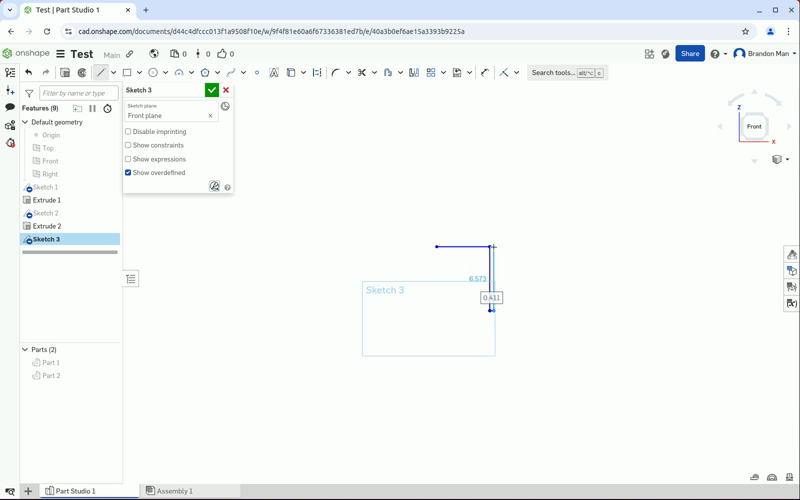
scroll(6)
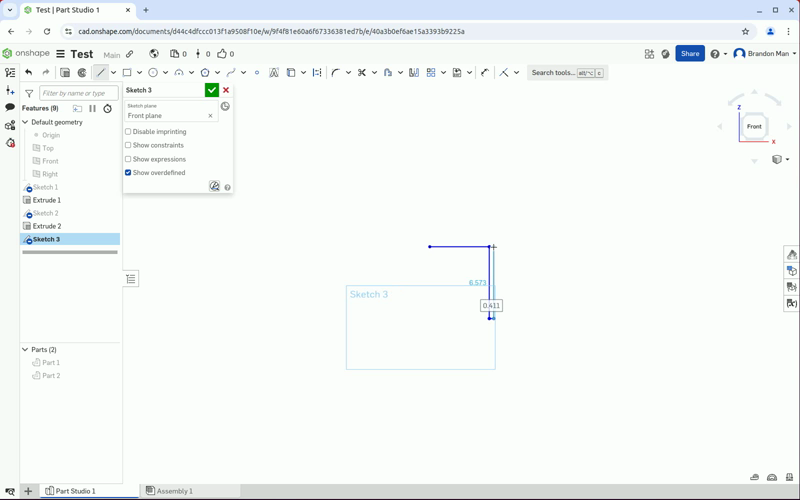
scroll(6)
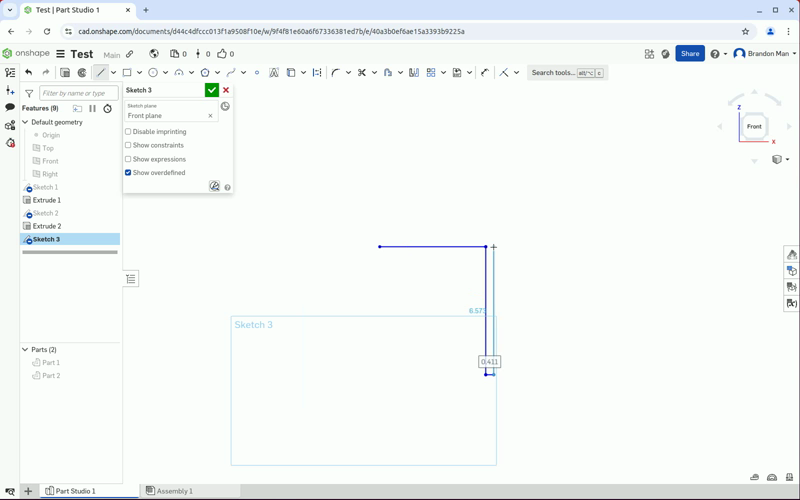
scroll(6)
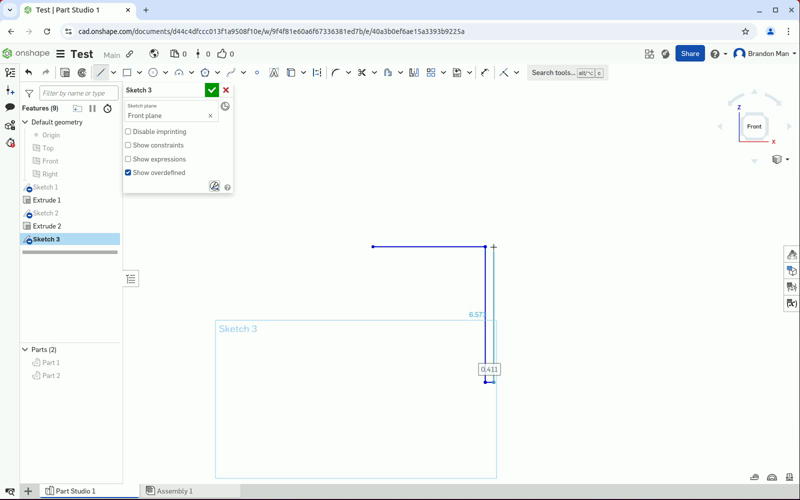
scroll(6)
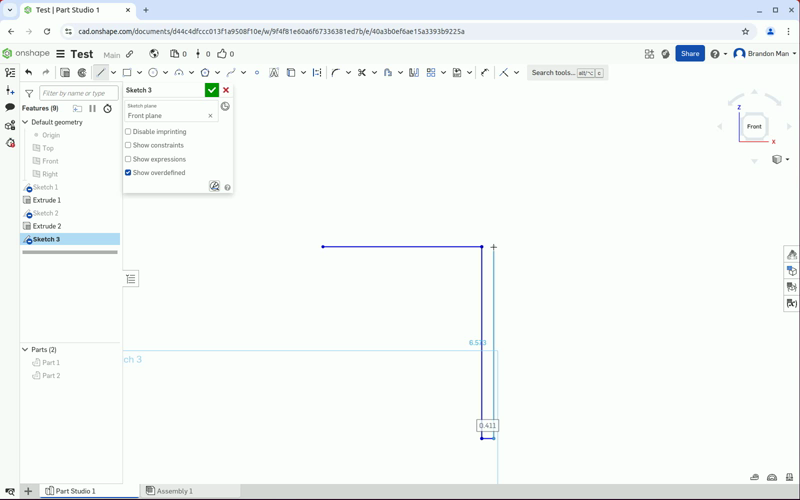
scroll(6)
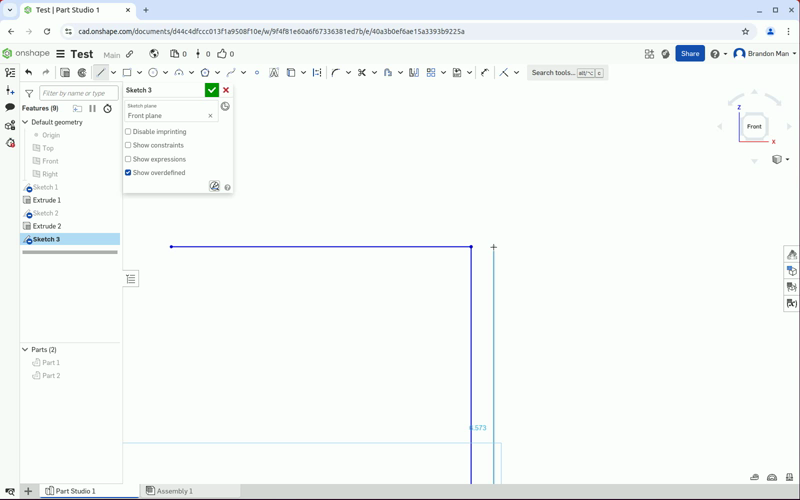
click(493, 246)
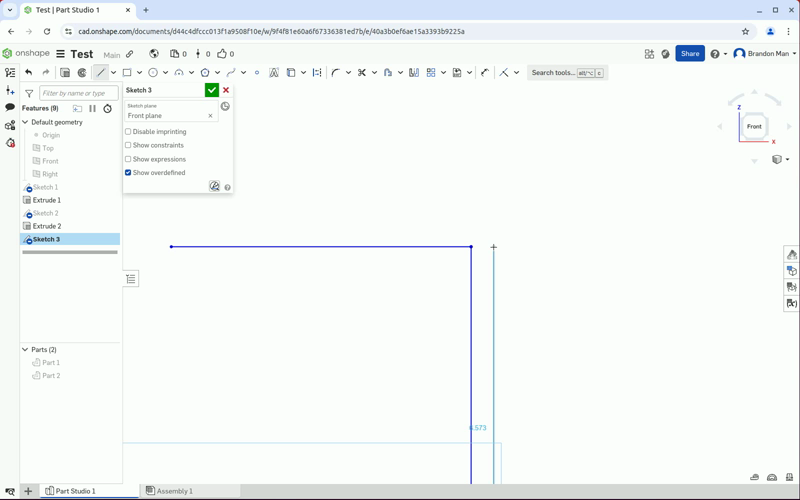
scroll(-6)
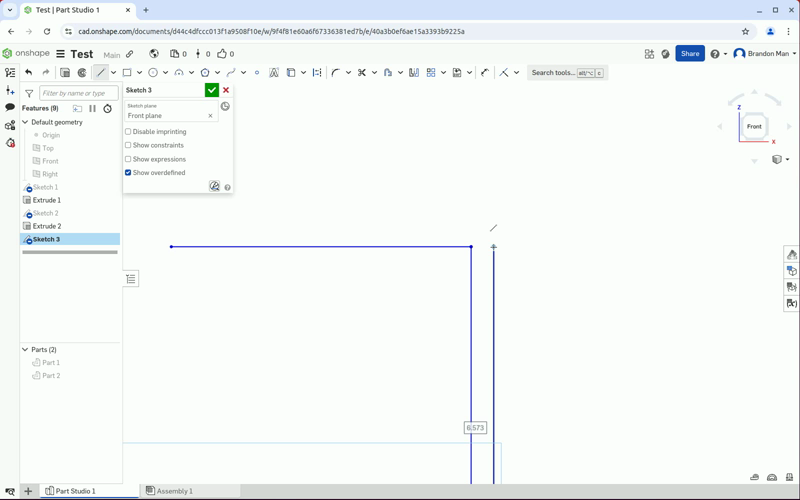
scroll(-6)
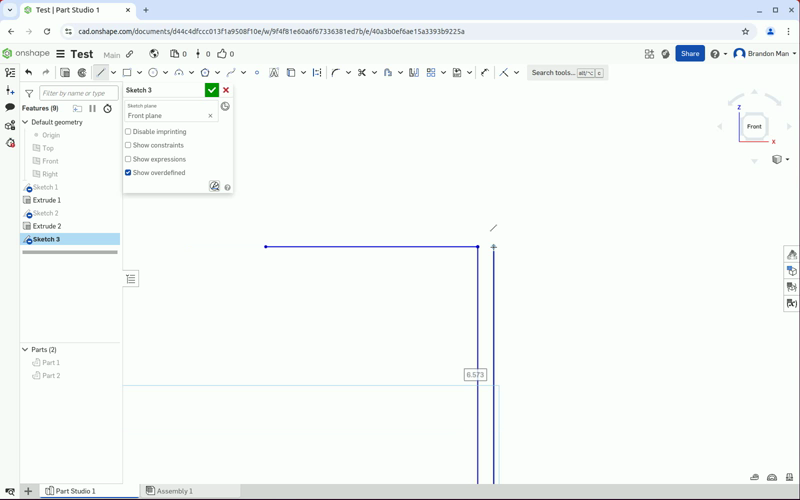
scroll(-6)
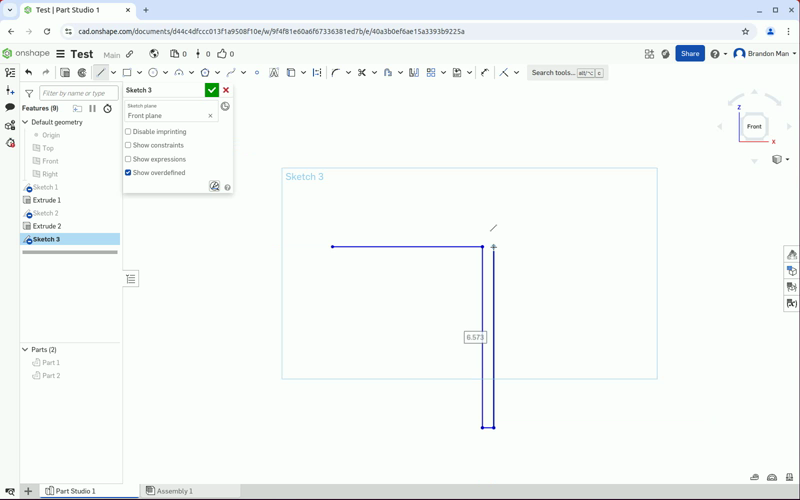
scroll(-6)
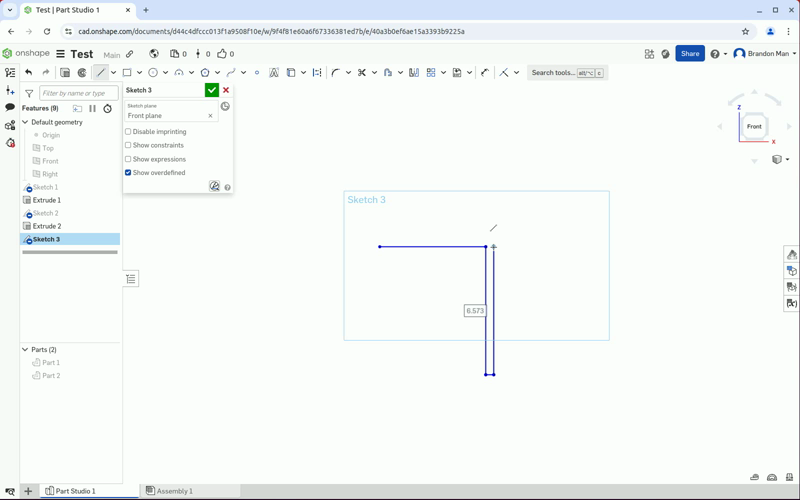
scroll(-6)
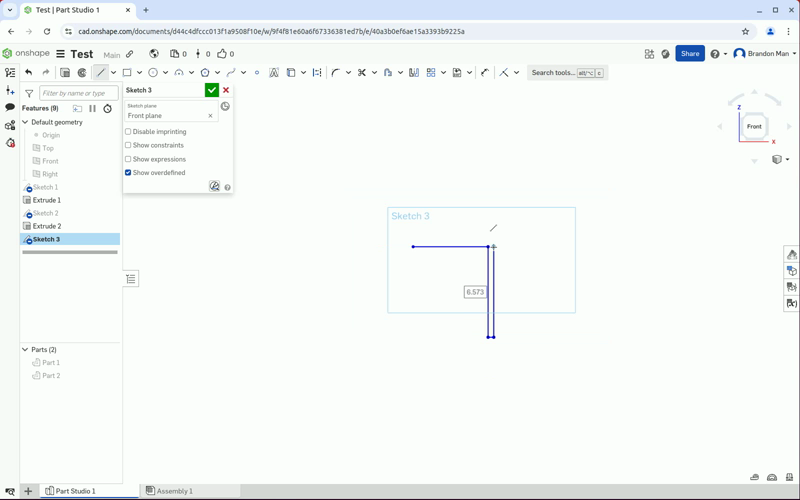
scroll(-6)
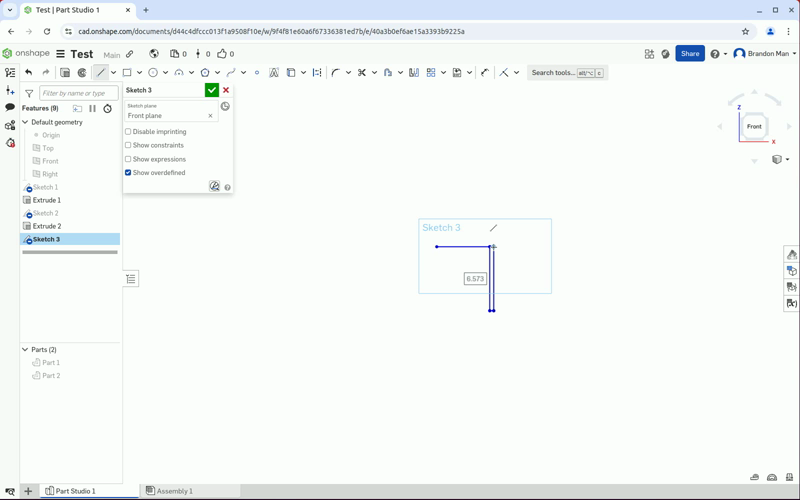
scroll(-6)
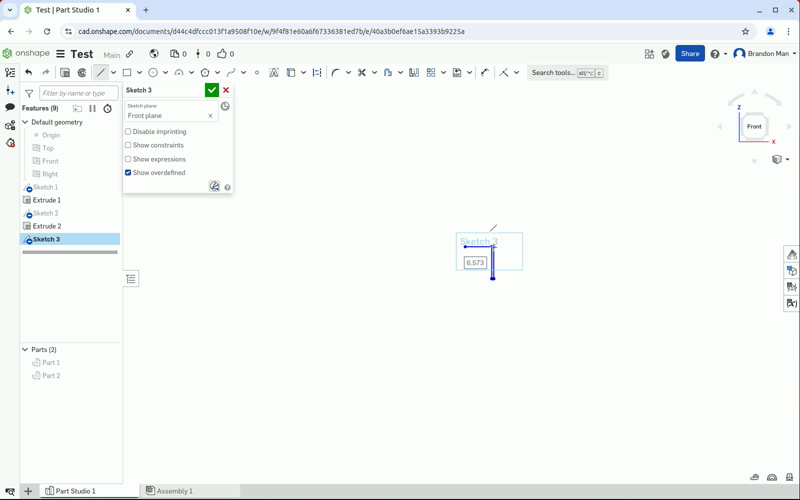
key_up(shift)
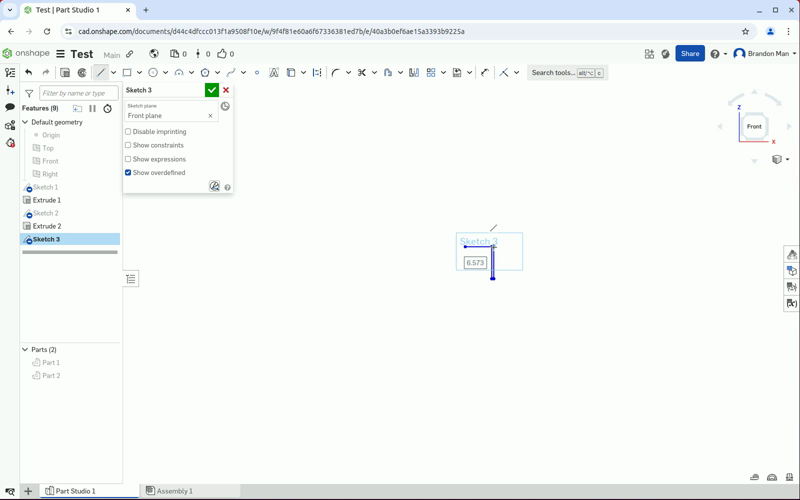
key_down(shift)
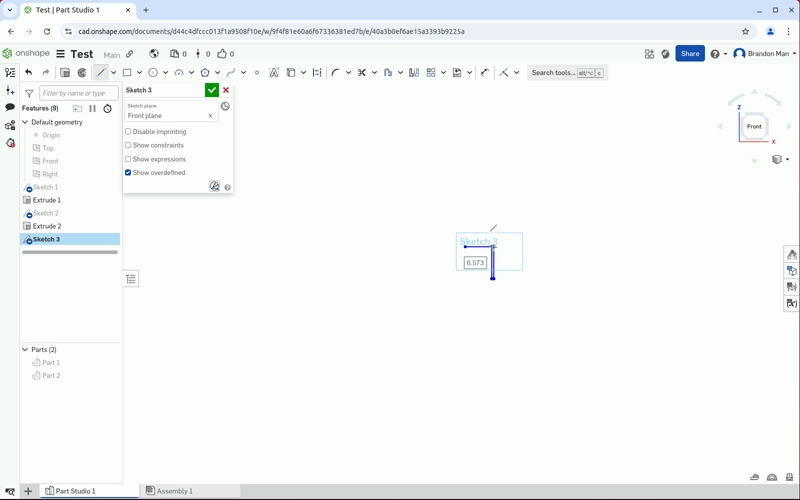
mouse_move(523, 246)
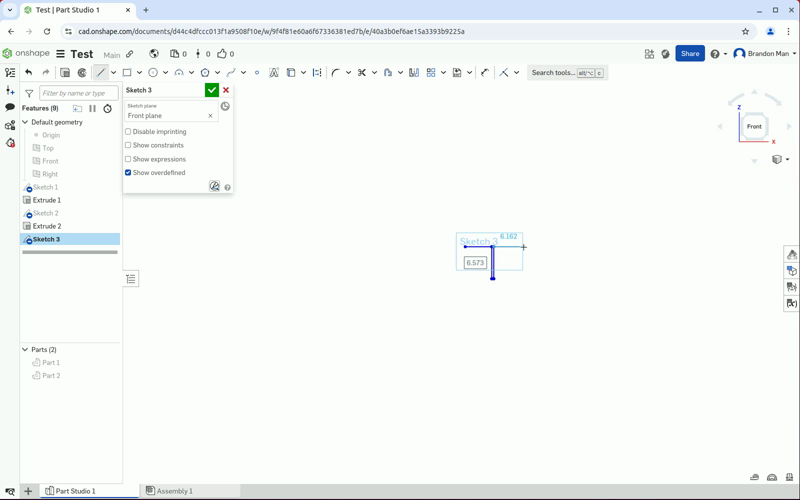
mouse_move(519, 246)
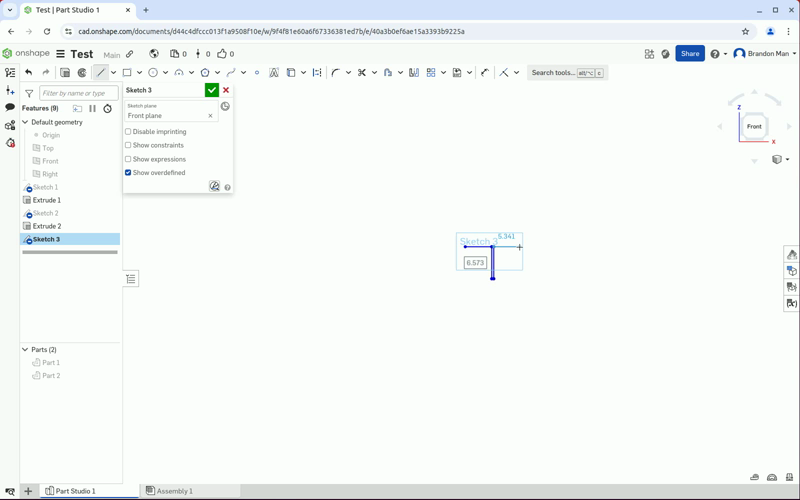
click(519, 246)
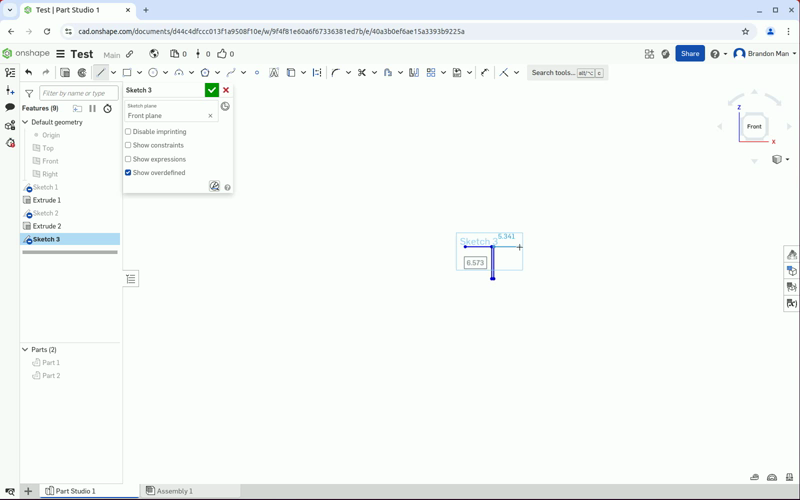
key_up(shift)
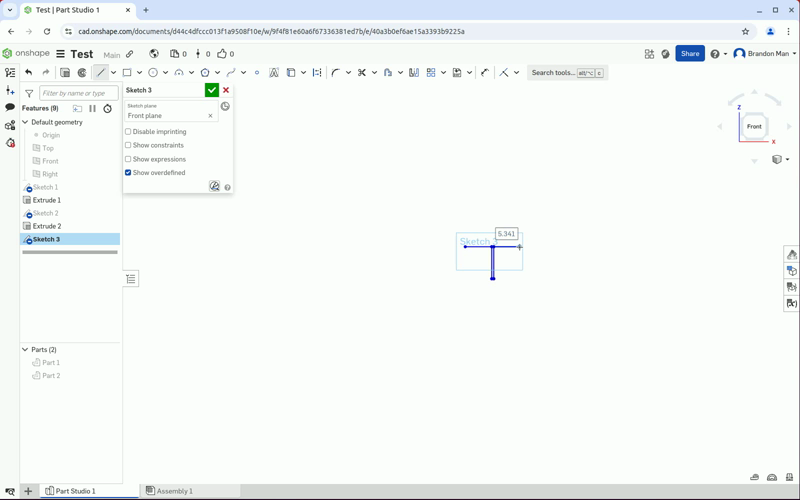
key_down(shift)
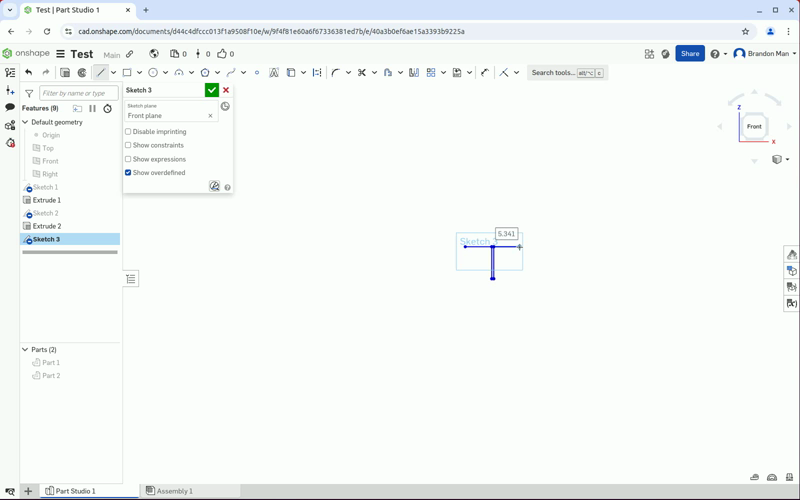
mouse_move(549, 246)
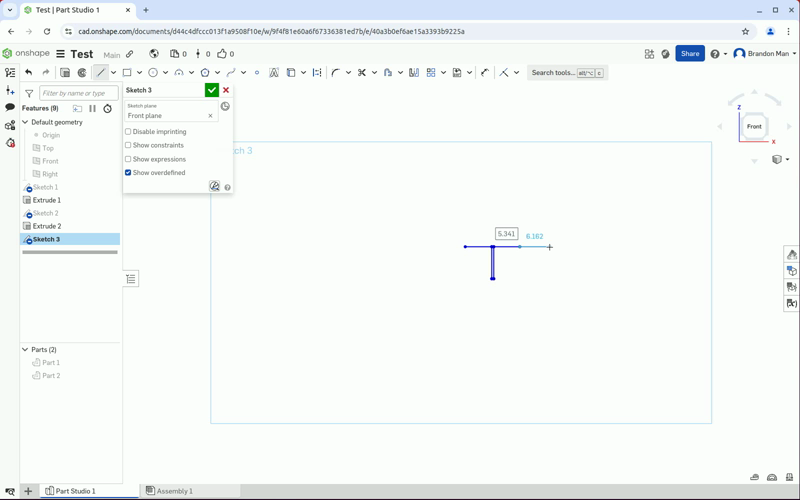
mouse_move(519, 244)
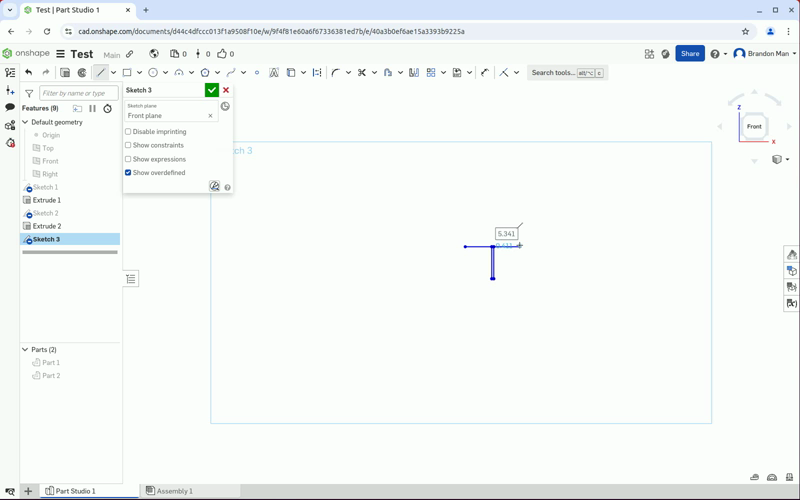
scroll(6)
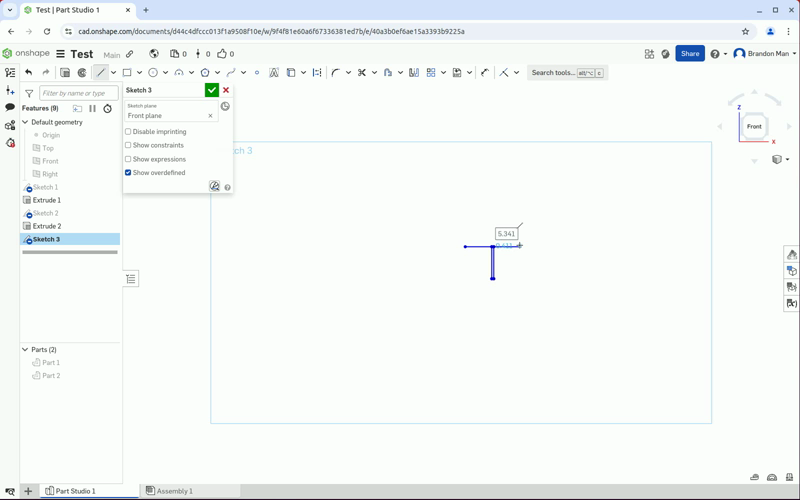
scroll(6)
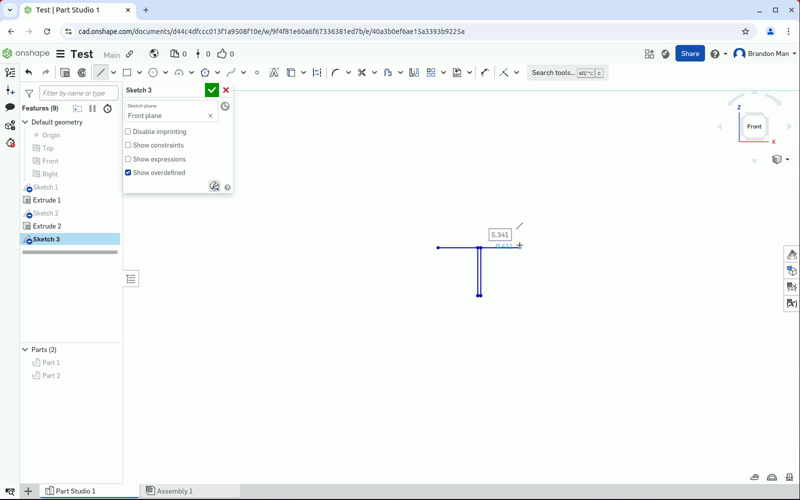
scroll(6)
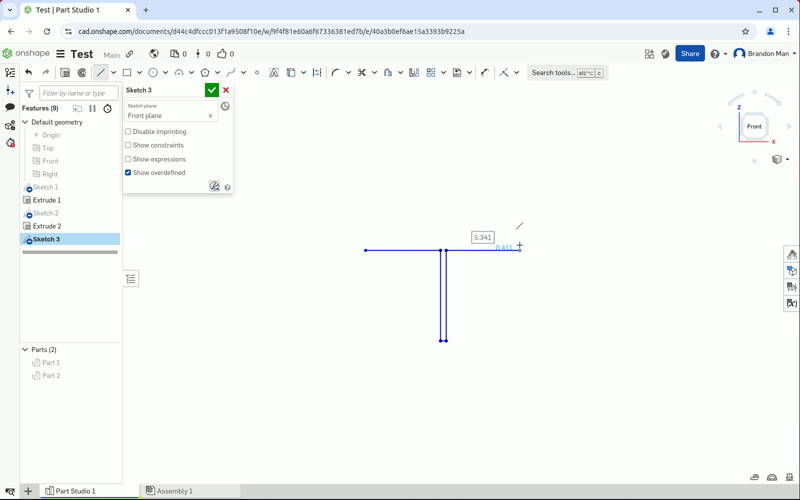
scroll(6)
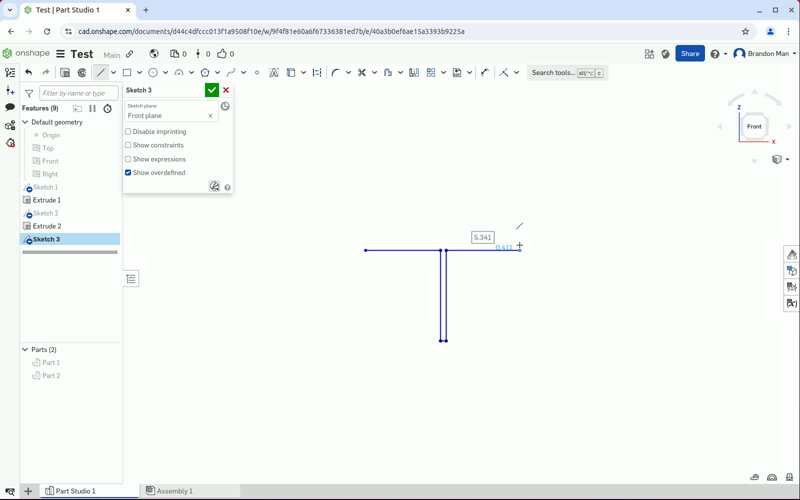
scroll(6)
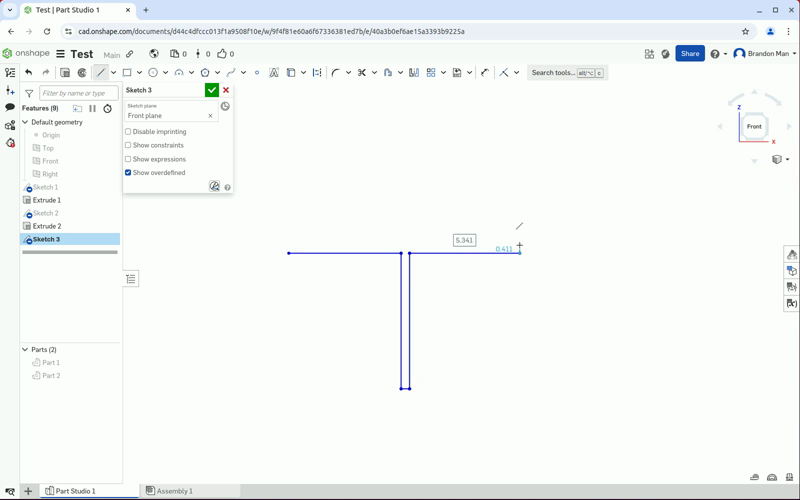
scroll(6)
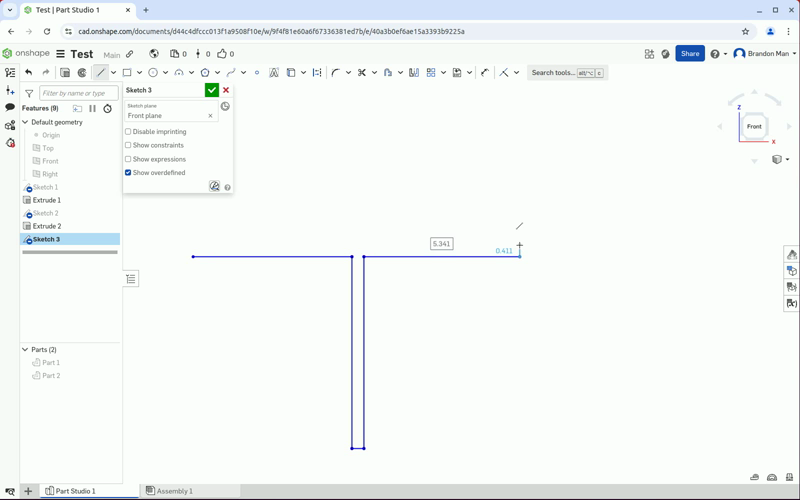
scroll(6)
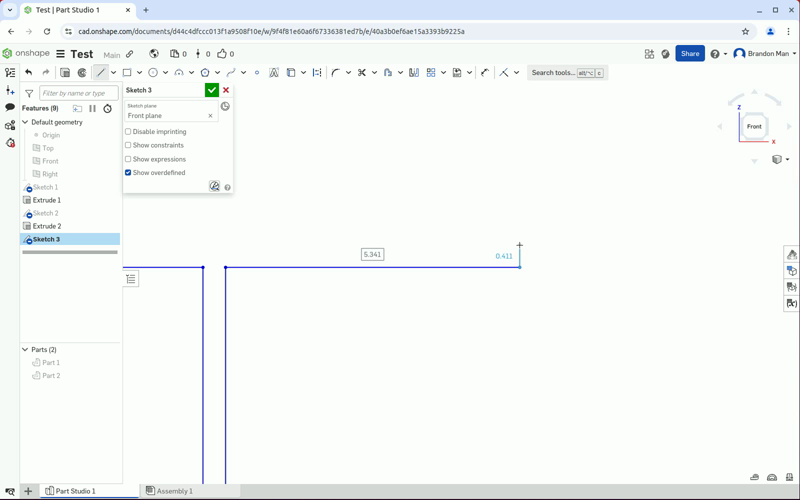
click(519, 244)
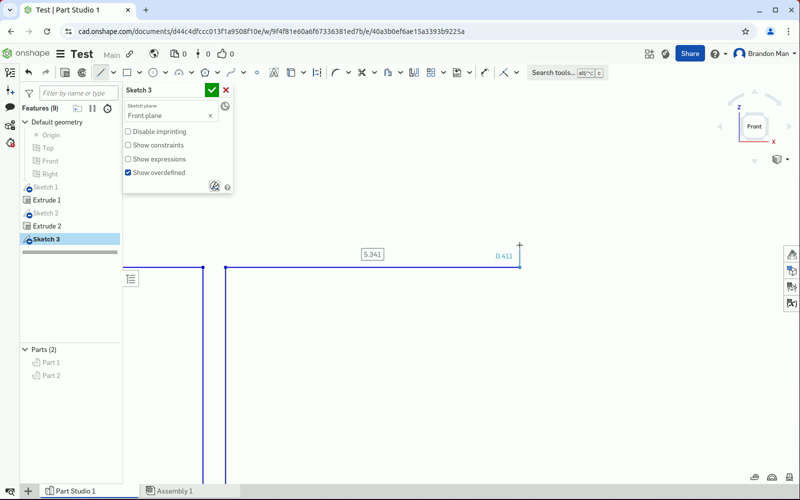
scroll(-6)
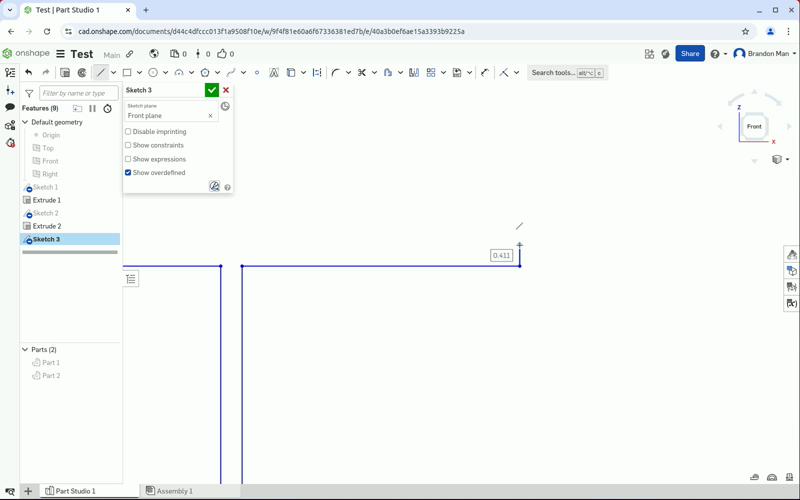
scroll(-6)
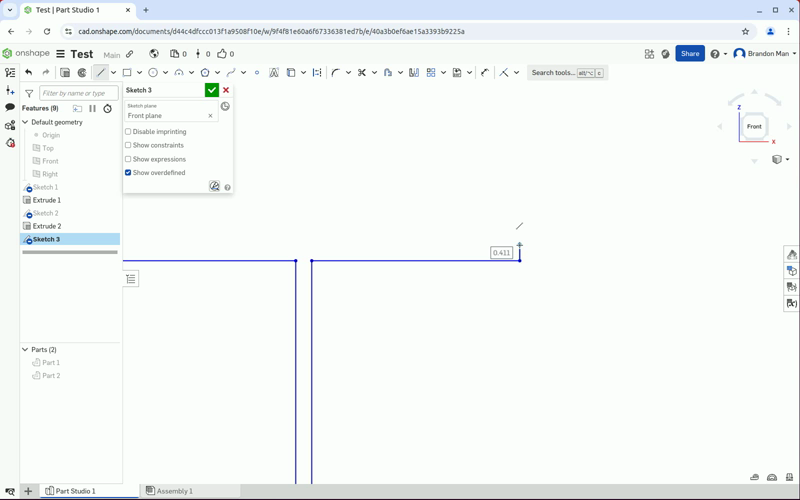
scroll(-6)
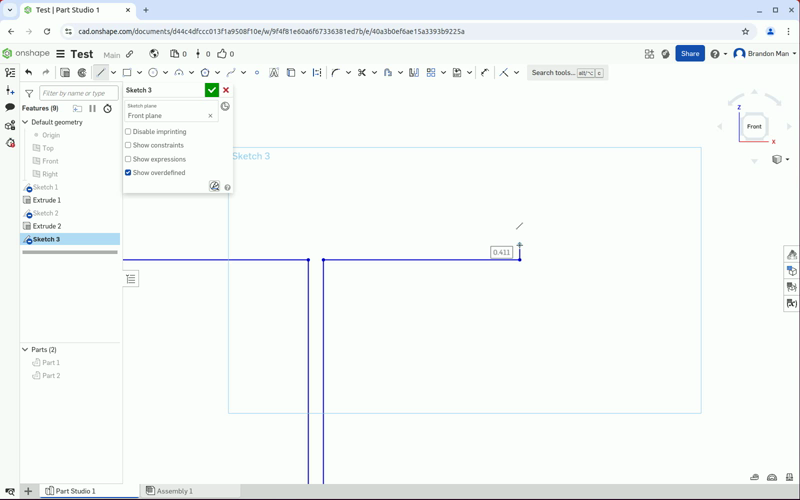
scroll(-6)
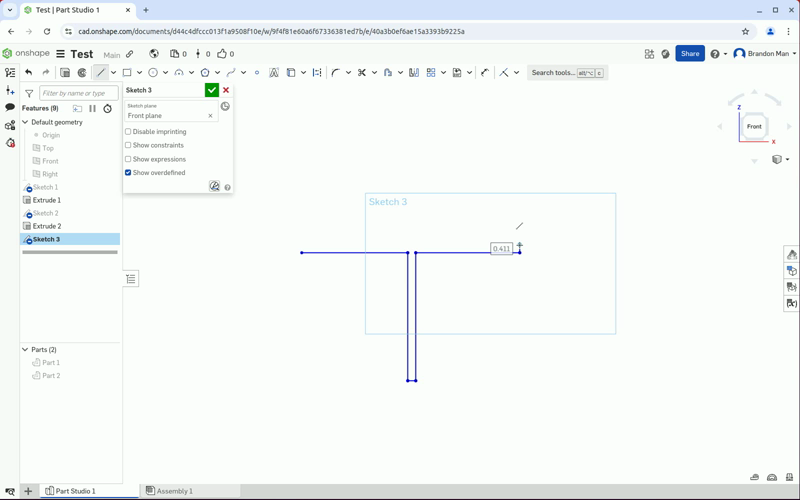
scroll(-6)
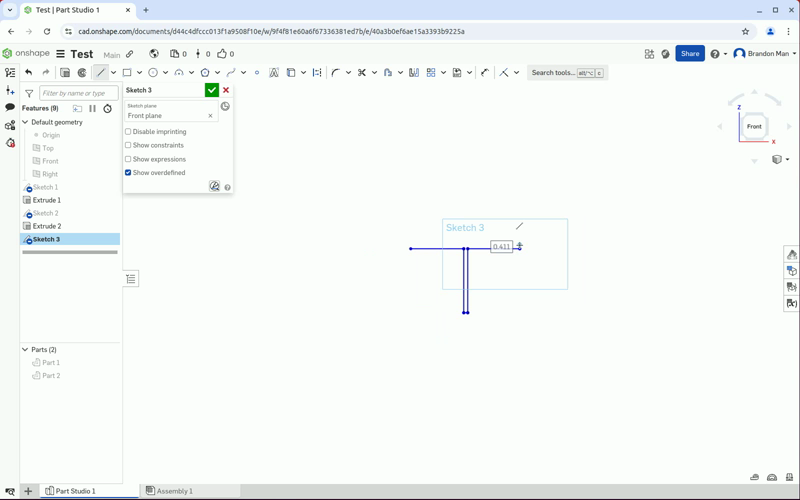
scroll(-6)
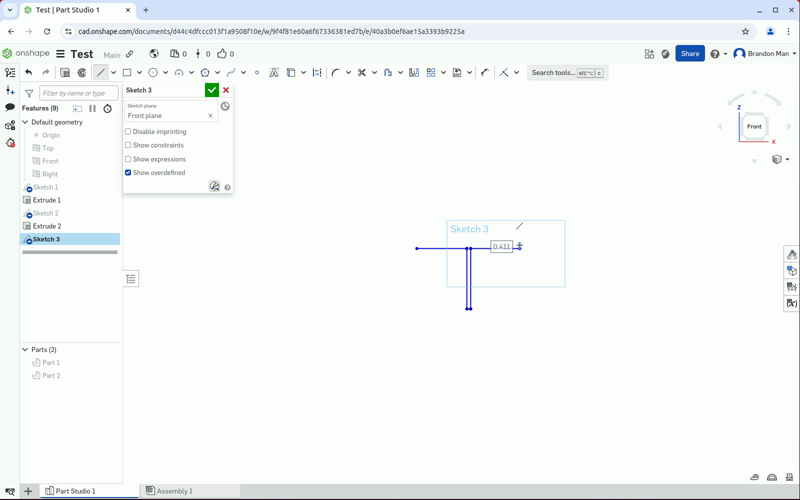
scroll(-6)
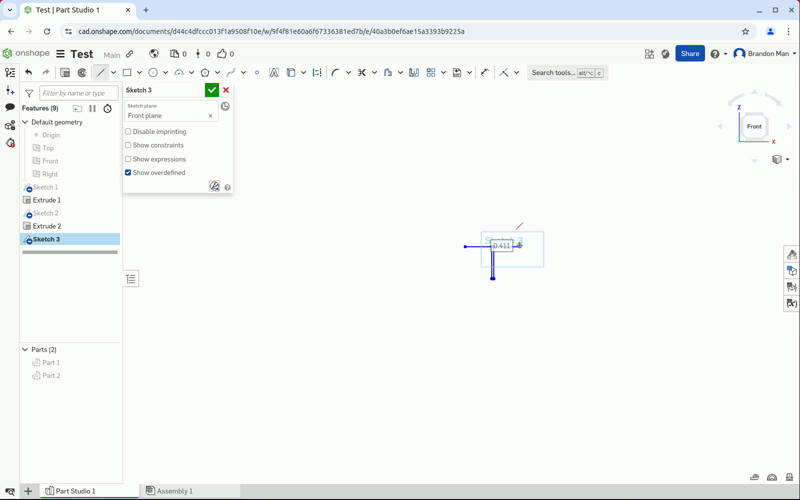
key_up(shift)
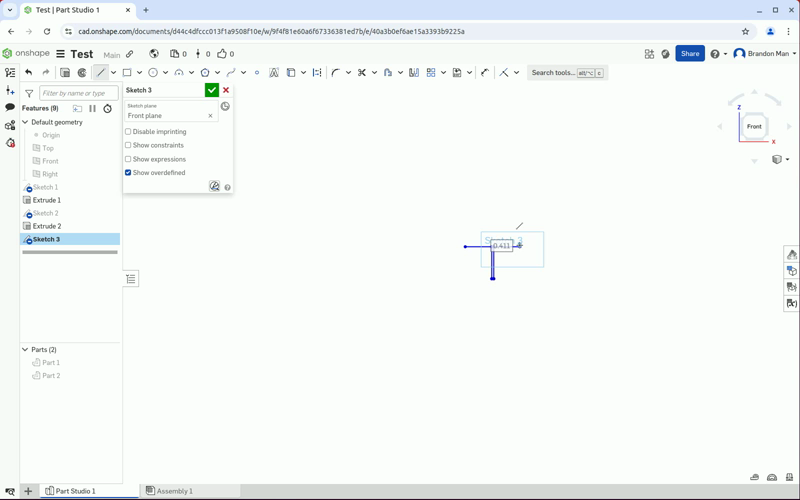
key_down(shift)
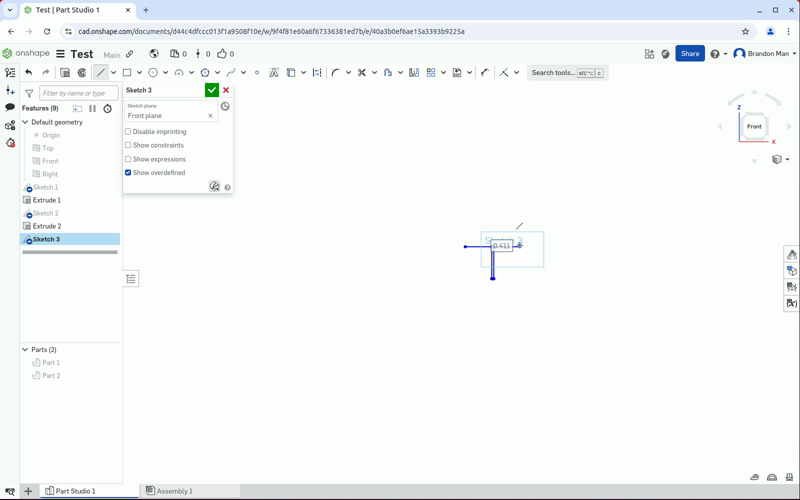
mouse_move(549, 244)
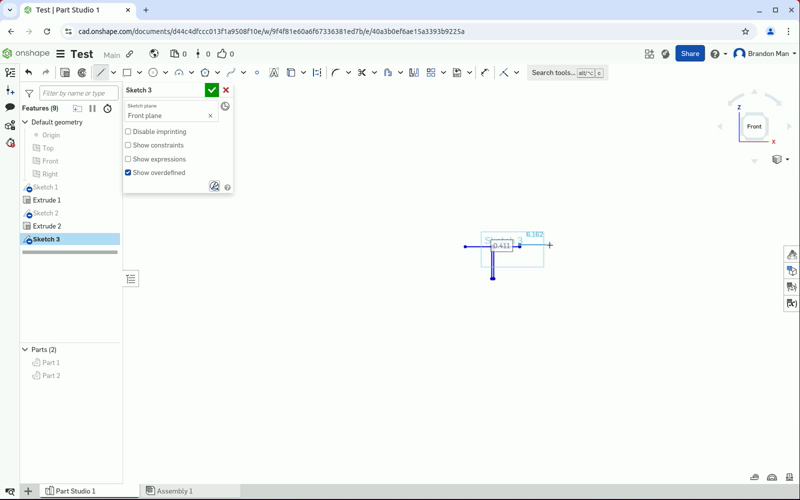
mouse_move(493, 244)
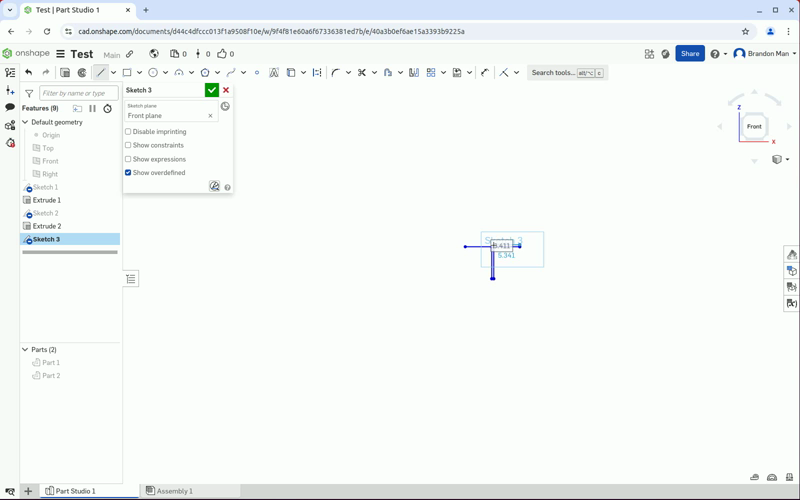
scroll(6)
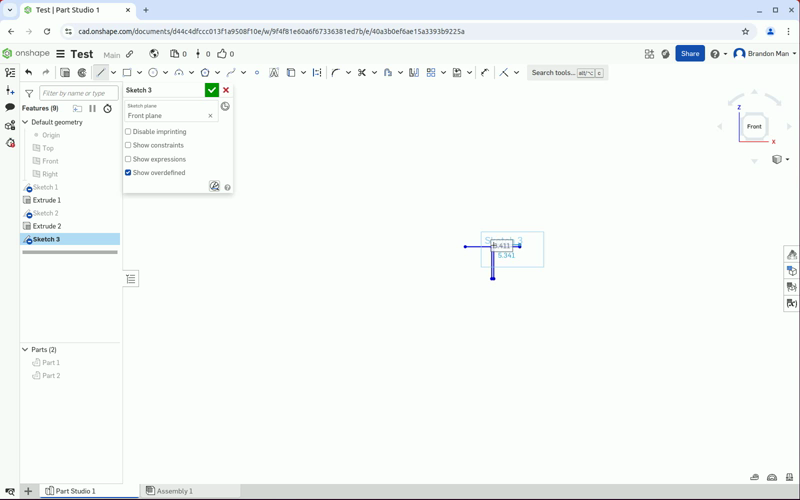
scroll(6)
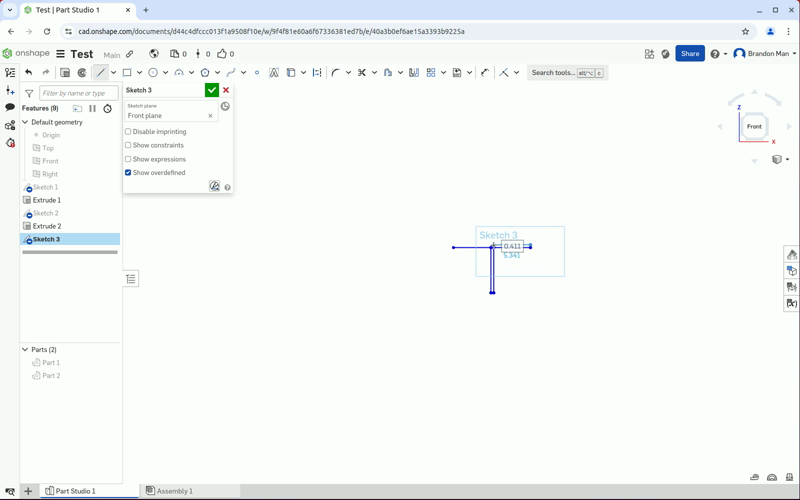
scroll(6)
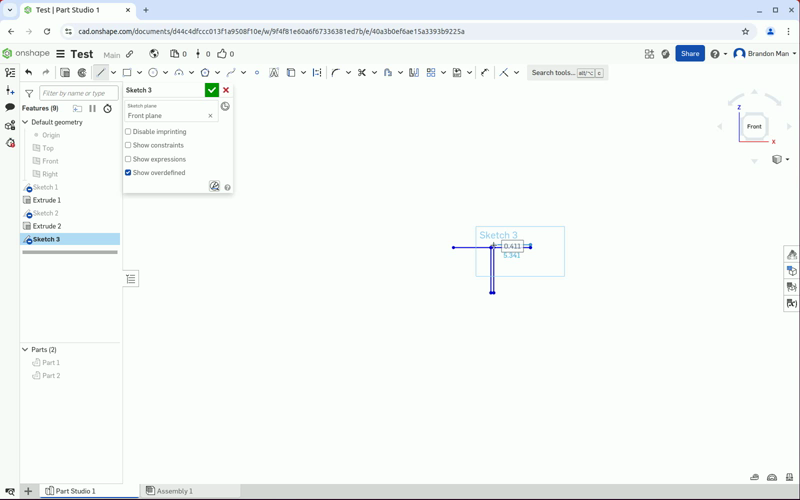
scroll(6)
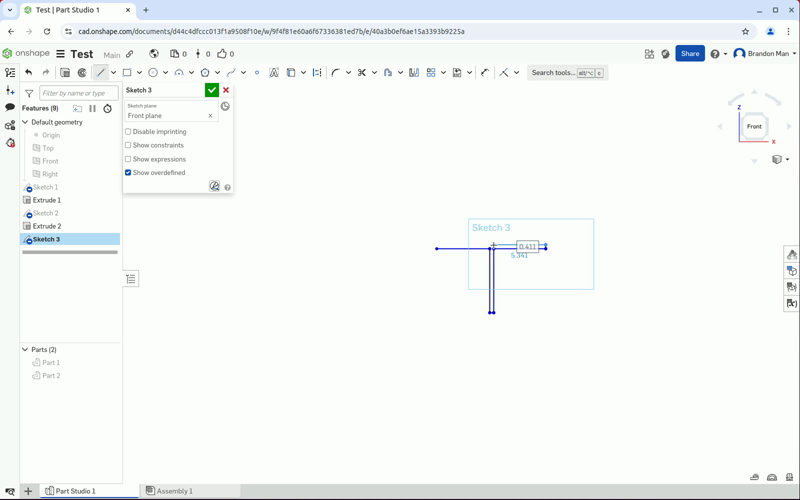
scroll(6)
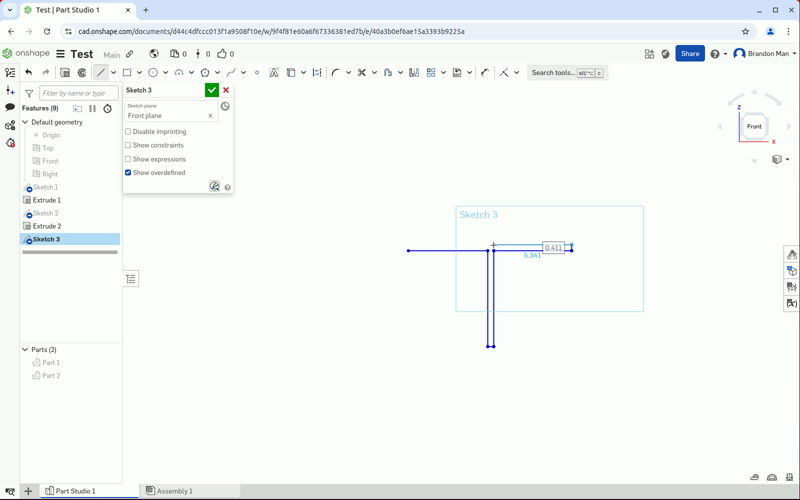
scroll(6)
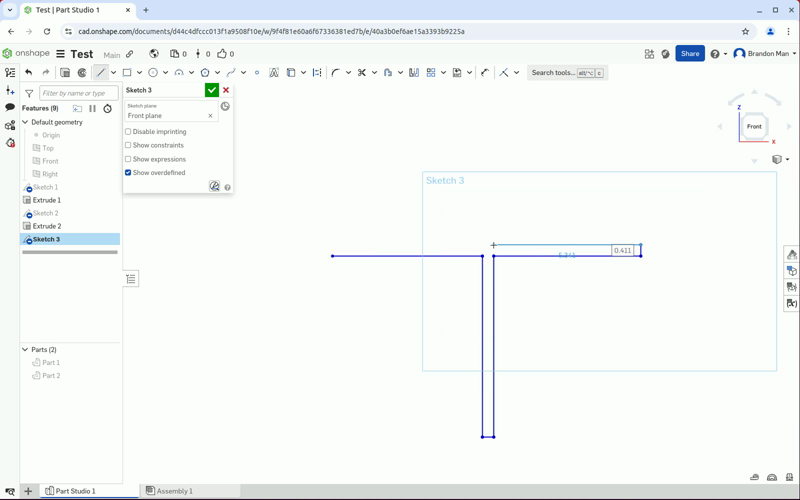
scroll(6)
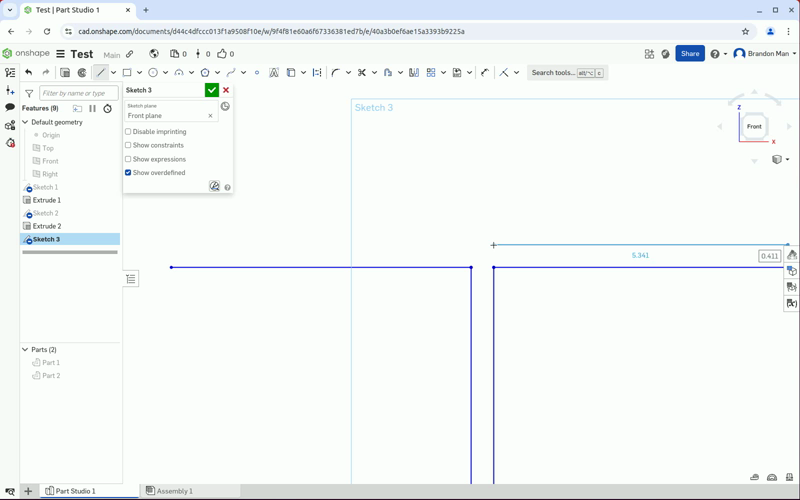
click(493, 244)
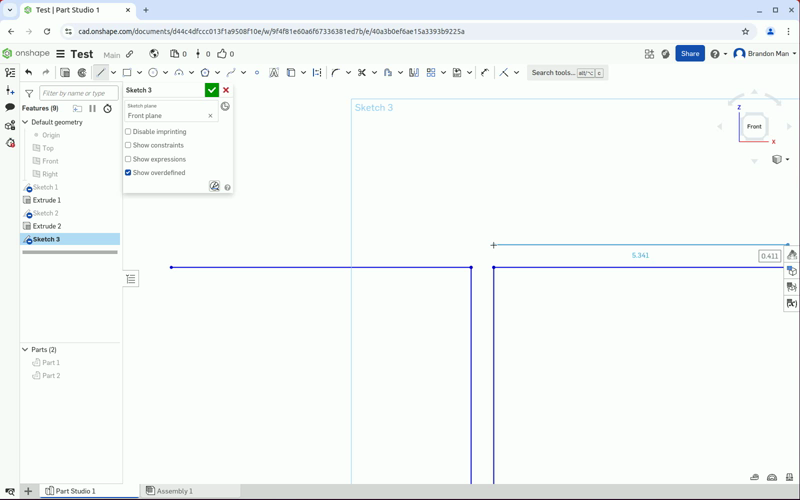
scroll(-6)
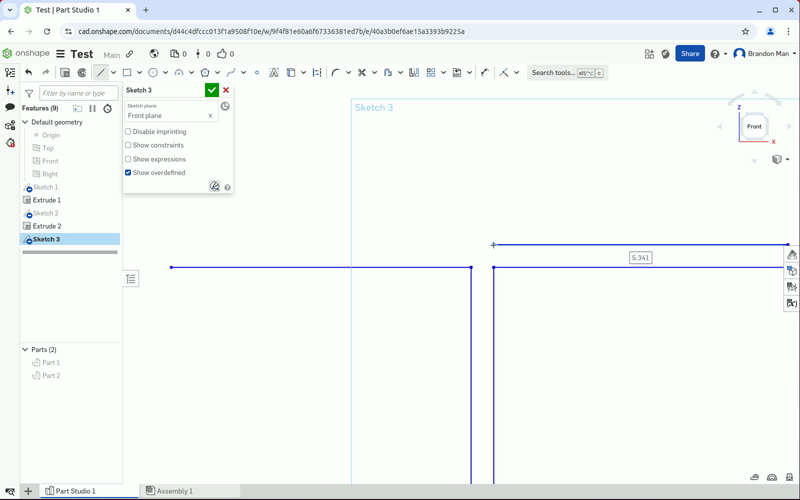
scroll(-6)
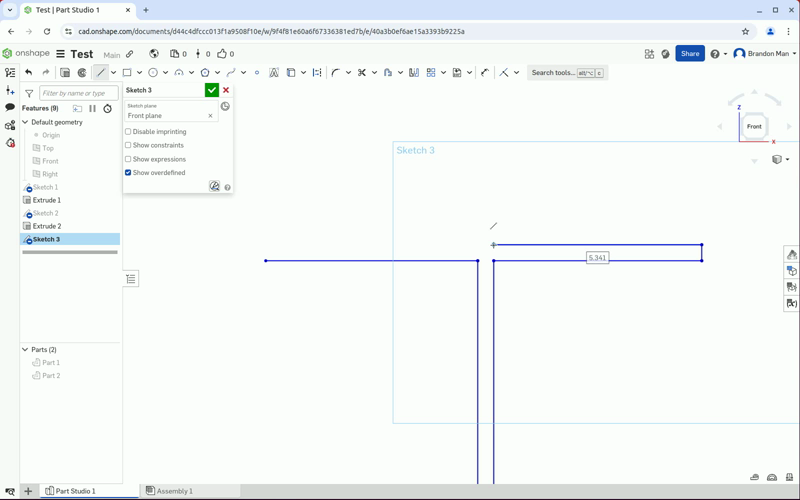
scroll(-6)
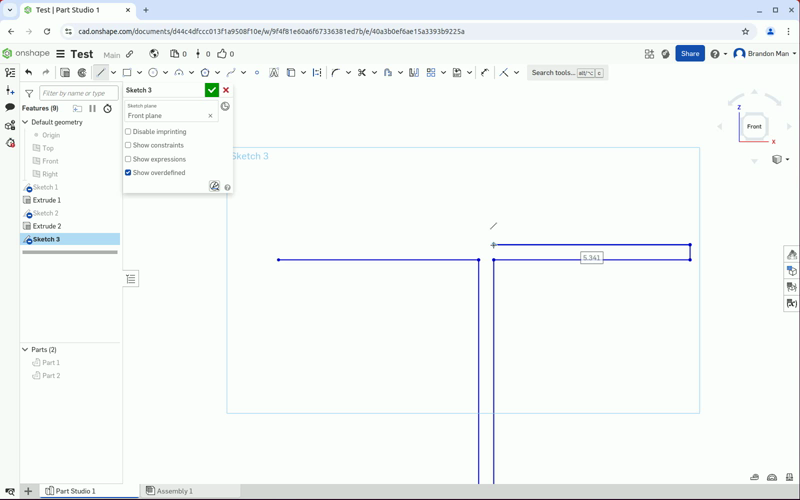
scroll(-6)
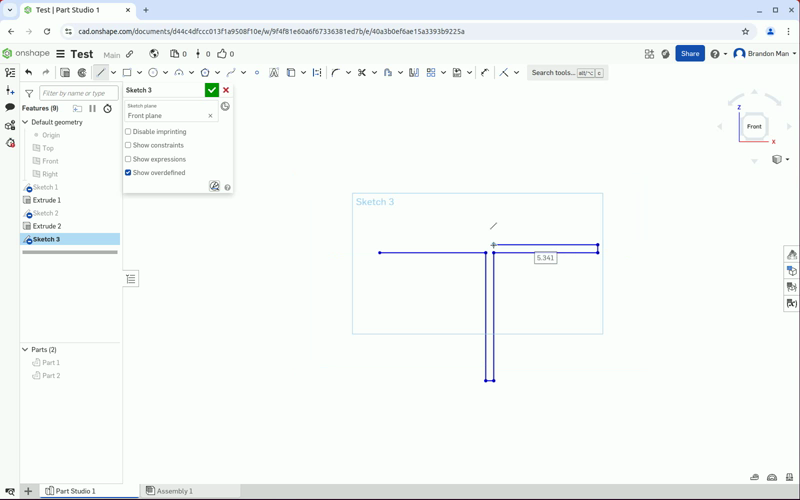
scroll(-6)
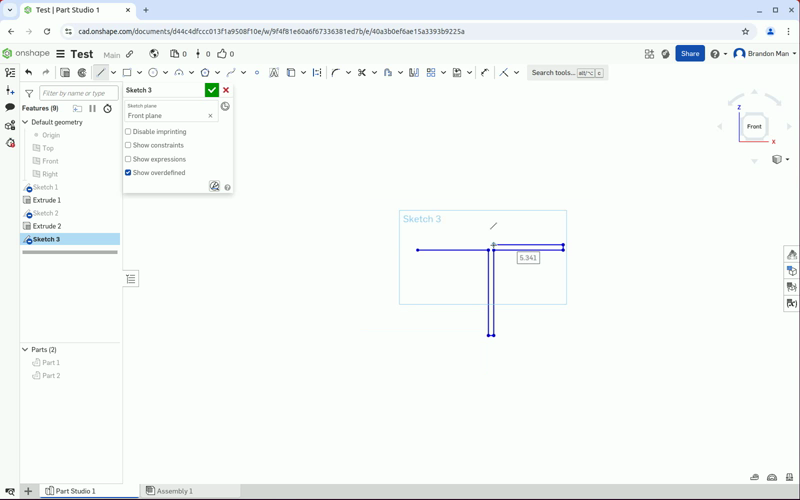
scroll(-6)
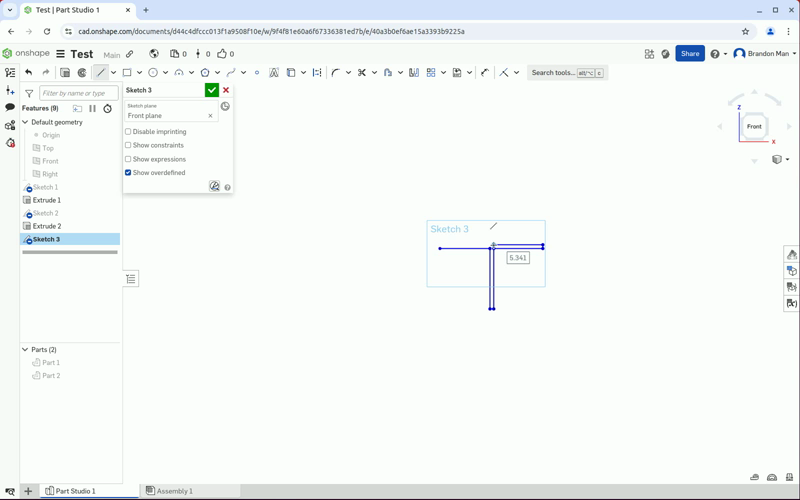
scroll(-6)
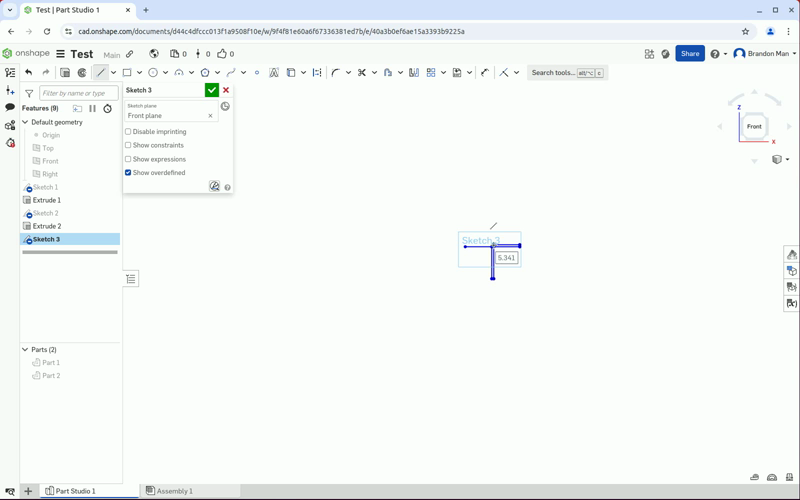
key_up(shift)
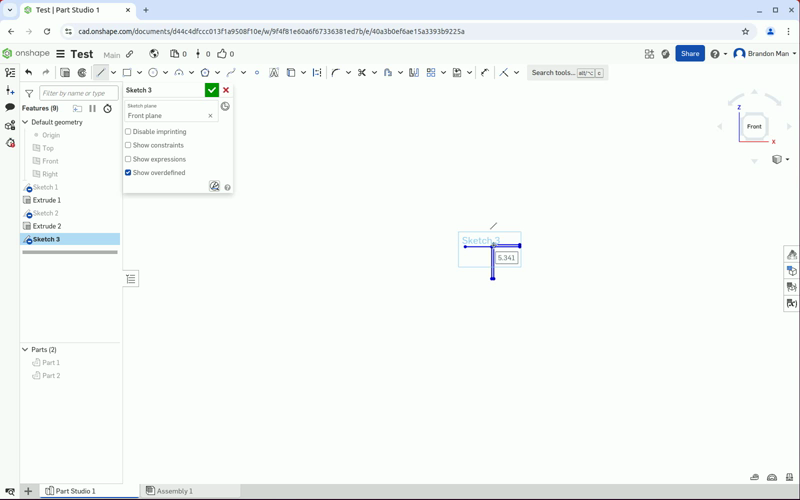
key_down(shift)
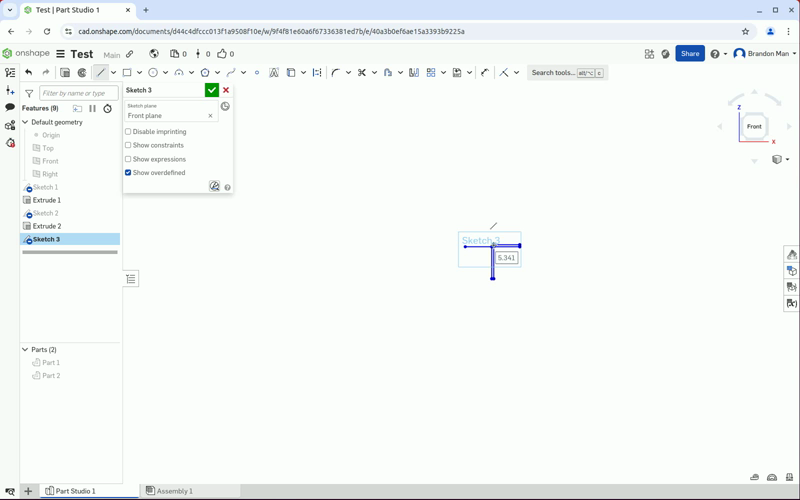
mouse_move(523, 244)
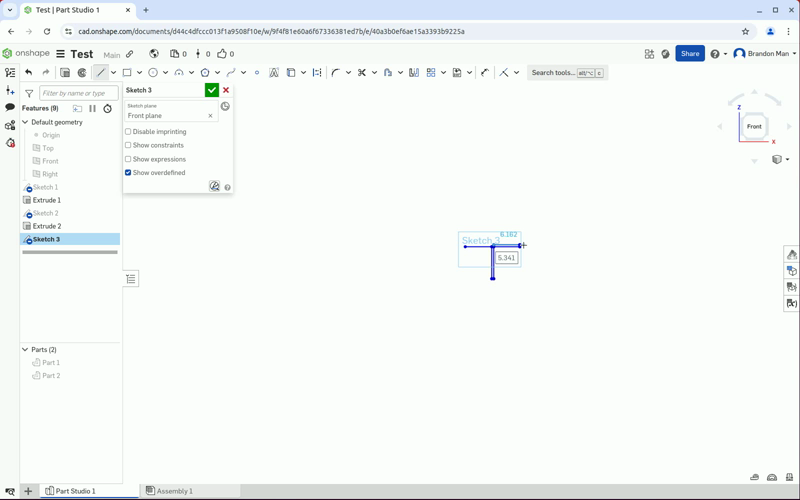
mouse_move(493, 212)
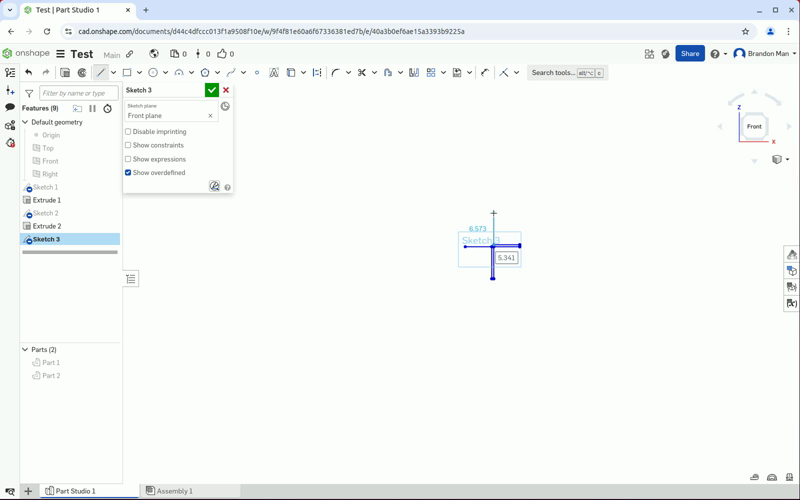
click(493, 212)
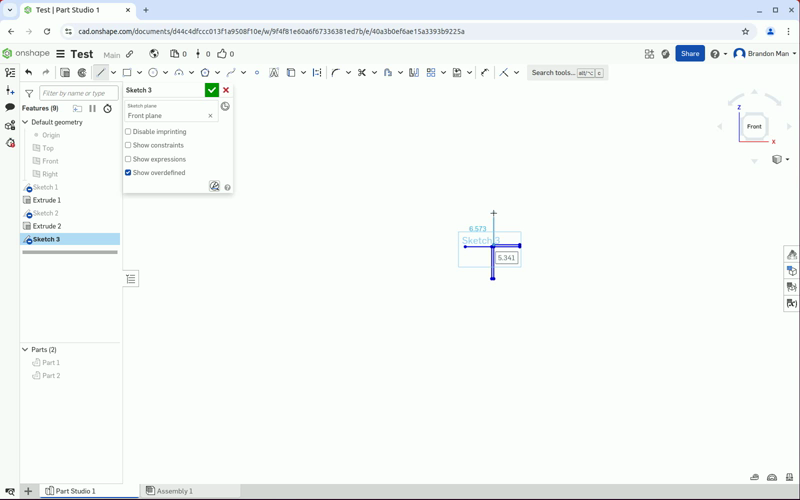
key_up(shift)
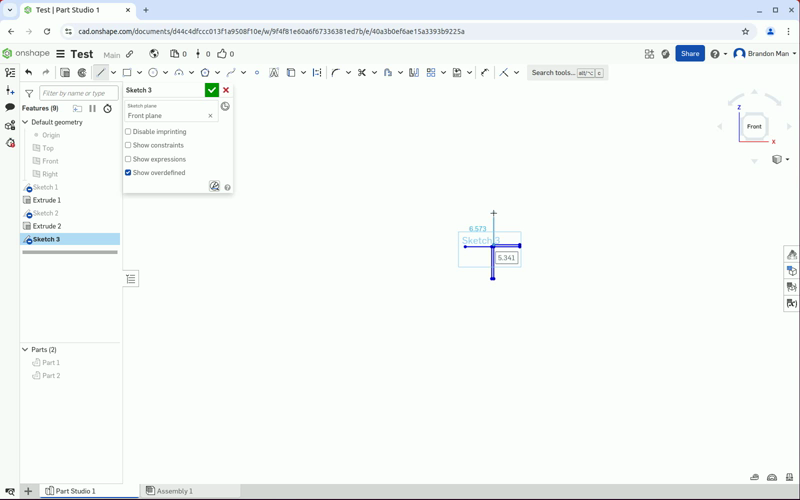
key_down(shift)
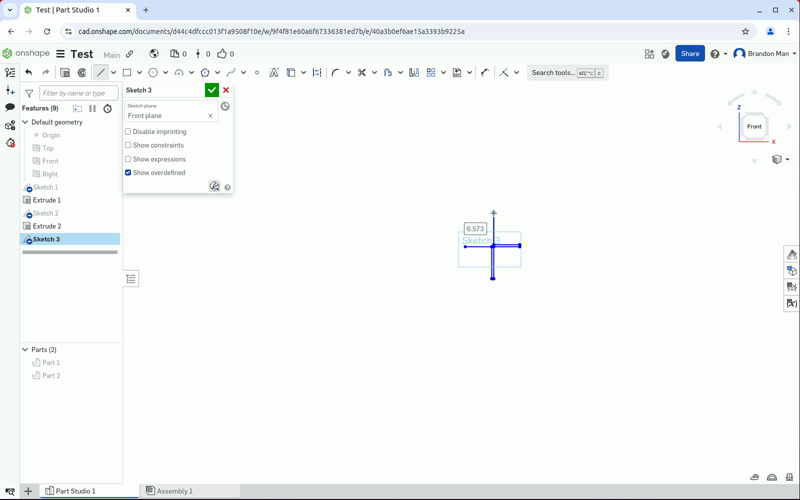
mouse_move(523, 212)
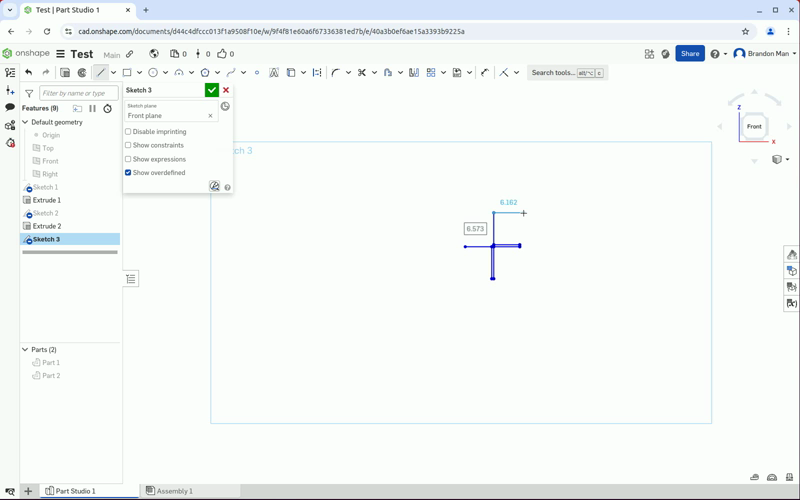
mouse_move(491, 212)
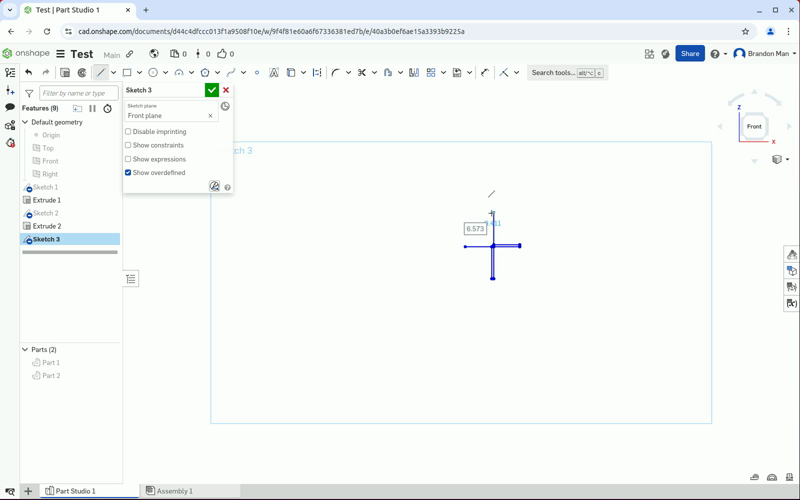
scroll(6)
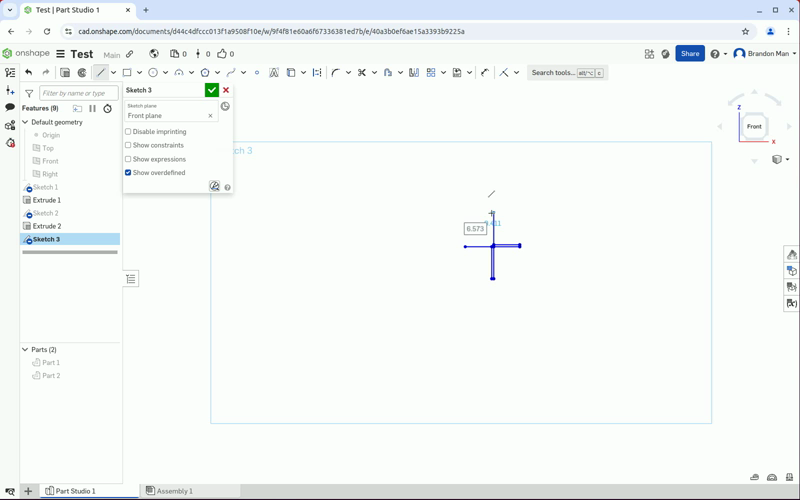
scroll(6)
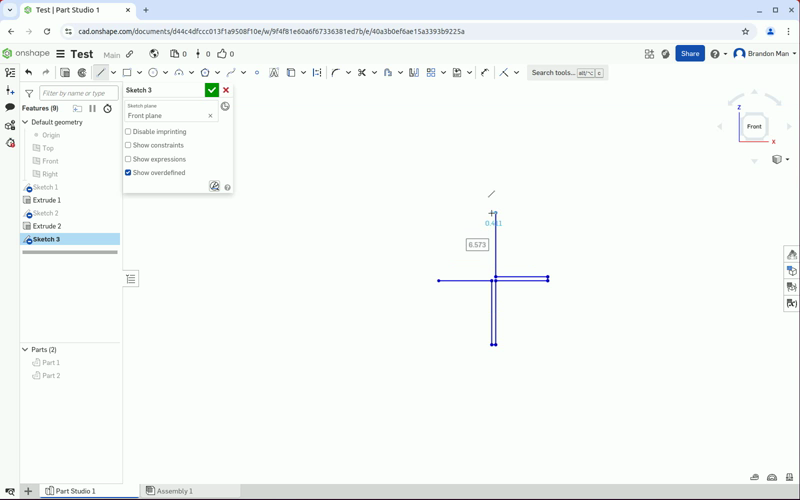
scroll(6)
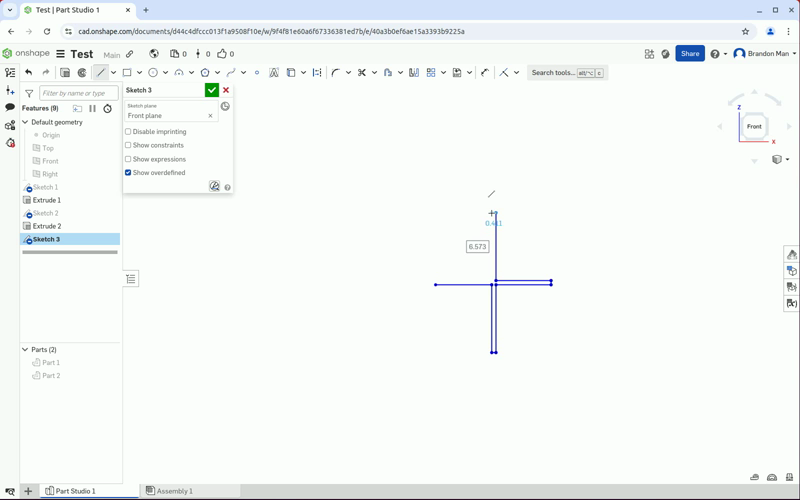
scroll(6)
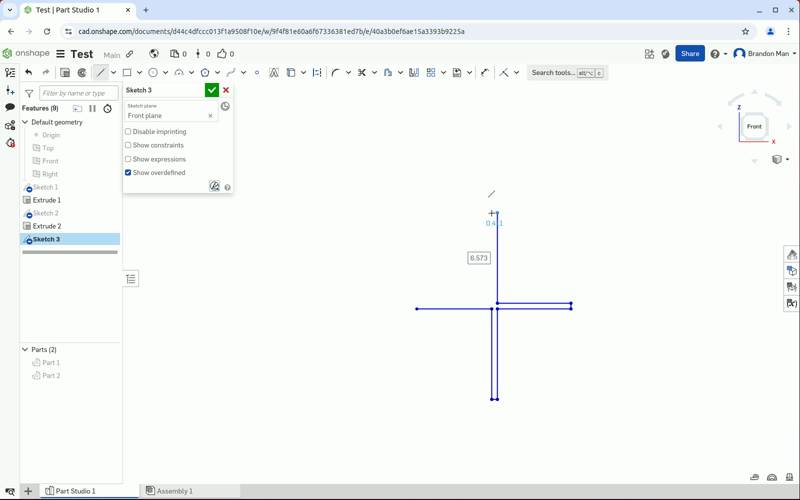
scroll(6)
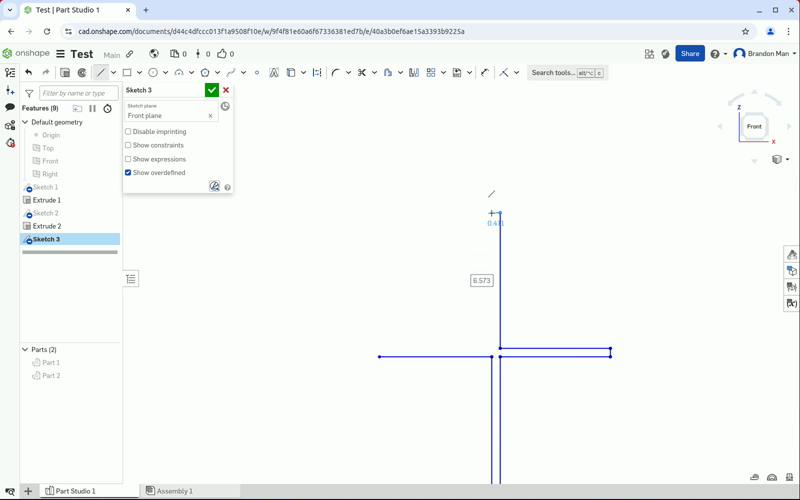
scroll(6)
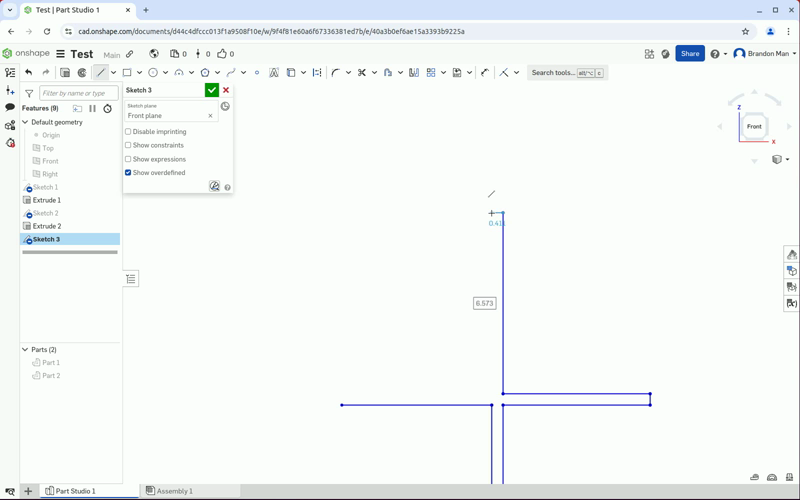
scroll(6)
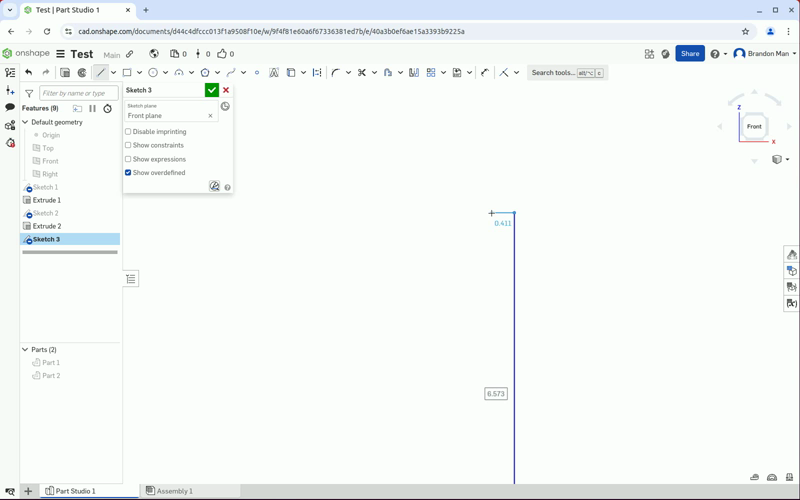
click(491, 212)
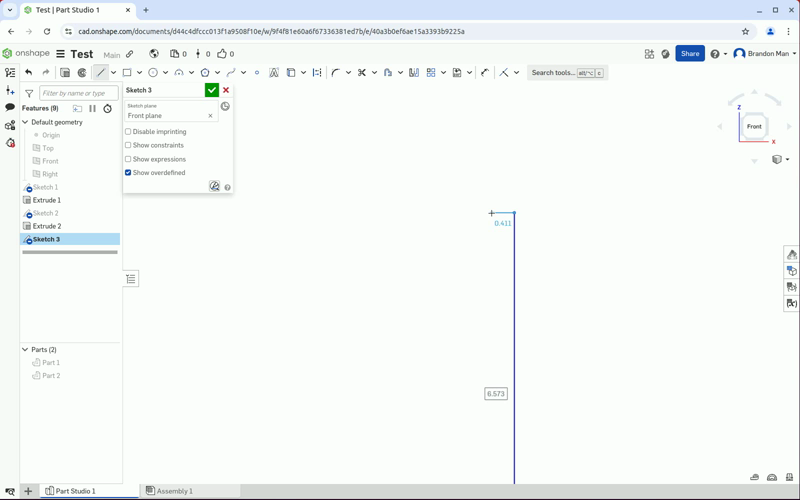
scroll(-6)
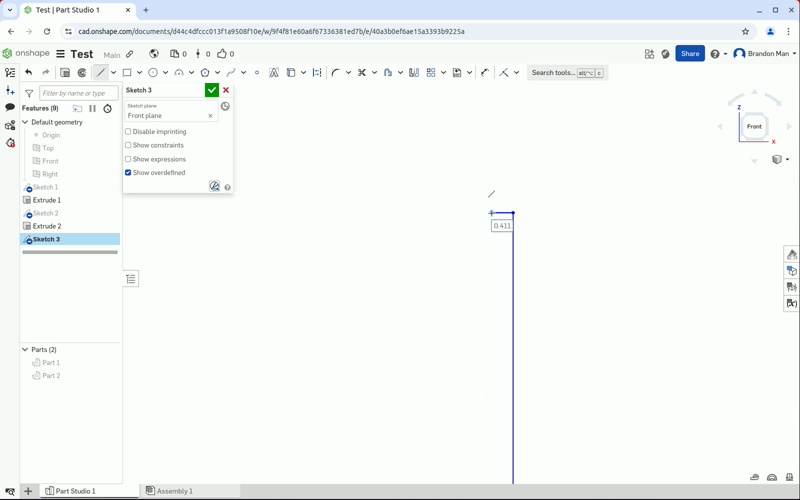
scroll(-6)
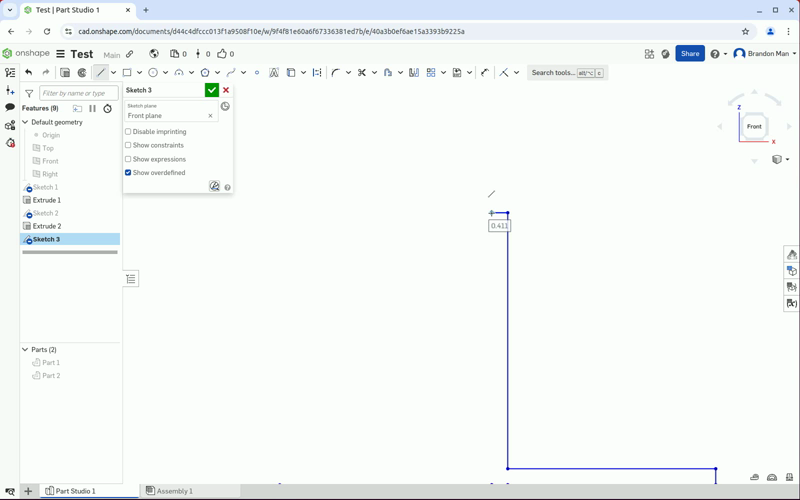
scroll(-6)
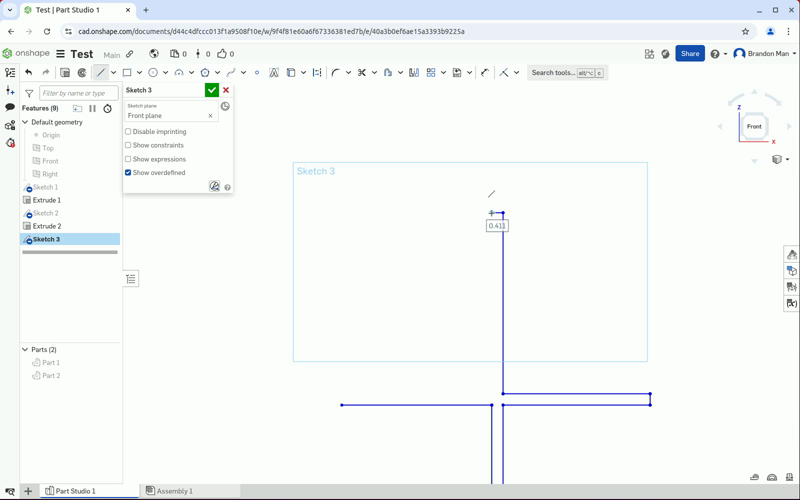
scroll(-6)
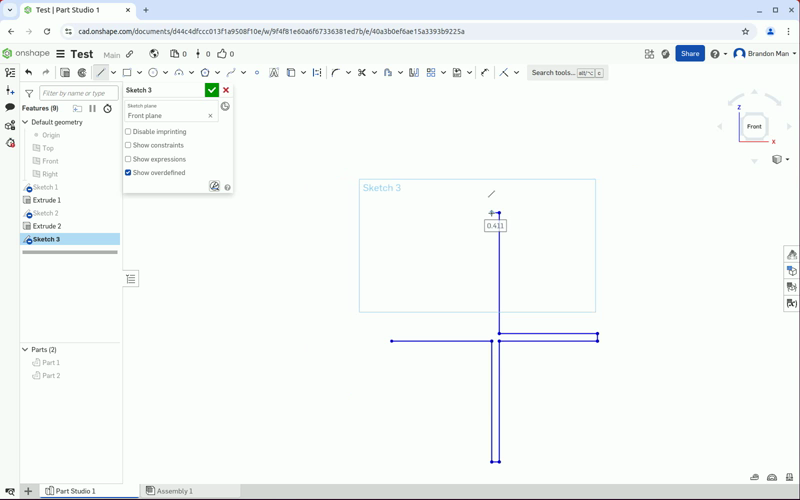
scroll(-6)
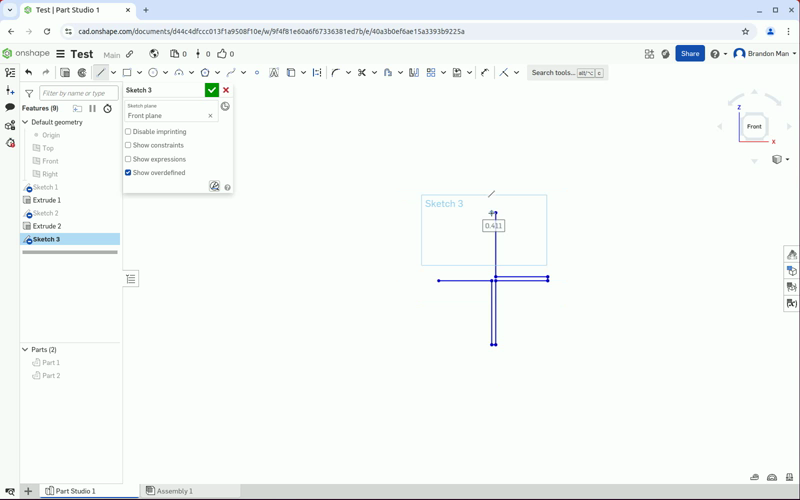
scroll(-6)
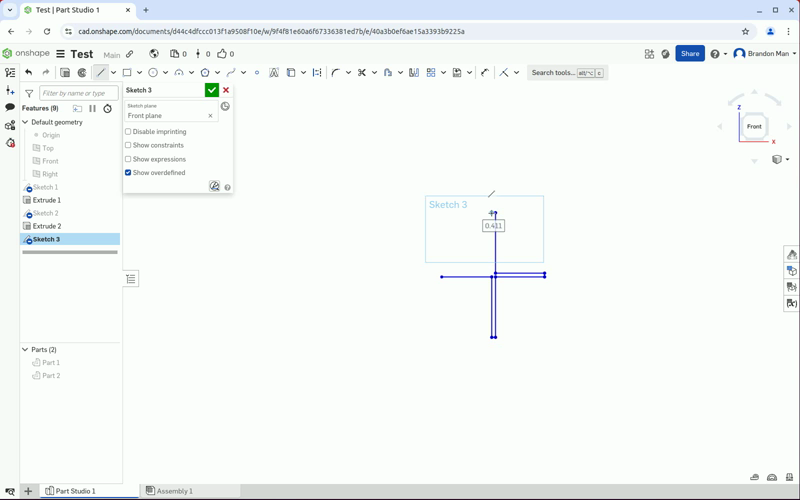
scroll(-6)
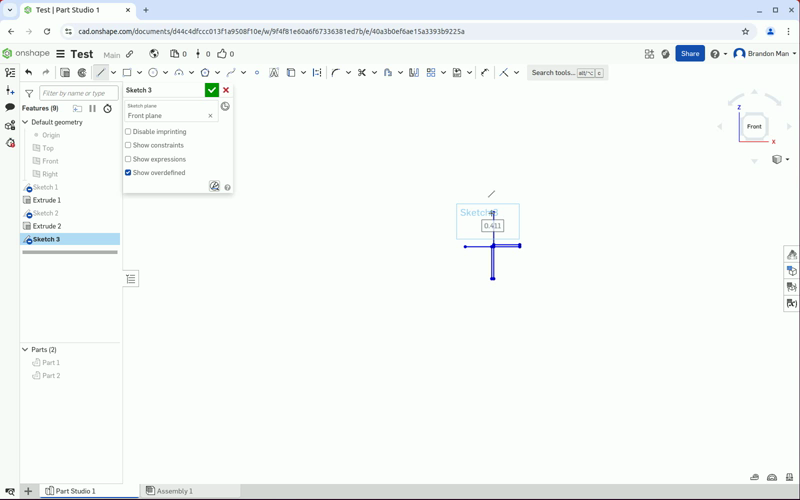
key_up(shift)
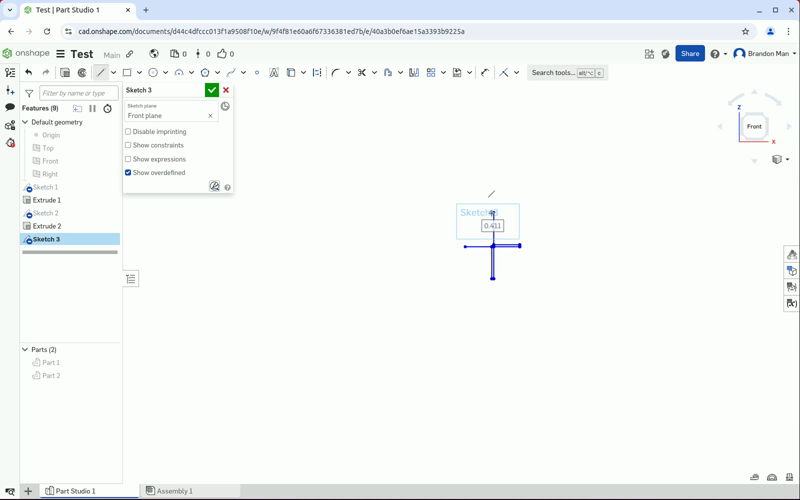
key_down(shift)
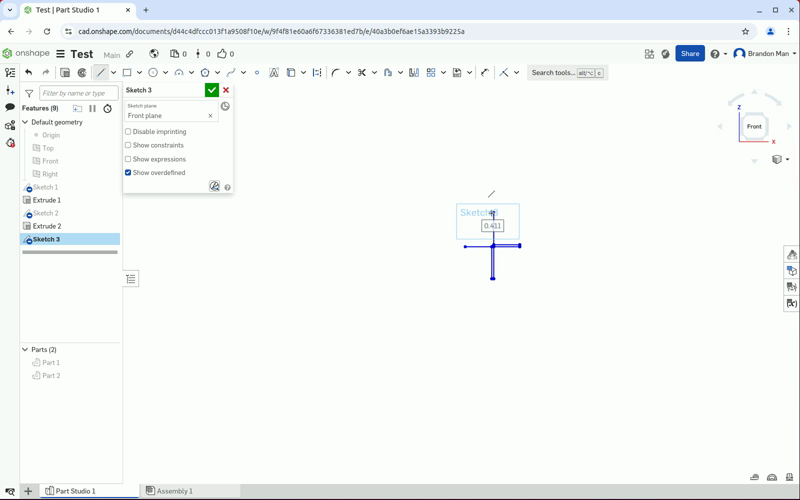
mouse_move(521, 212)
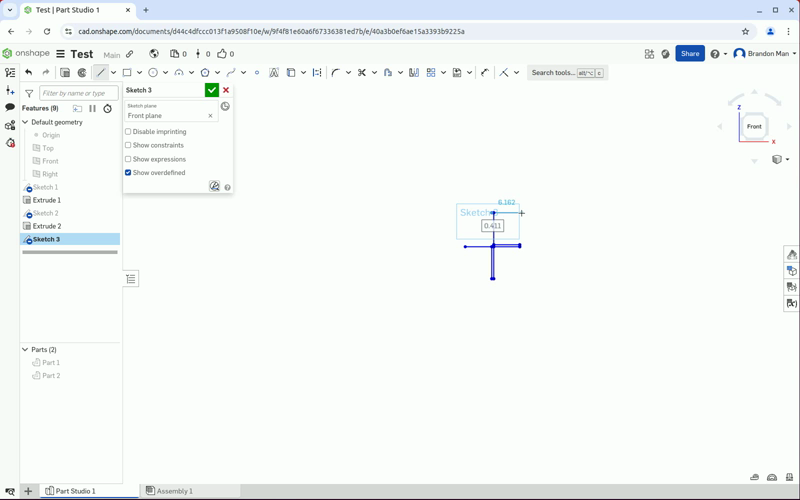
mouse_move(491, 244)
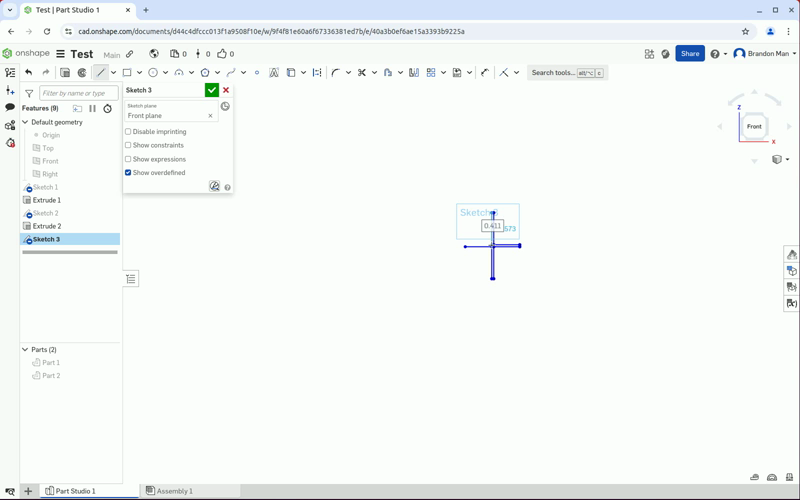
scroll(6)
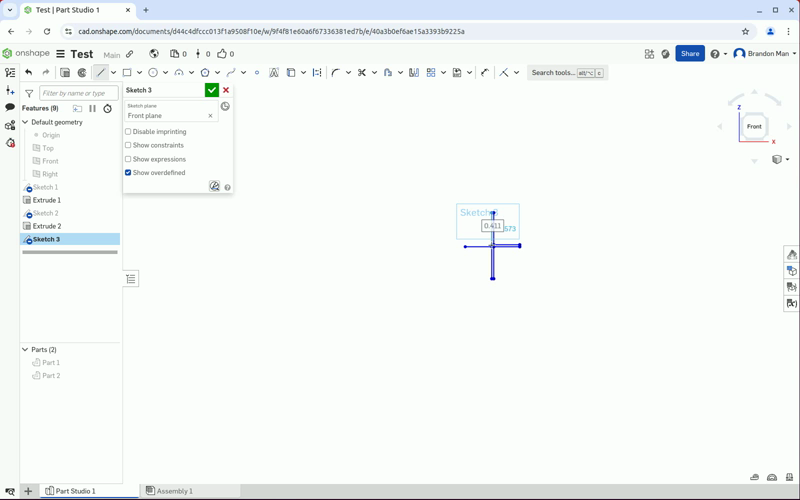
scroll(6)
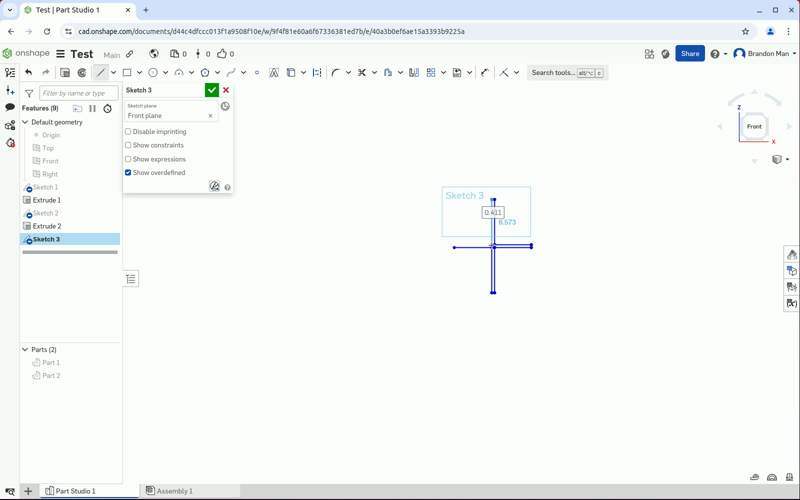
scroll(6)
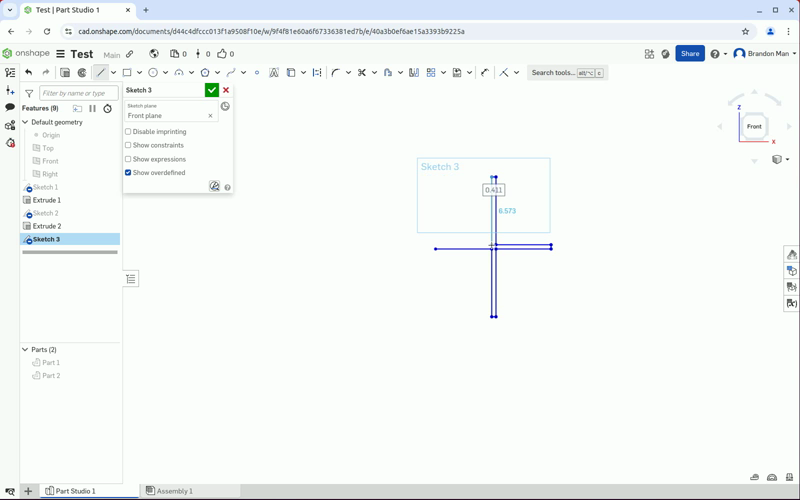
scroll(6)
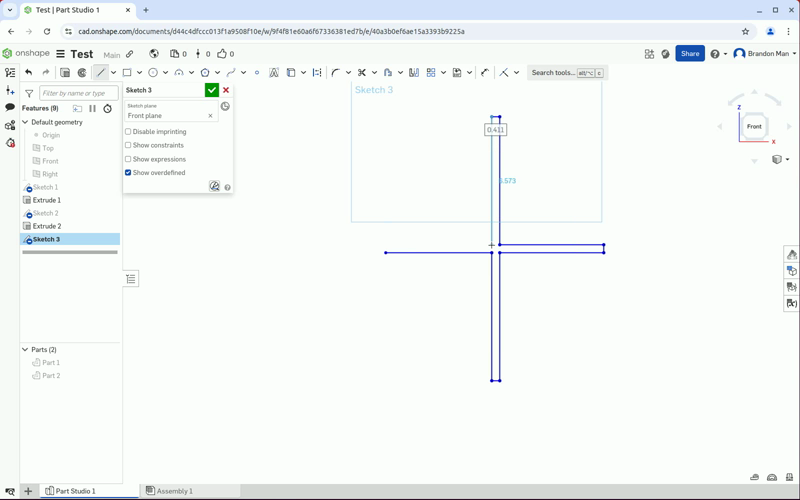
scroll(6)
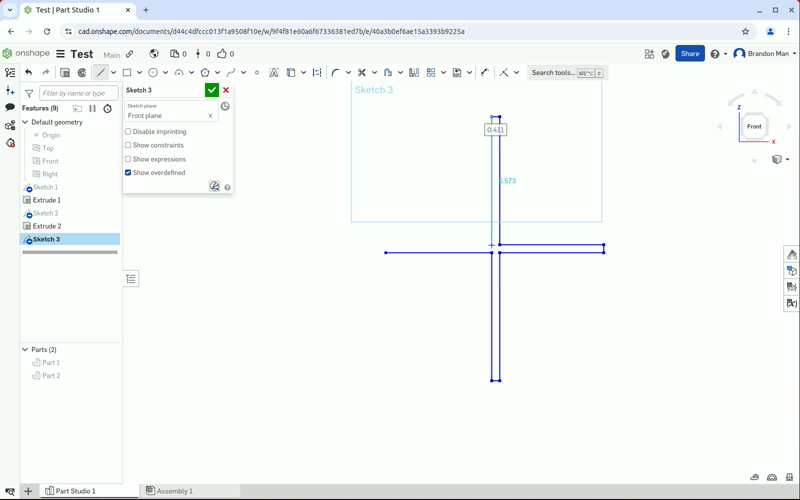
scroll(6)
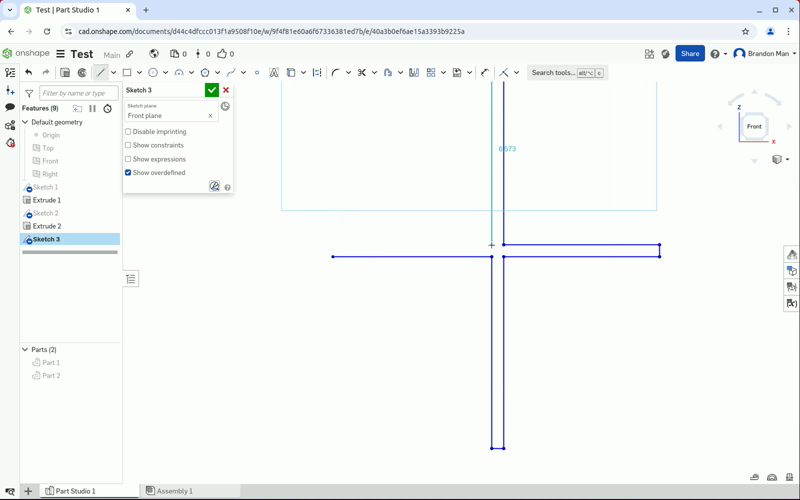
scroll(6)
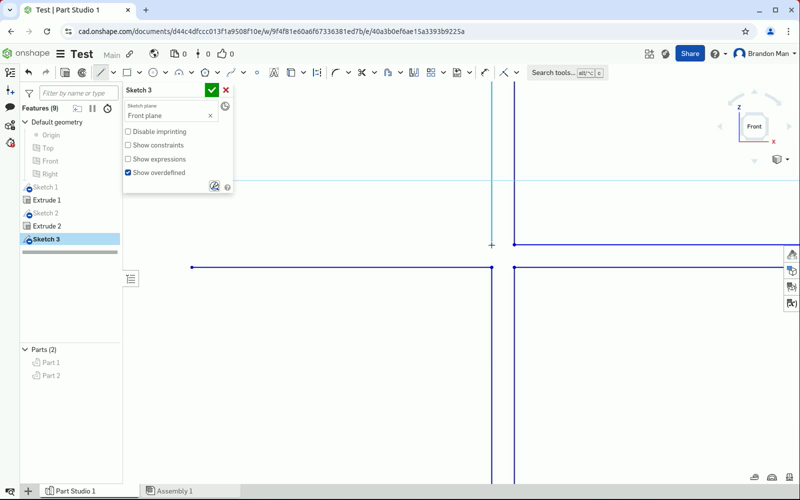
click(491, 244)
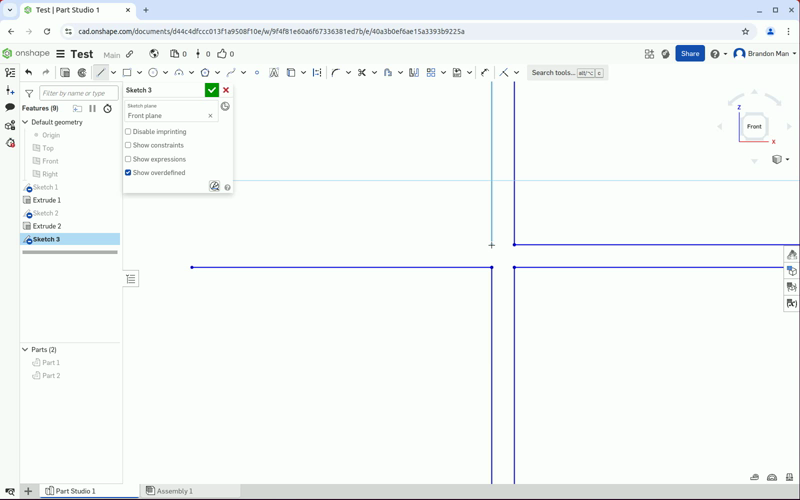
scroll(-6)
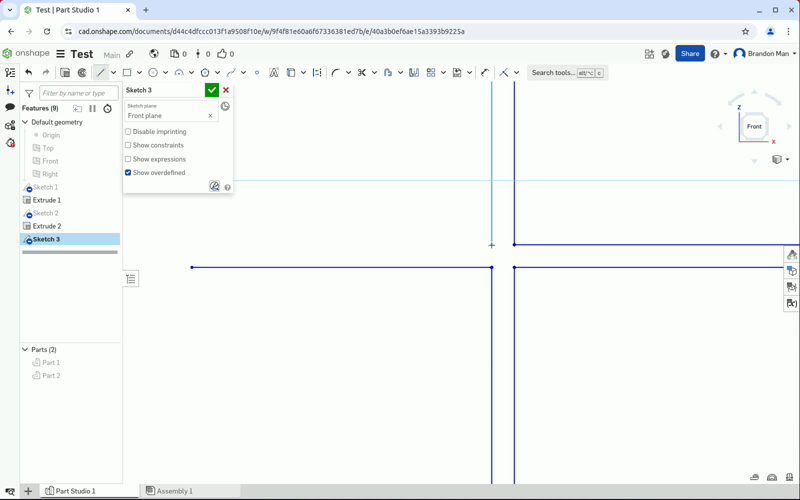
scroll(-6)
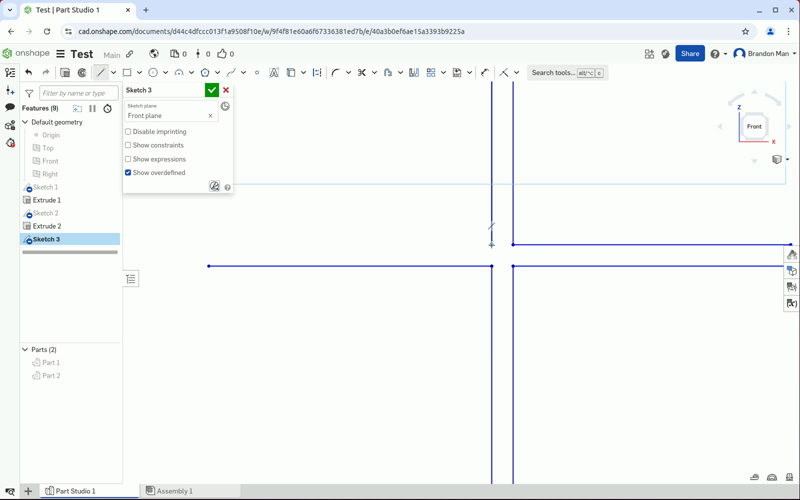
scroll(-6)
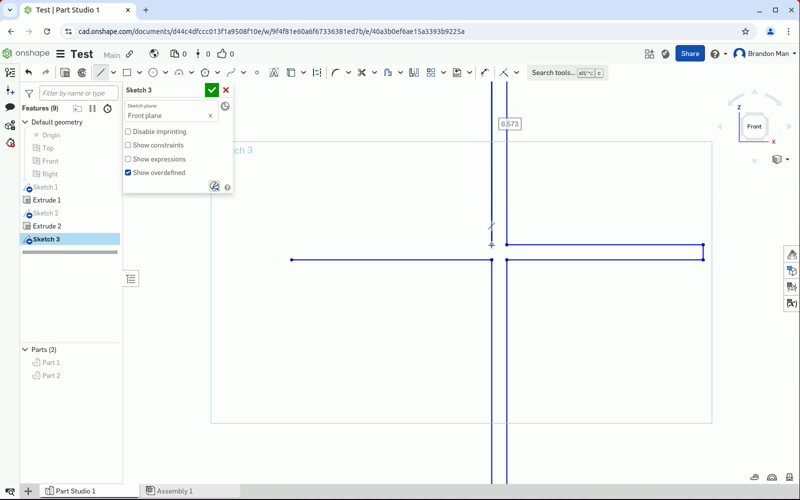
scroll(-6)
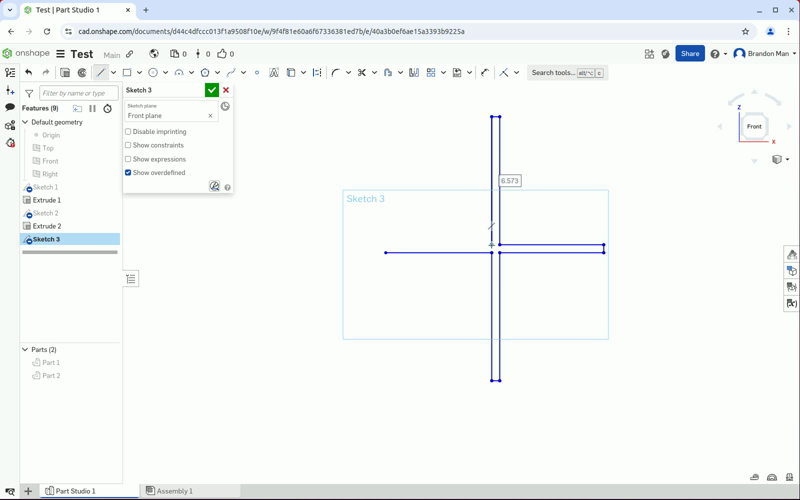
scroll(-6)
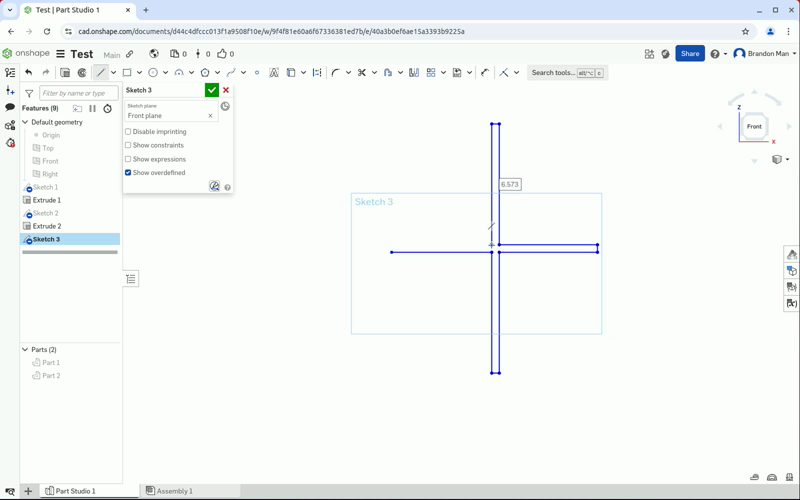
scroll(-6)
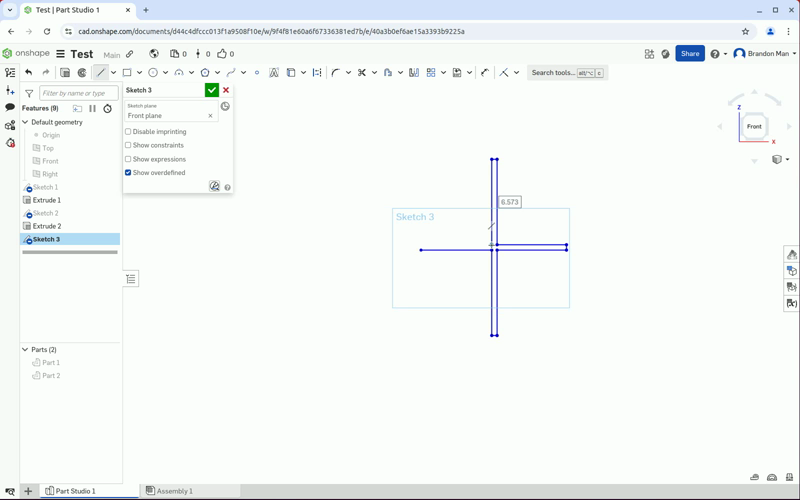
scroll(-6)
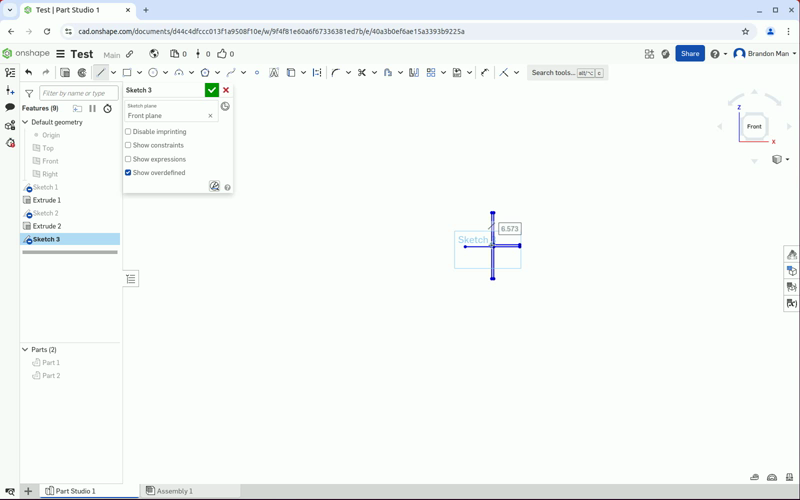
key_up(shift)
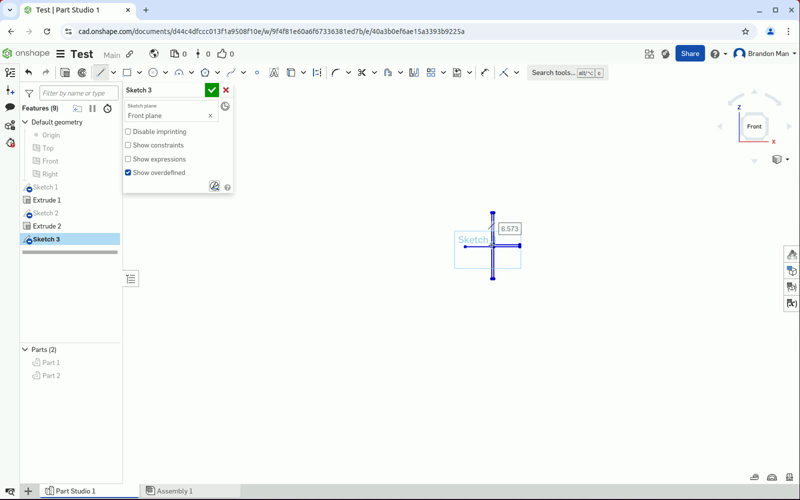
key_down(shift)
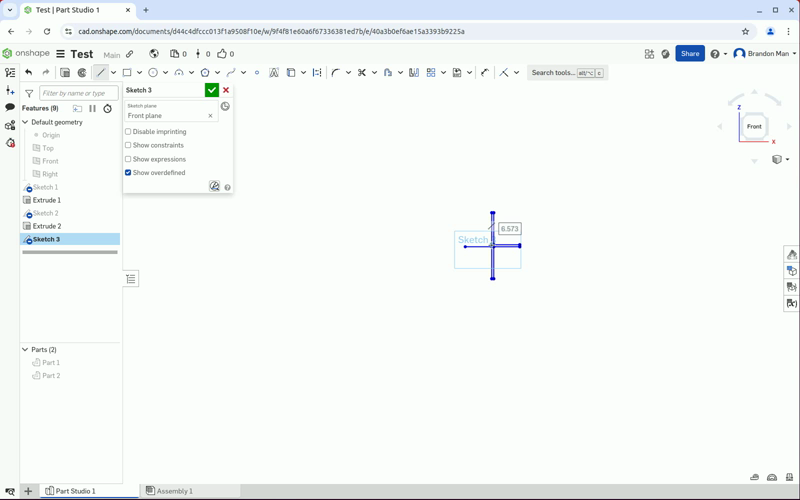
mouse_move(521, 244)
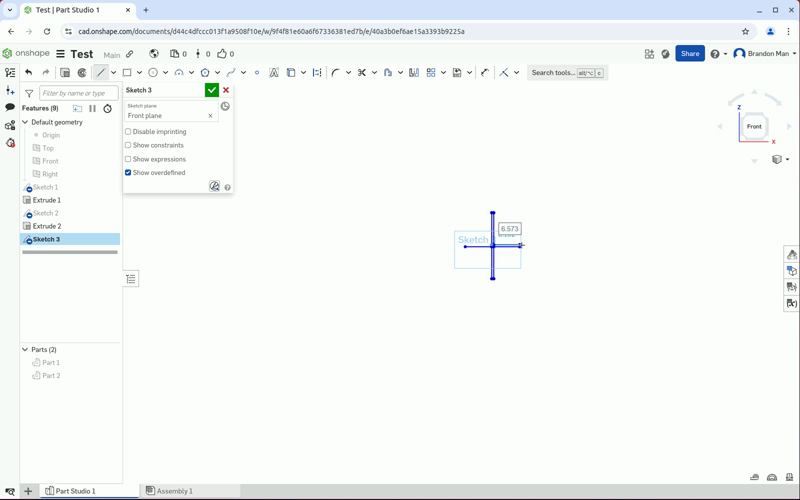
mouse_move(465, 244)
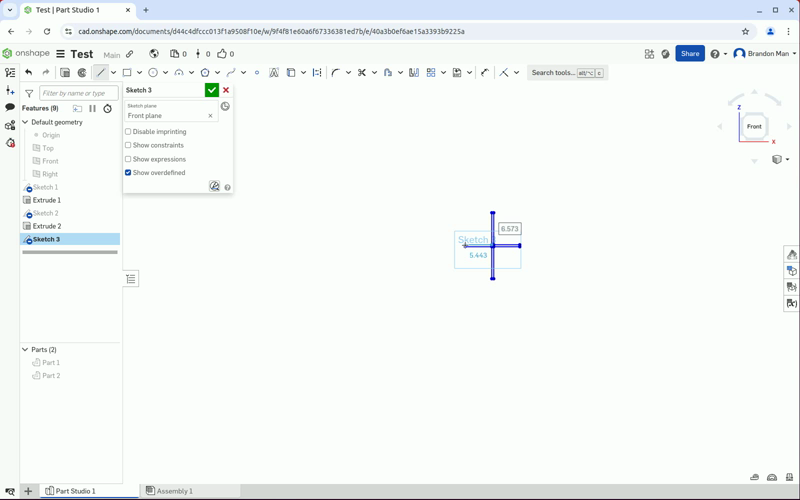
scroll(6)
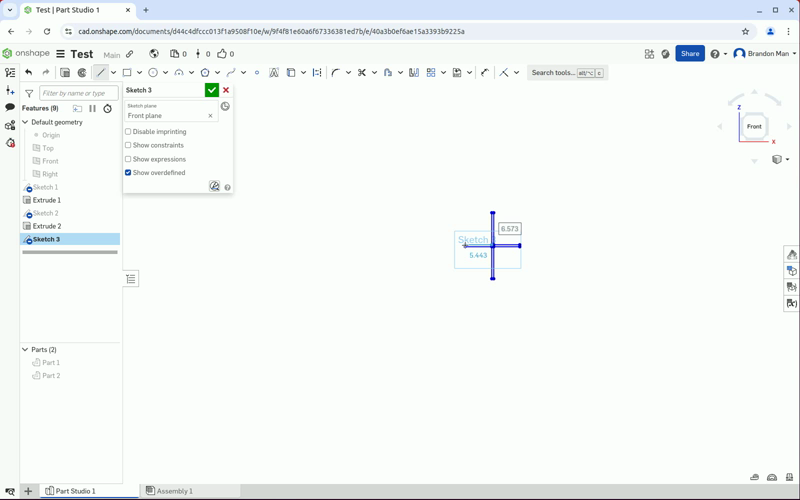
scroll(6)
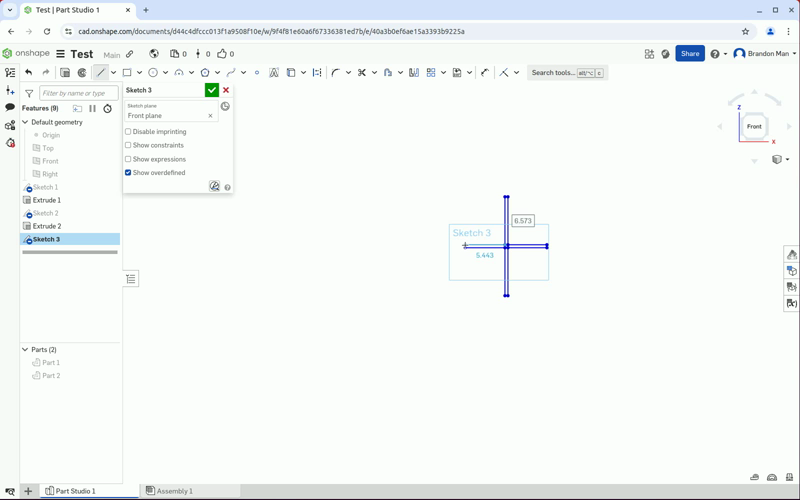
scroll(6)
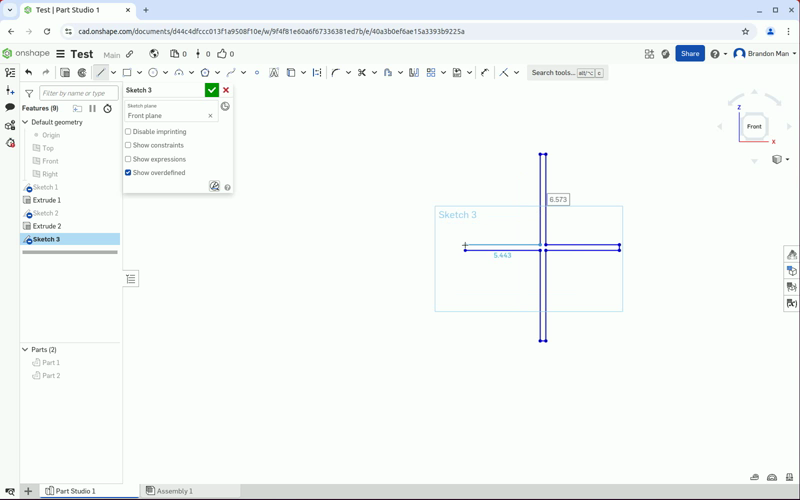
scroll(6)
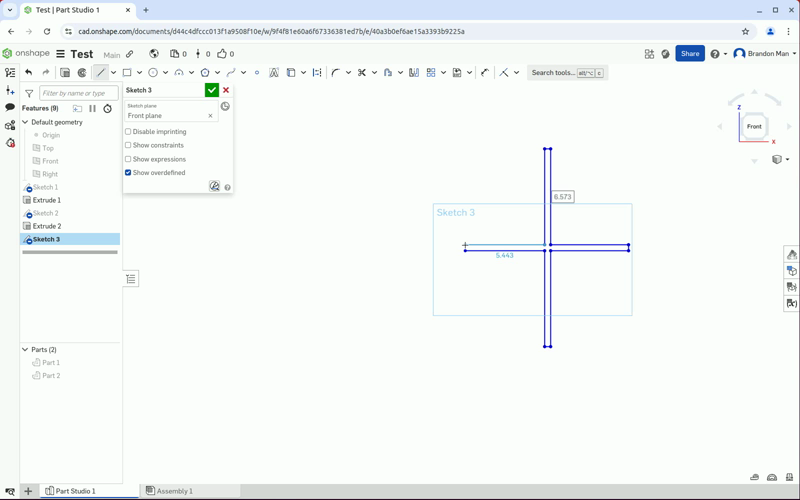
scroll(6)
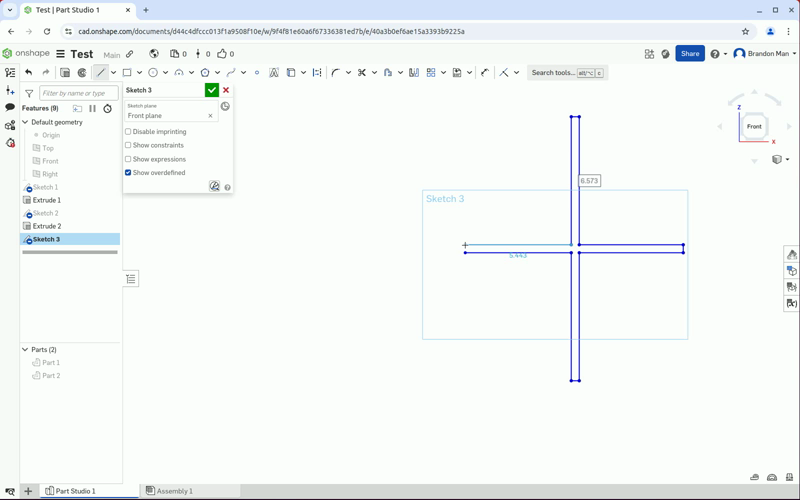
scroll(6)
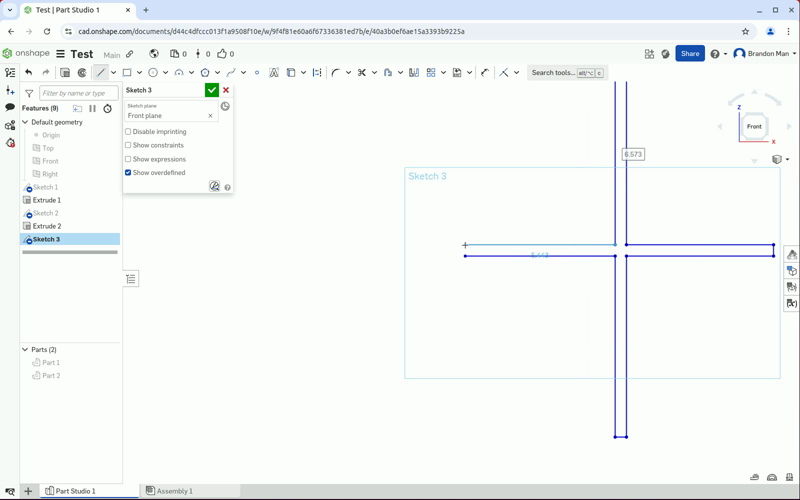
scroll(6)
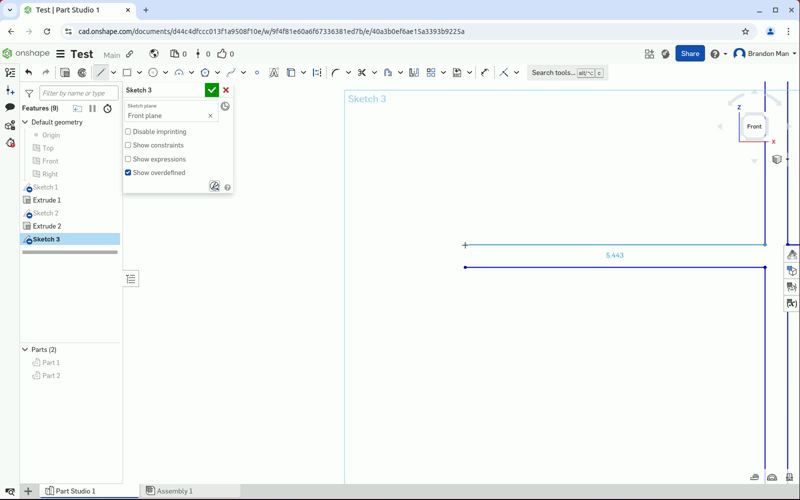
click(465, 244)
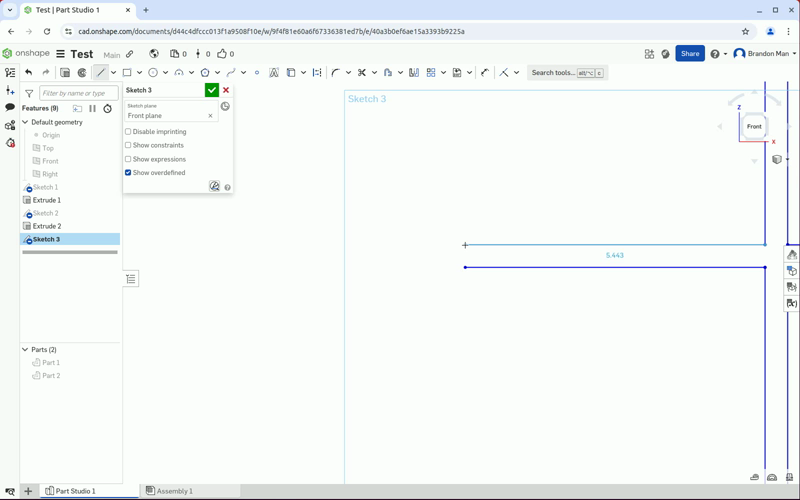
scroll(-6)
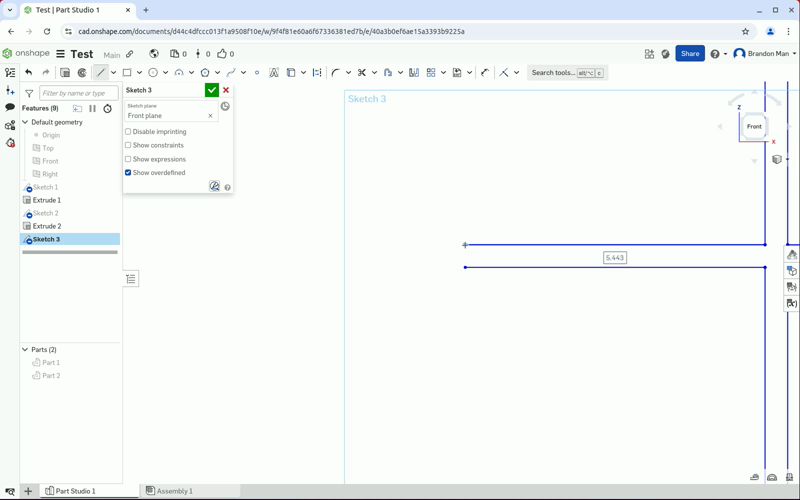
scroll(-6)
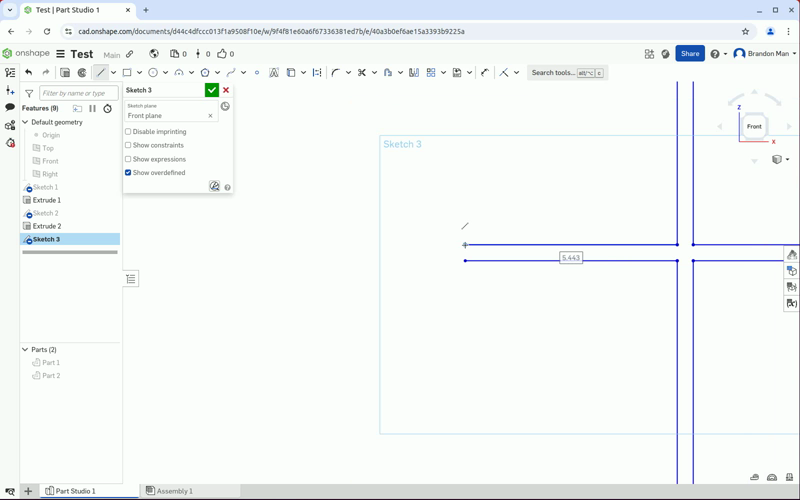
scroll(-6)
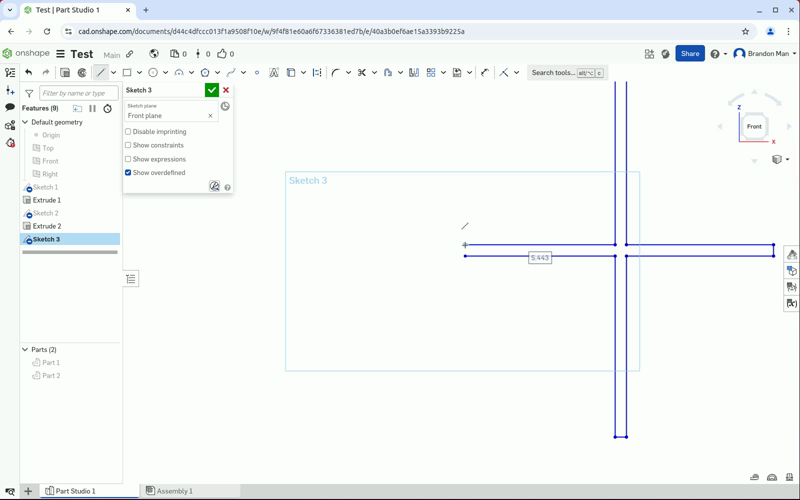
scroll(-6)
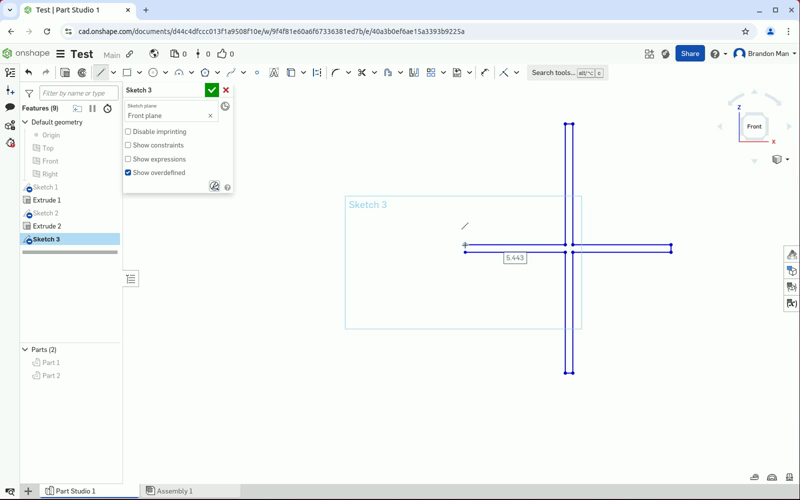
scroll(-6)
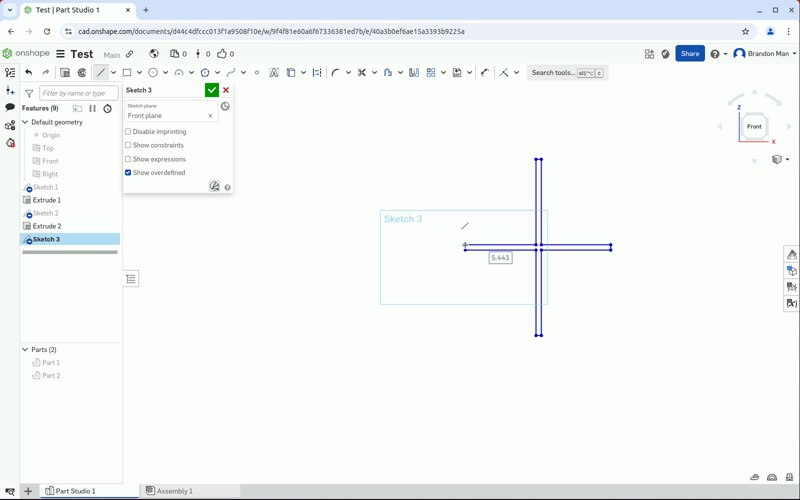
scroll(-6)
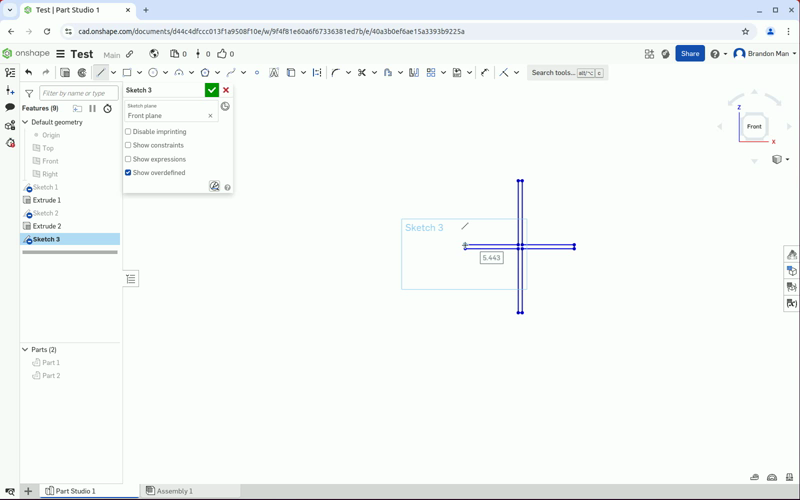
scroll(-6)
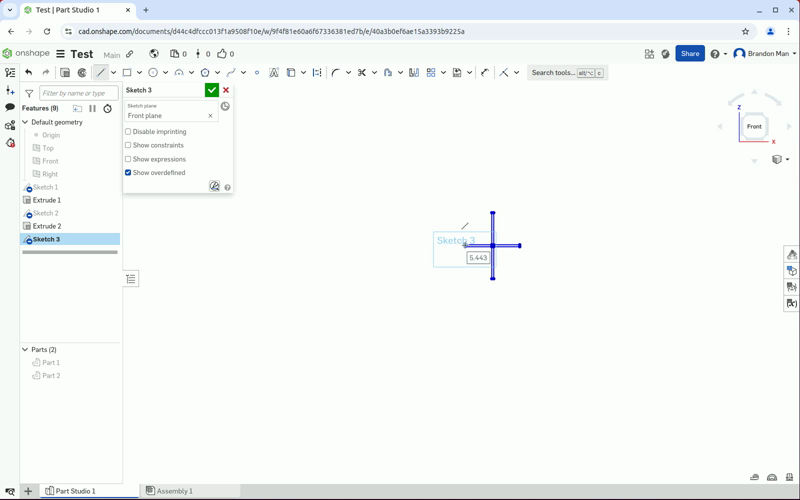
key_up(shift)
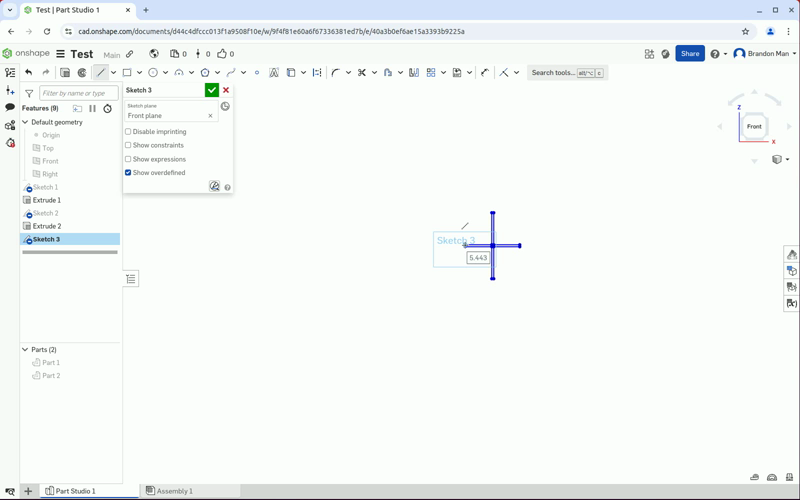
mouse_move(495, 244)
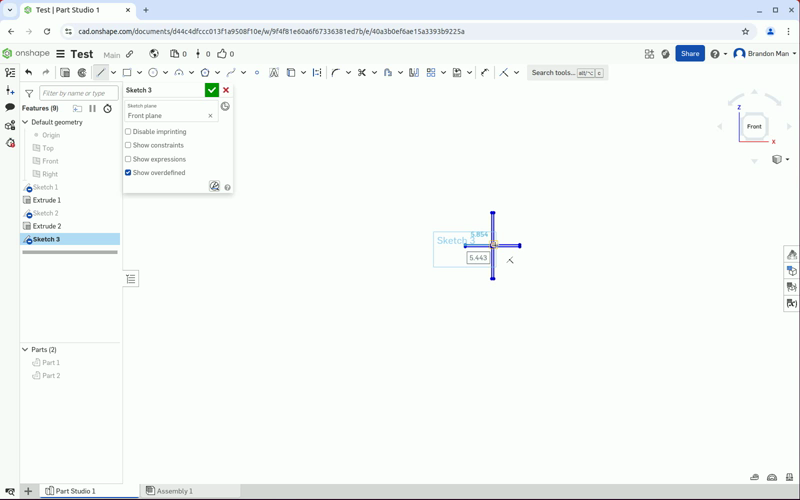
key_down(shift)
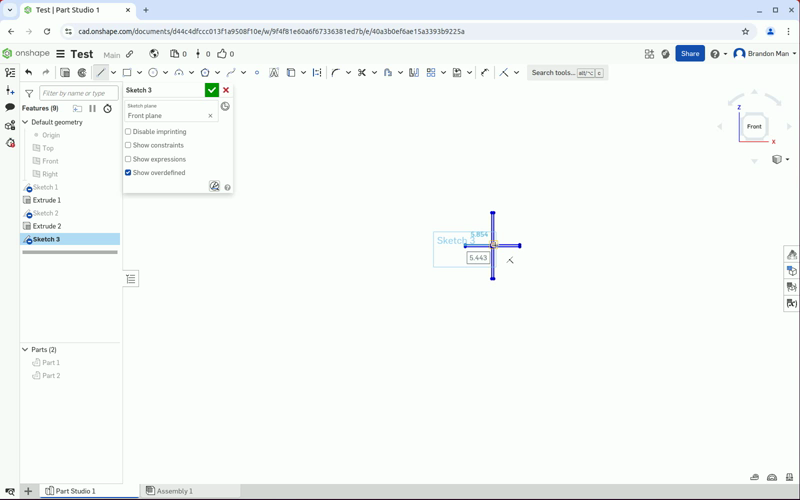
mouse_move(465, 246)
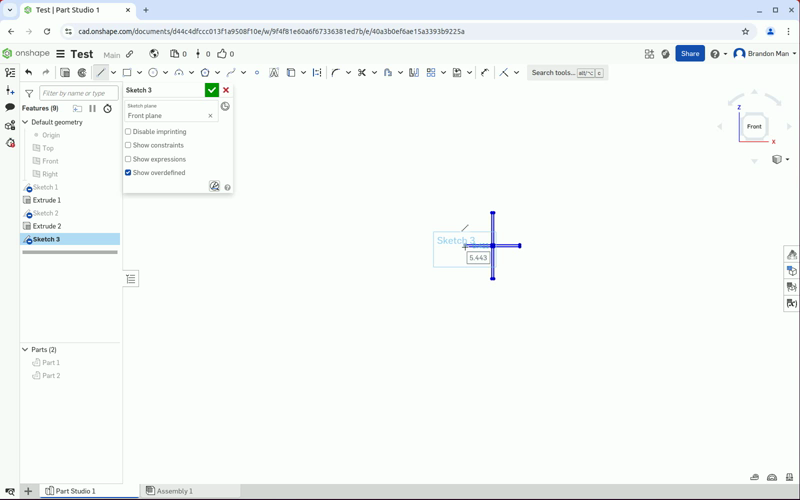
scroll(6)
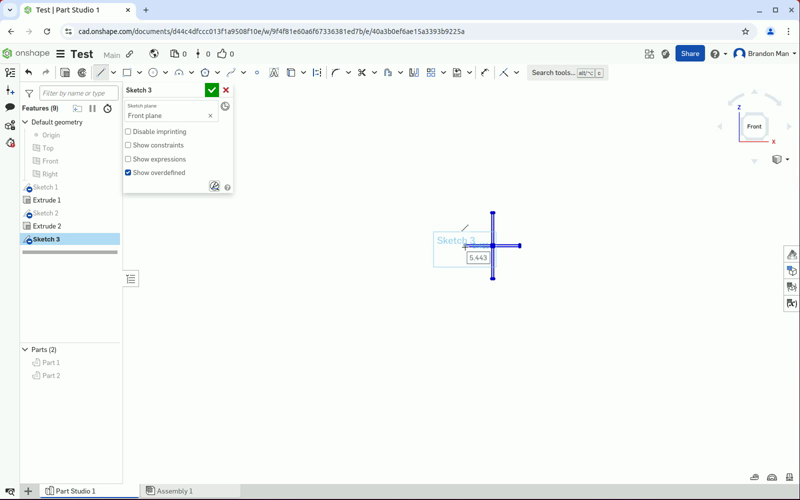
scroll(6)
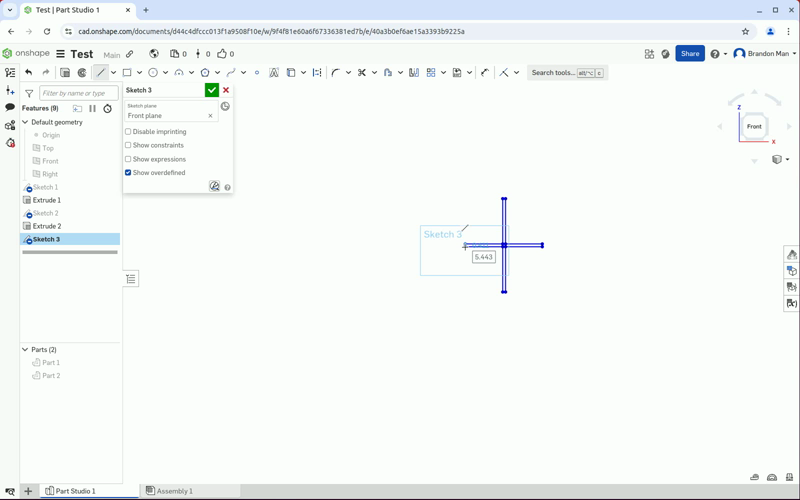
scroll(6)
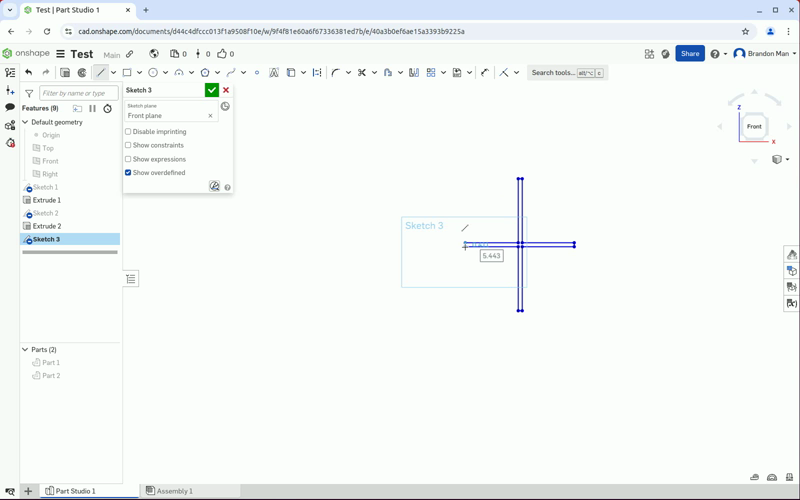
scroll(6)
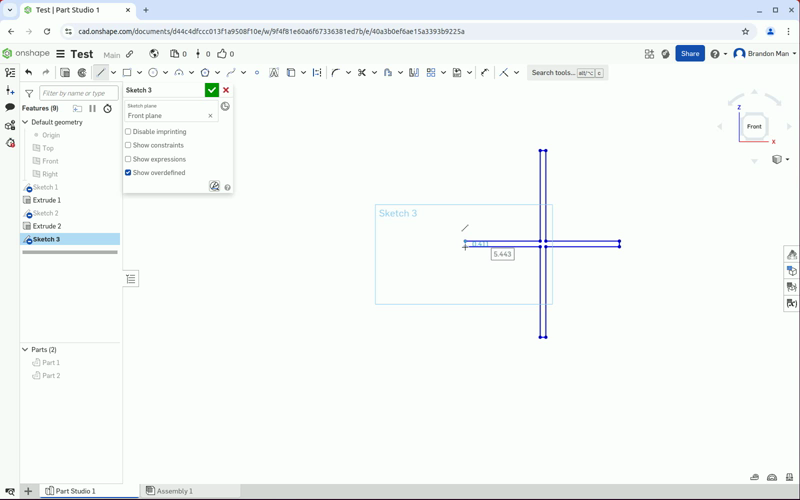
scroll(6)
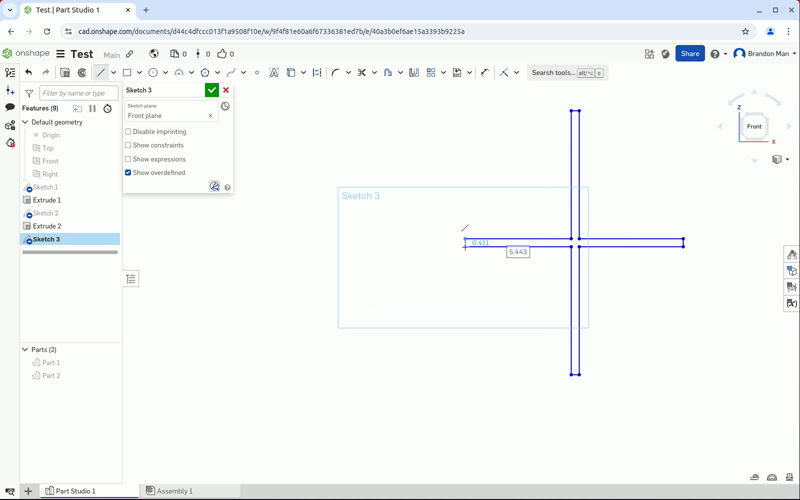
scroll(6)
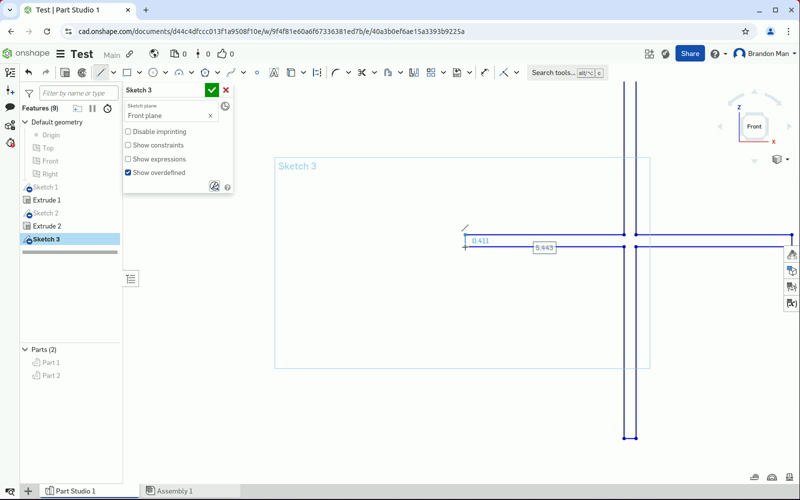
scroll(6)
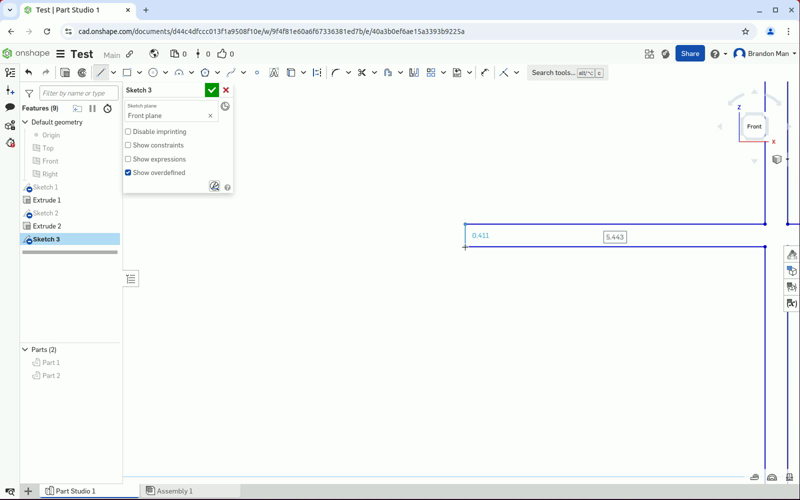
key_up(shift)
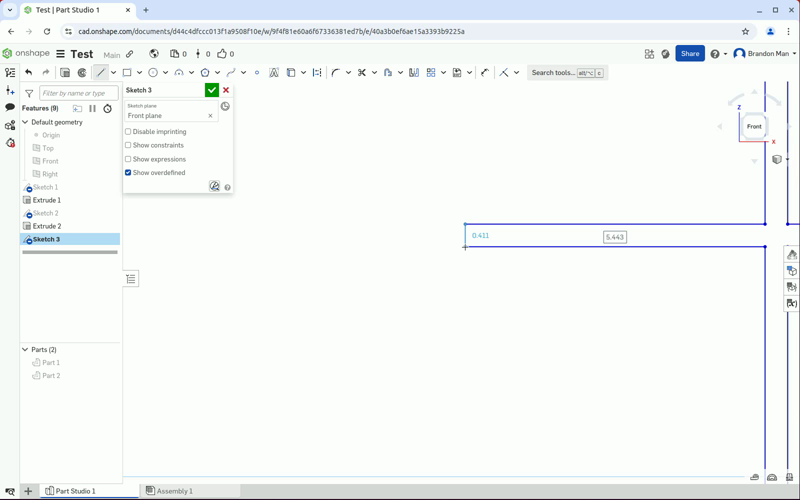
click(465, 246)
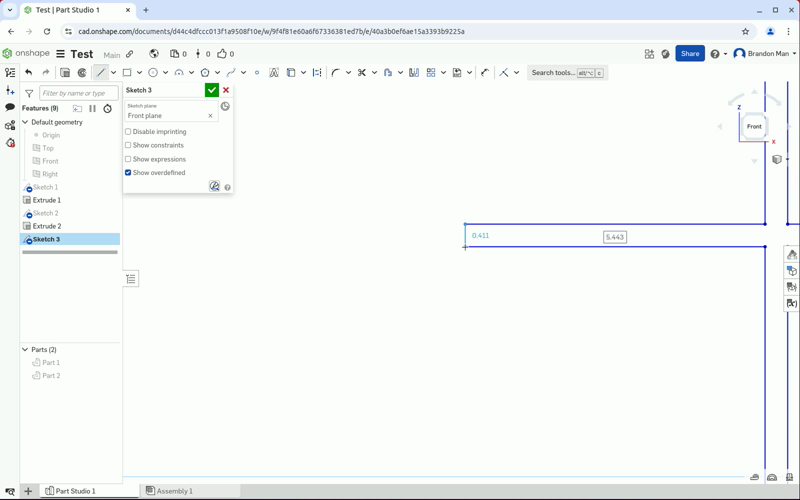
scroll(-6)
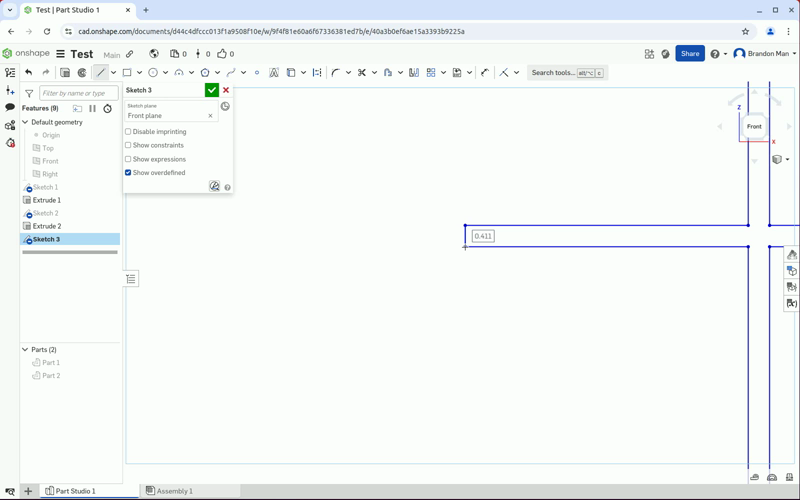
scroll(-6)
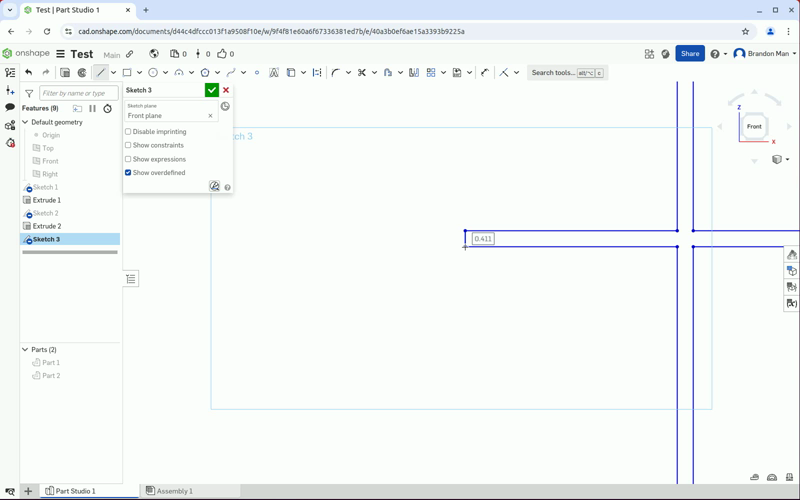
scroll(-6)
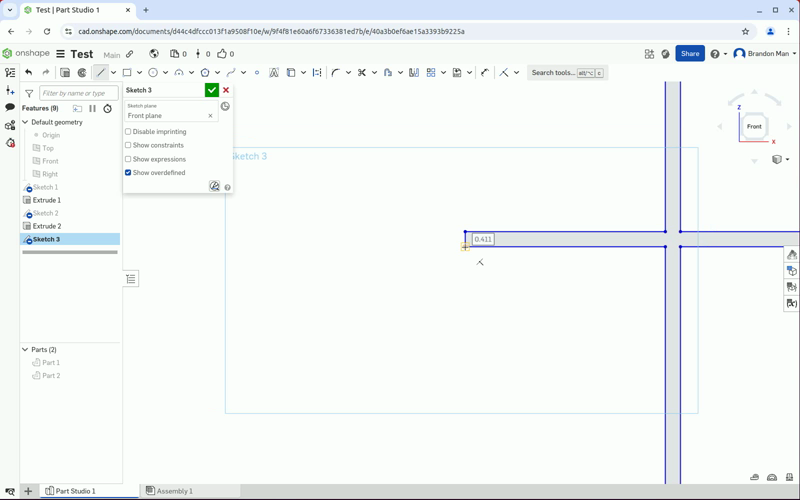
scroll(-6)
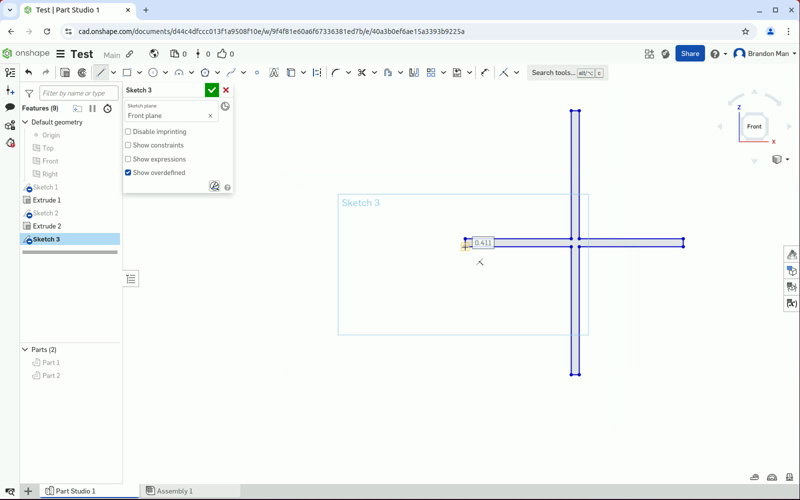
scroll(-6)
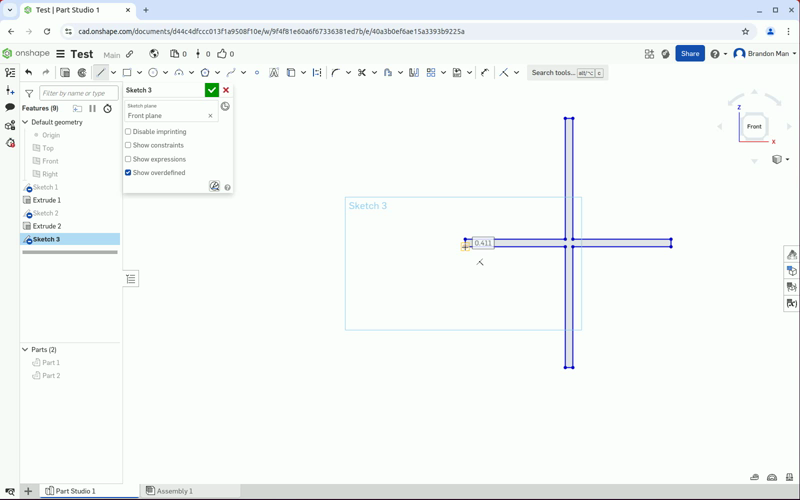
scroll(-6)
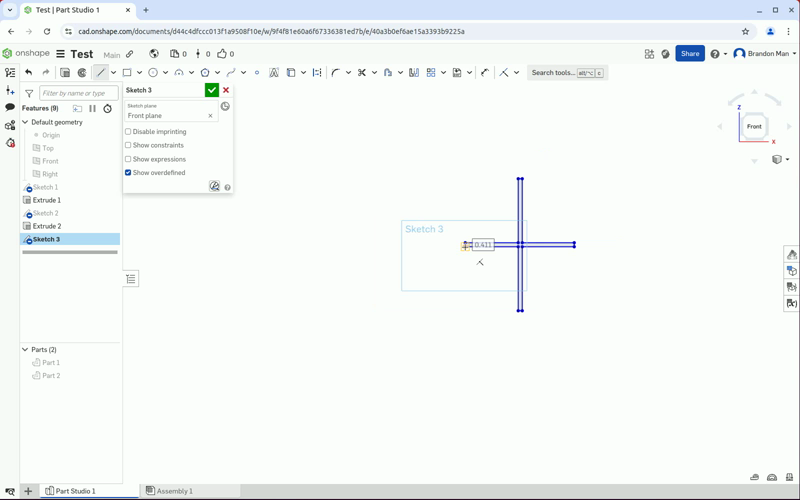
scroll(-6)
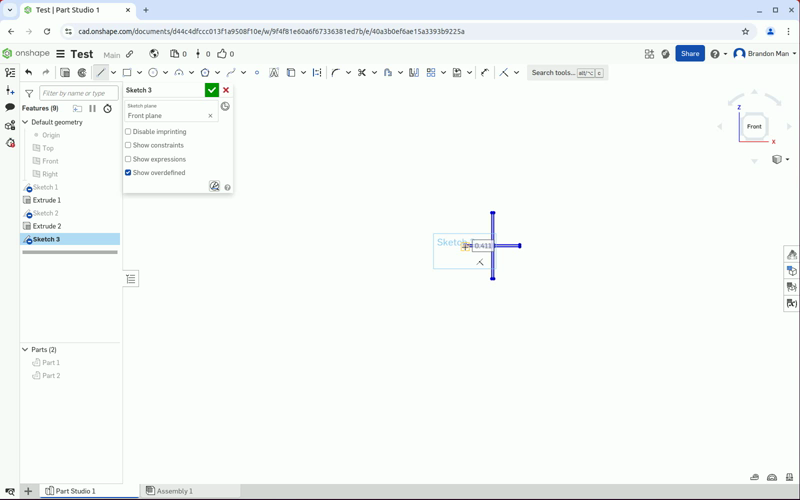
key(esc)
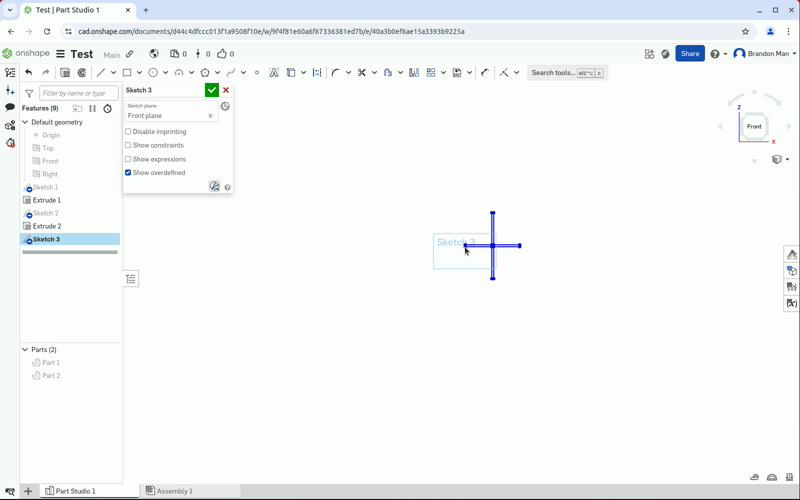
mouse_move(492, 253)
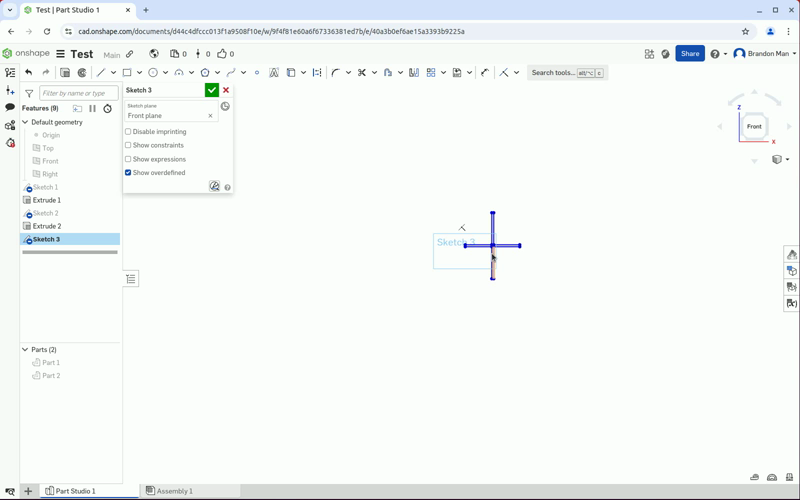
scroll(6)
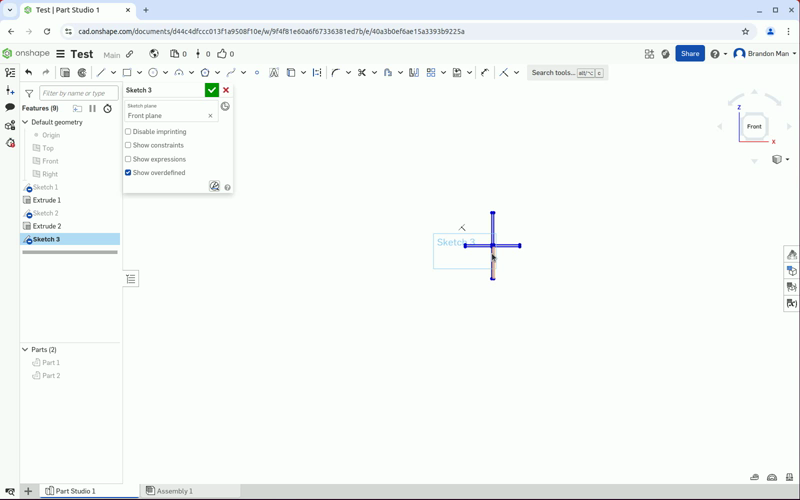
scroll(6)
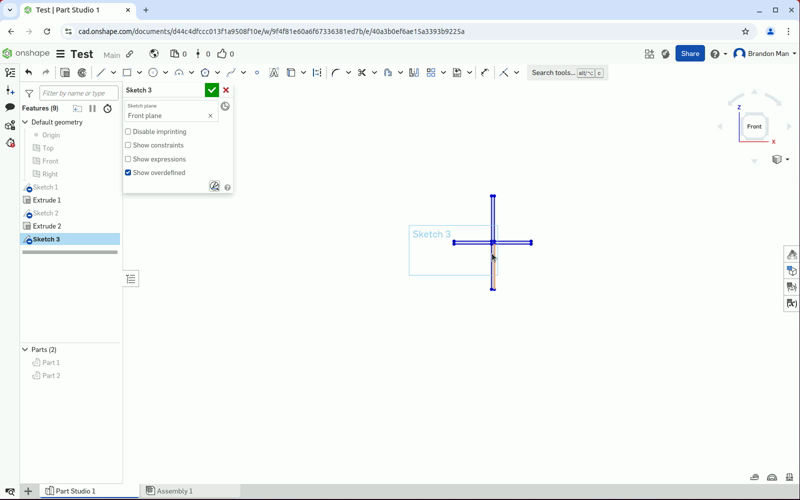
scroll(6)
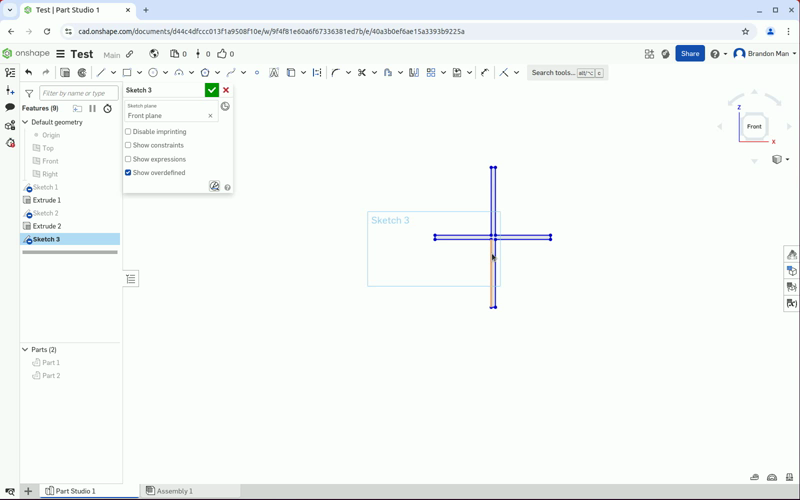
scroll(6)
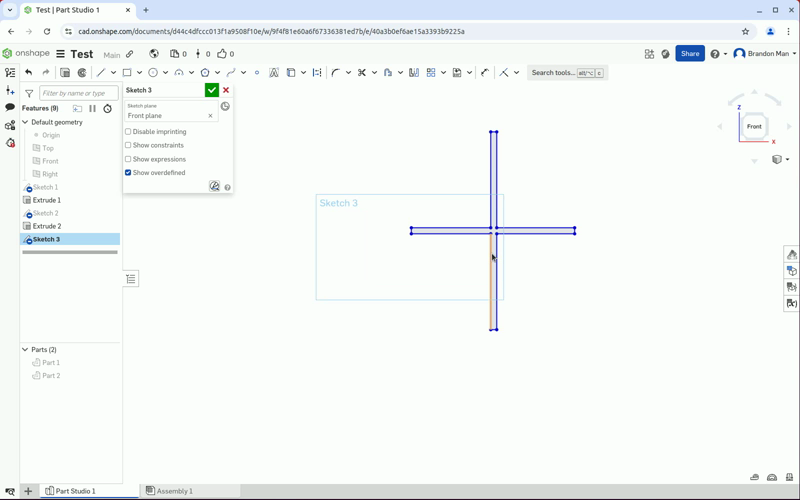
scroll(6)
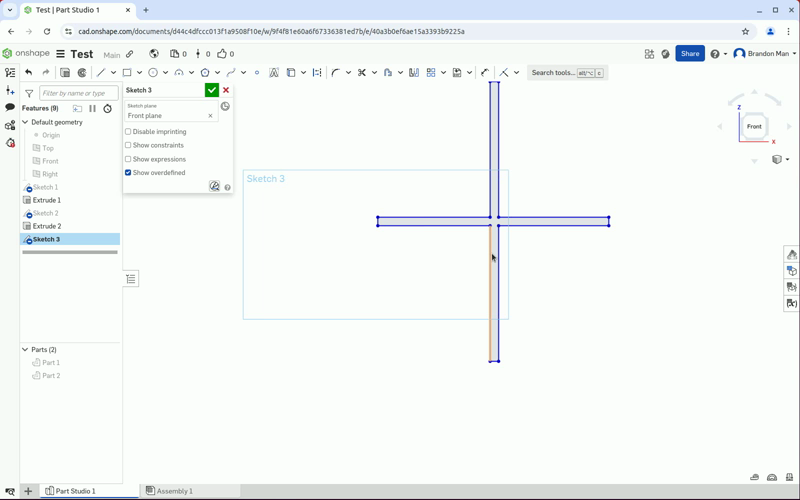
scroll(6)
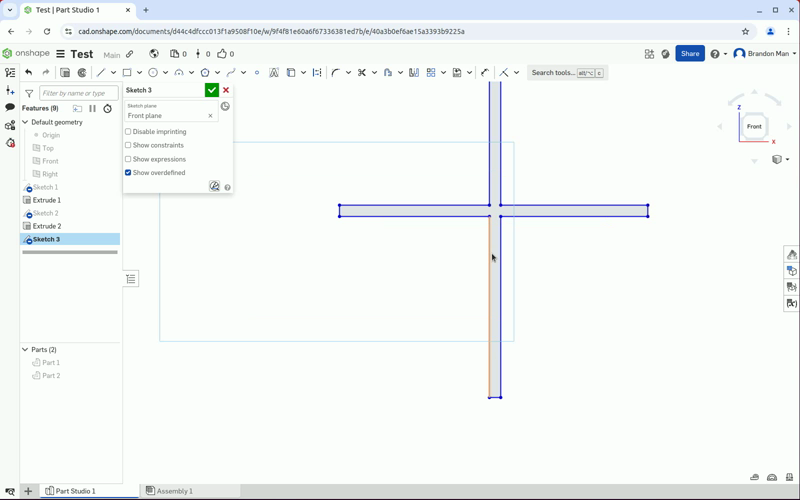
scroll(6)
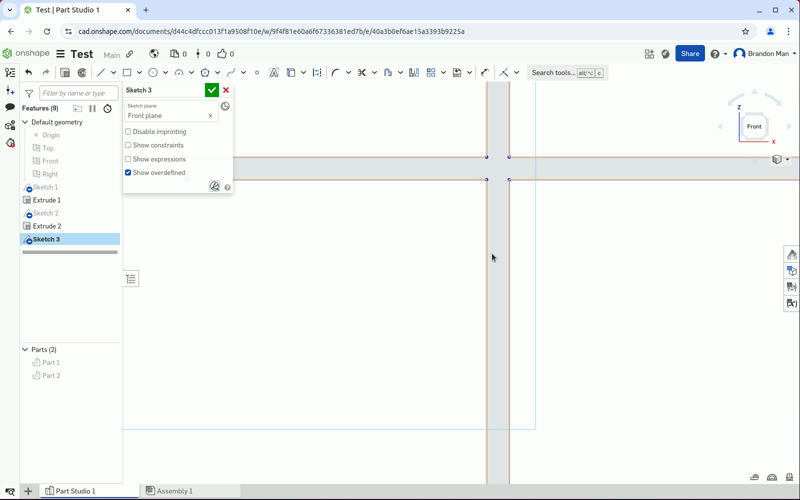
click(492, 253)
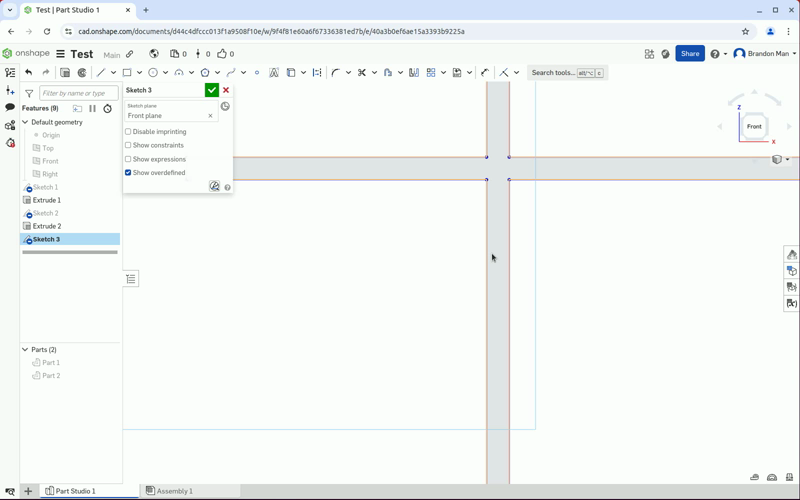
scroll(-6)
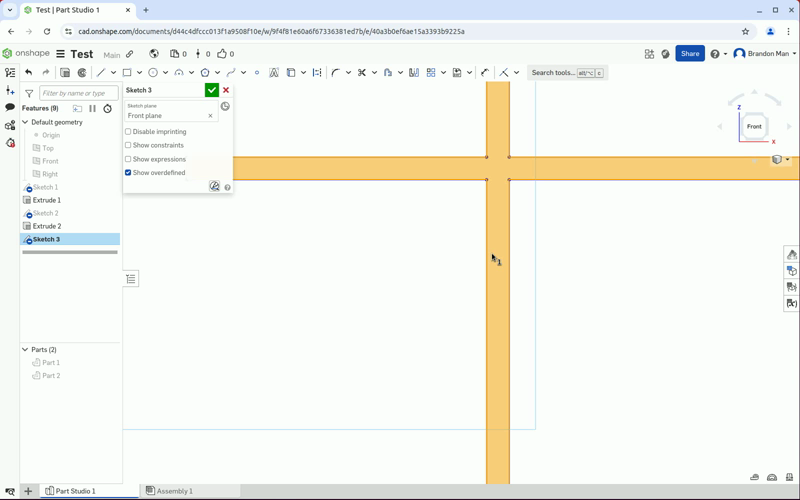
scroll(-6)
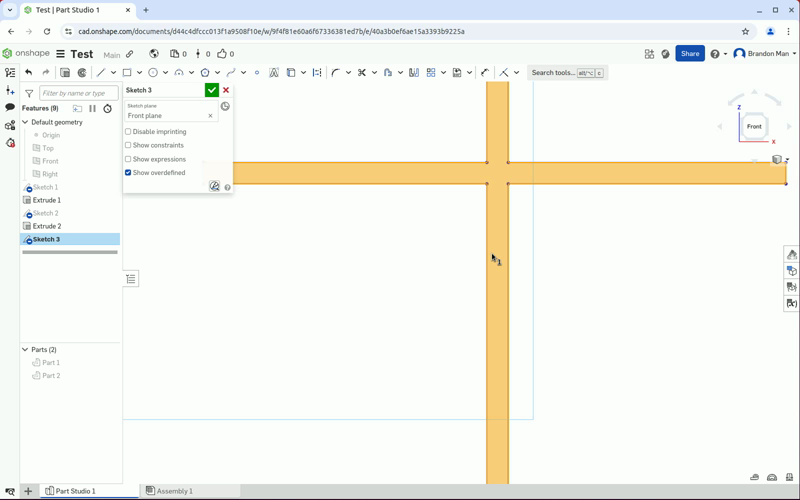
scroll(-6)
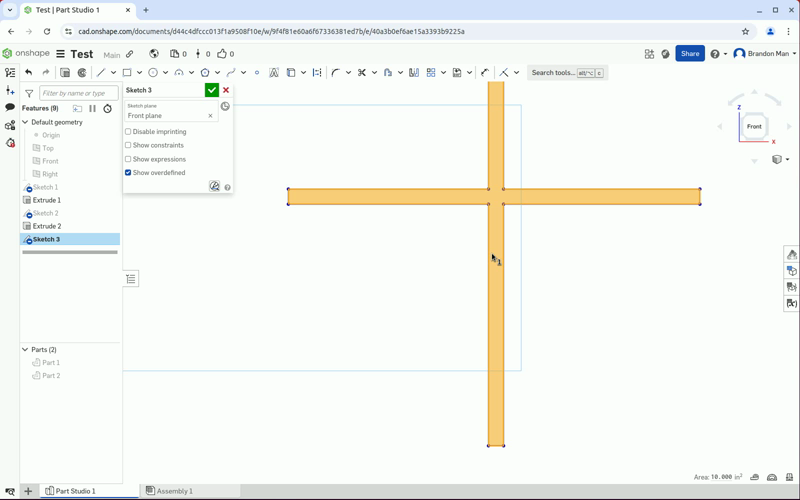
scroll(-6)
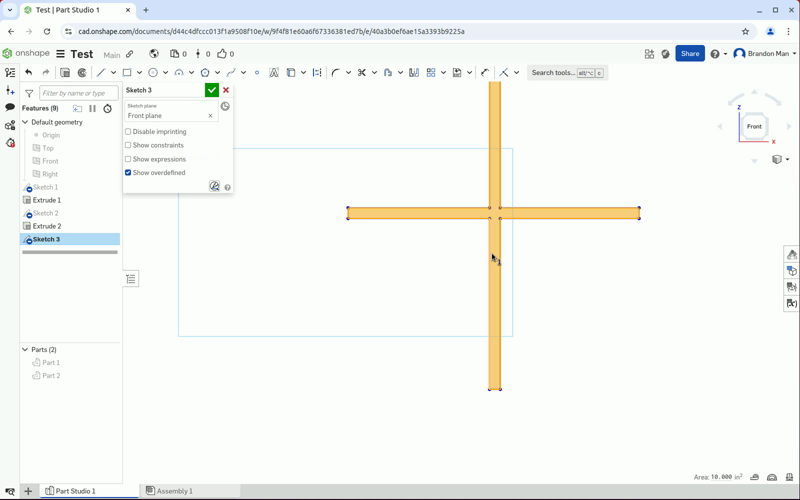
scroll(-6)
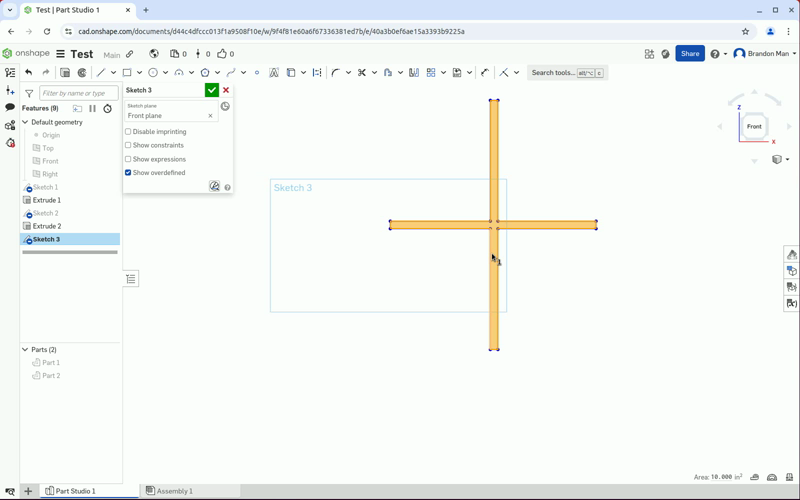
scroll(-6)
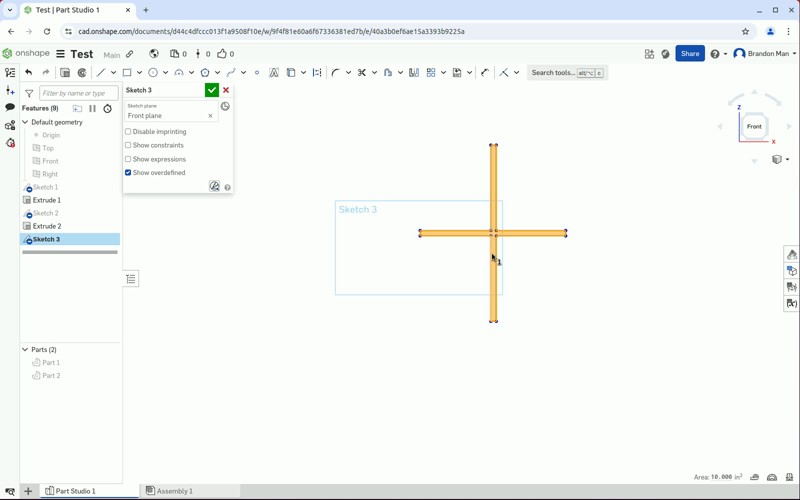
scroll(-6)
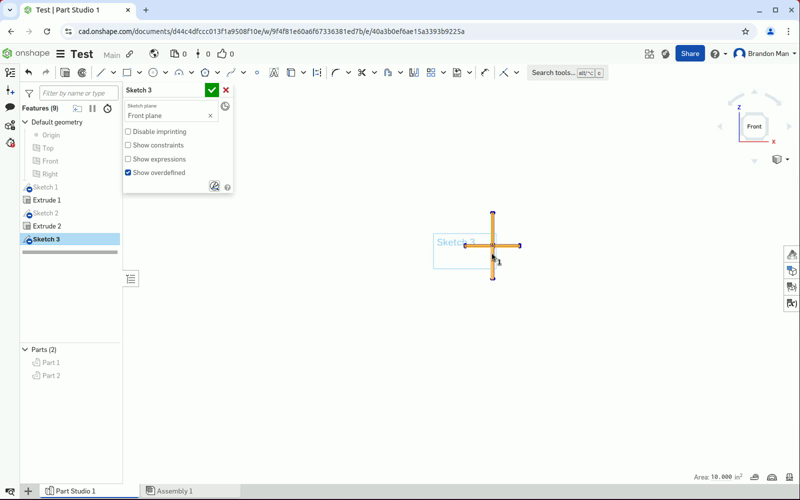
mouse_move(73, 352)
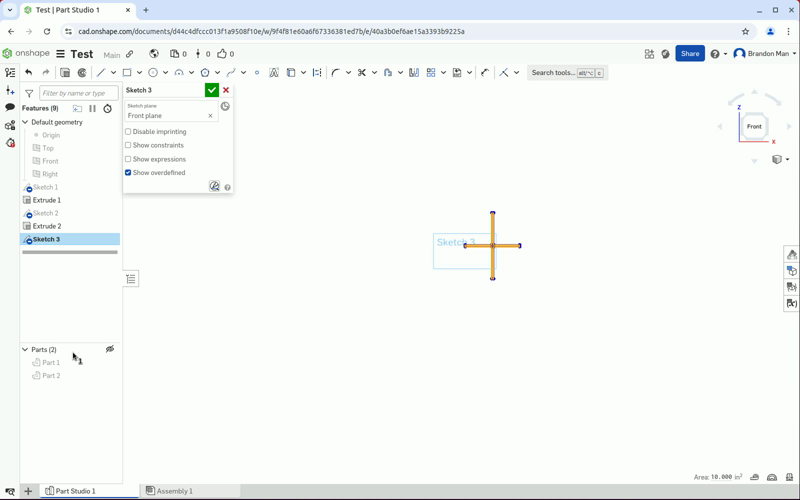
key(shift+y)
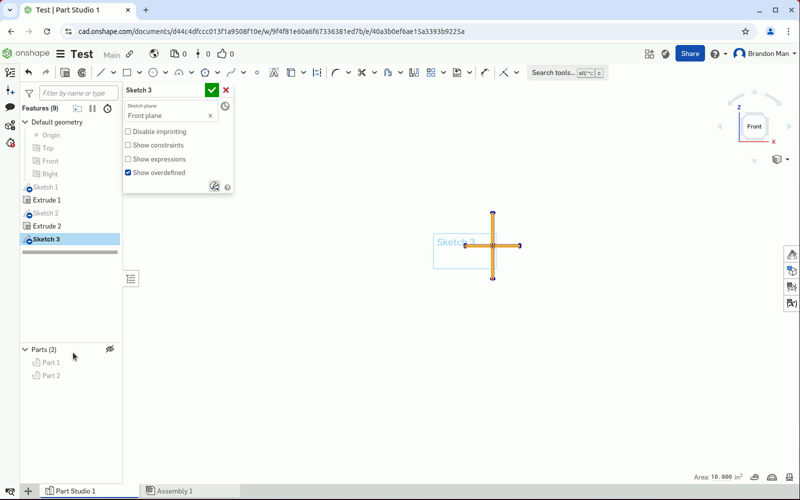
key(shift+e)
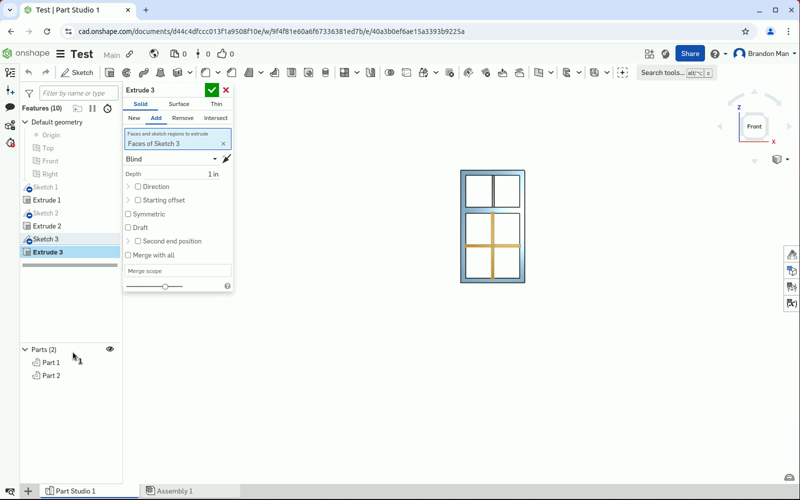
mouse_move(143, 106)
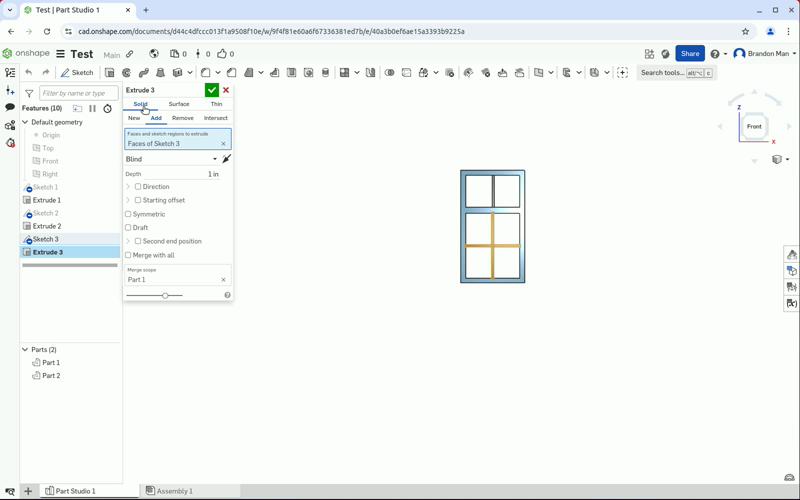
click(143, 106)
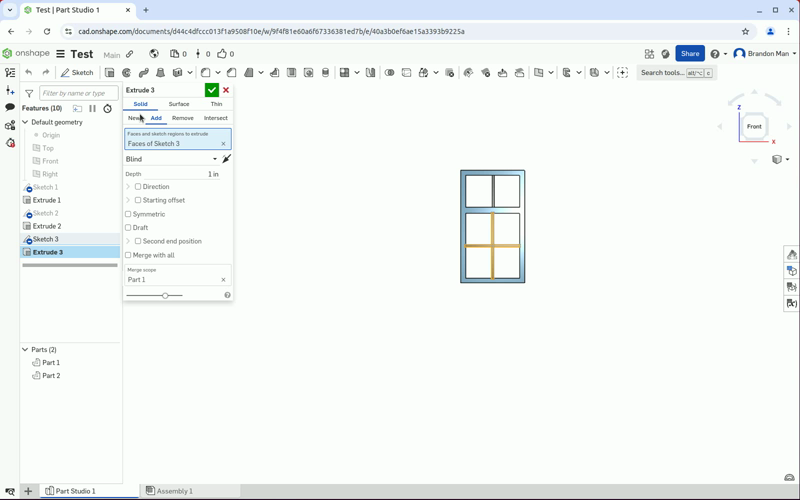
mouse_move(137, 120)
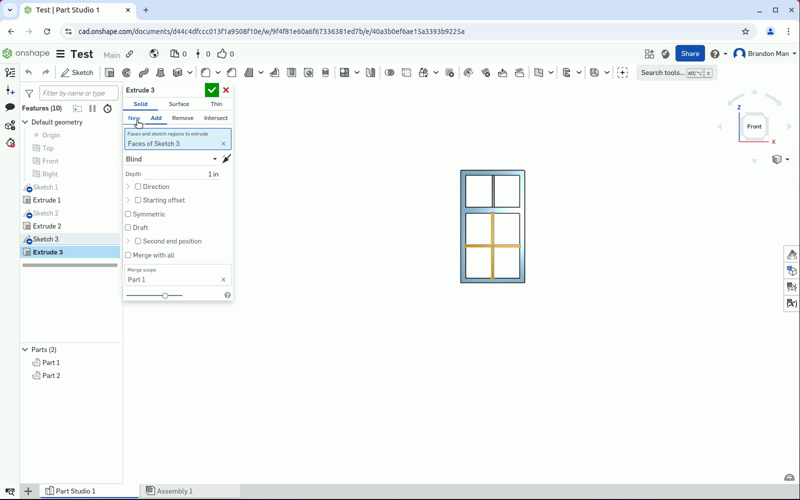
click(137, 120)
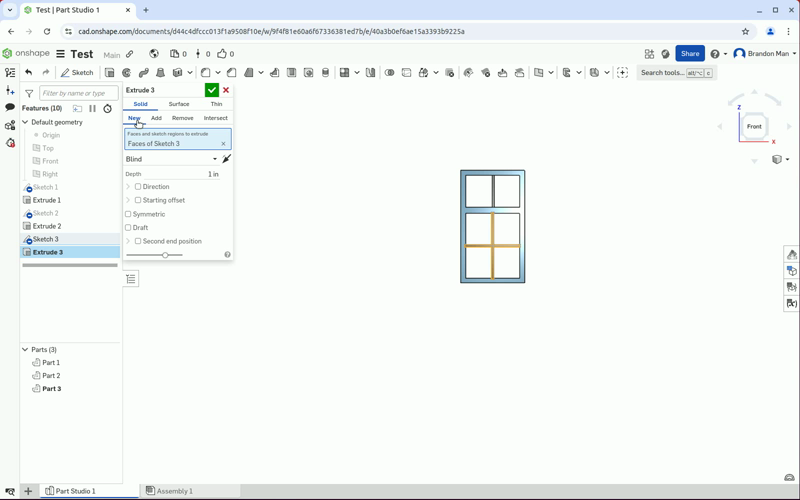
key(tab, 4)
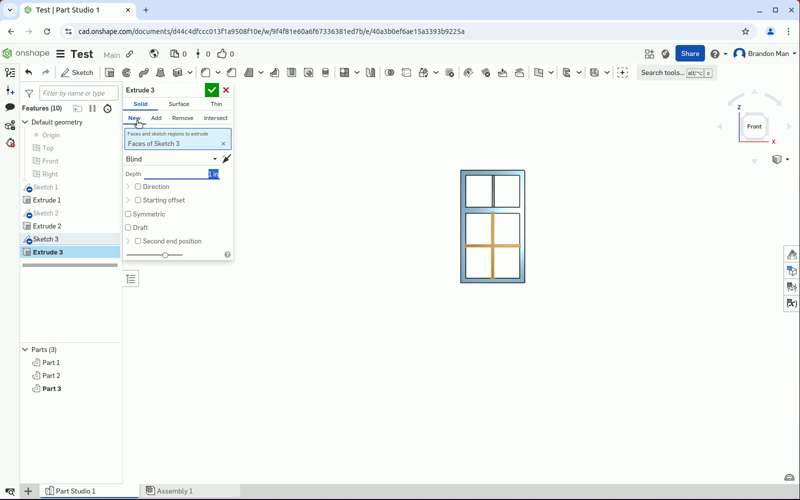
text(0.481)
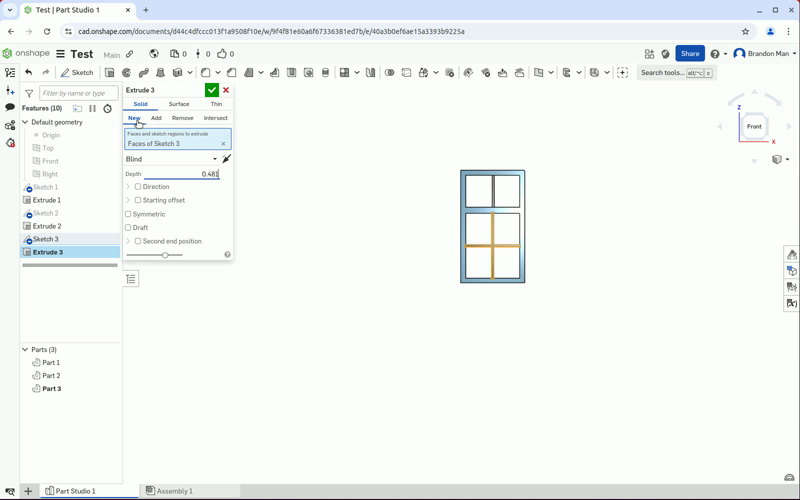
key(enter)
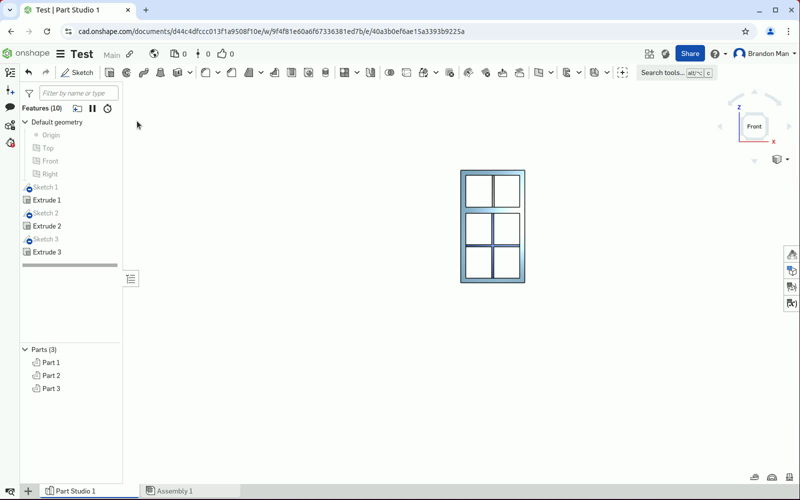
key(shift+h)
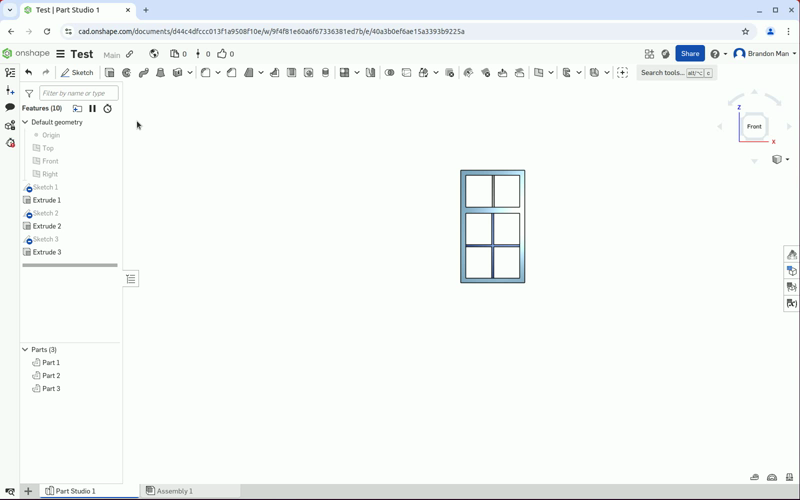
key(shift+h)
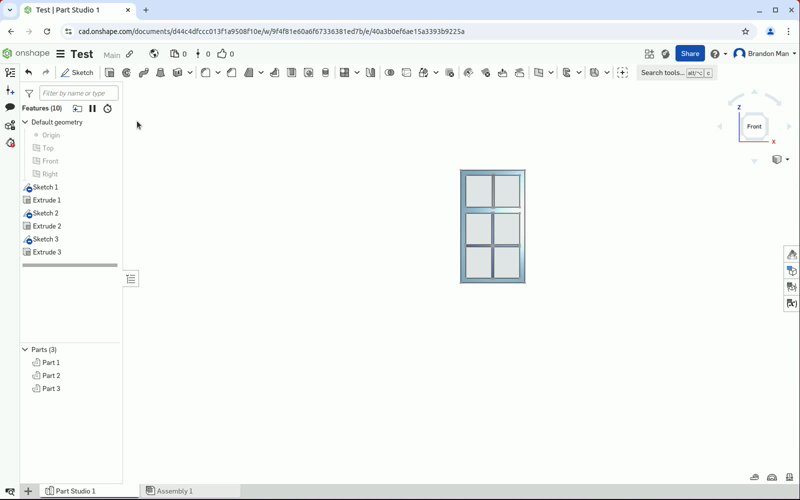
key(shift+7)
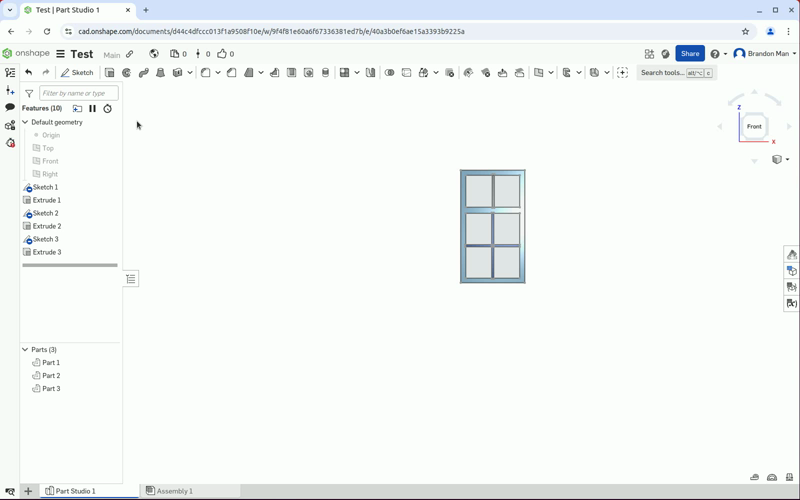
key(left, 2)
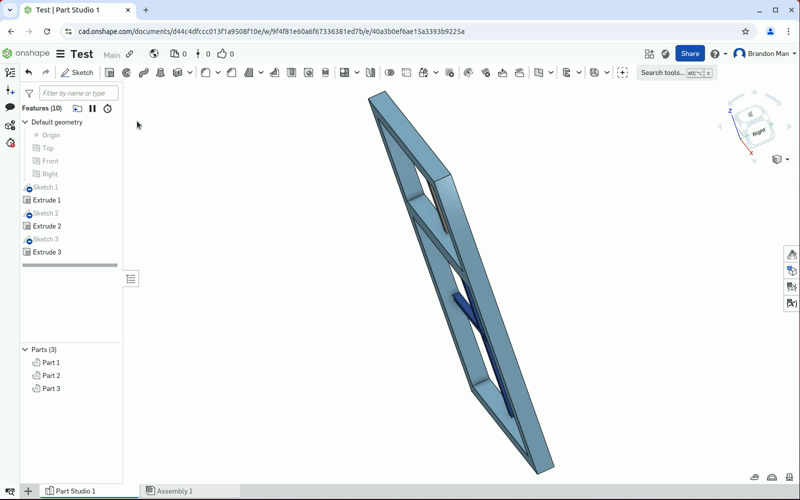
key(down, 2)
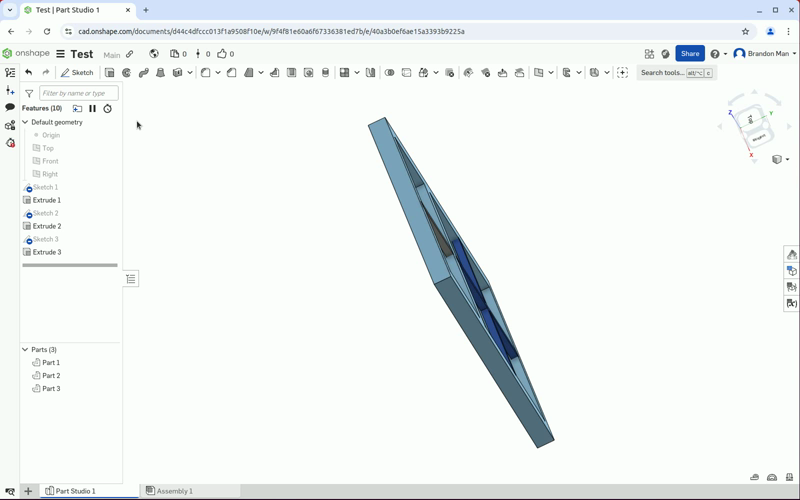
key(up, 2)
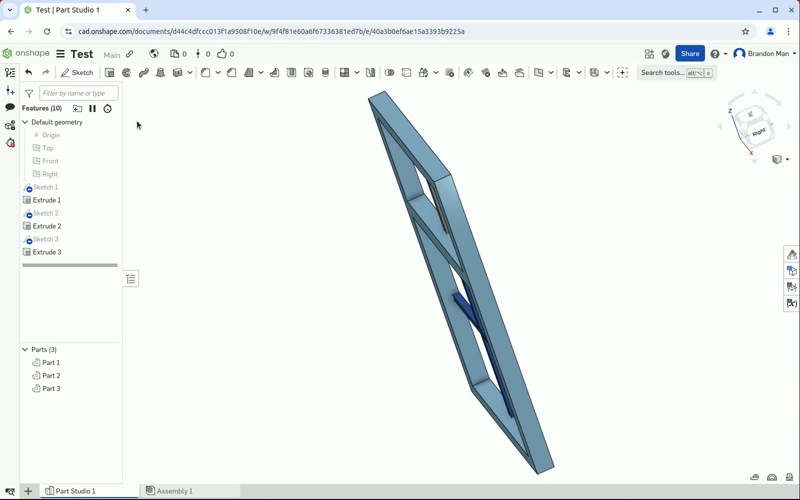
key(right, 2)
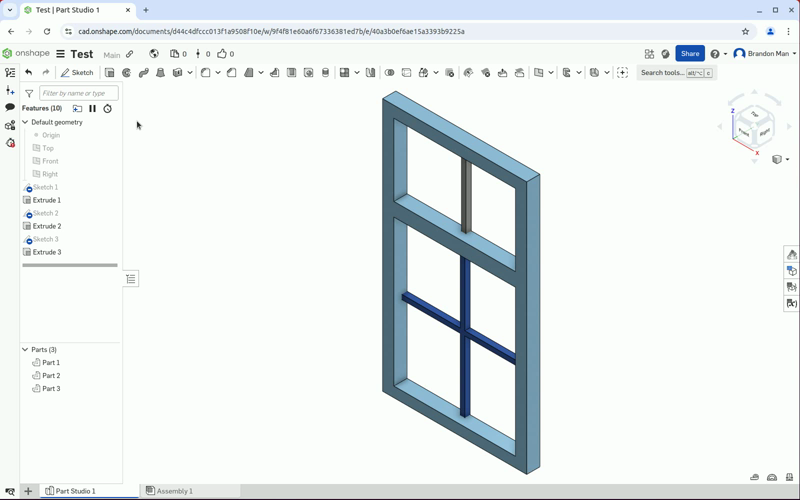
mouse_move(73, 189)
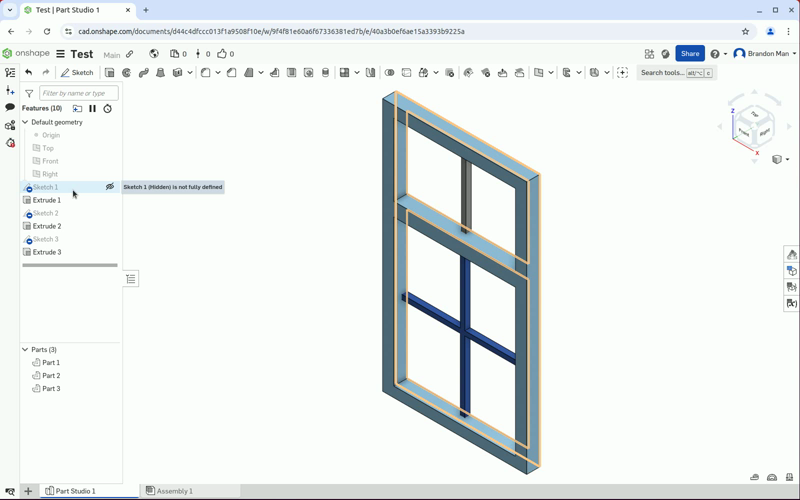
click(73, 189)